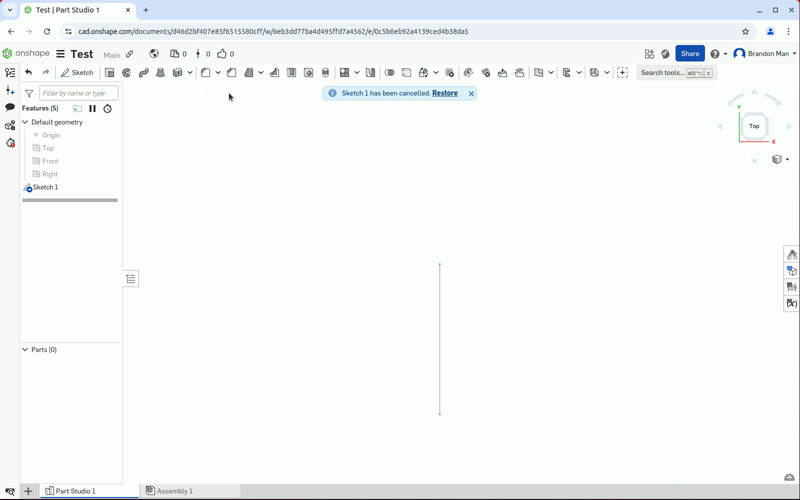
key(shift+h)
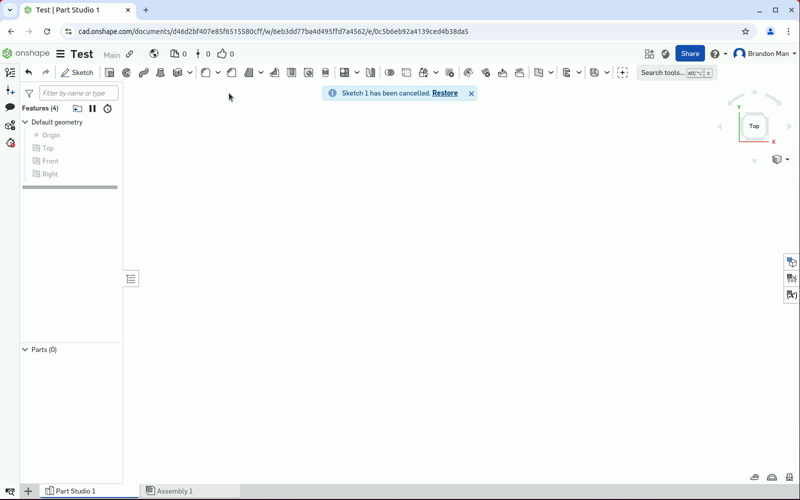
mouse_move(73, 352)
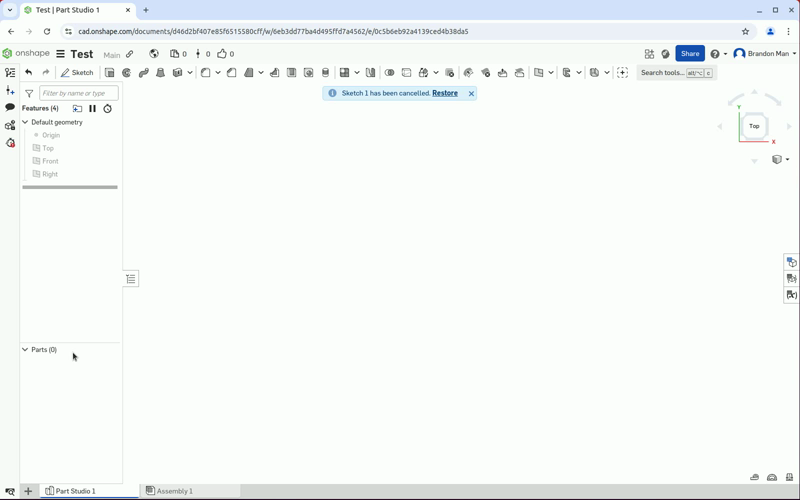
key(y)
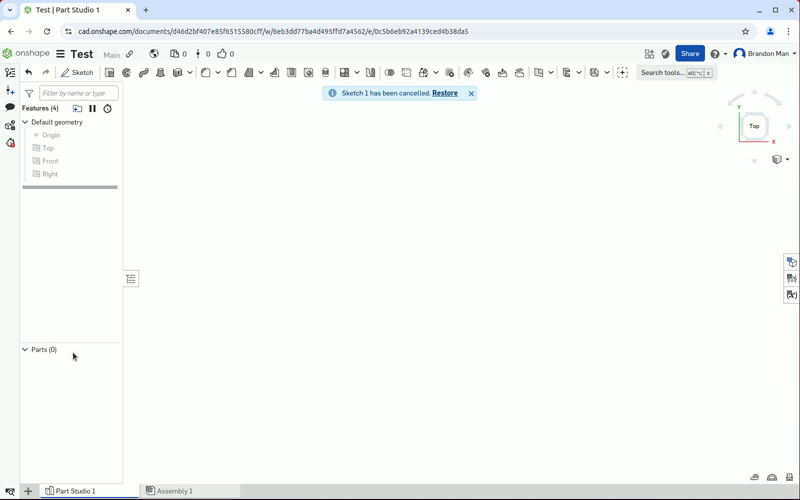
key(shift+p)
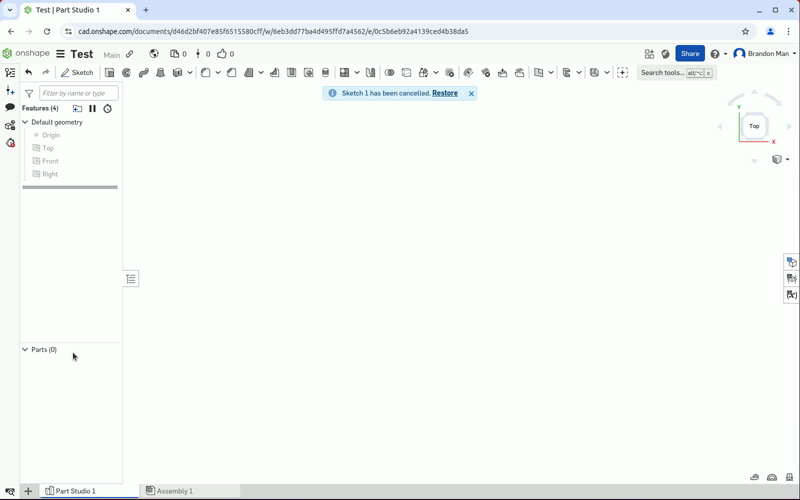
key(space)
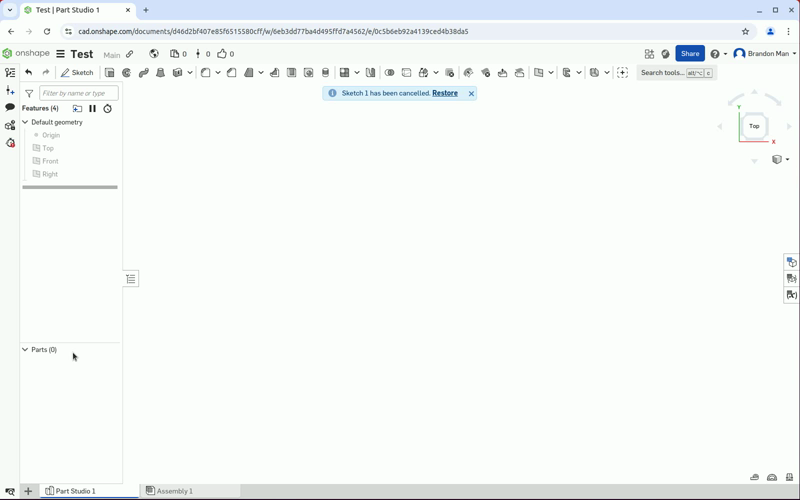
key_down(shift)
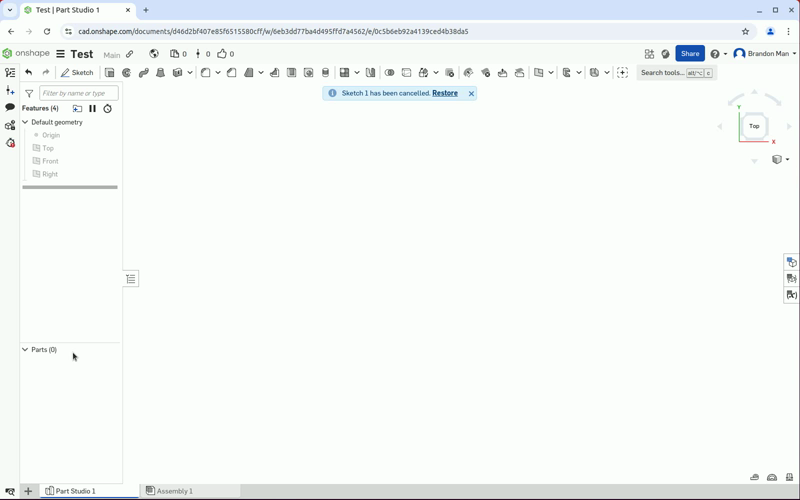
key(up)
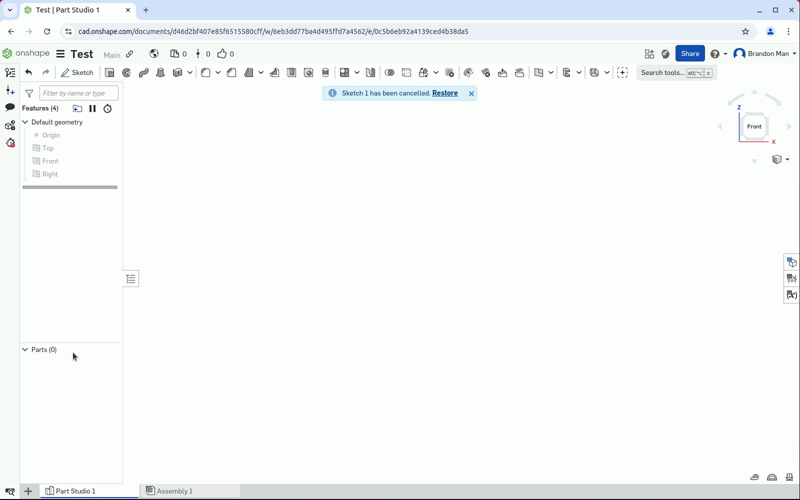
key_up(shift)
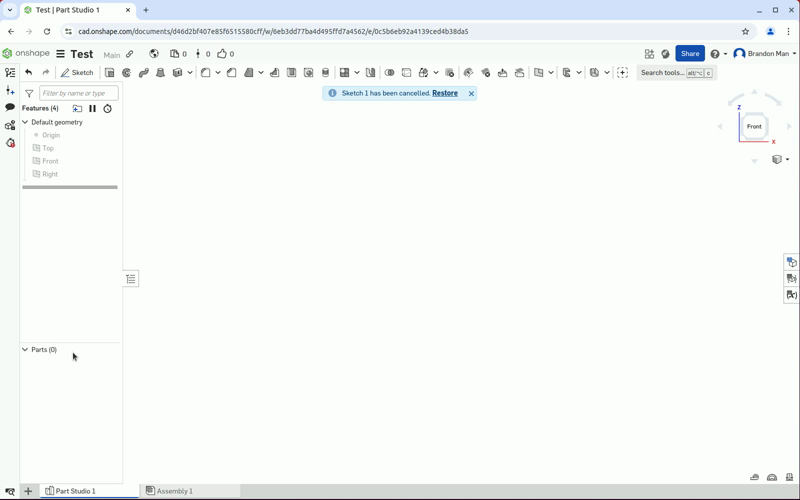
mouse_move(73, 352)
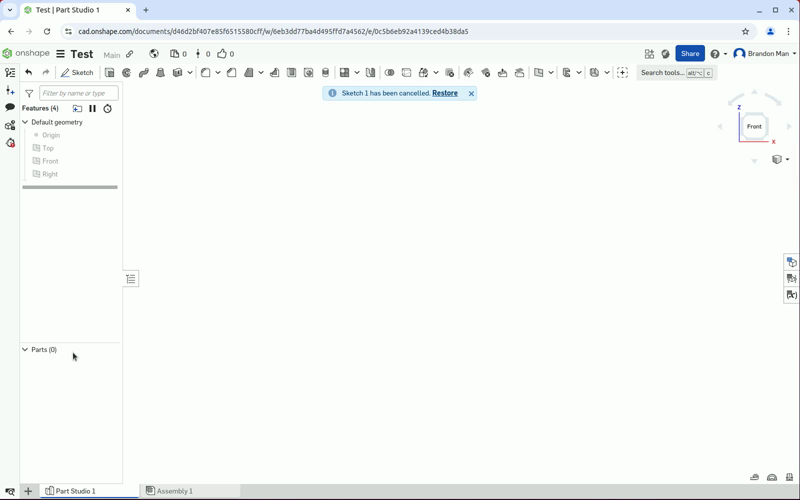
key(shift+y)
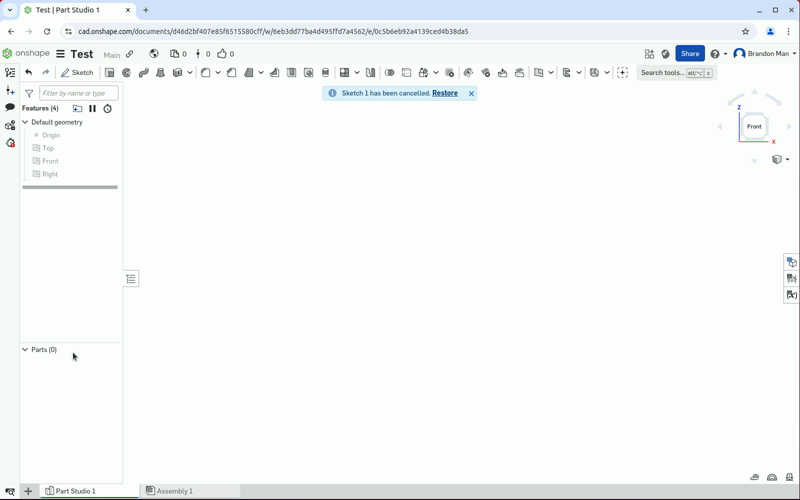
key(shift+s)
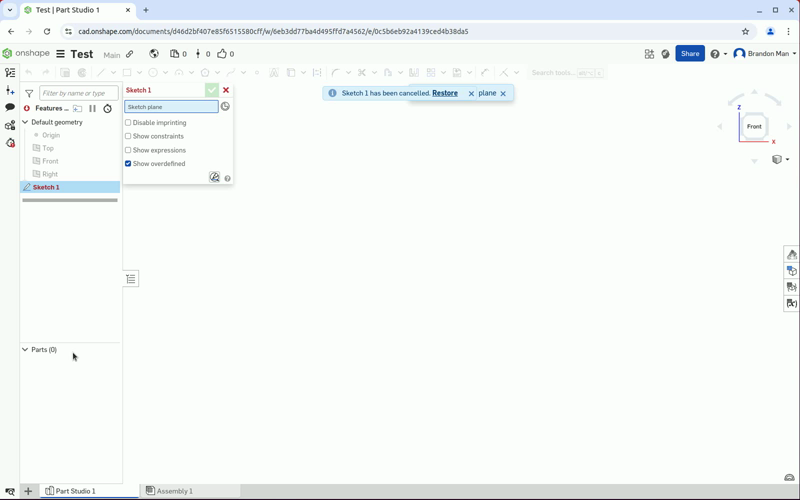
mouse_move(73, 163)
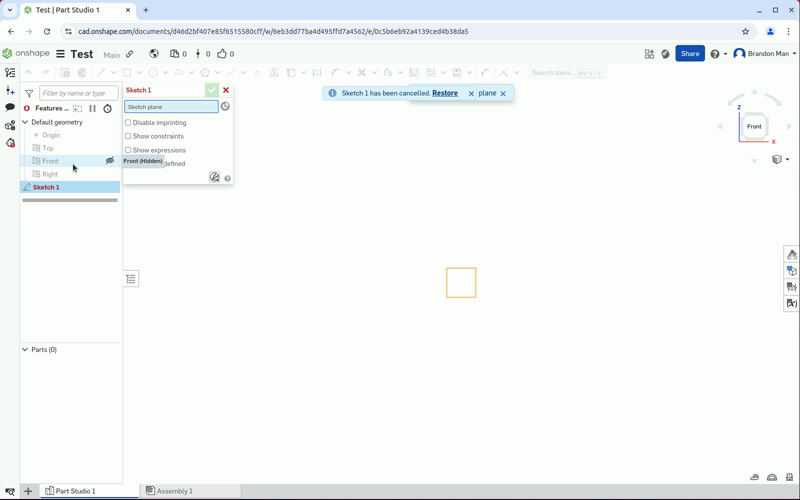
click(73, 163)
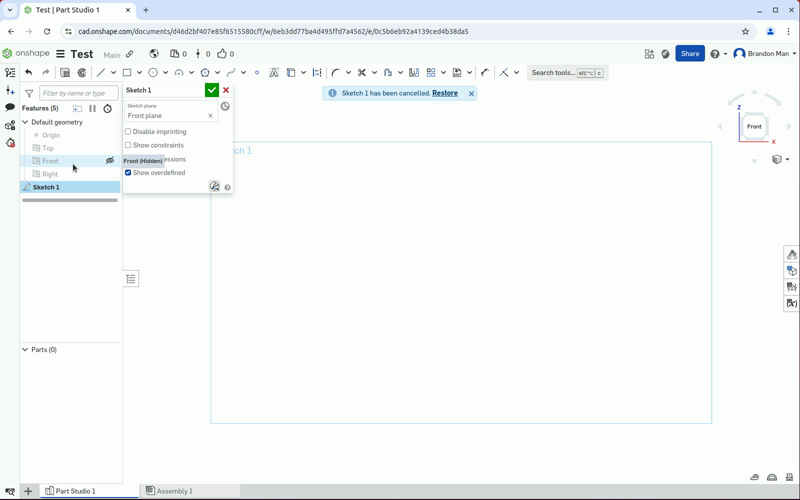
mouse_move(73, 352)
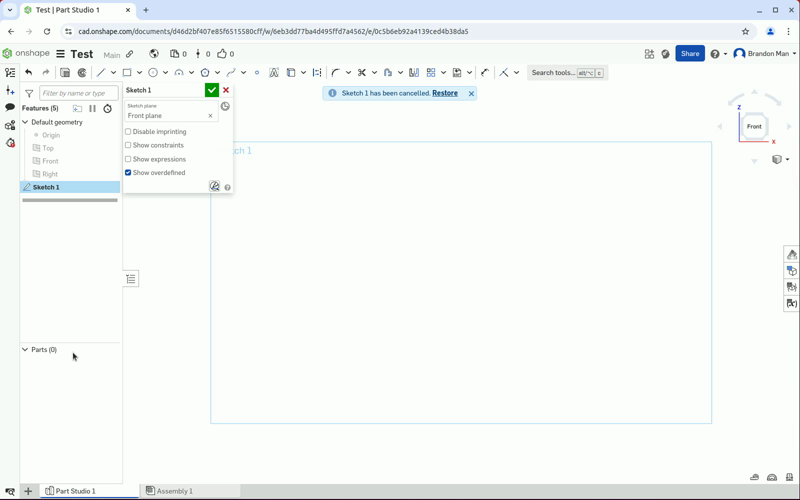
key(y)
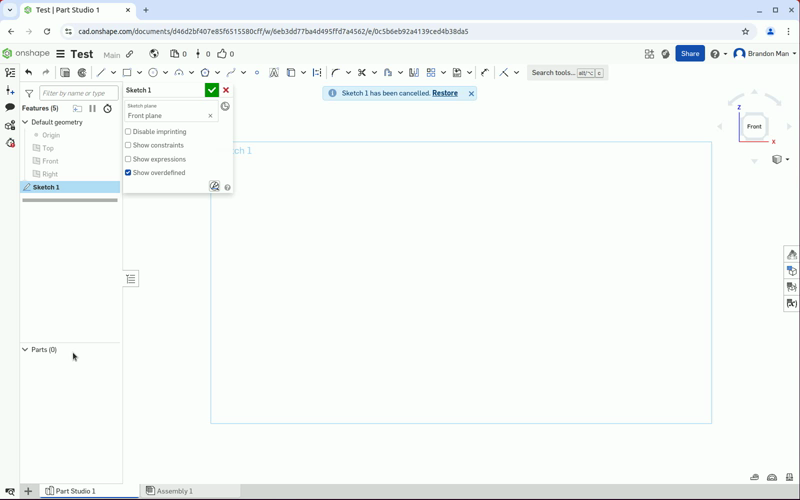
key(l)
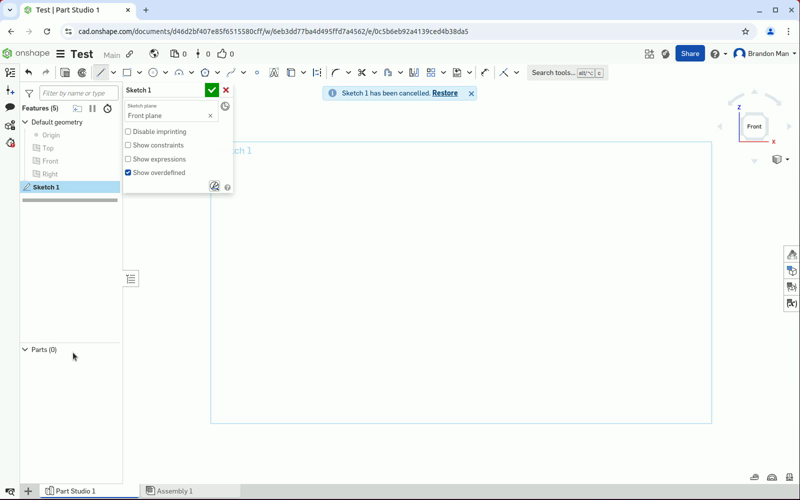
key_down(shift)
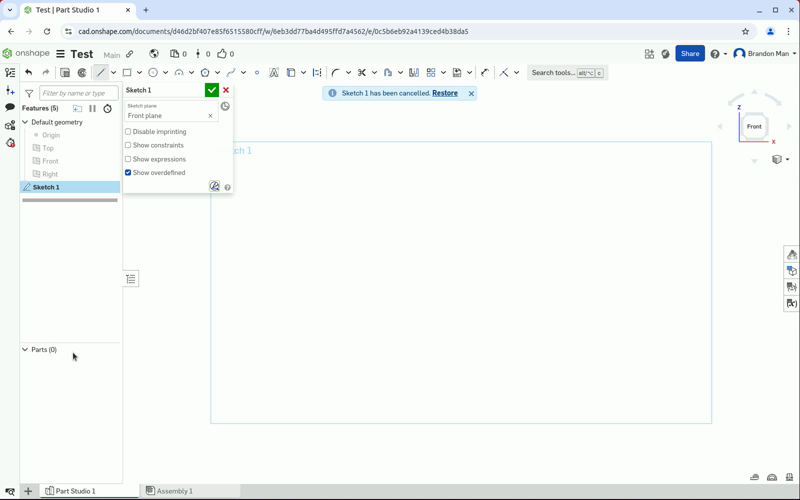
mouse_move(348, 291)
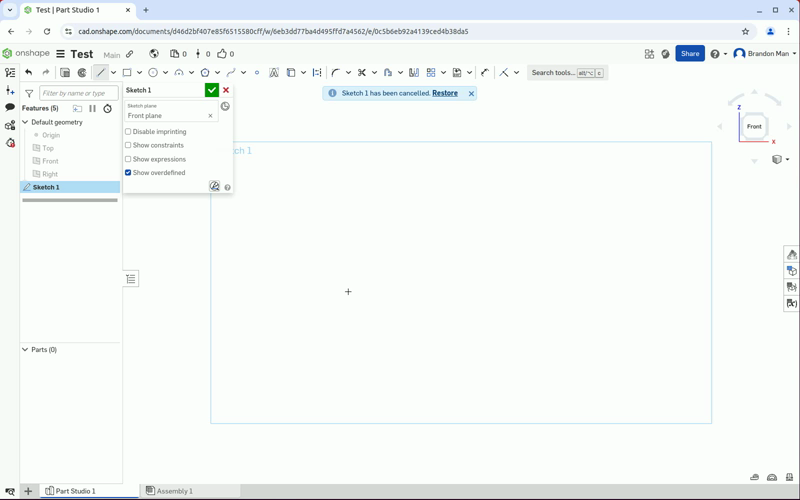
click(348, 291)
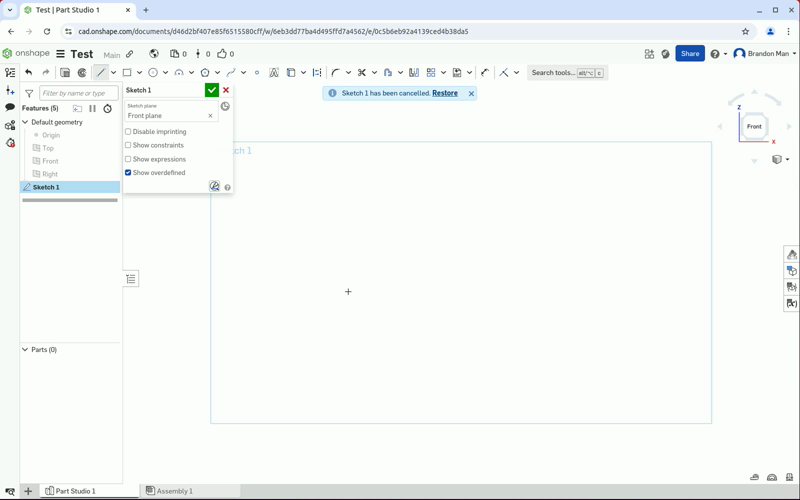
key_up(shift)
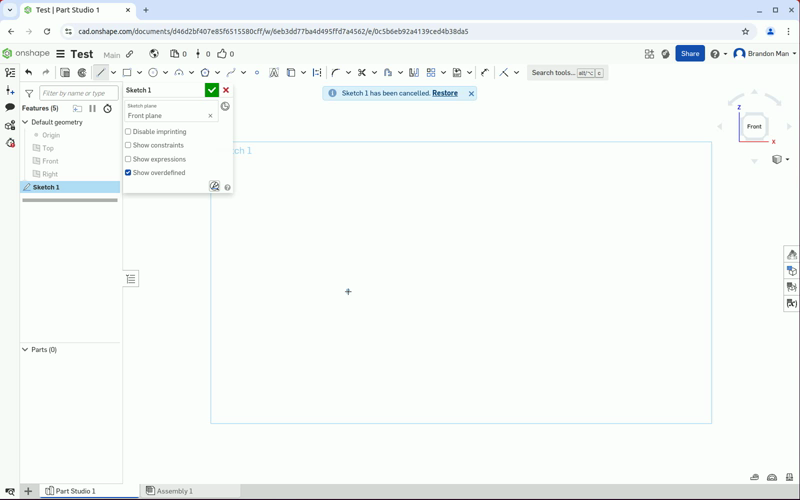
key_down(shift)
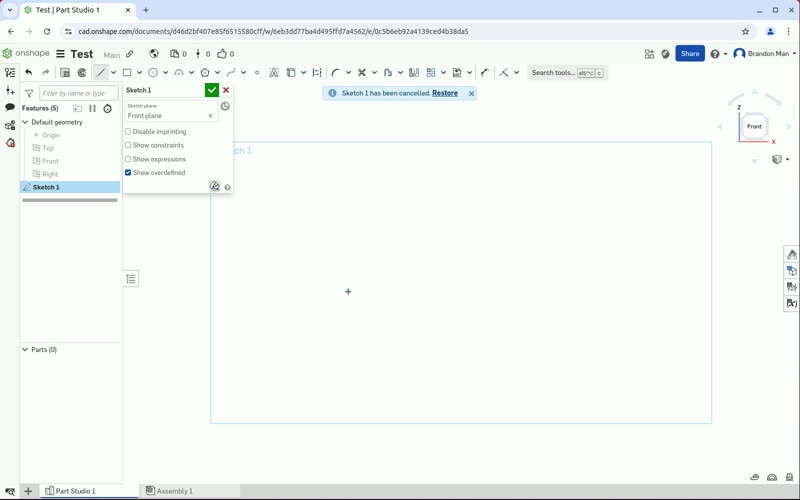
mouse_move(378, 291)
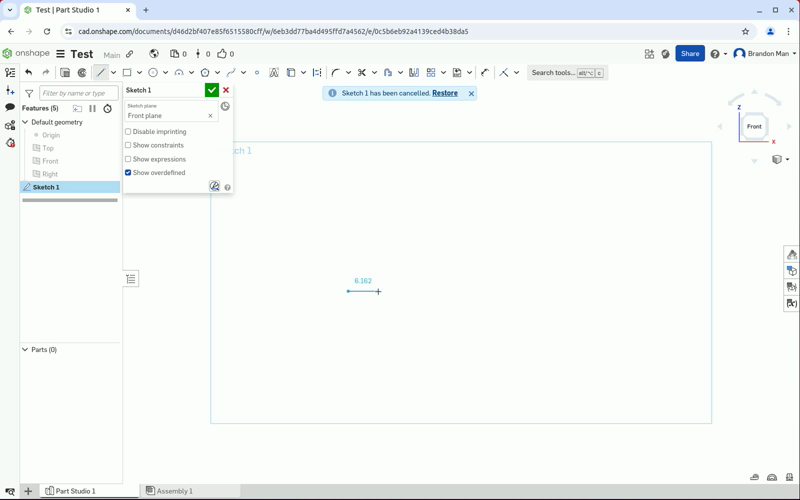
mouse_move(350, 291)
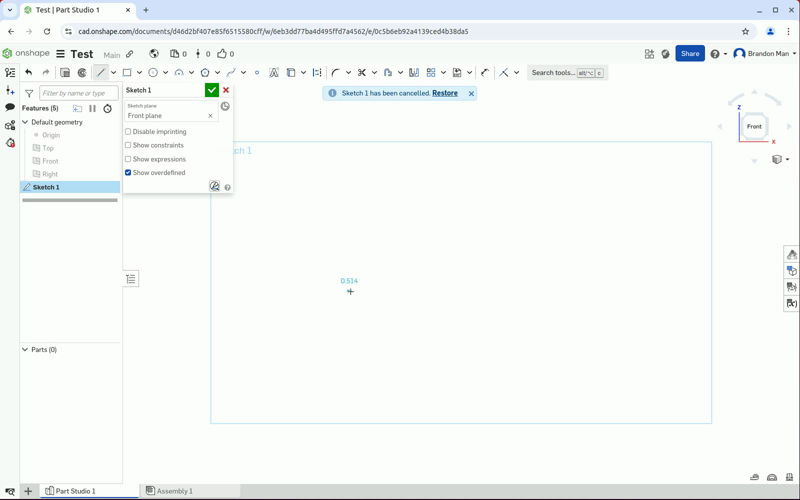
scroll(6)
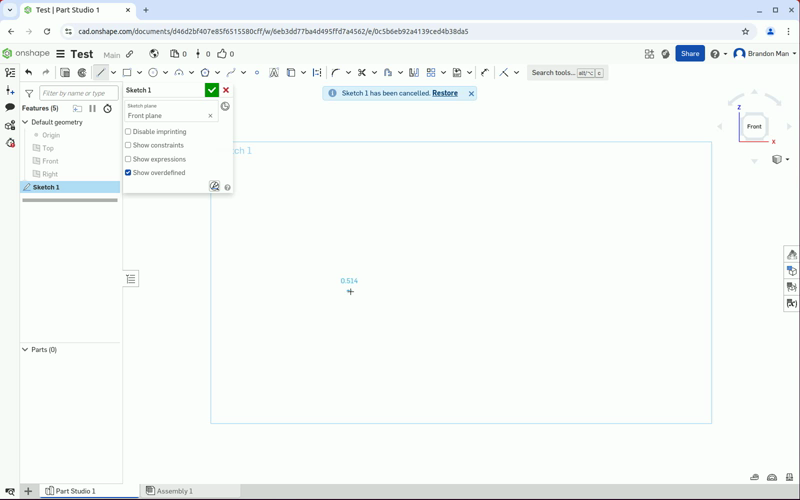
scroll(6)
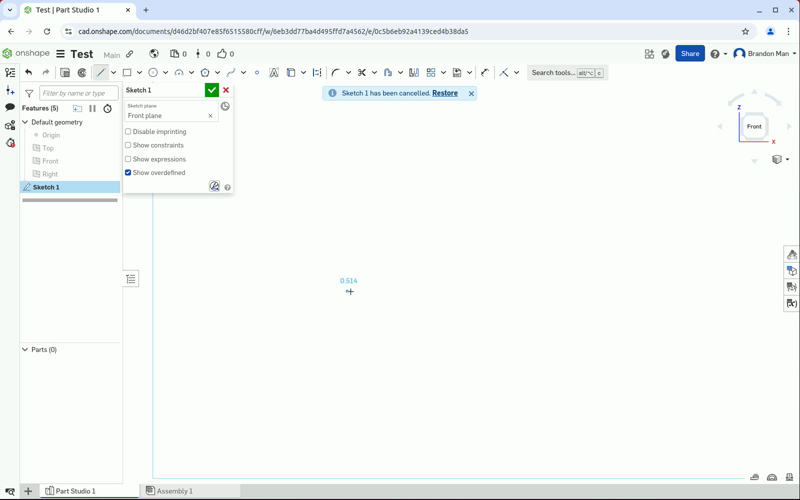
scroll(6)
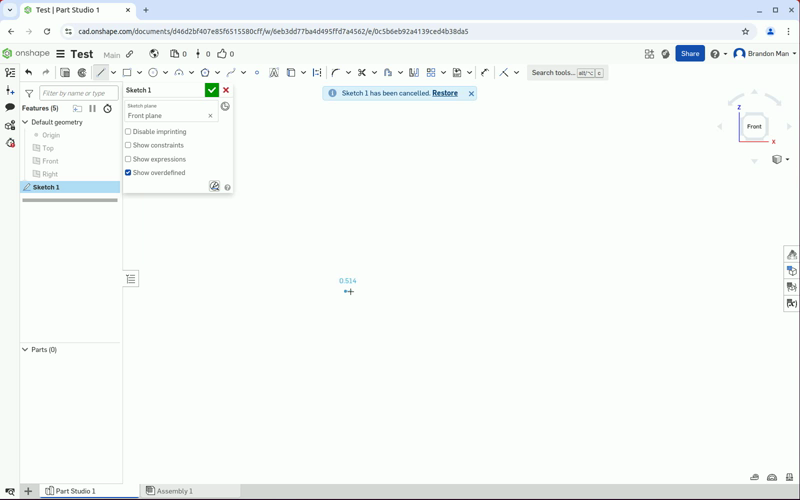
scroll(6)
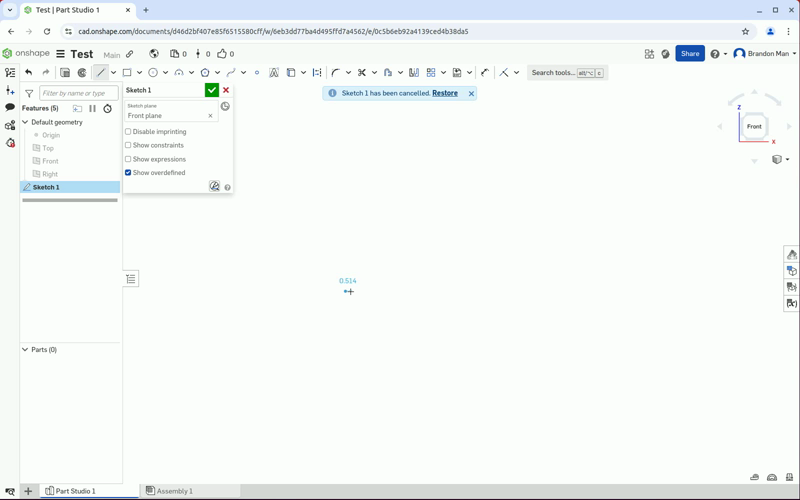
scroll(6)
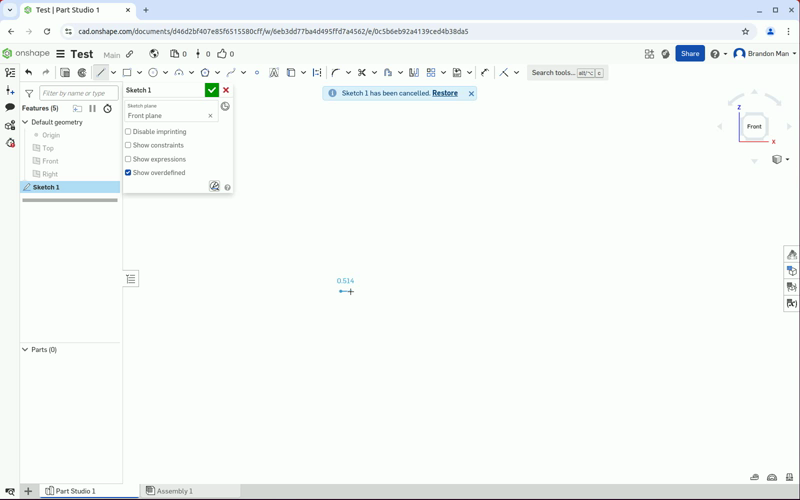
scroll(6)
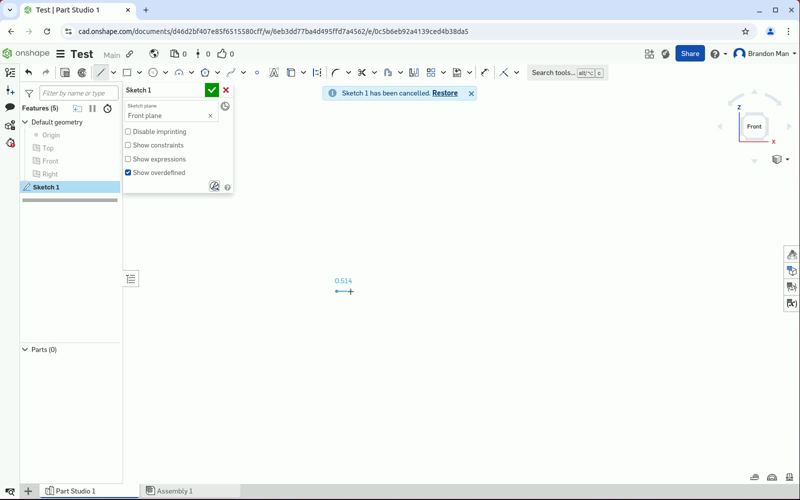
scroll(6)
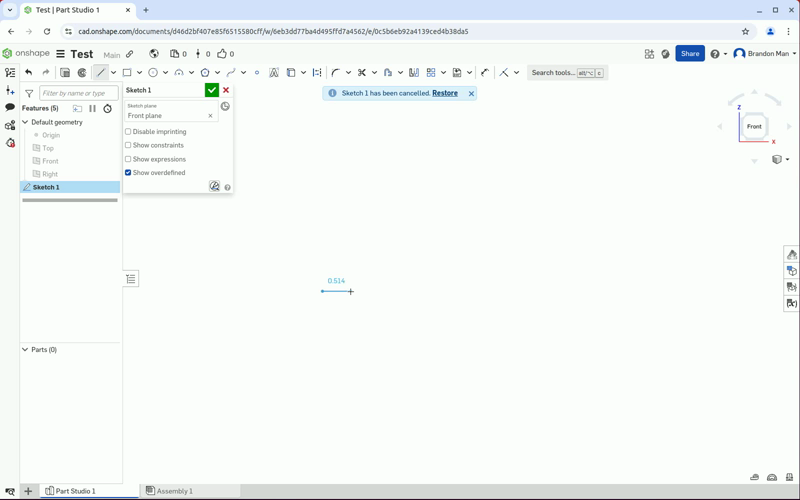
click(350, 291)
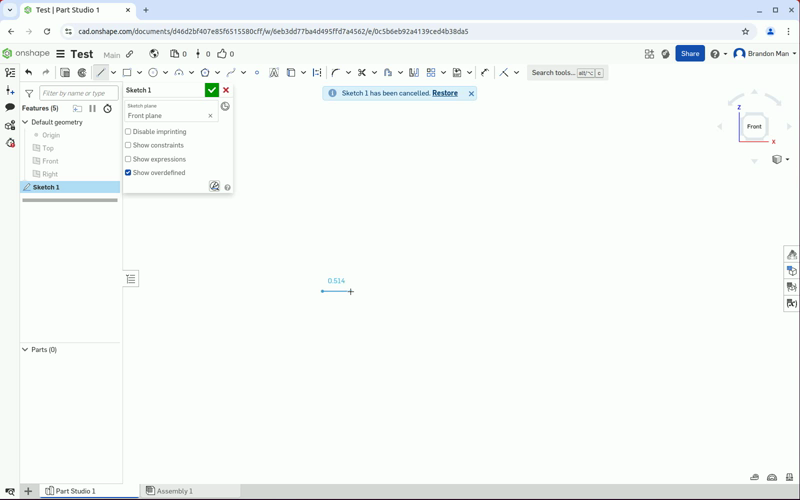
scroll(-6)
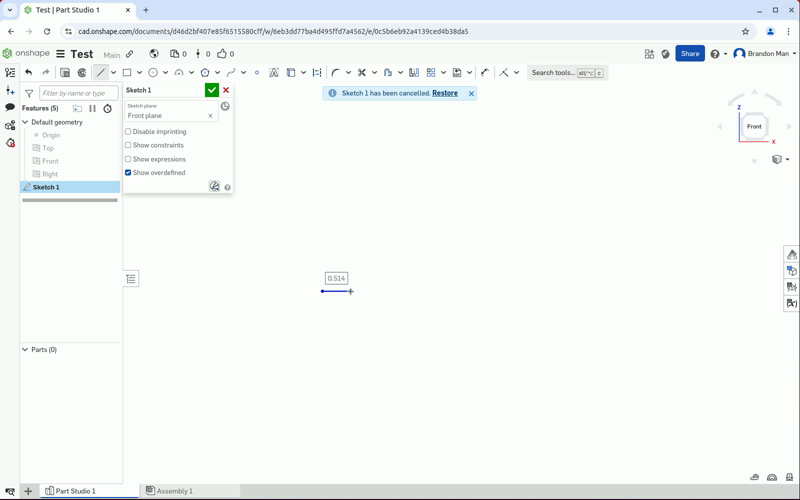
scroll(-6)
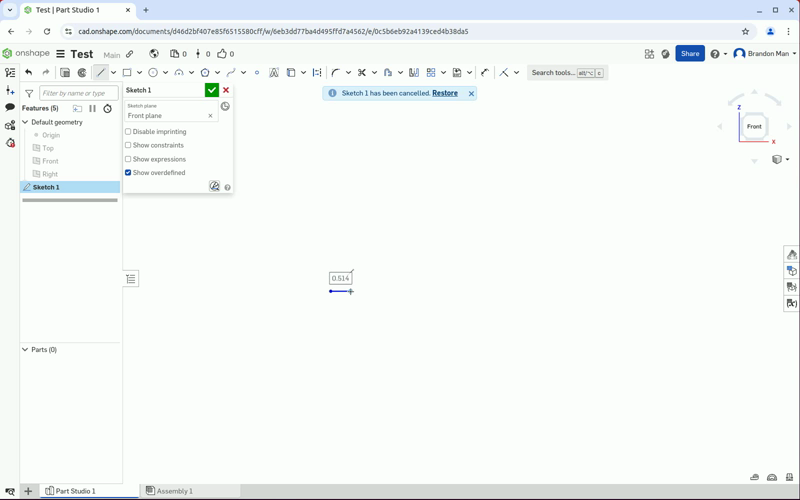
scroll(-6)
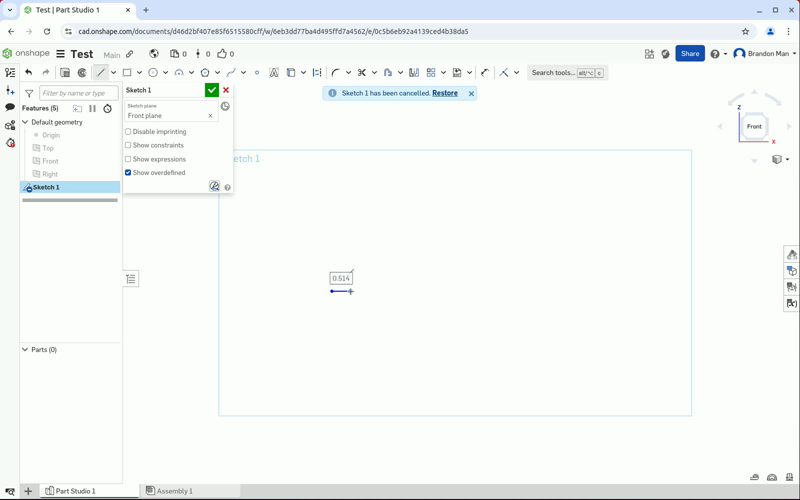
scroll(-6)
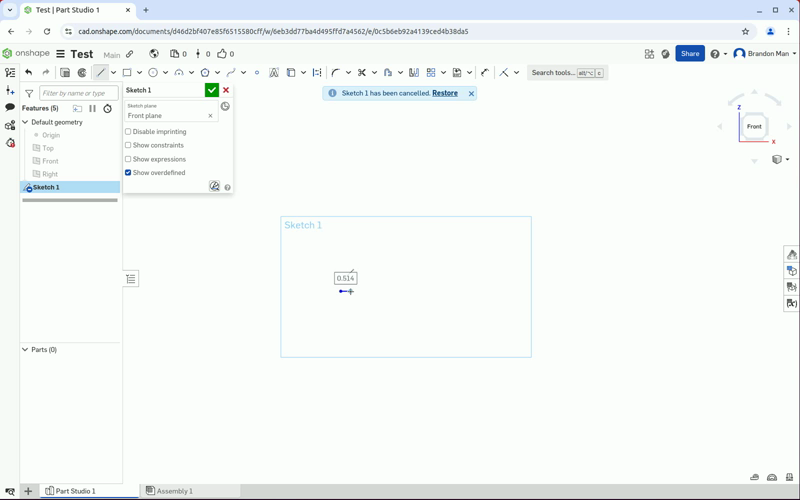
scroll(-6)
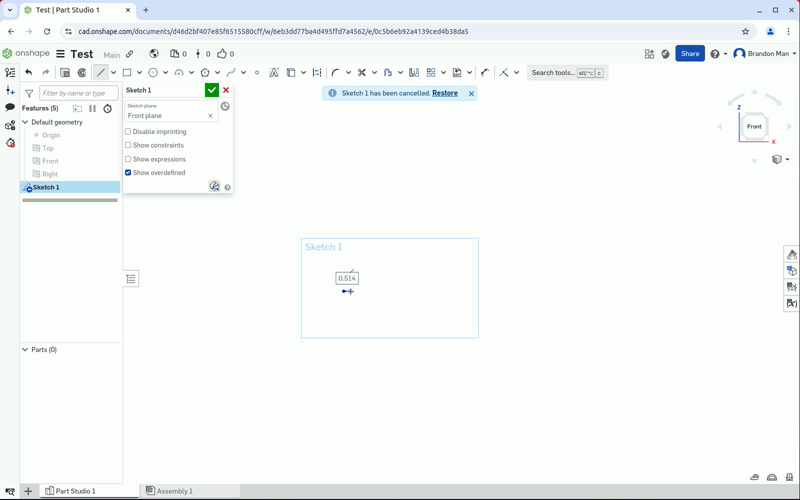
scroll(-6)
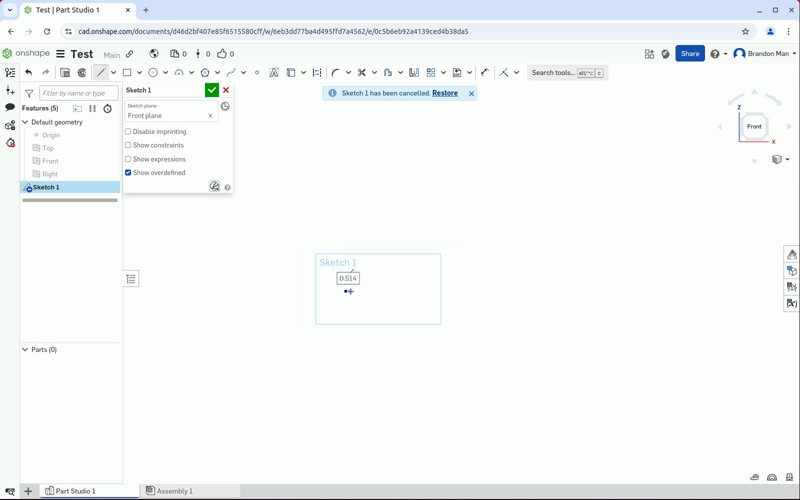
scroll(-6)
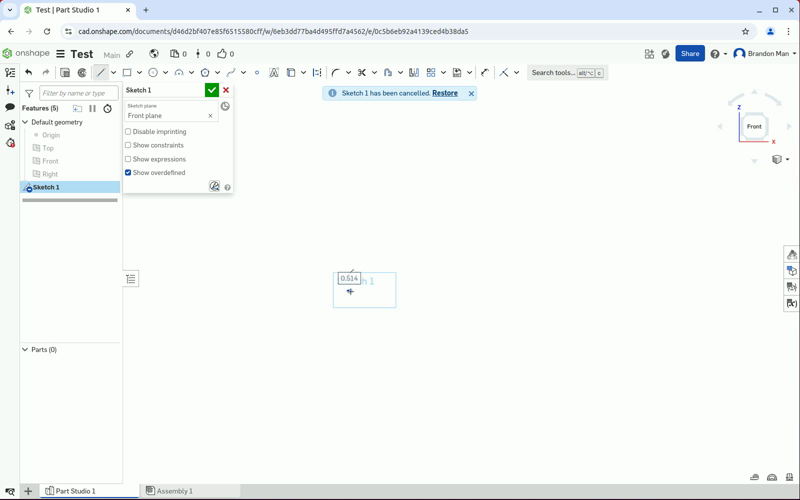
key_up(shift)
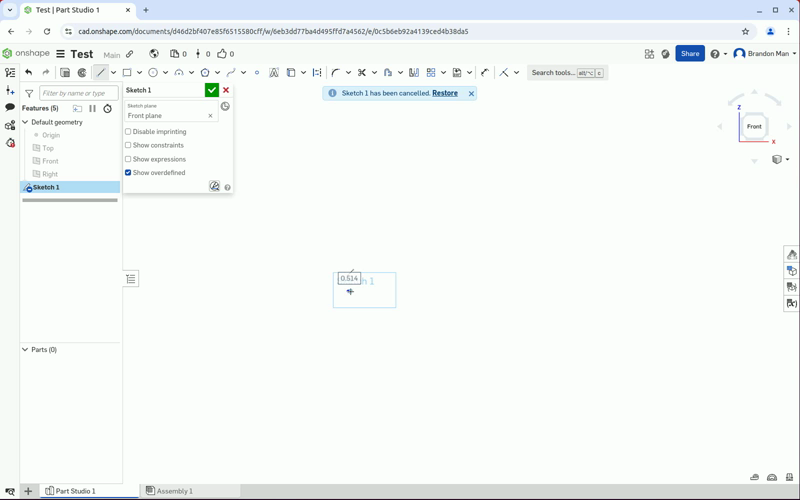
key(esc)
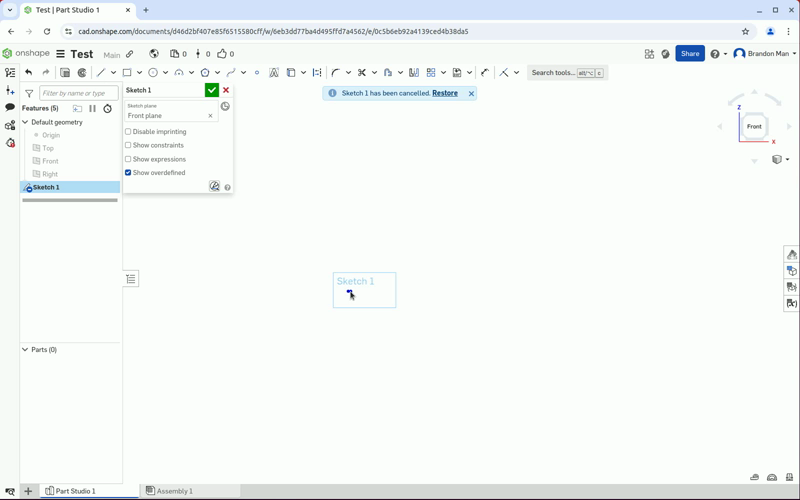
key(a)
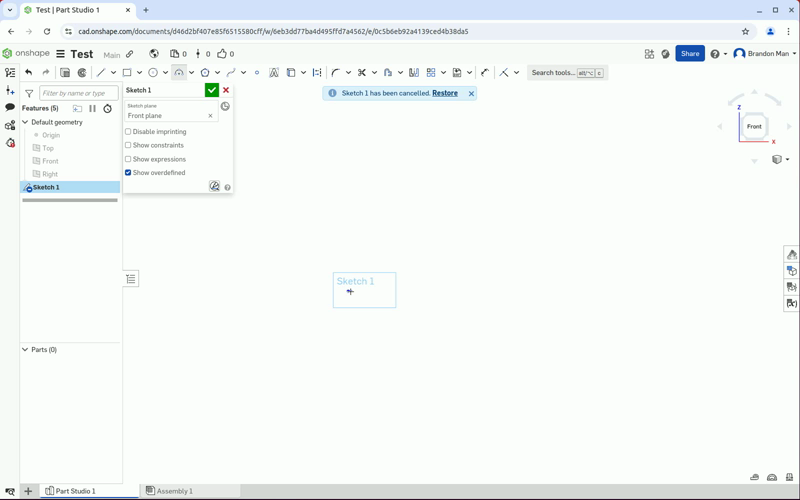
mouse_move(350, 291)
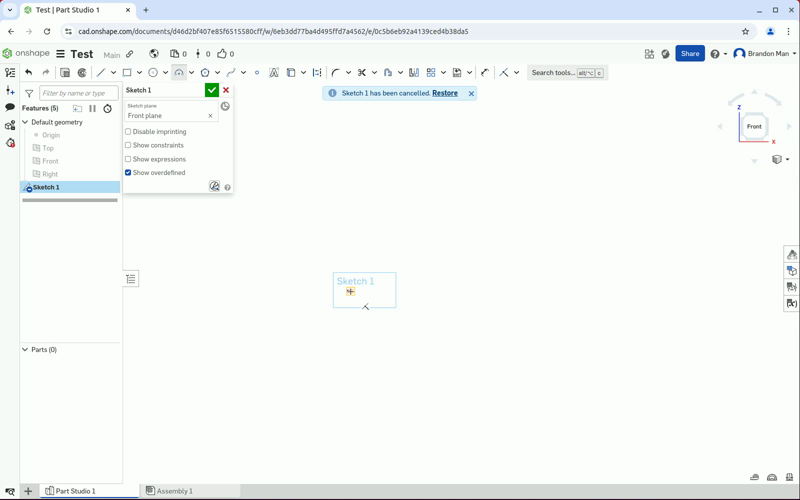
scroll(6)
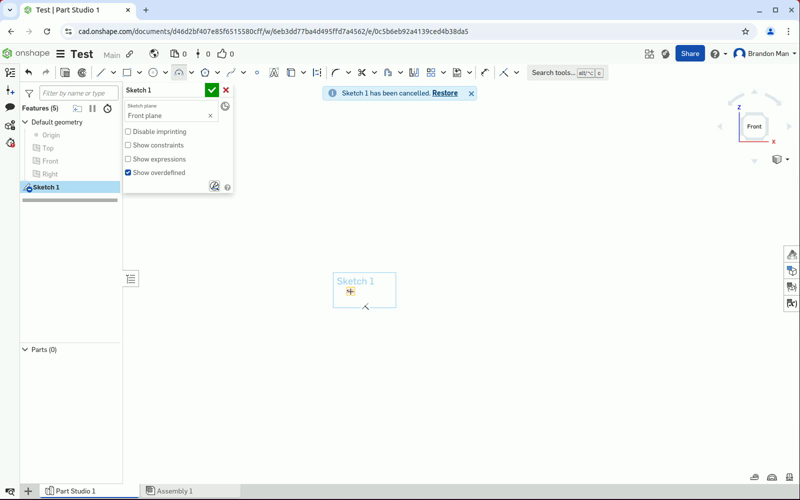
scroll(6)
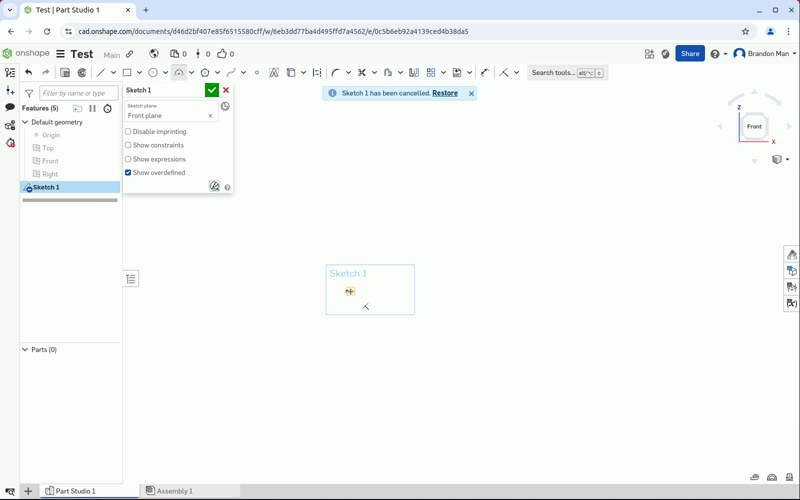
scroll(6)
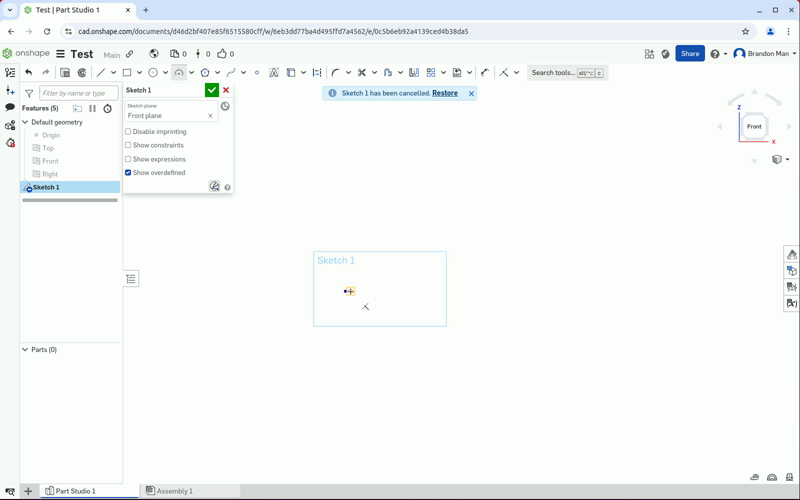
scroll(6)
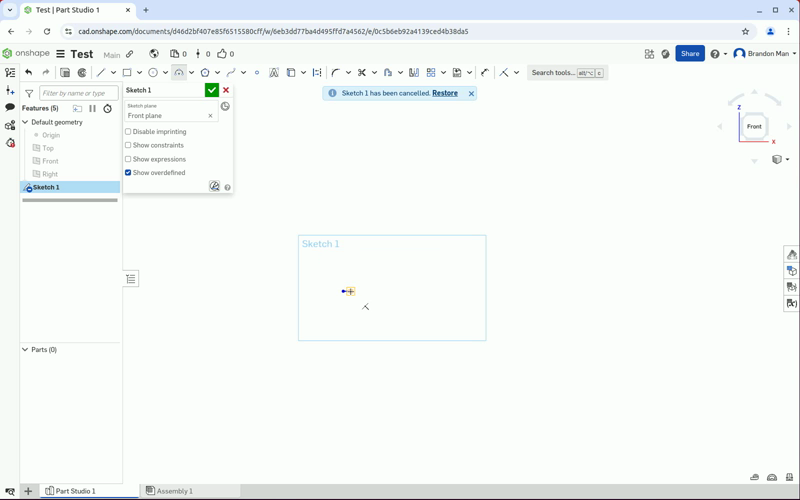
scroll(6)
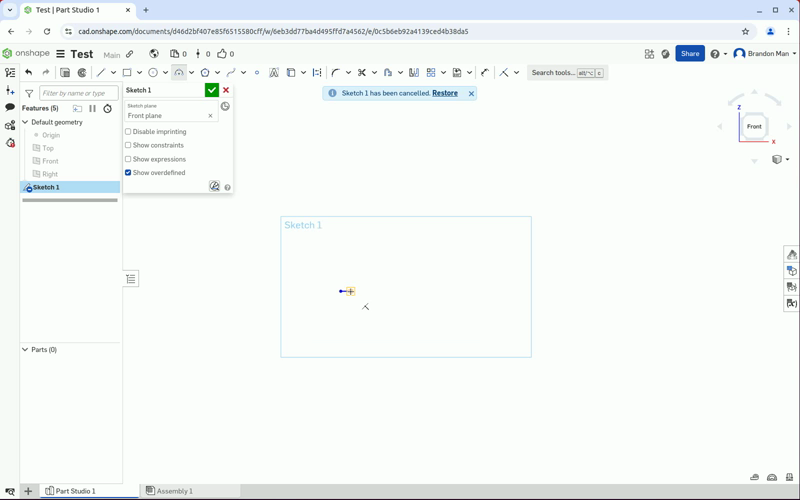
scroll(6)
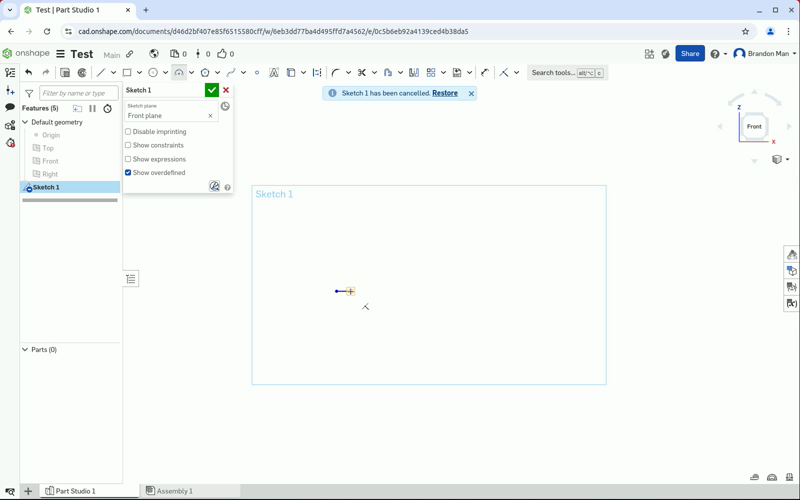
scroll(6)
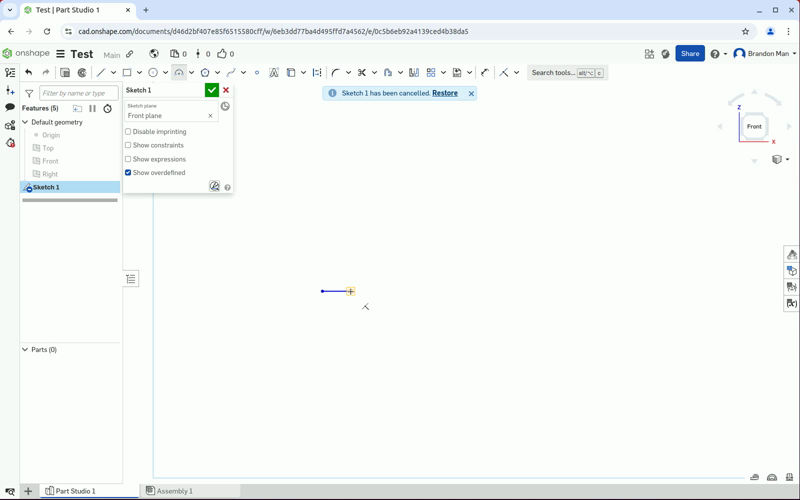
click(350, 291)
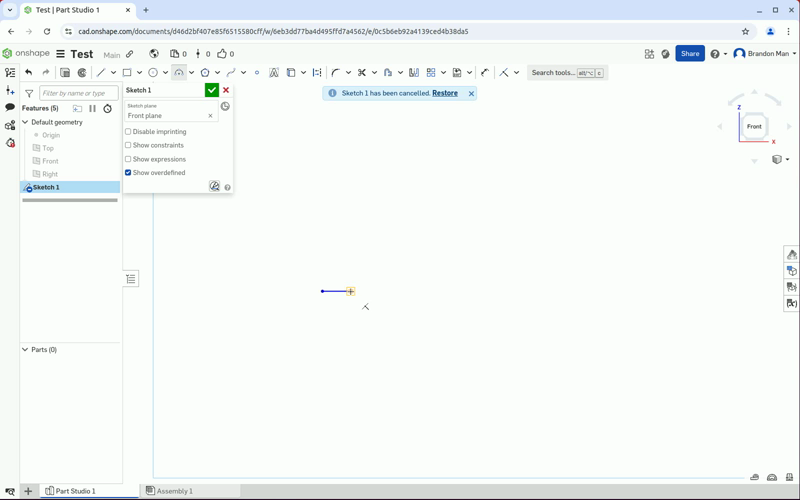
scroll(-6)
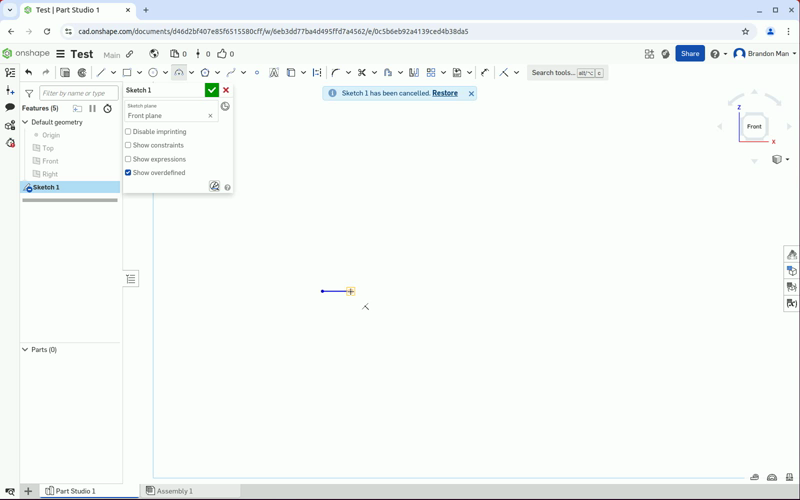
scroll(-6)
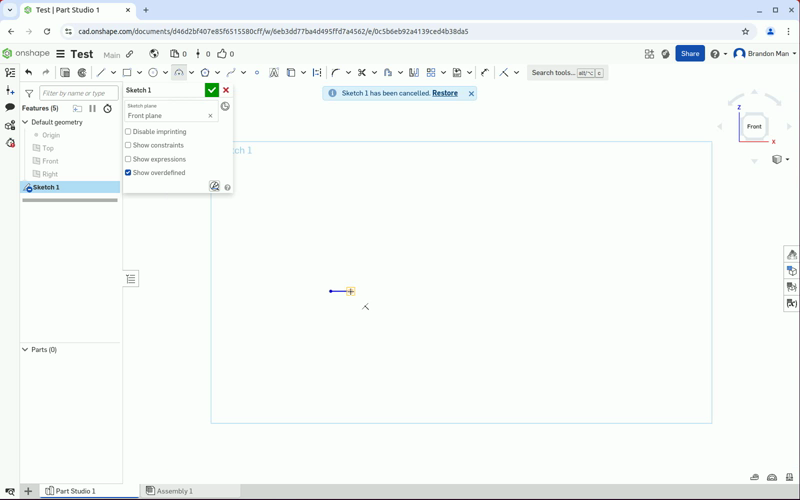
scroll(-6)
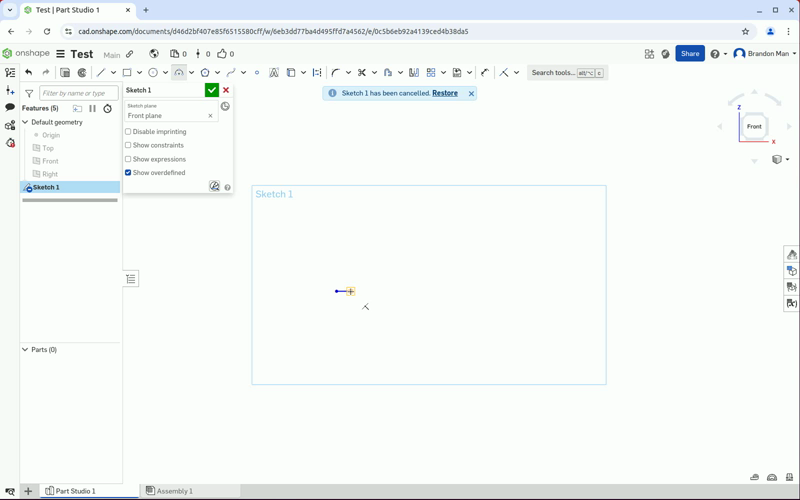
scroll(-6)
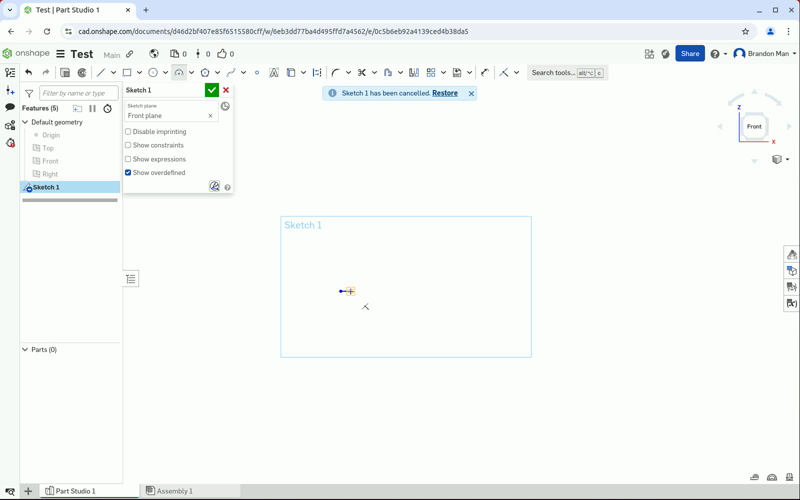
scroll(-6)
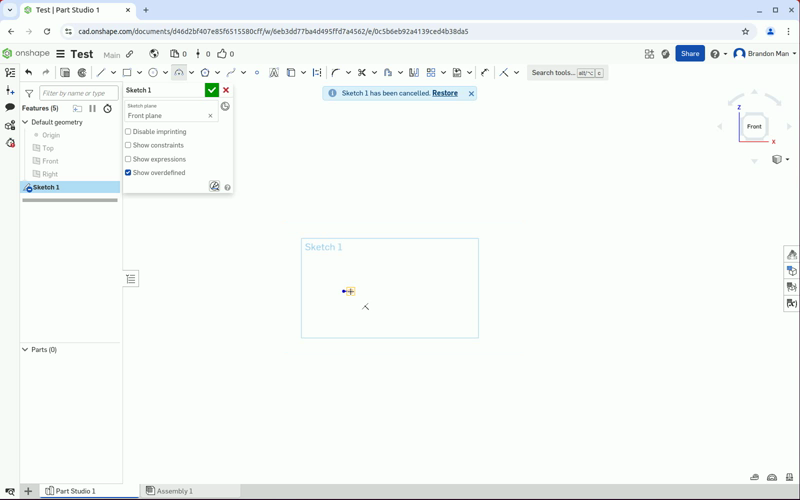
scroll(-6)
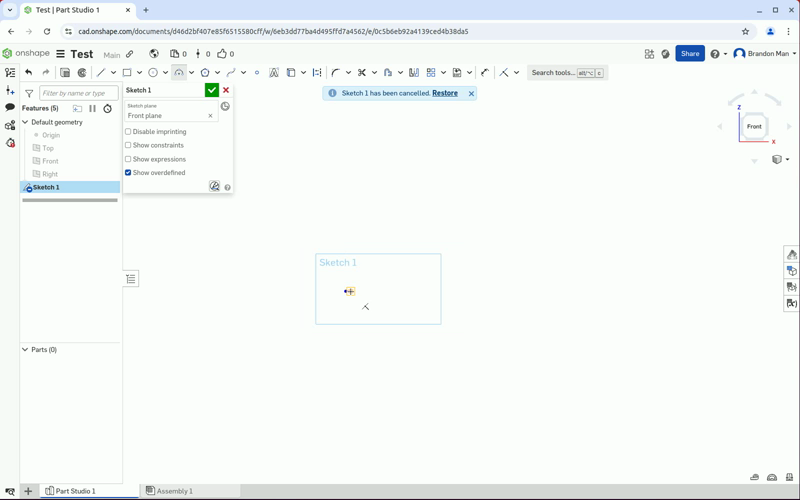
scroll(-6)
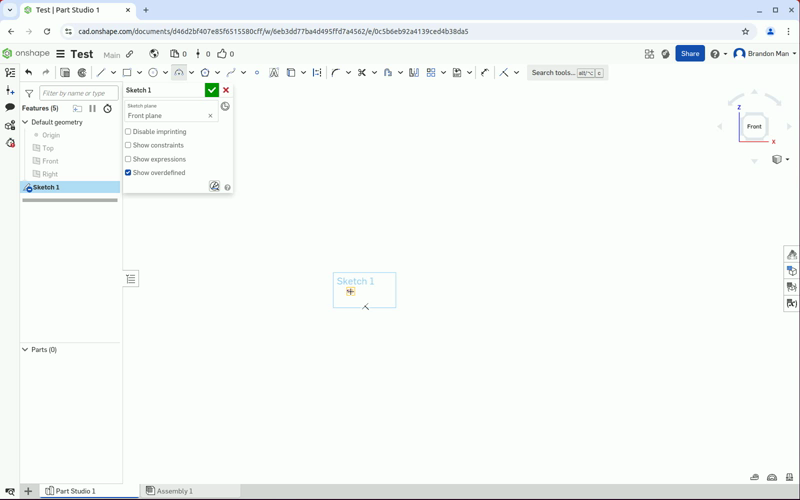
key_down(shift)
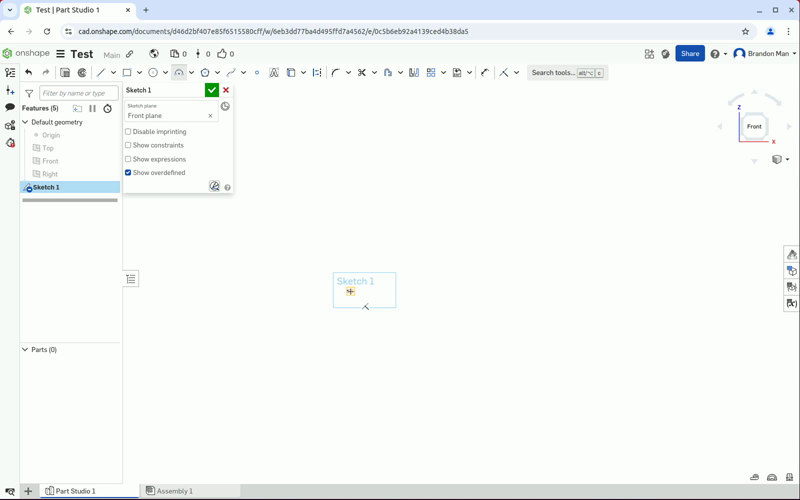
mouse_move(359, 291)
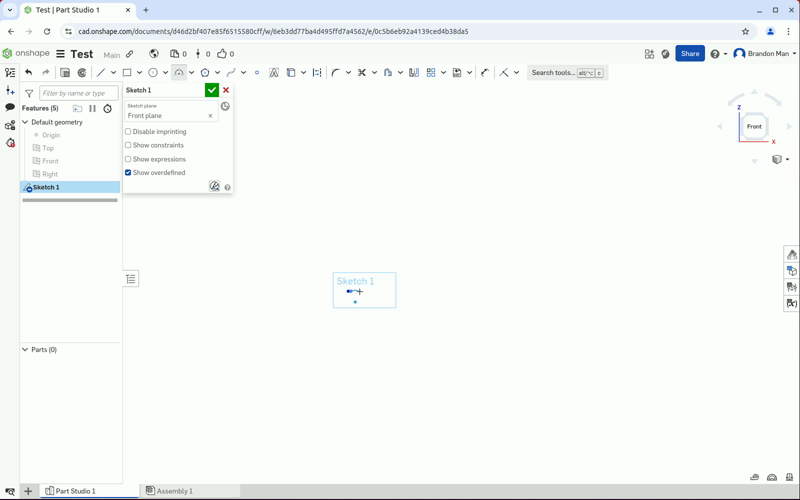
click(359, 291)
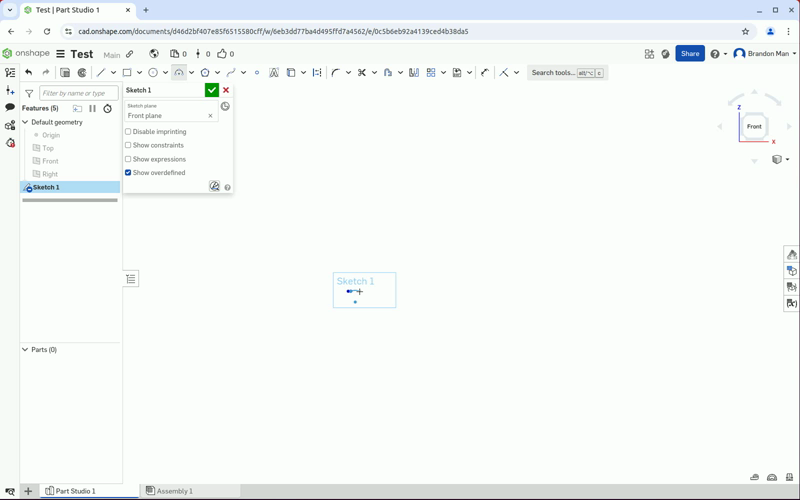
mouse_move(355, 295)
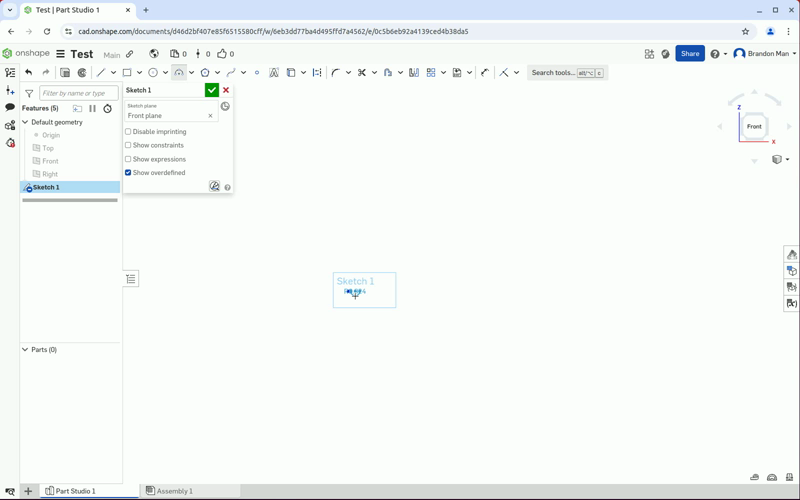
click(355, 295)
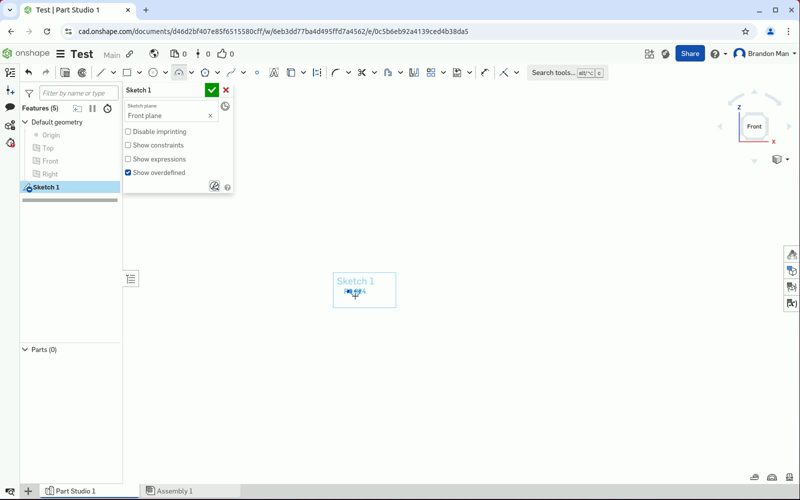
key_up(shift)
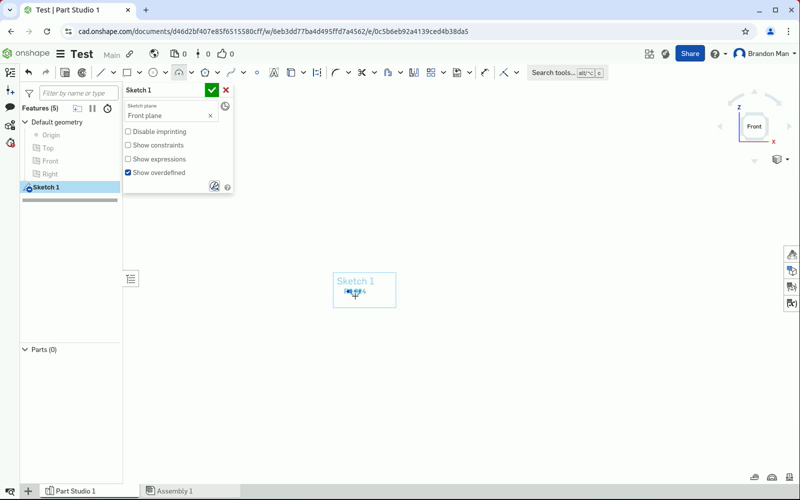
key(esc)
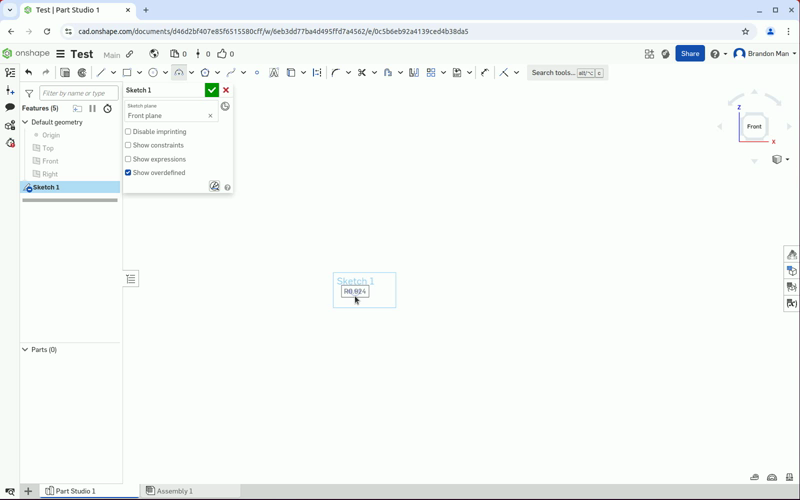
key(l)
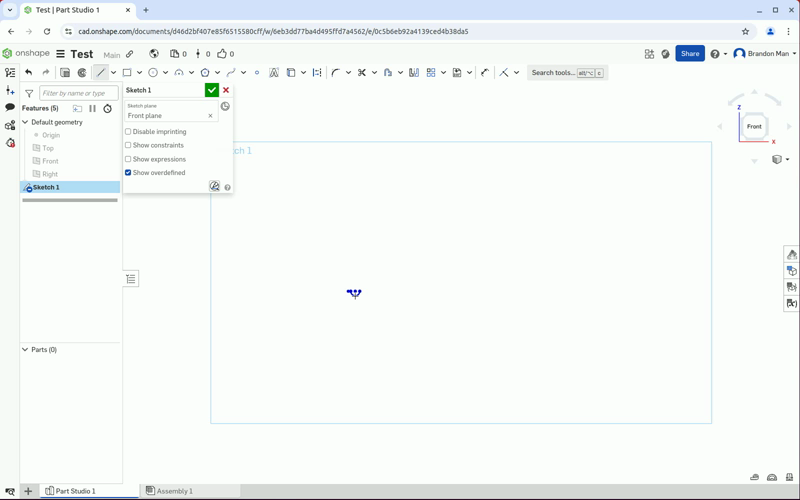
mouse_move(359, 291)
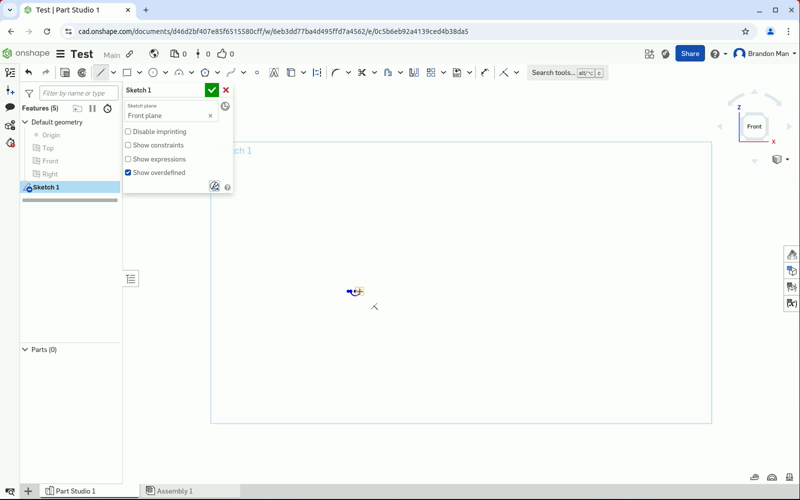
click(359, 291)
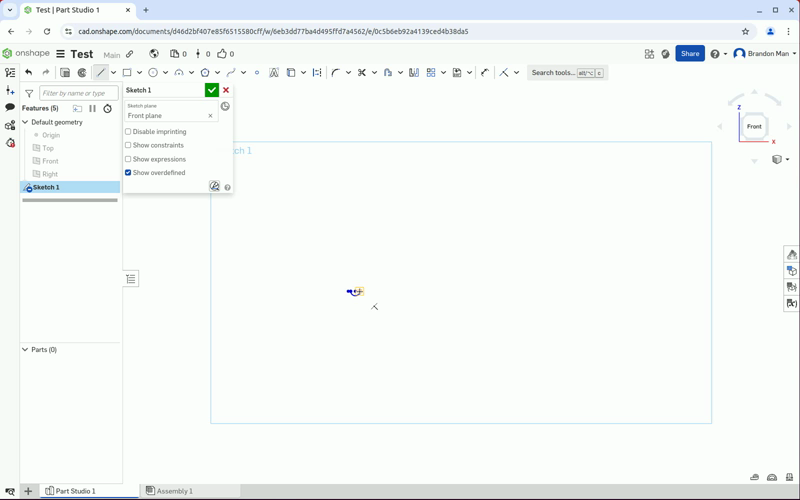
key_down(shift)
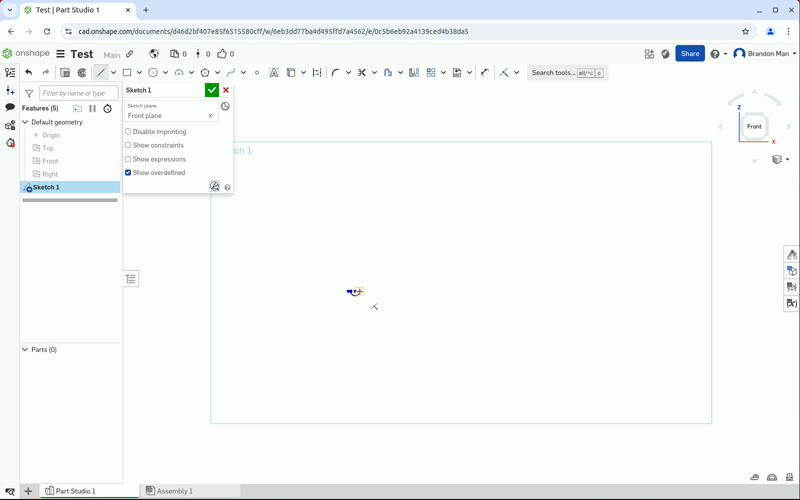
mouse_move(389, 291)
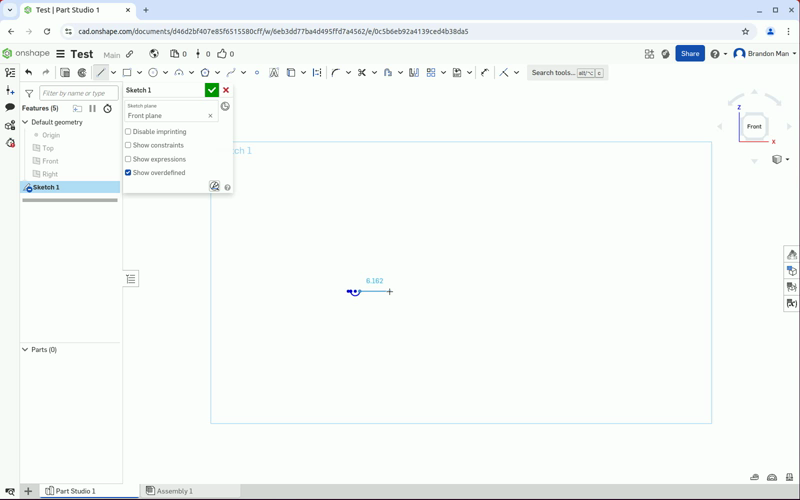
mouse_move(362, 291)
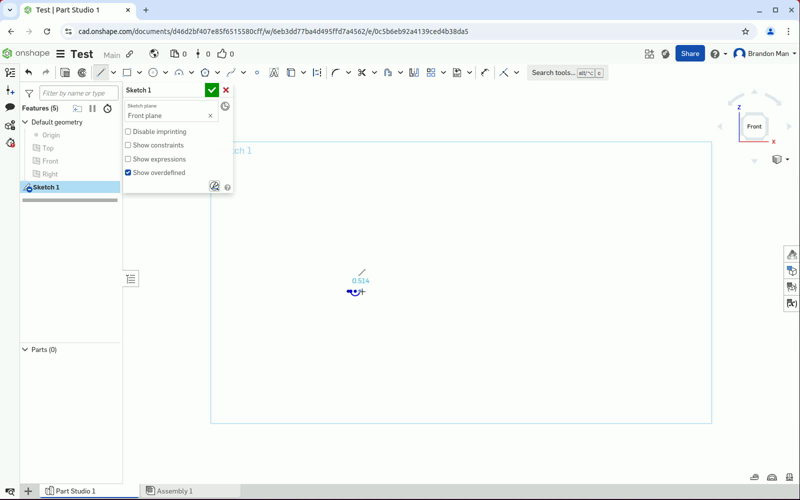
scroll(6)
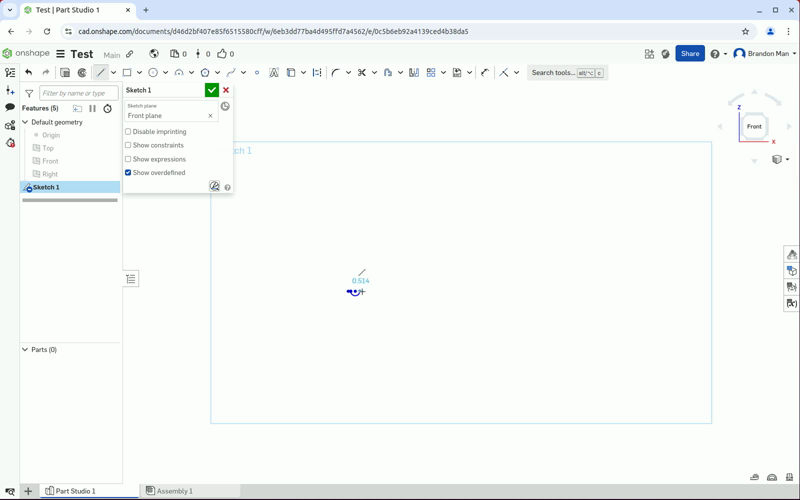
scroll(6)
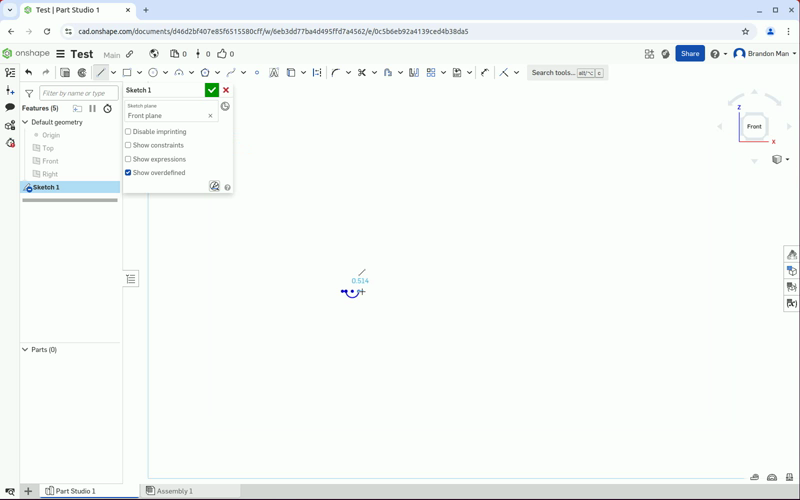
scroll(6)
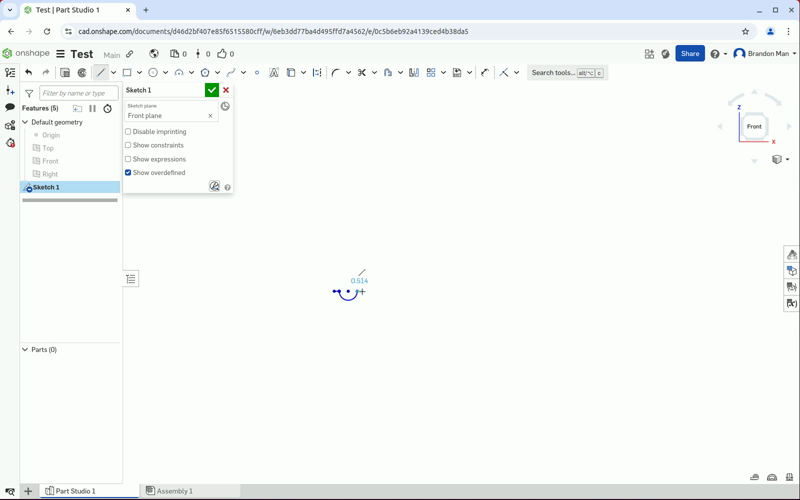
scroll(6)
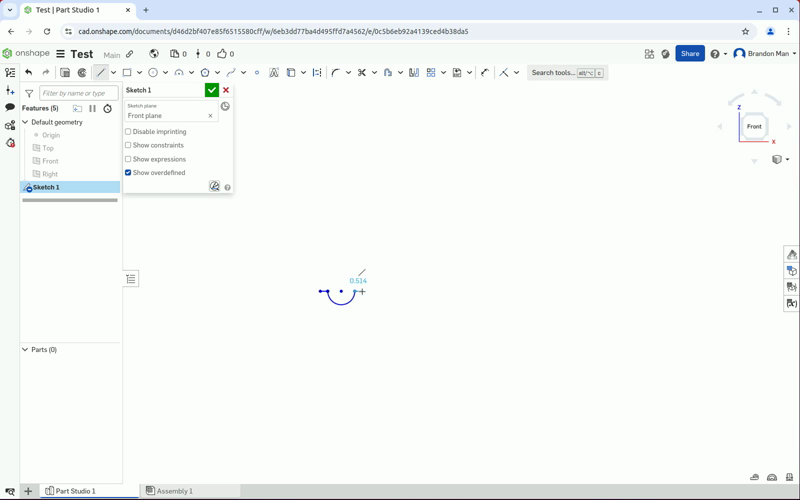
scroll(6)
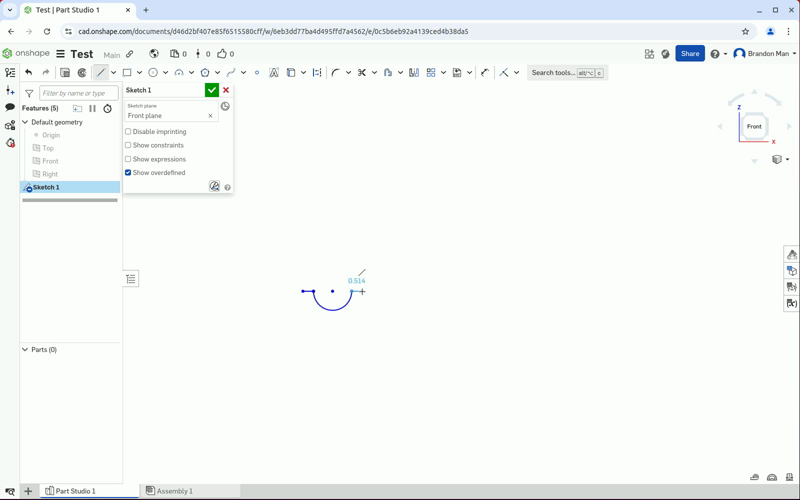
scroll(6)
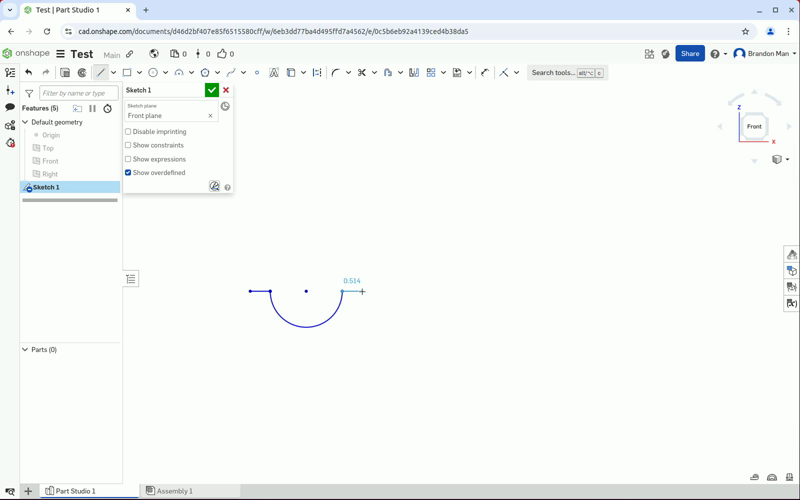
scroll(6)
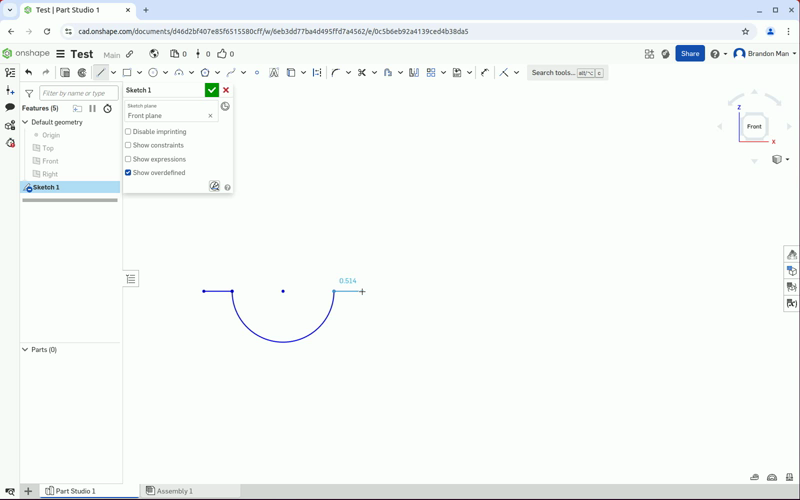
click(362, 291)
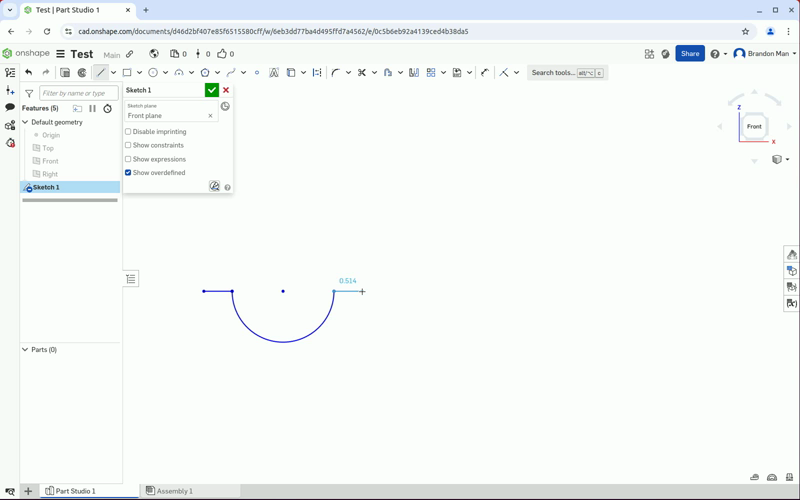
scroll(-6)
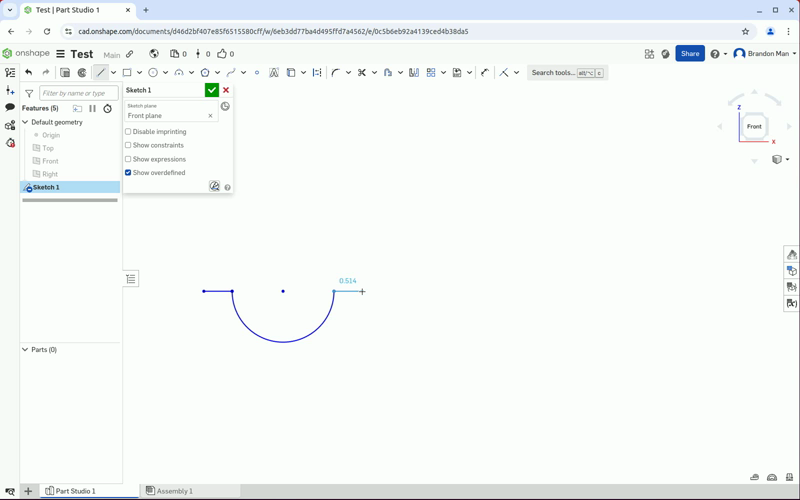
scroll(-6)
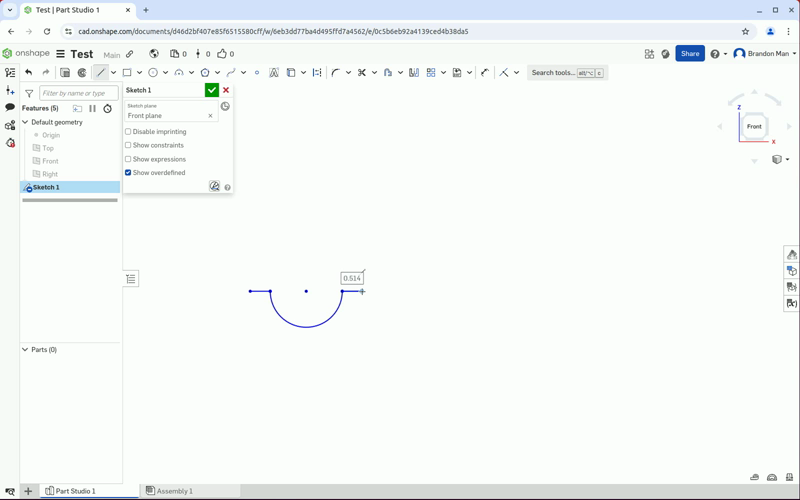
scroll(-6)
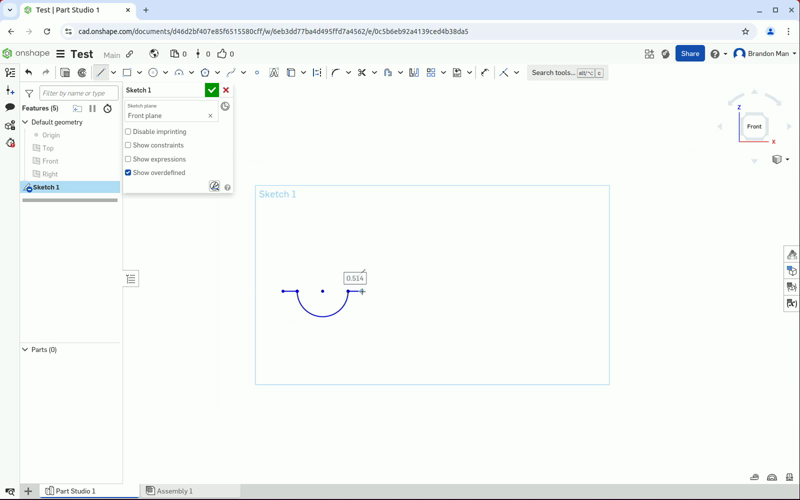
scroll(-6)
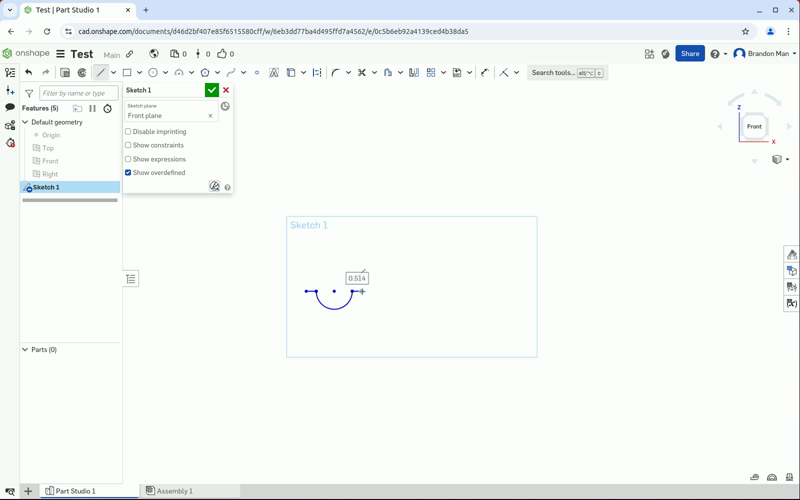
scroll(-6)
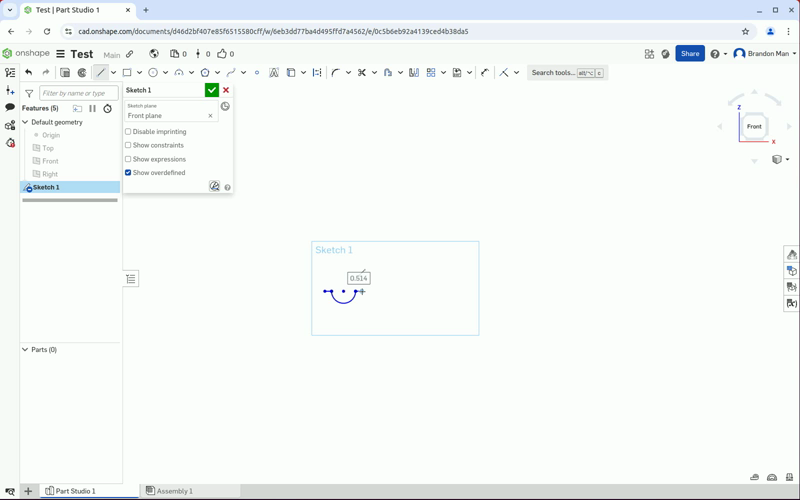
scroll(-6)
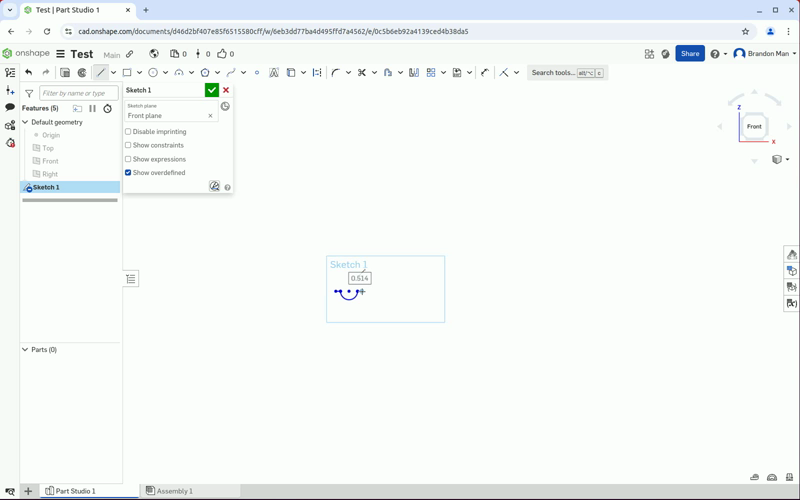
scroll(-6)
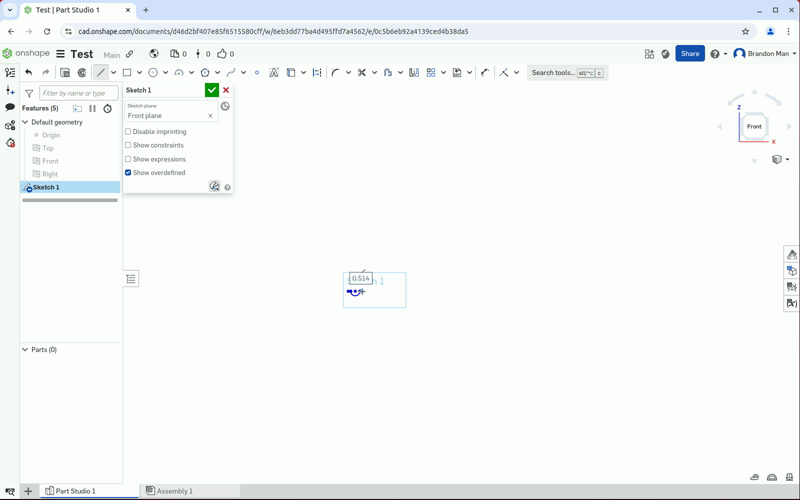
key_up(shift)
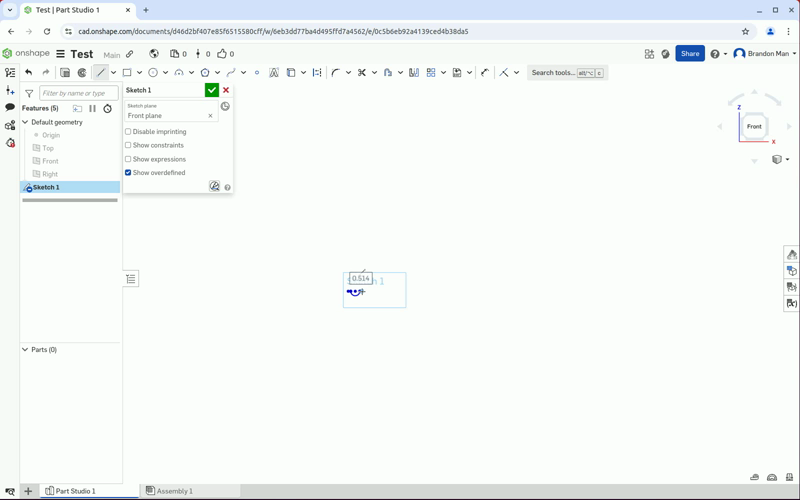
key_down(shift)
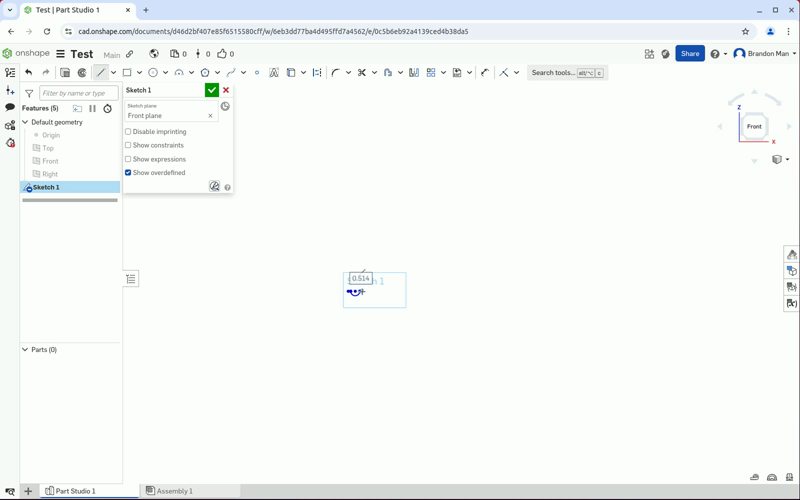
mouse_move(392, 291)
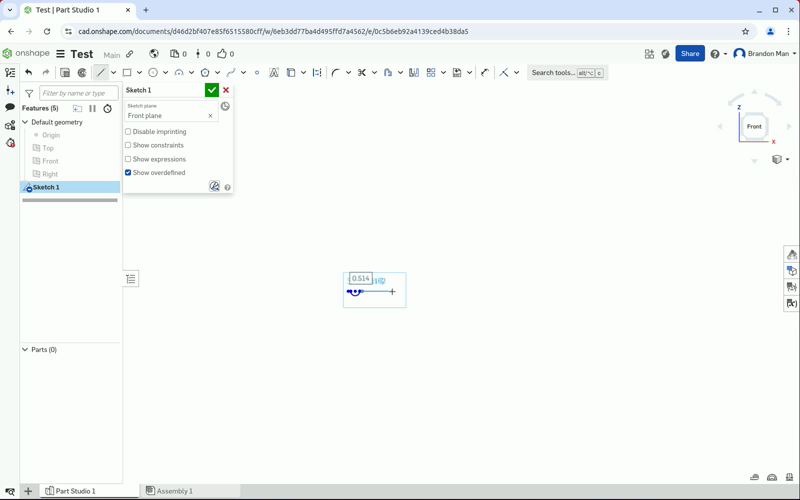
mouse_move(362, 290)
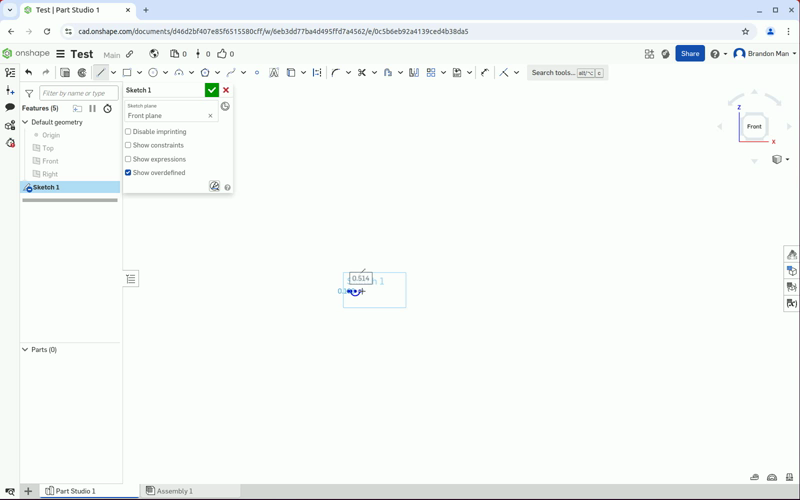
scroll(6)
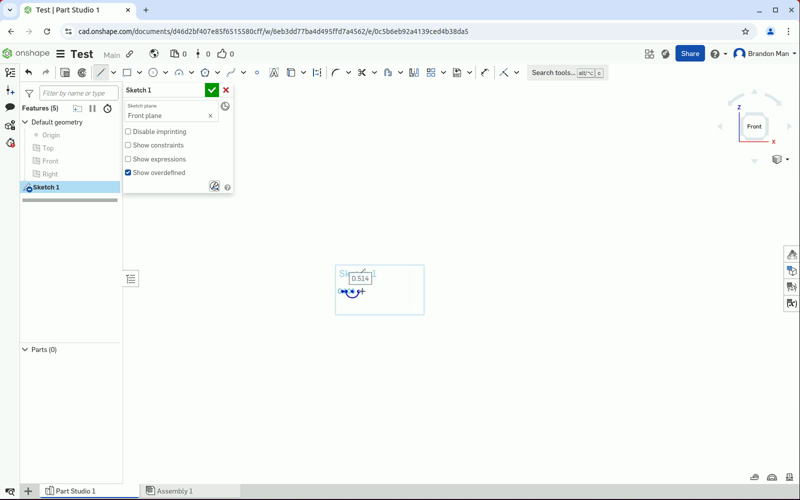
scroll(6)
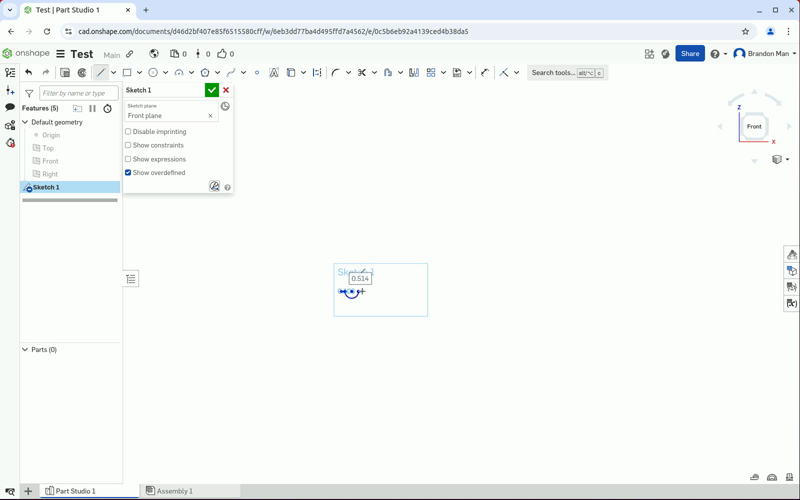
scroll(6)
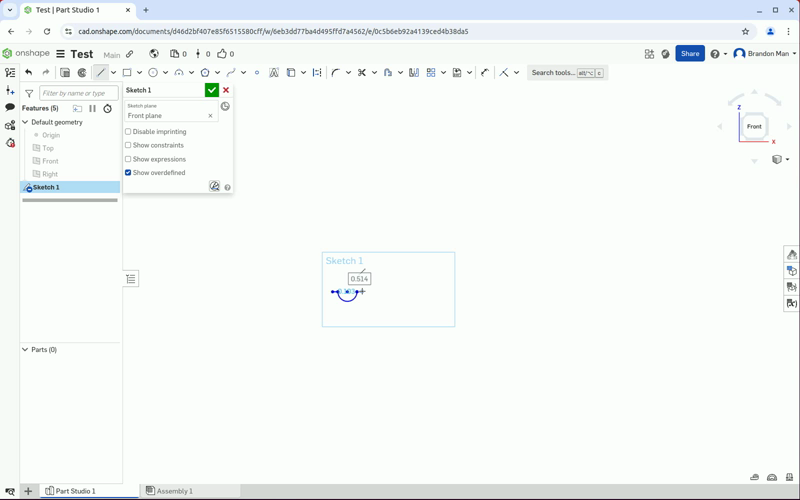
scroll(6)
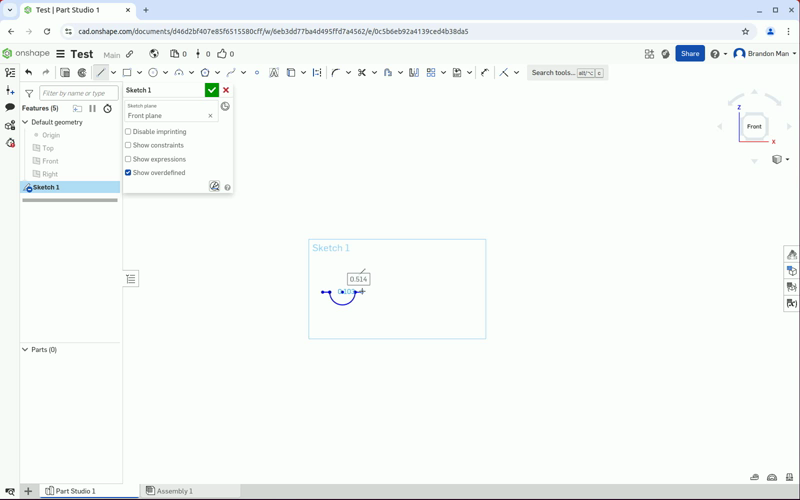
scroll(6)
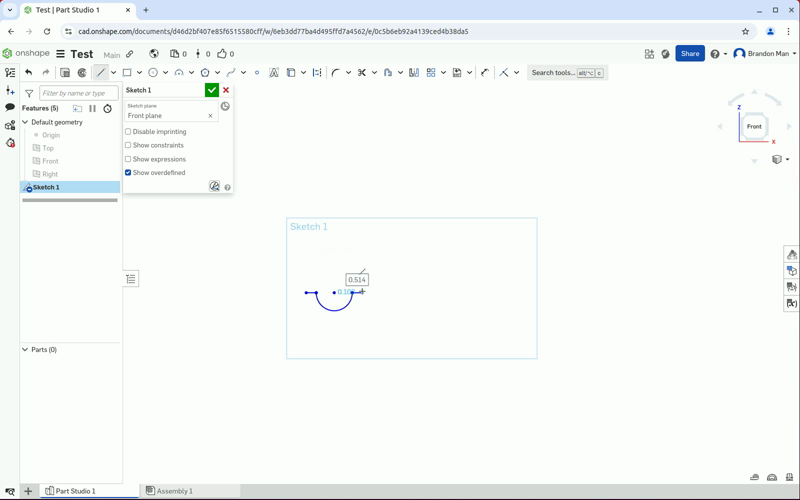
scroll(6)
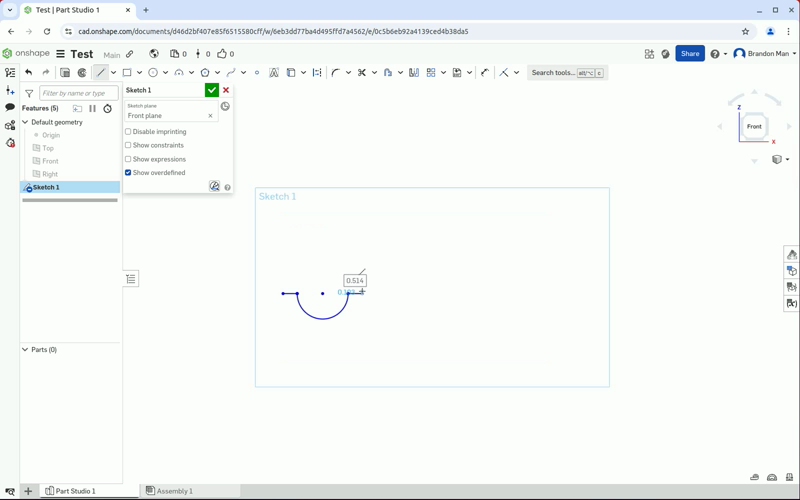
scroll(6)
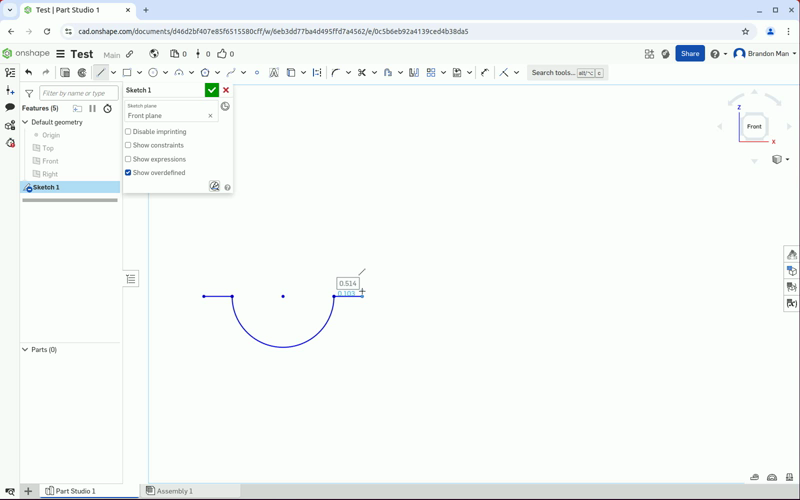
click(362, 290)
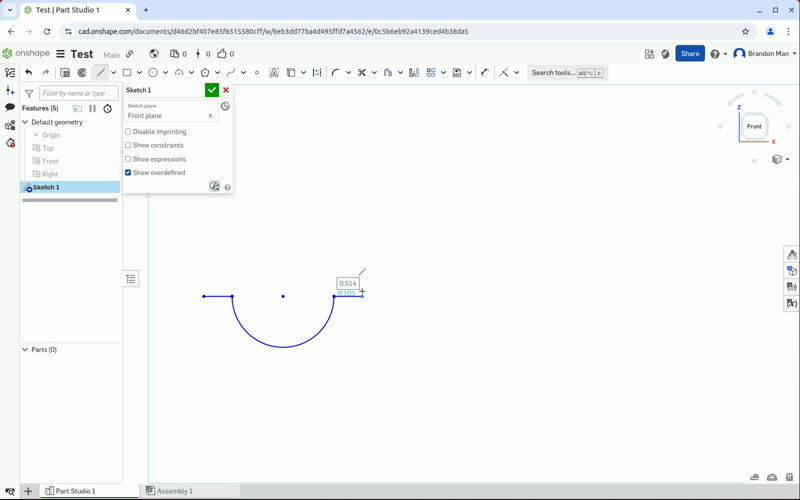
scroll(-6)
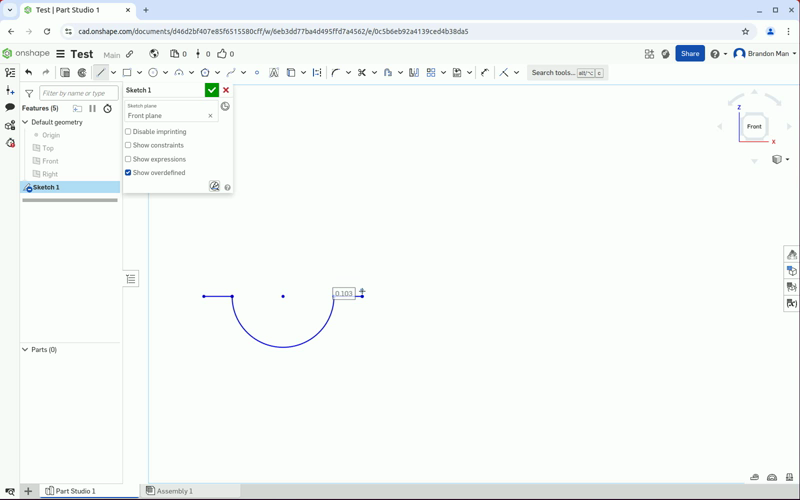
scroll(-6)
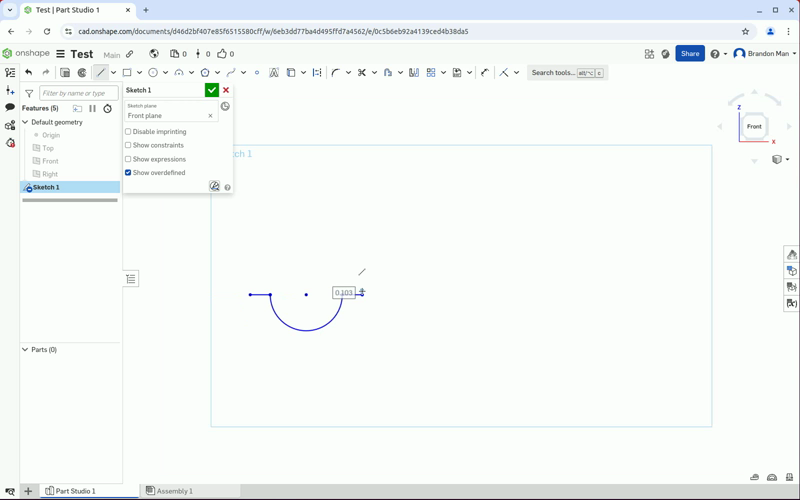
scroll(-6)
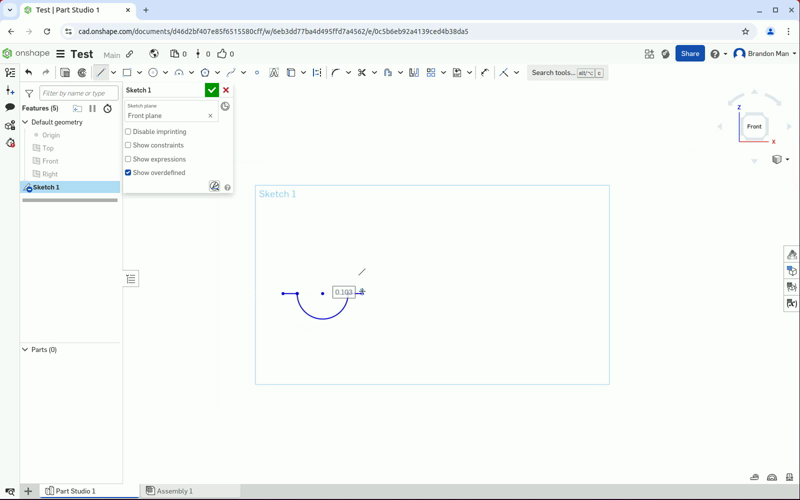
scroll(-6)
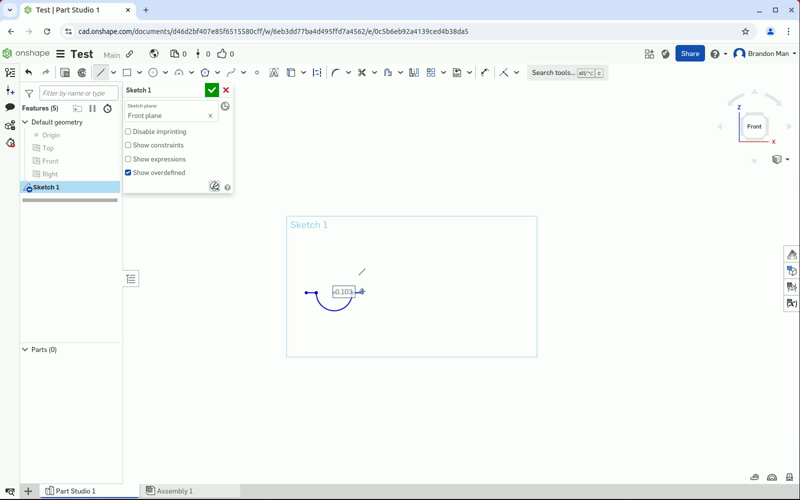
scroll(-6)
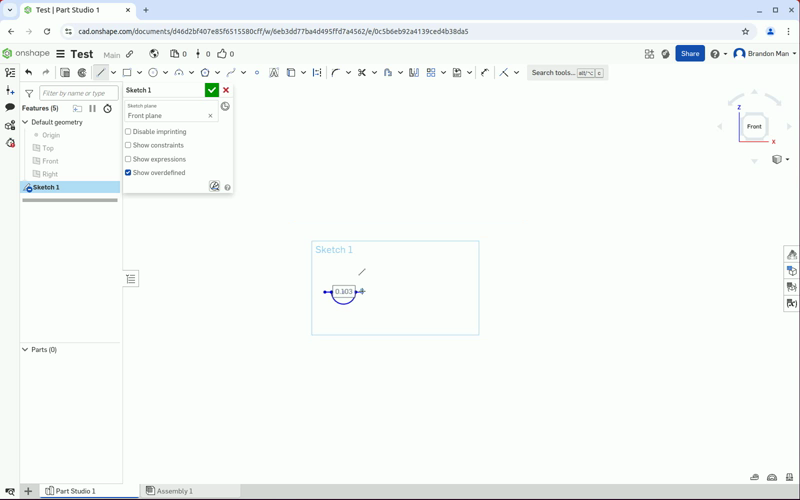
scroll(-6)
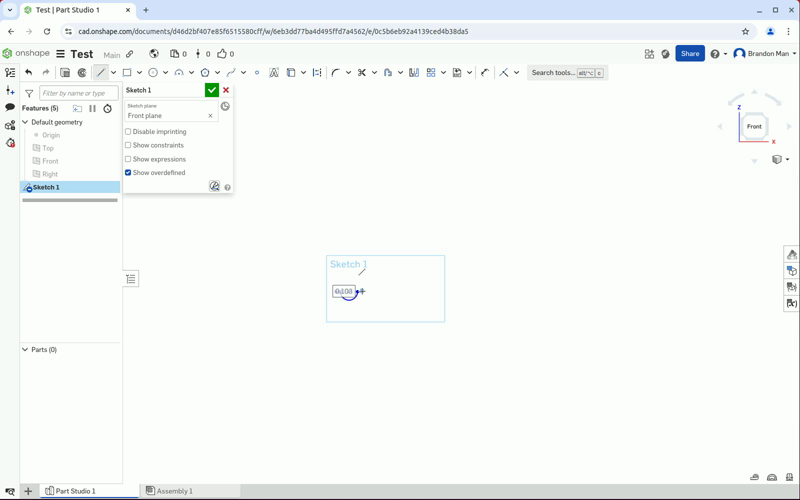
scroll(-6)
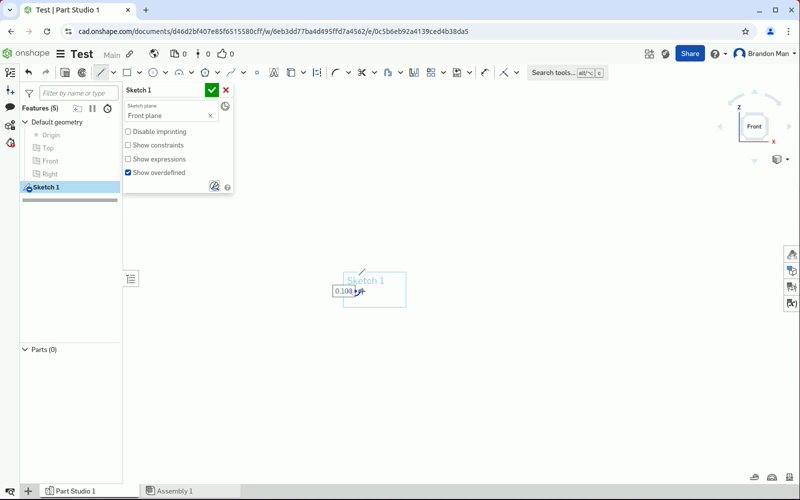
key_up(shift)
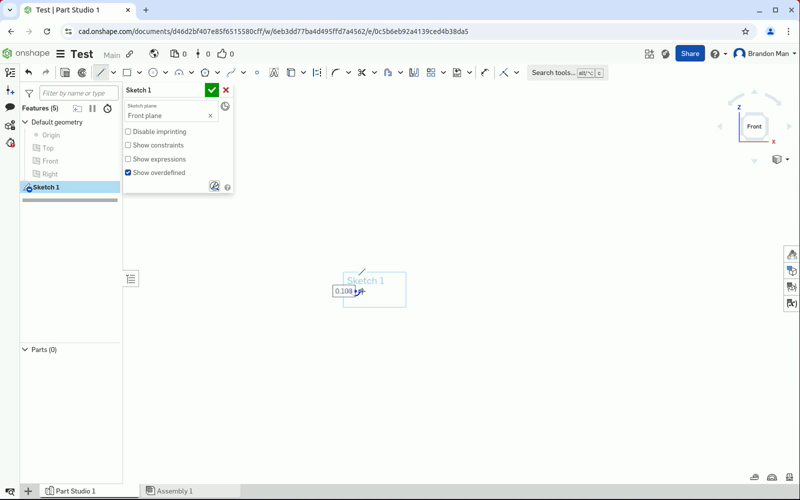
key(esc)
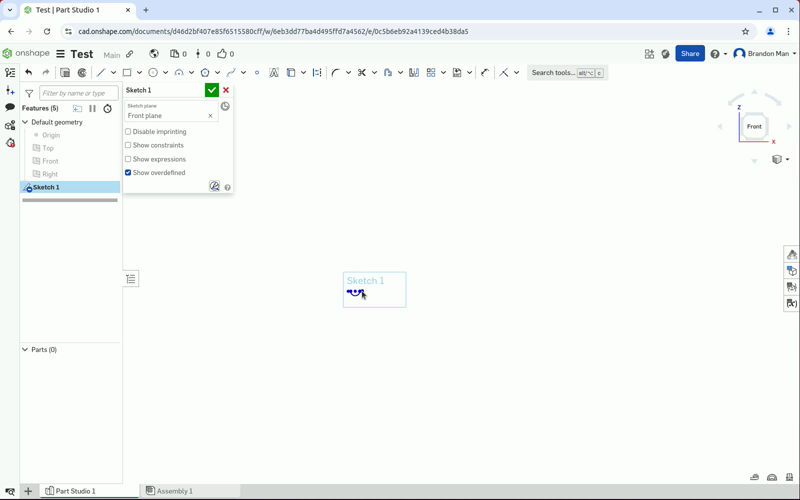
key(a)
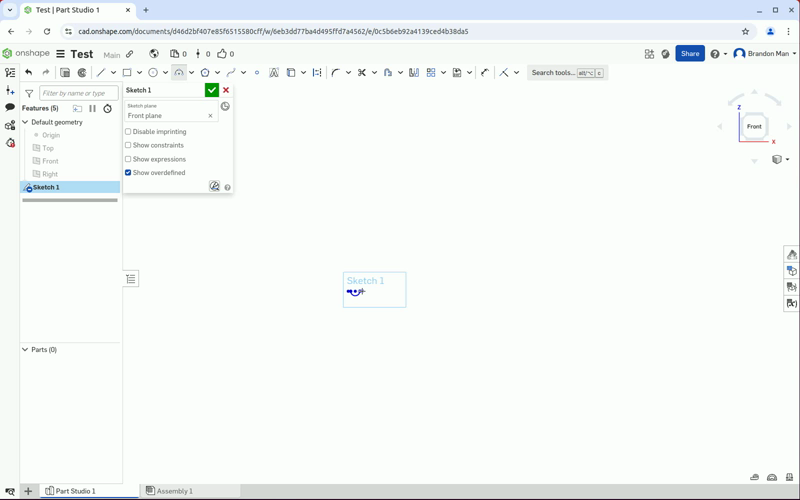
mouse_move(362, 290)
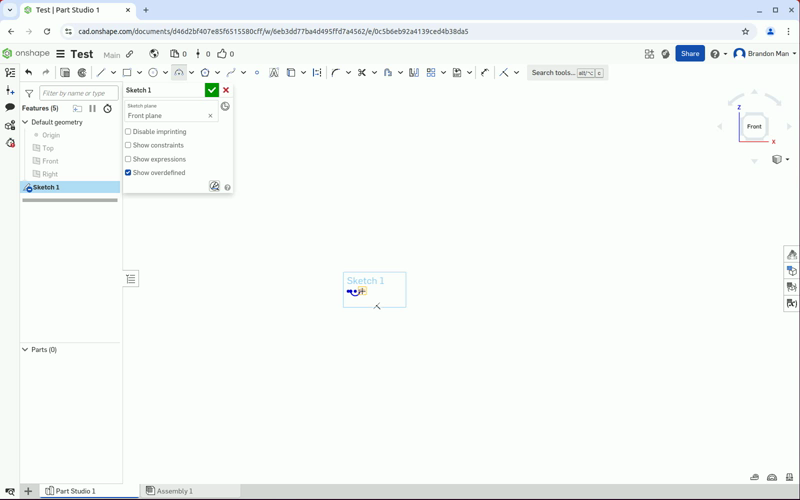
scroll(6)
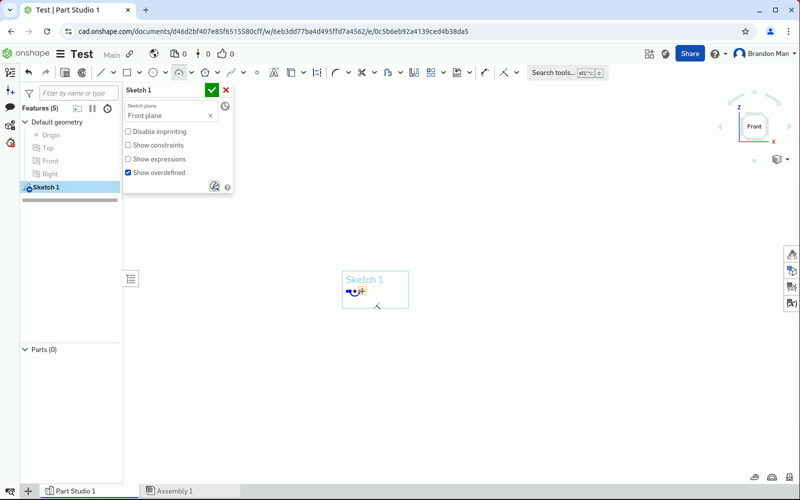
scroll(6)
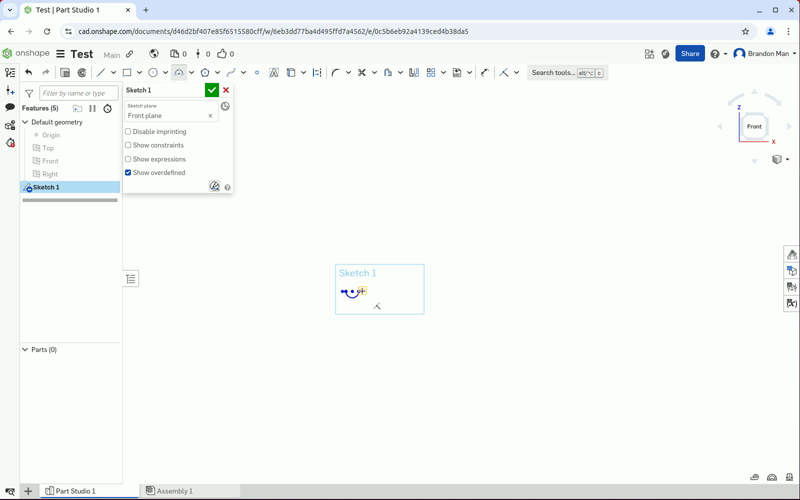
scroll(6)
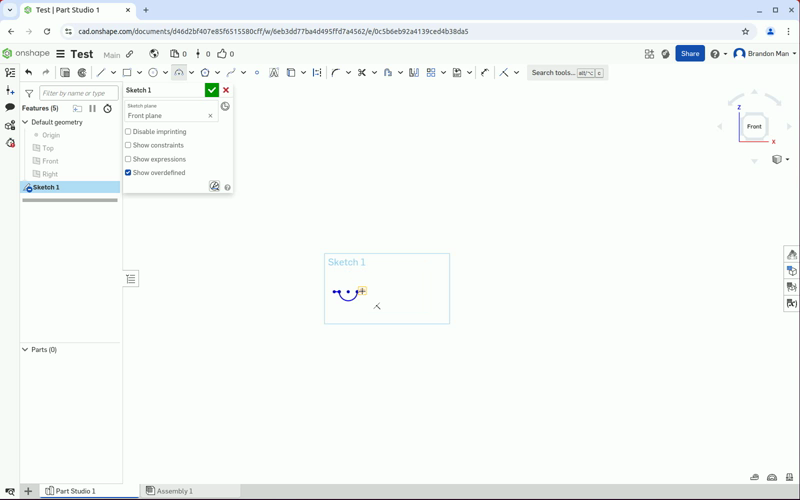
scroll(6)
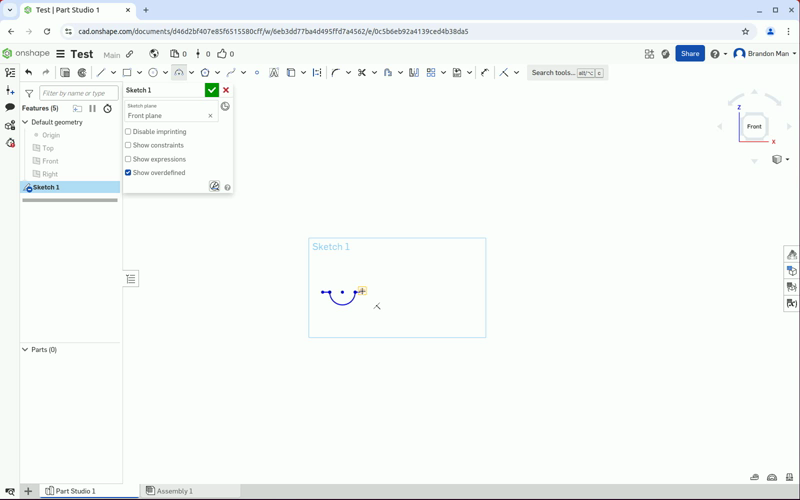
scroll(6)
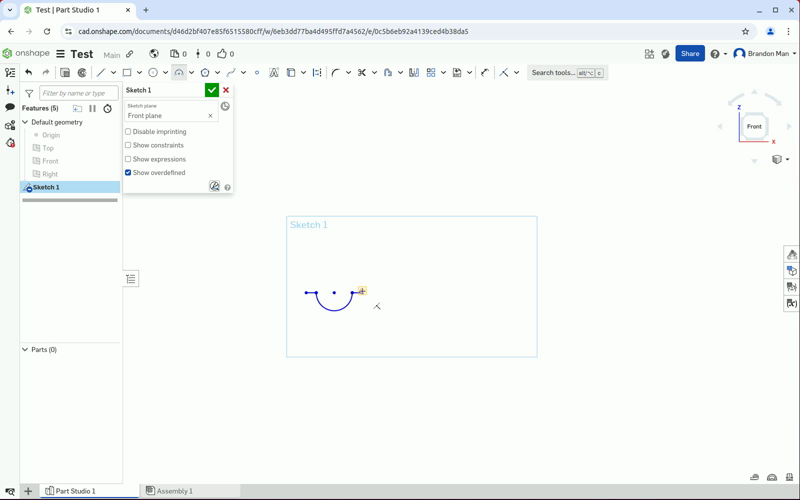
scroll(6)
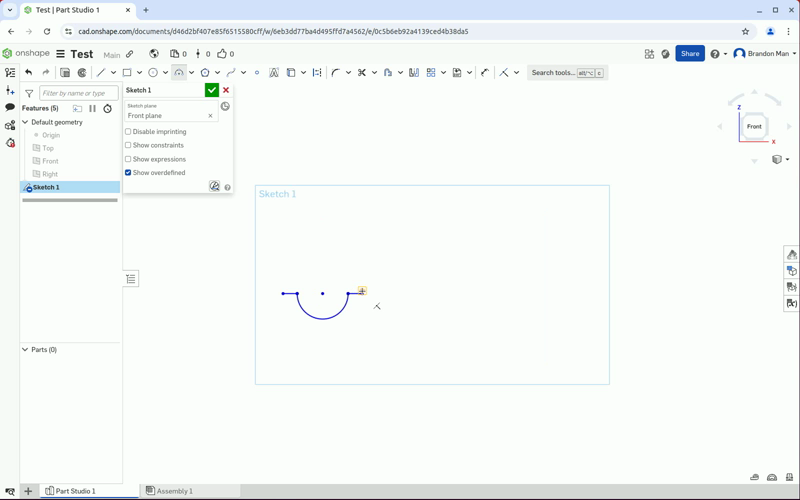
scroll(6)
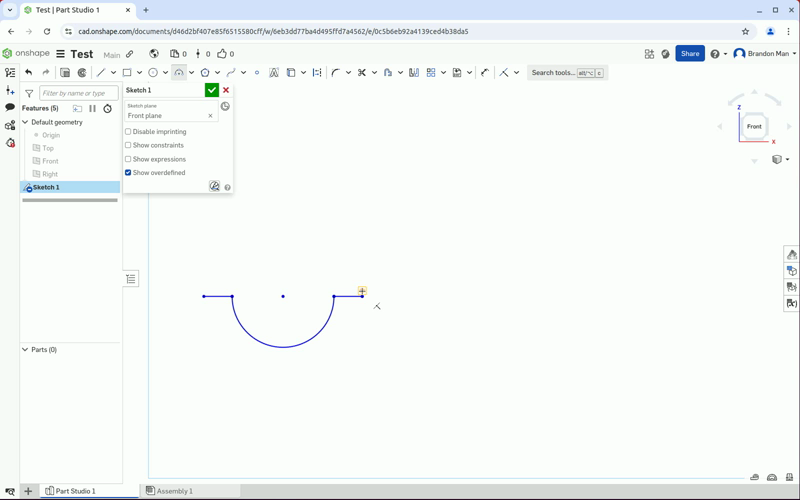
click(362, 290)
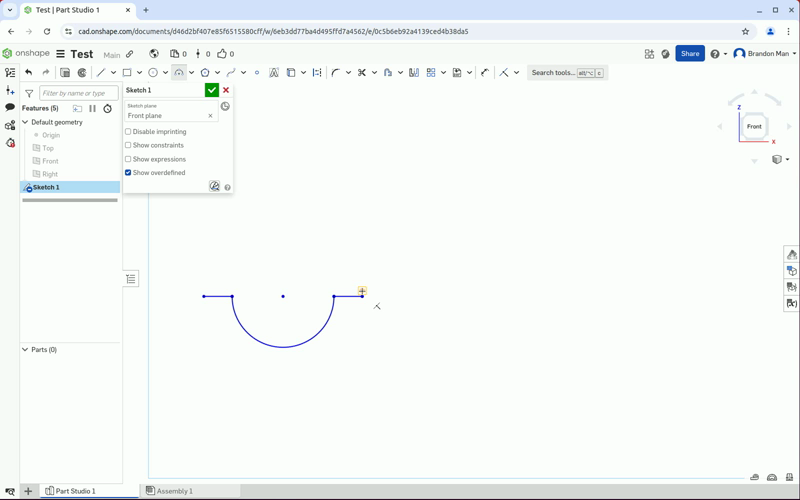
scroll(-6)
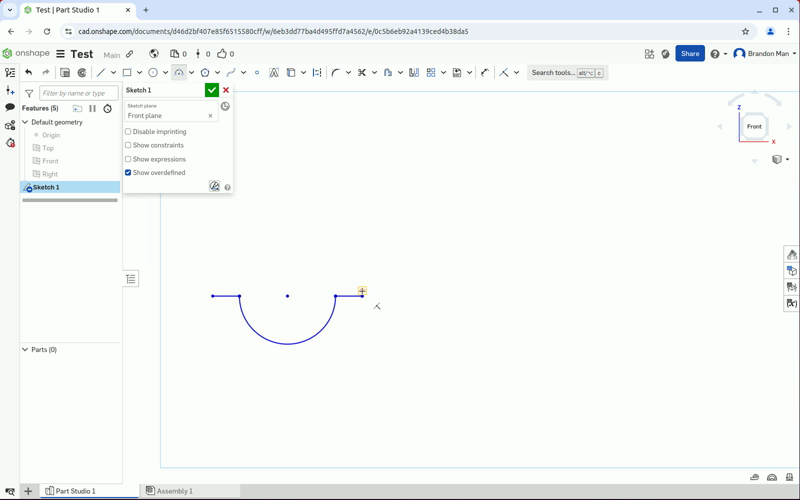
scroll(-6)
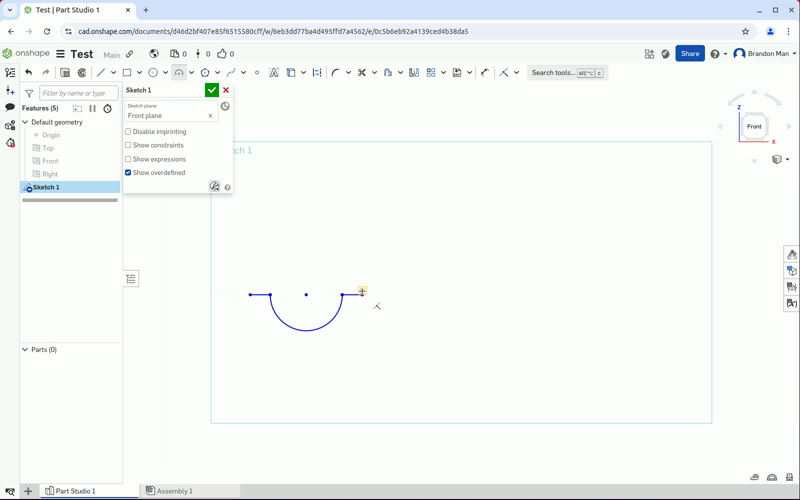
scroll(-6)
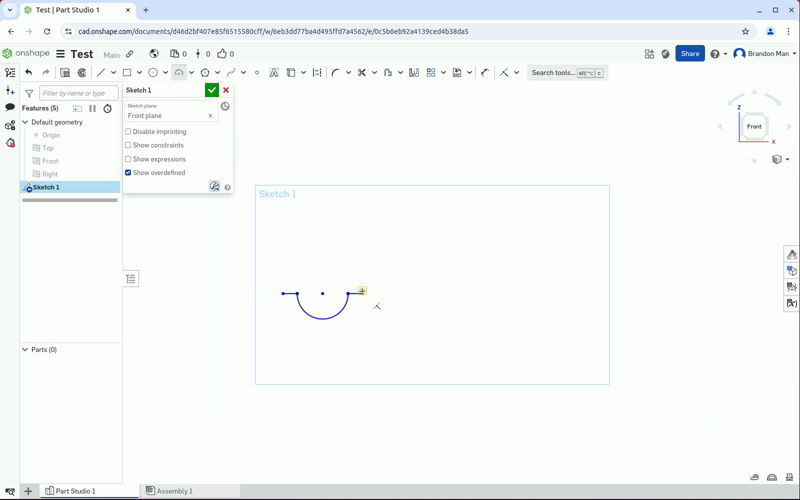
scroll(-6)
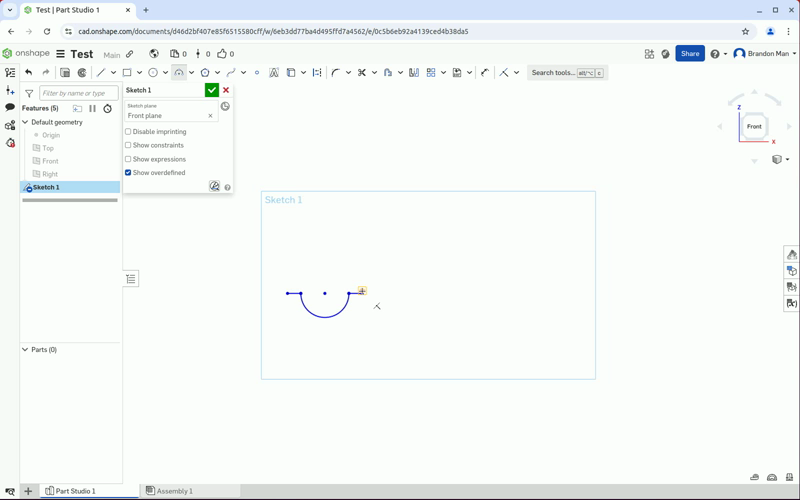
scroll(-6)
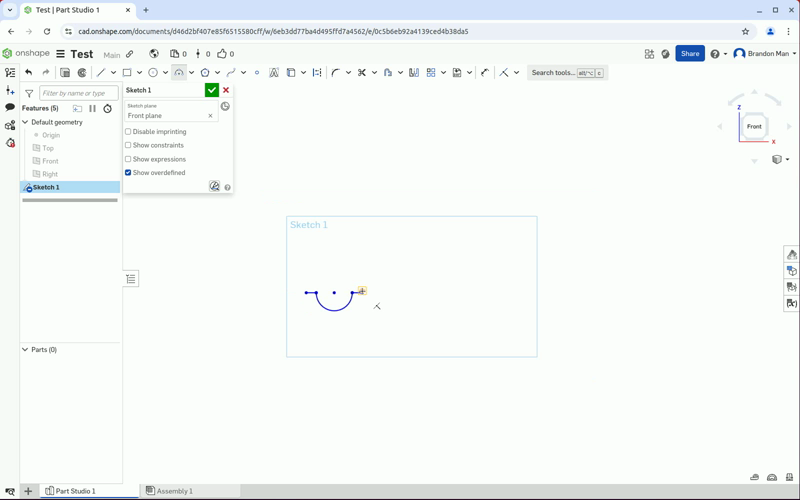
scroll(-6)
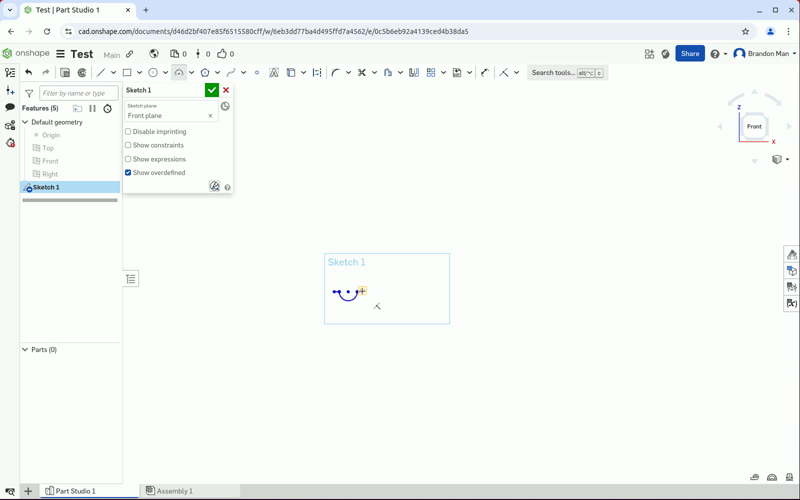
scroll(-6)
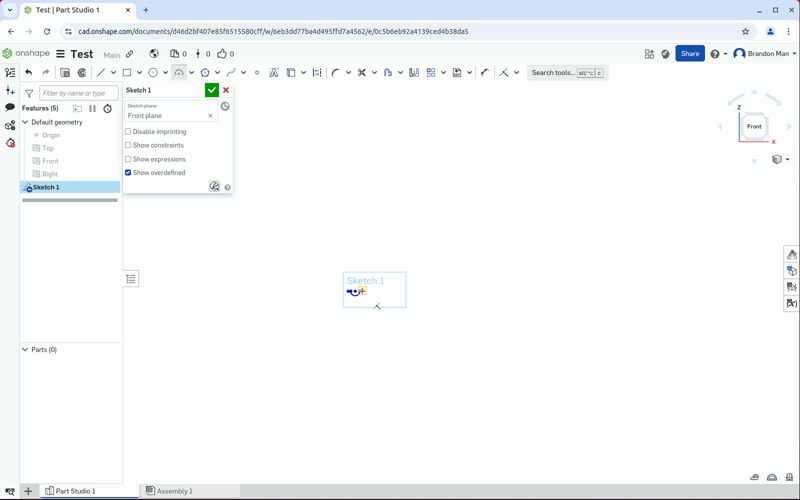
key_down(shift)
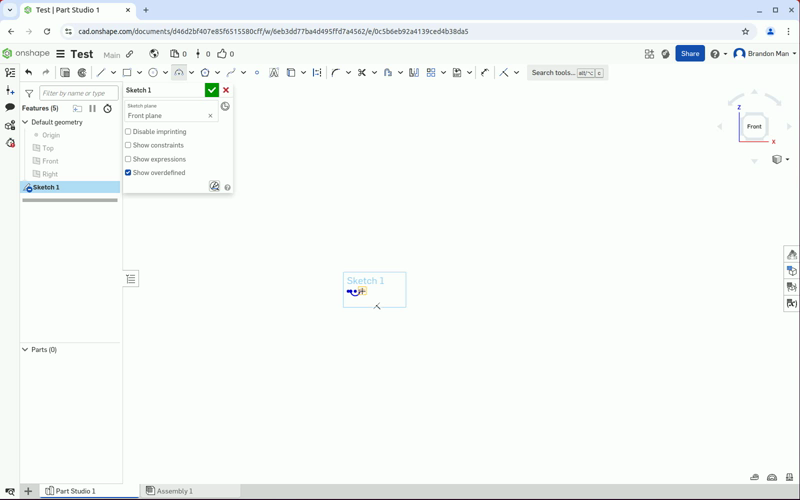
mouse_move(348, 290)
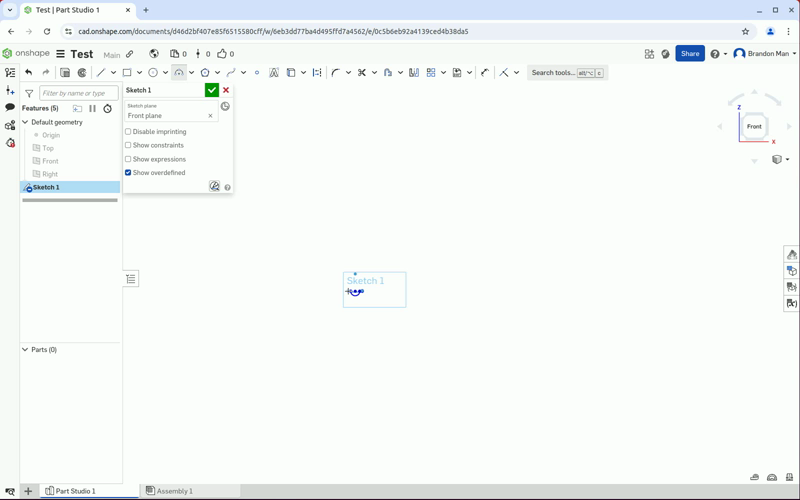
scroll(6)
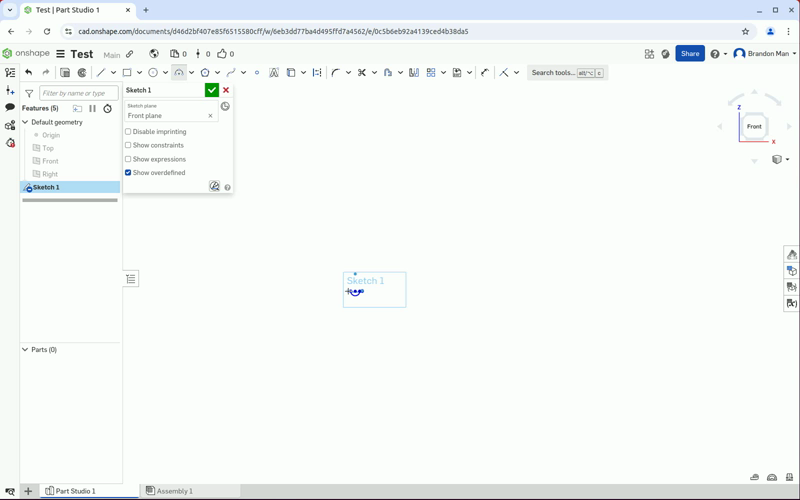
scroll(6)
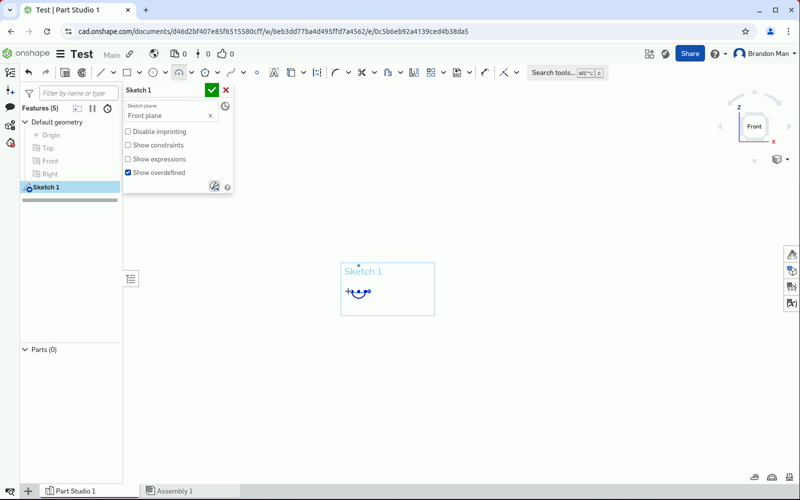
scroll(6)
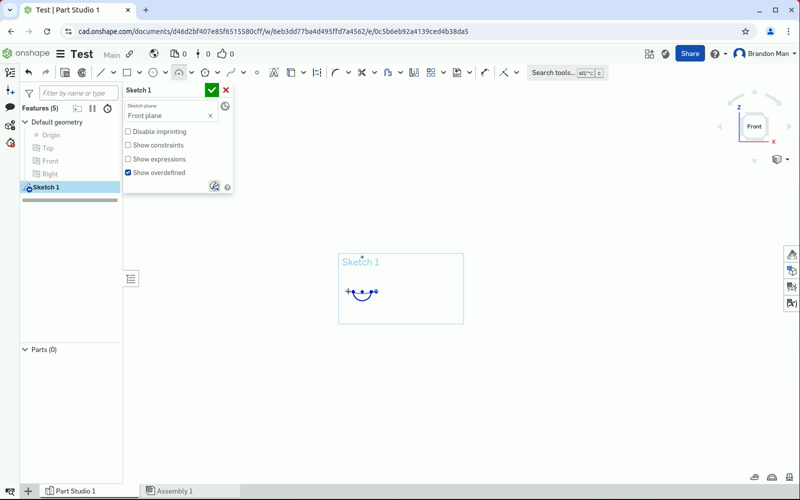
scroll(6)
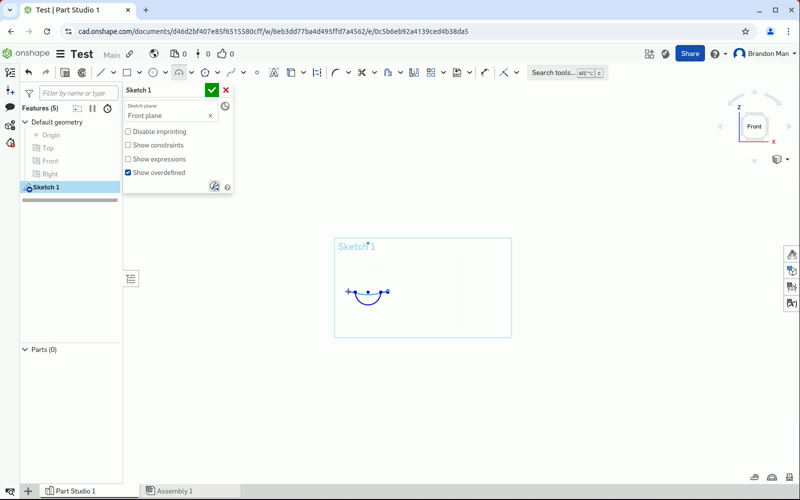
scroll(6)
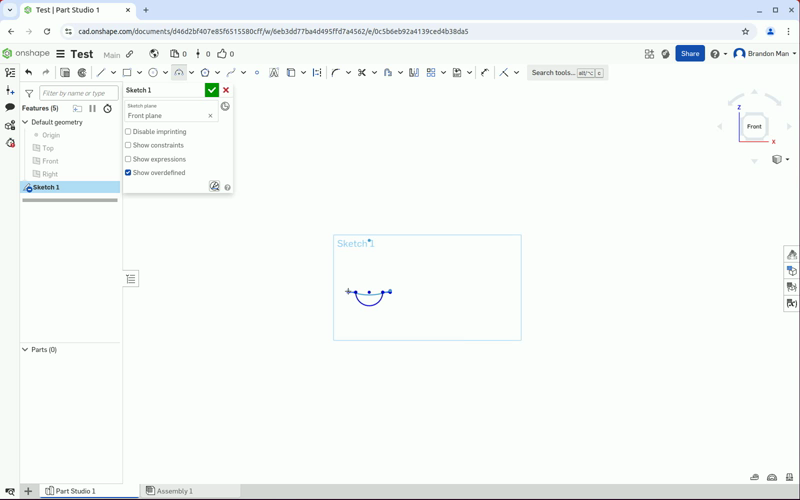
scroll(6)
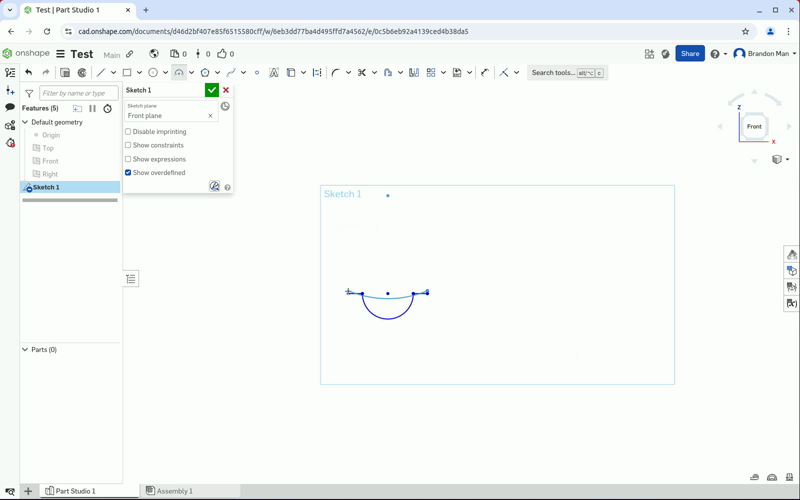
scroll(6)
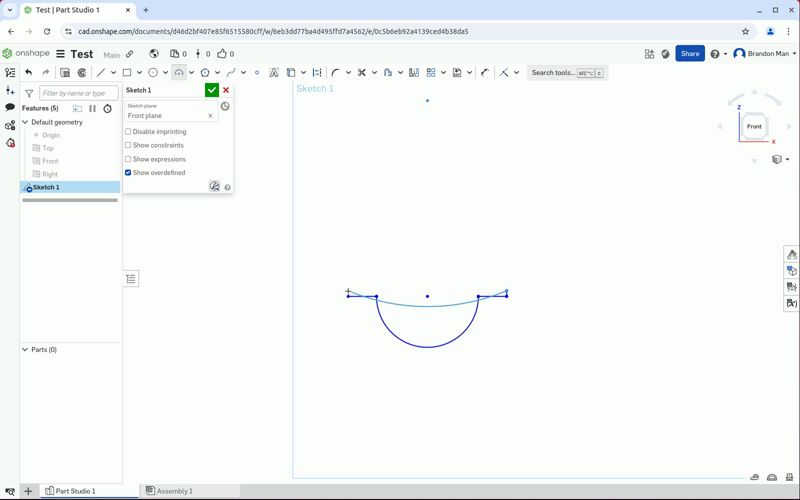
click(348, 290)
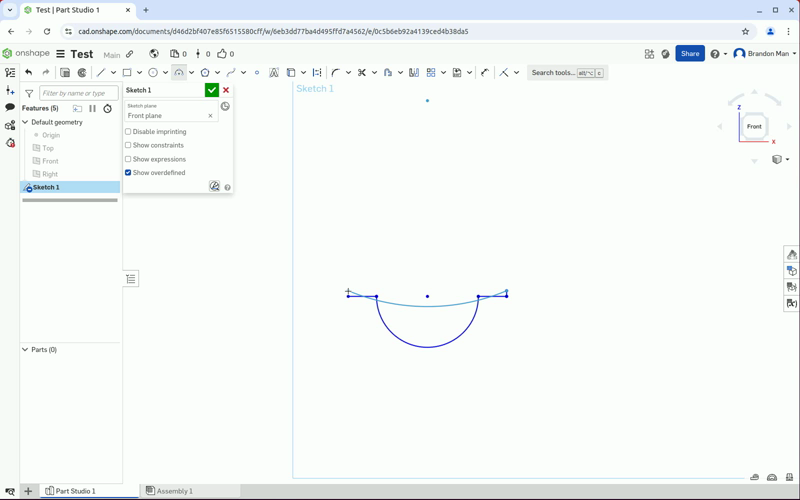
scroll(-6)
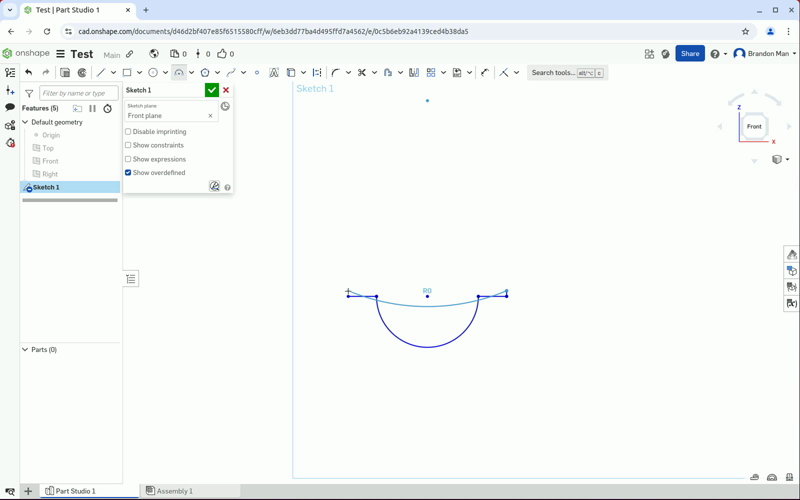
scroll(-6)
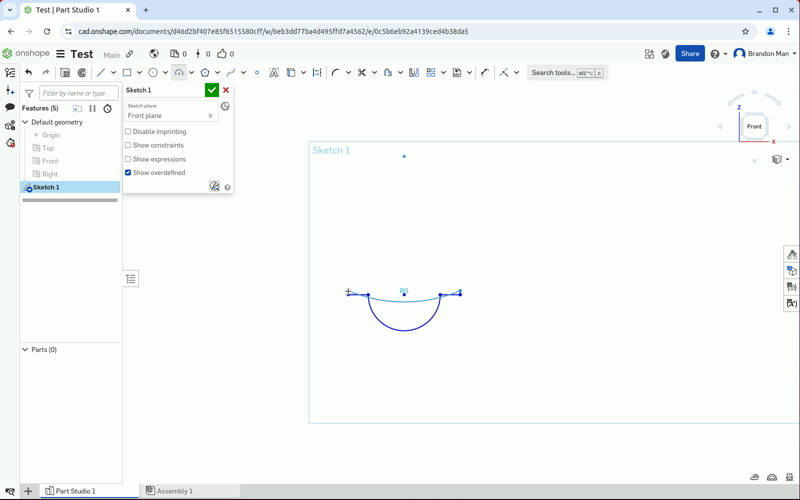
scroll(-6)
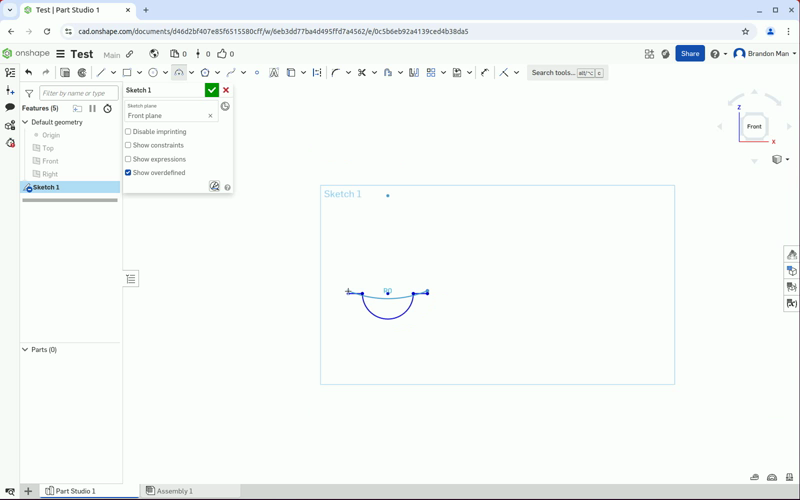
scroll(-6)
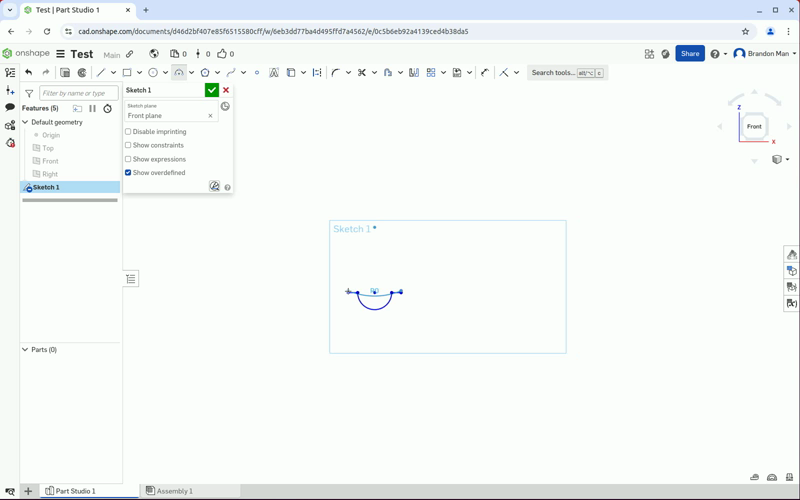
scroll(-6)
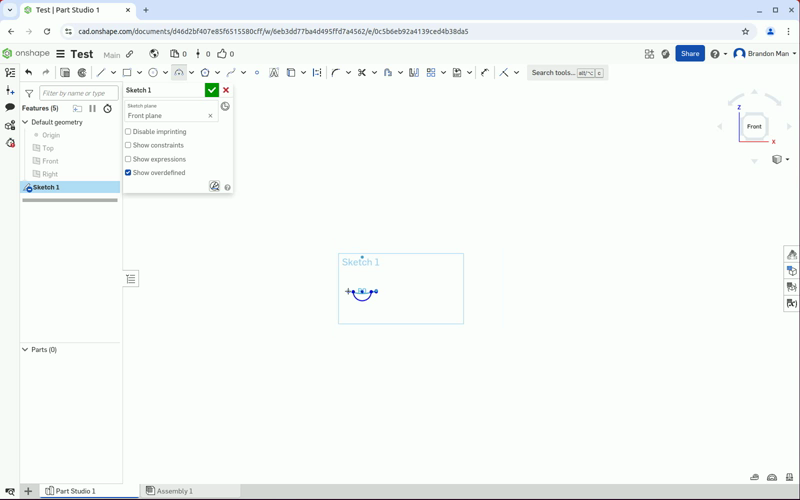
scroll(-6)
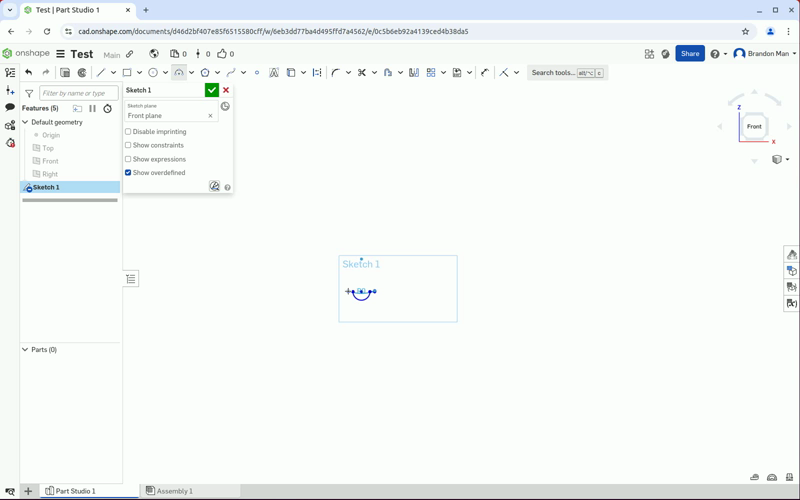
scroll(-6)
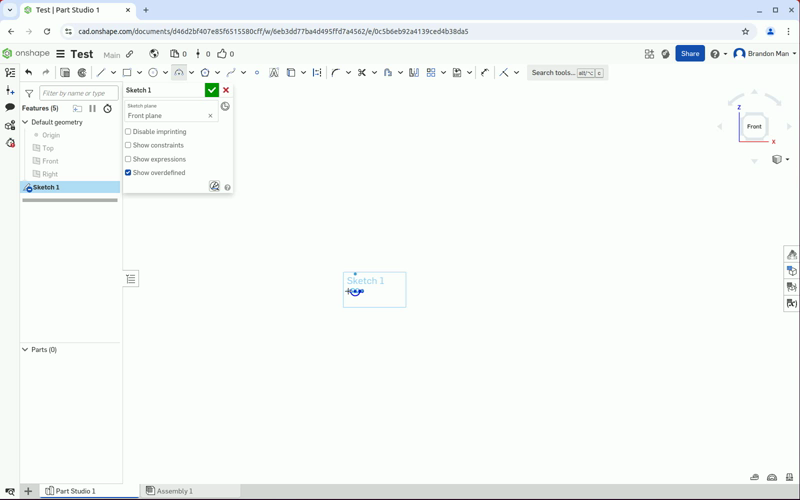
mouse_move(355, 298)
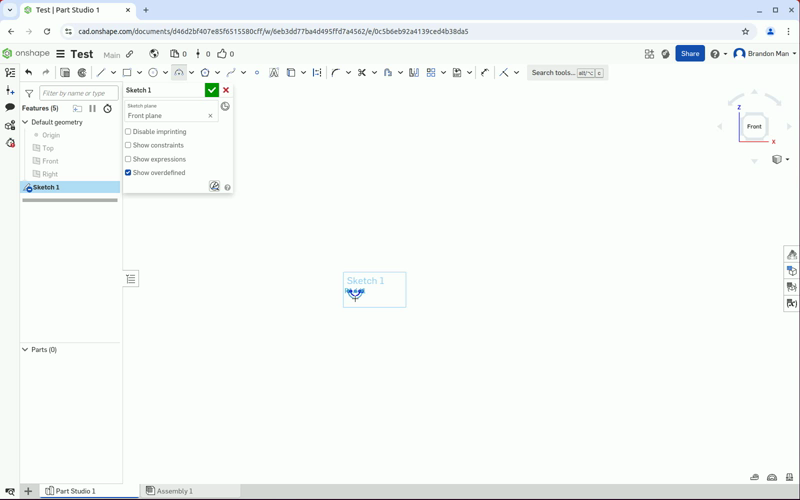
scroll(6)
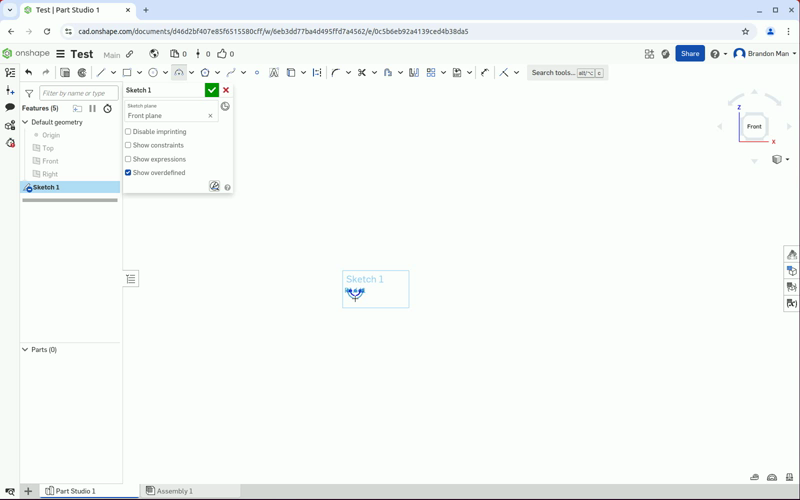
scroll(6)
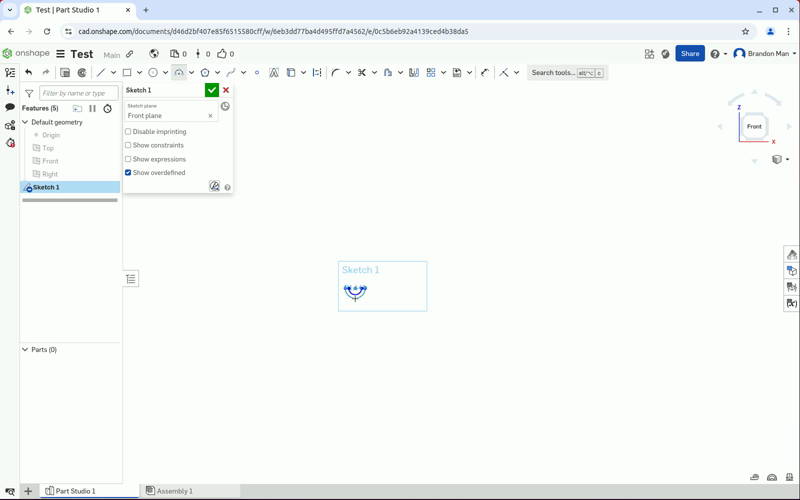
scroll(6)
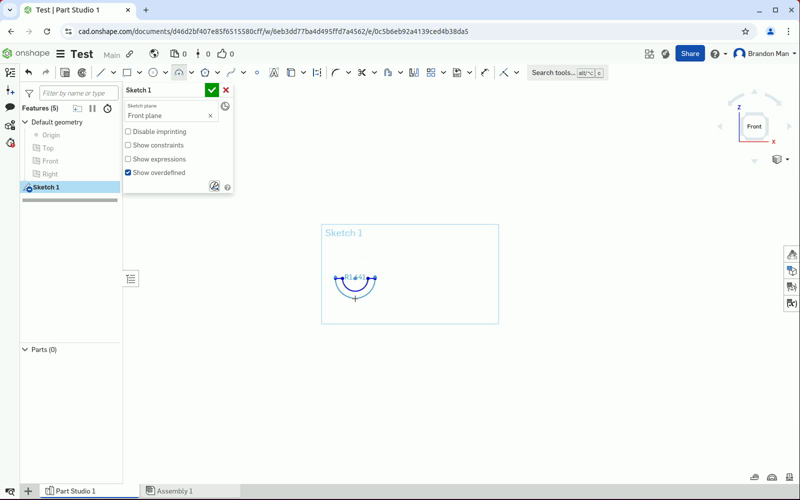
scroll(6)
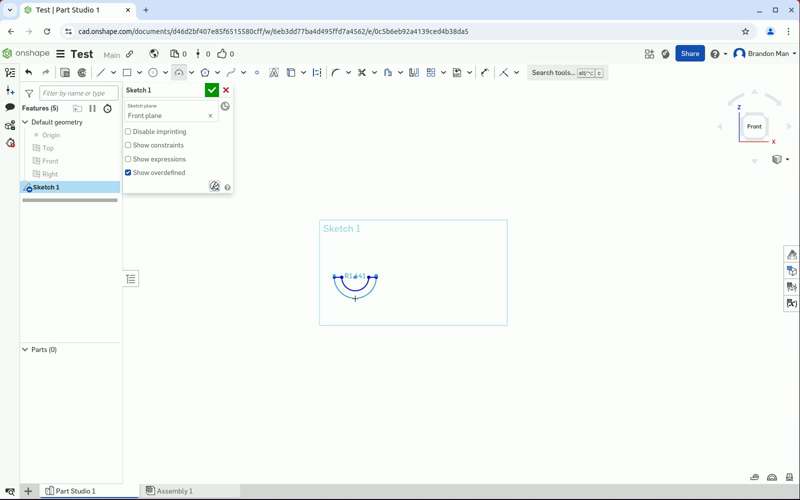
scroll(6)
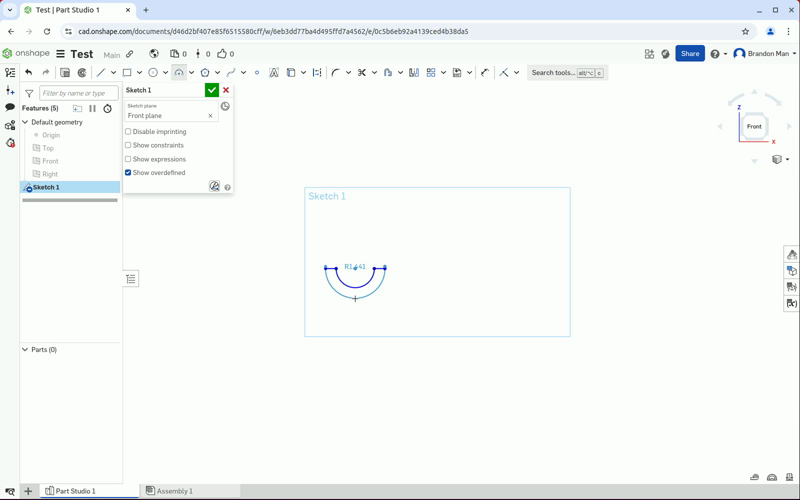
scroll(6)
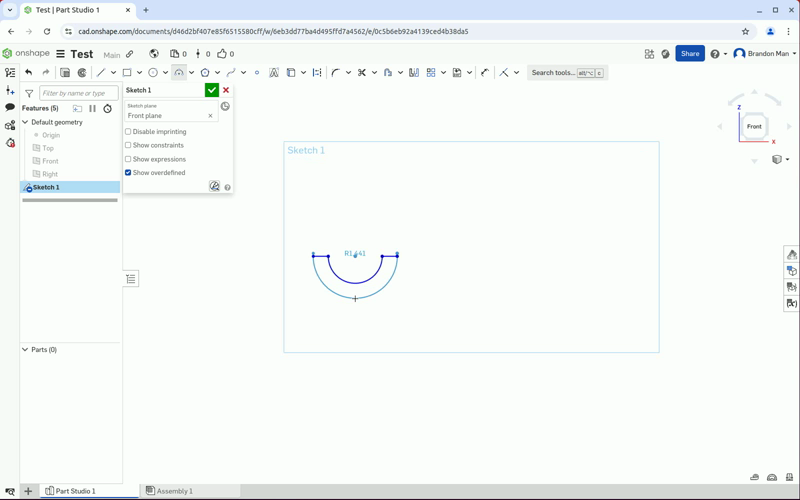
scroll(6)
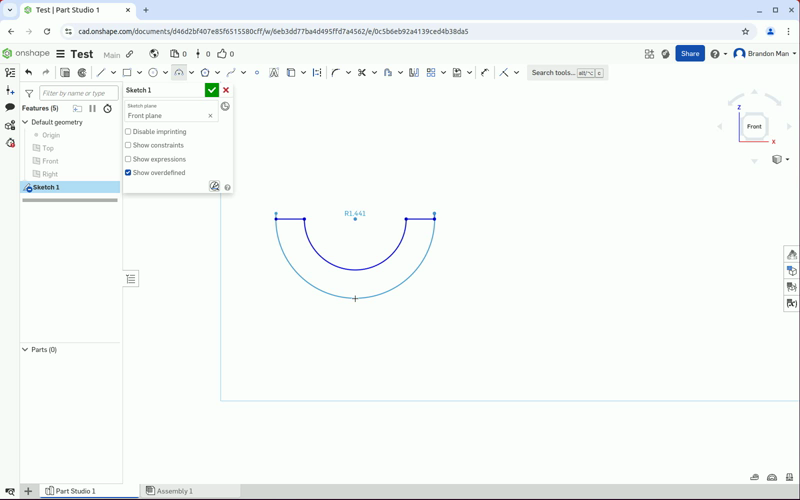
click(355, 298)
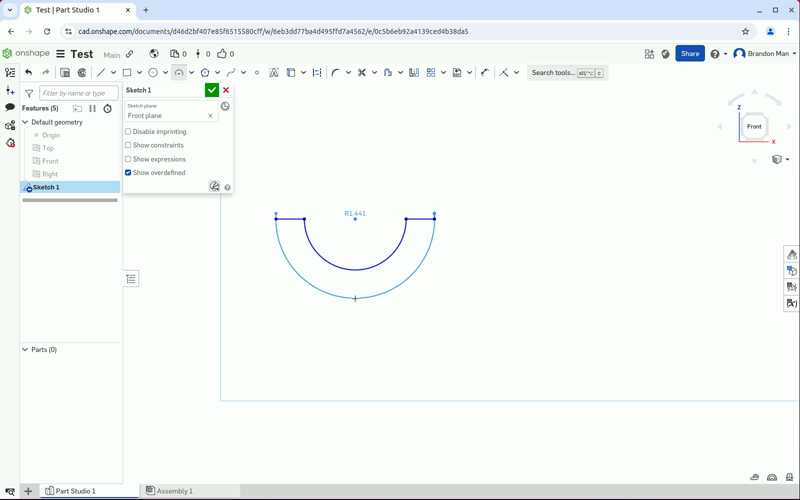
scroll(-6)
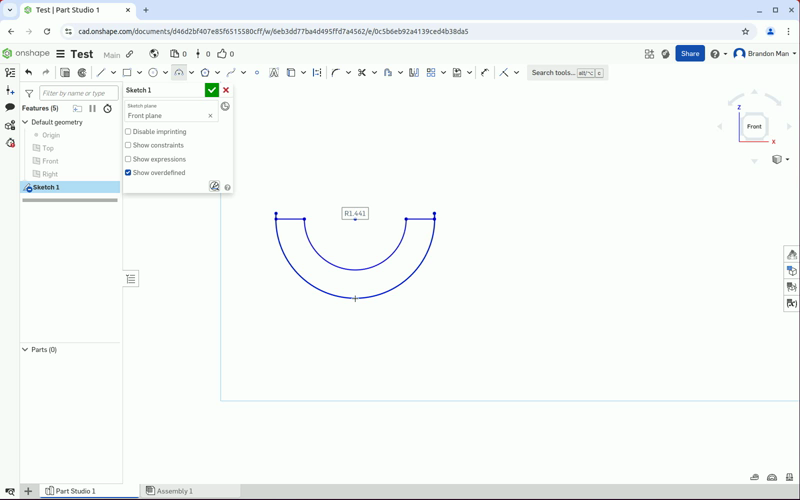
scroll(-6)
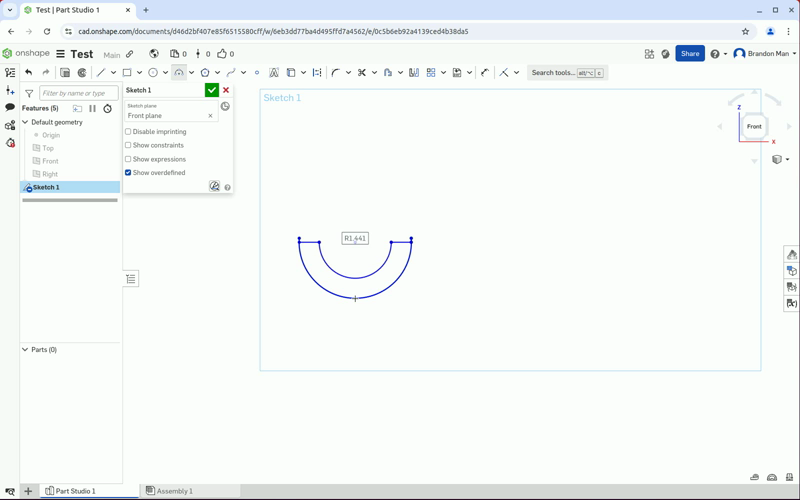
scroll(-6)
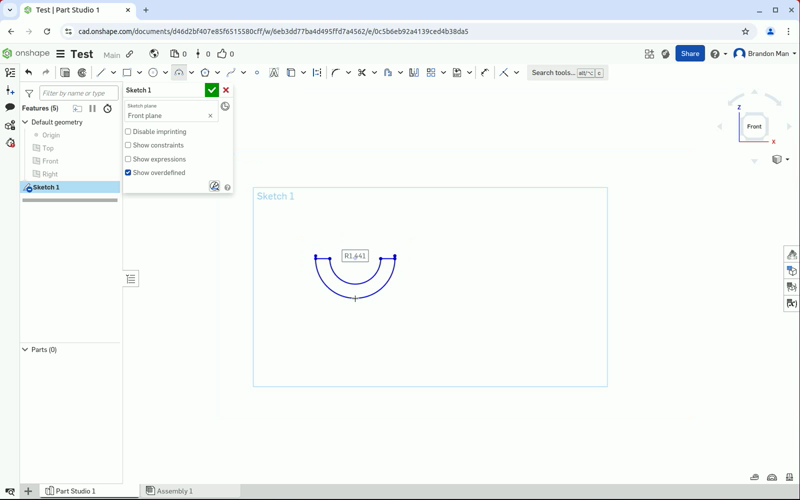
scroll(-6)
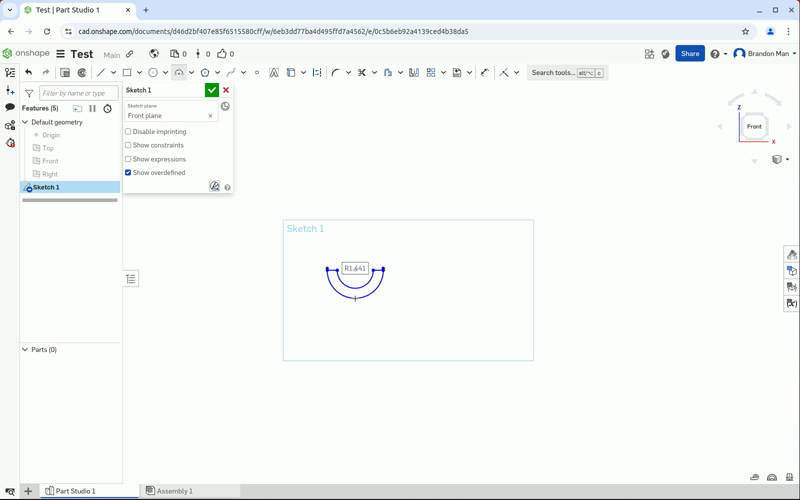
scroll(-6)
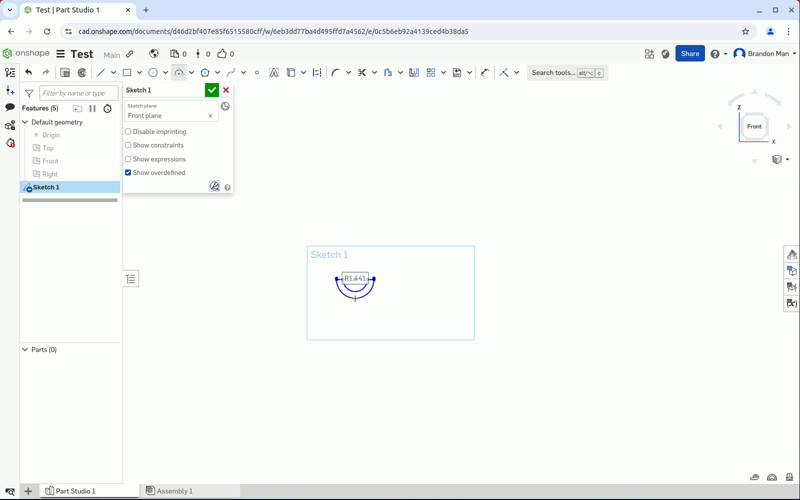
scroll(-6)
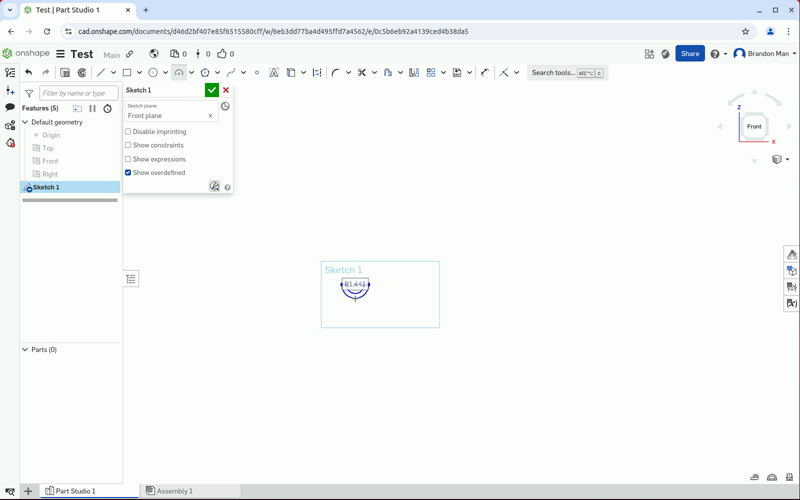
scroll(-6)
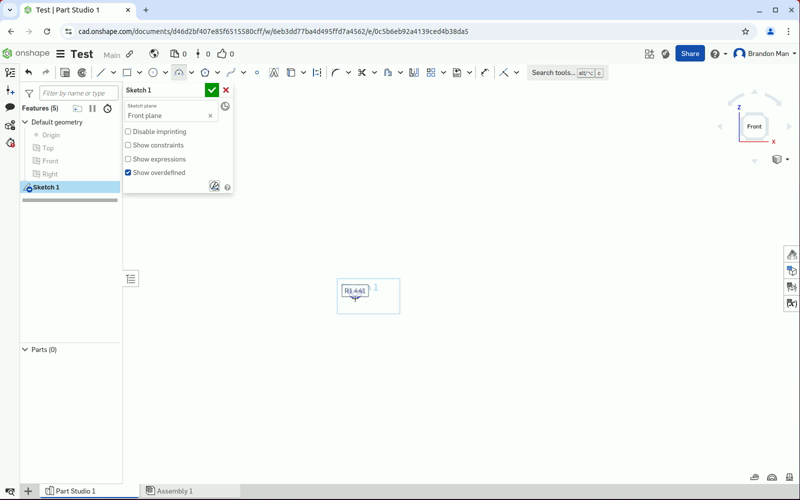
key_up(shift)
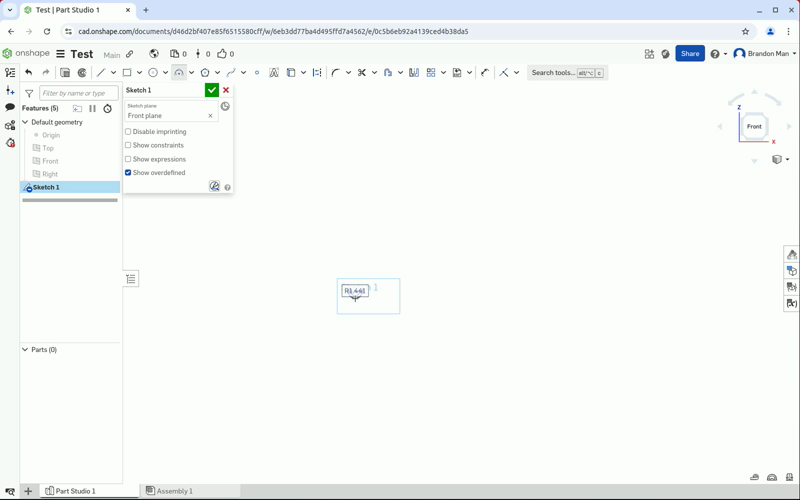
key(esc)
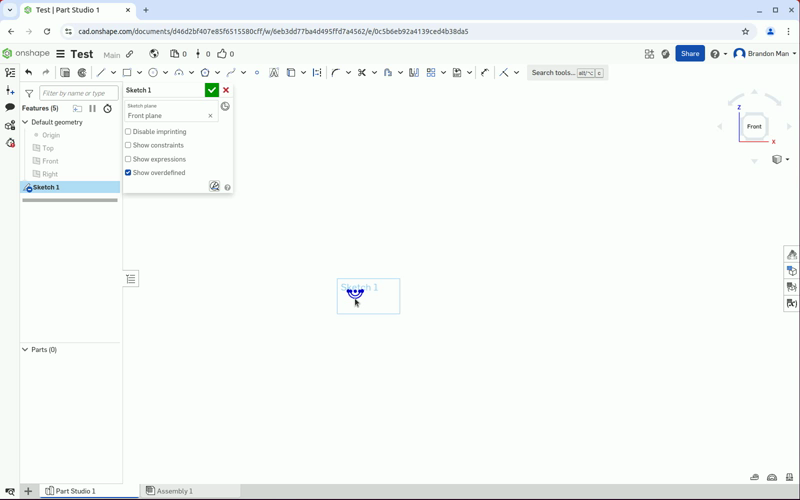
key(l)
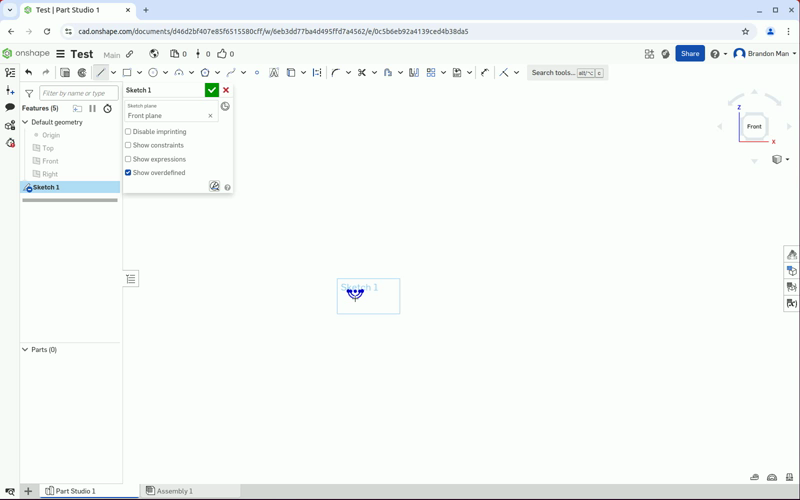
mouse_move(348, 290)
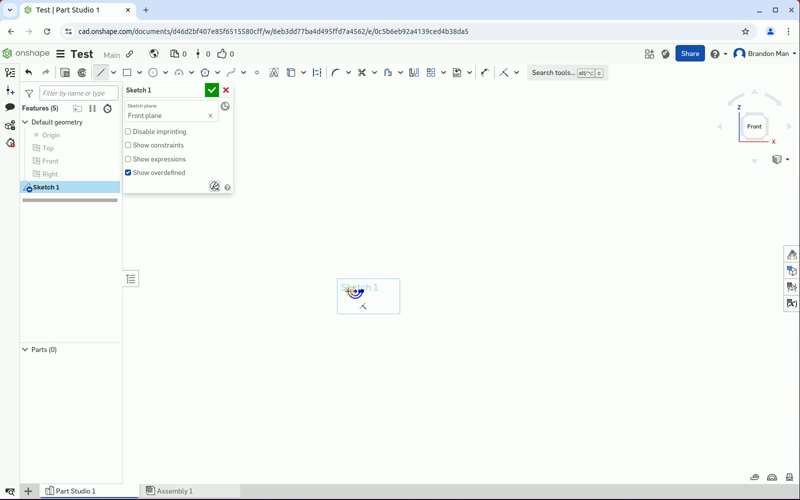
scroll(6)
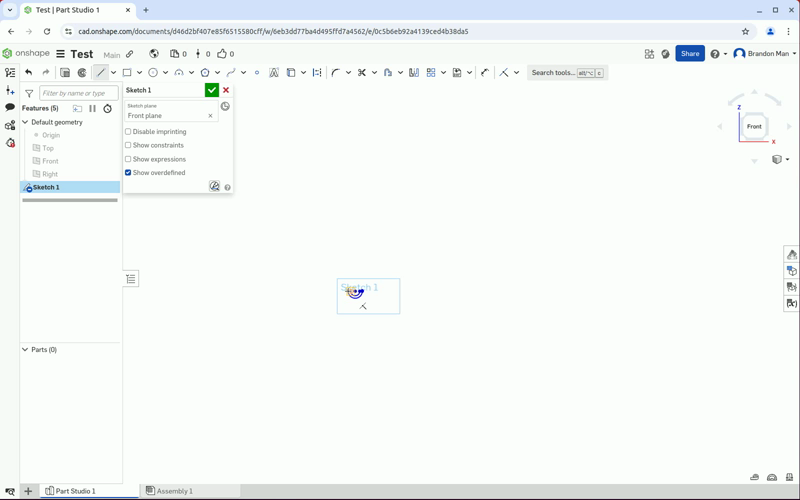
scroll(6)
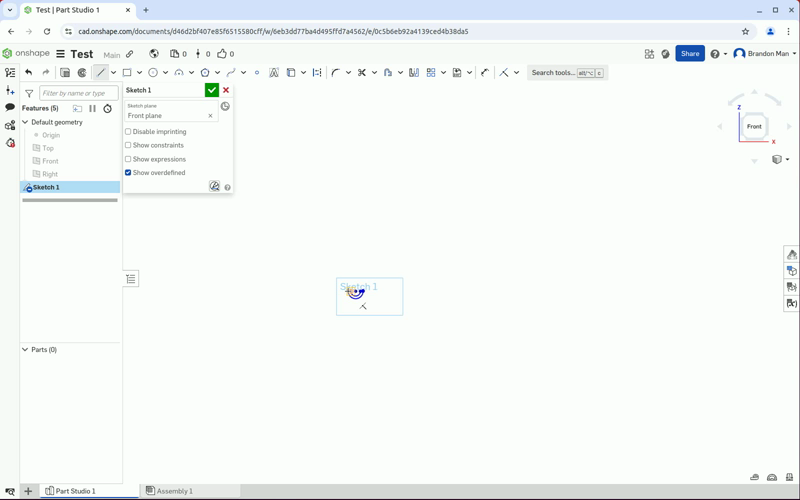
scroll(6)
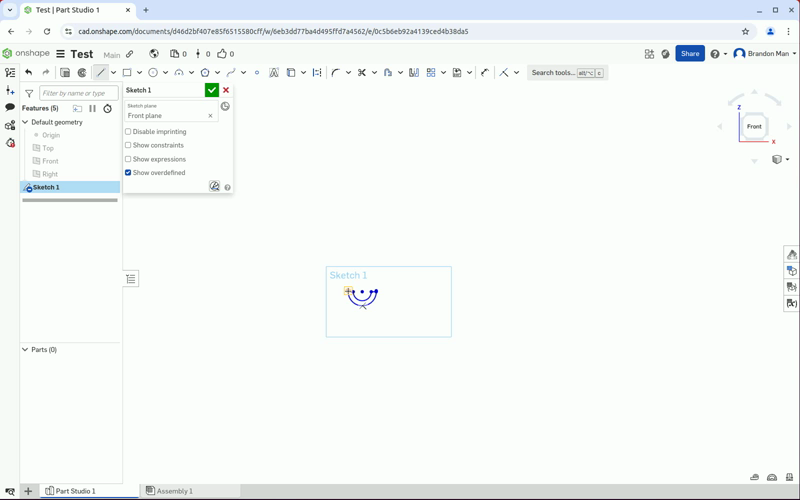
scroll(6)
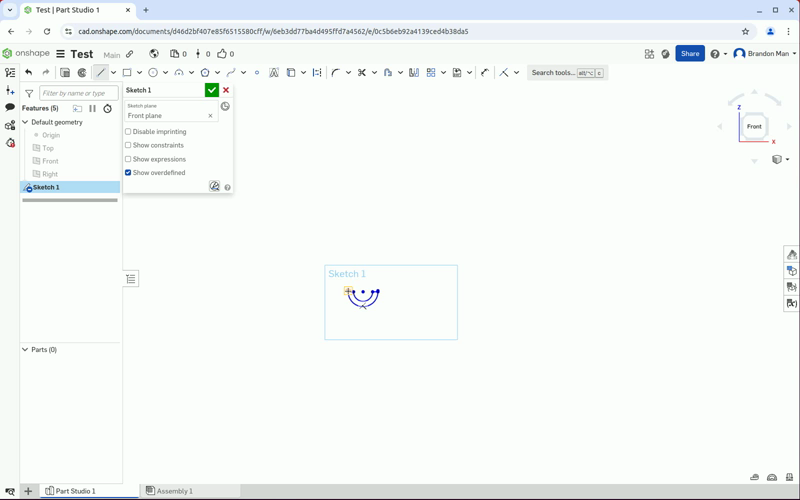
scroll(6)
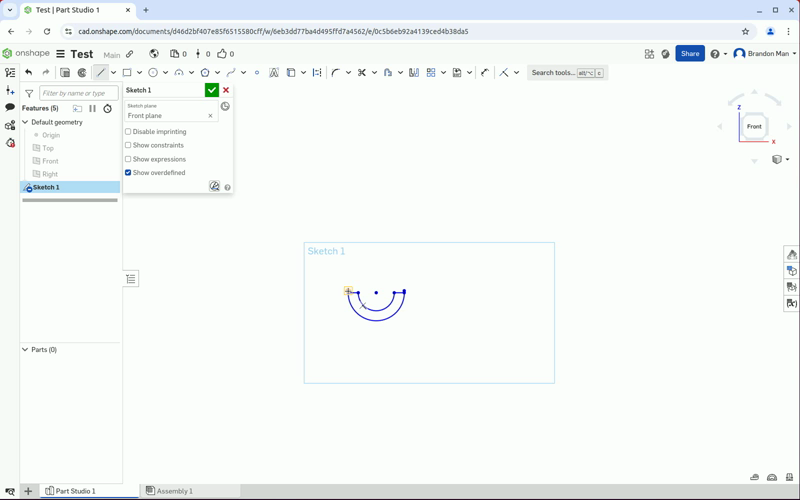
scroll(6)
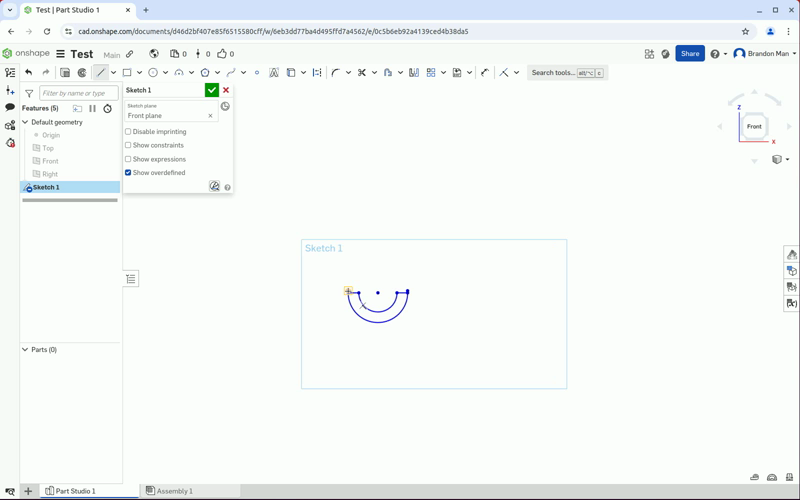
scroll(6)
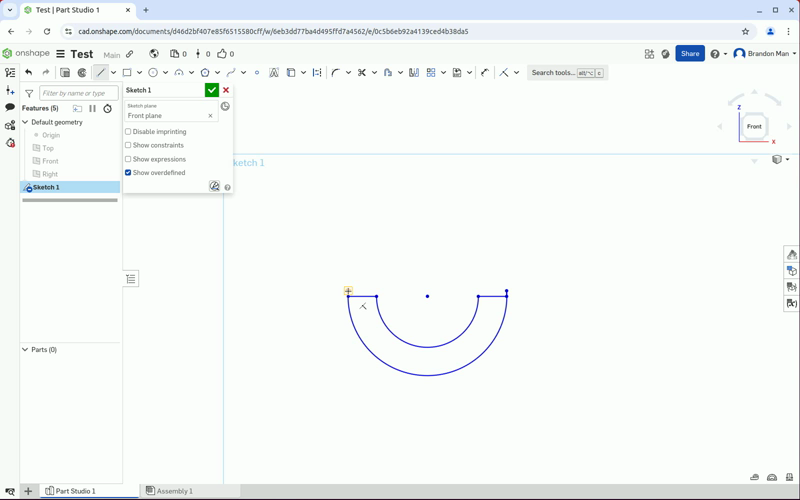
click(348, 290)
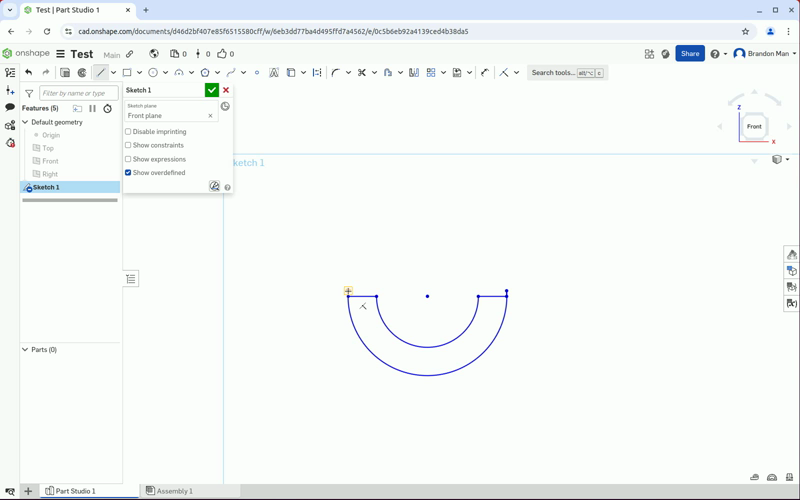
scroll(-6)
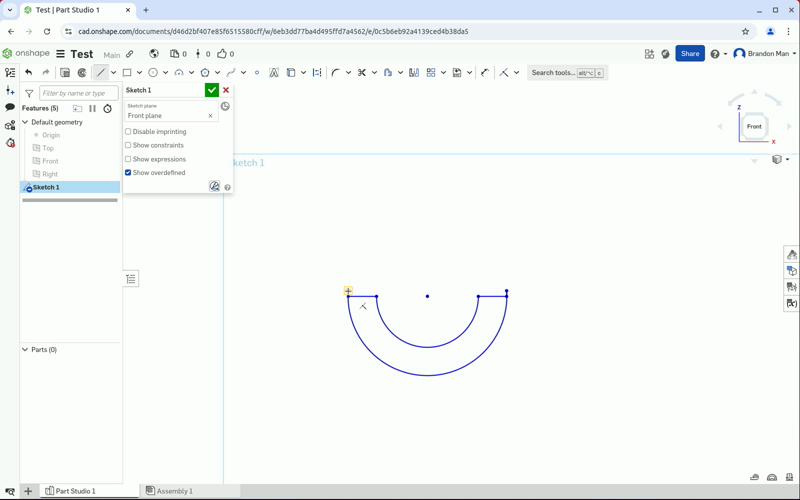
scroll(-6)
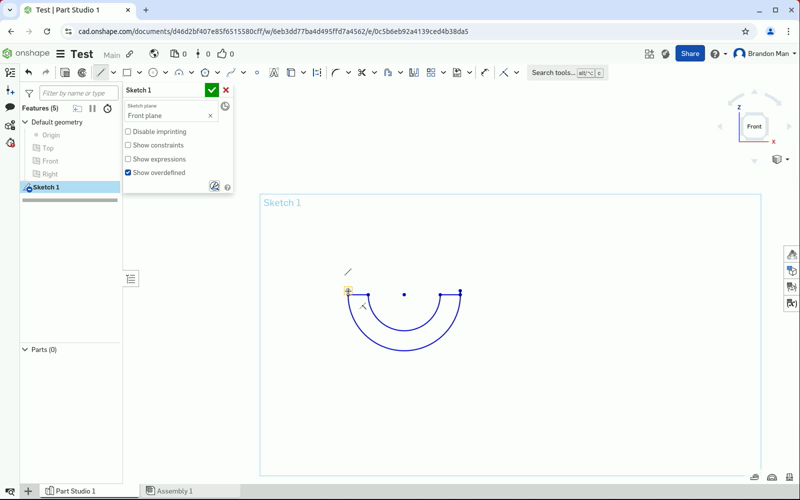
scroll(-6)
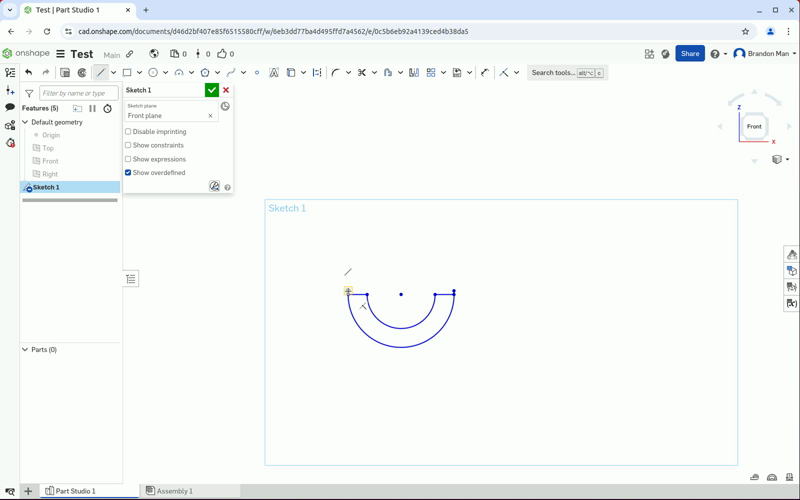
scroll(-6)
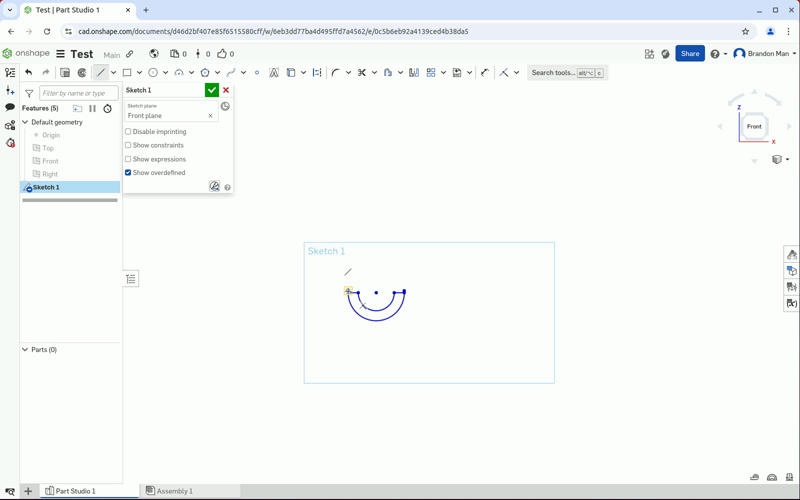
scroll(-6)
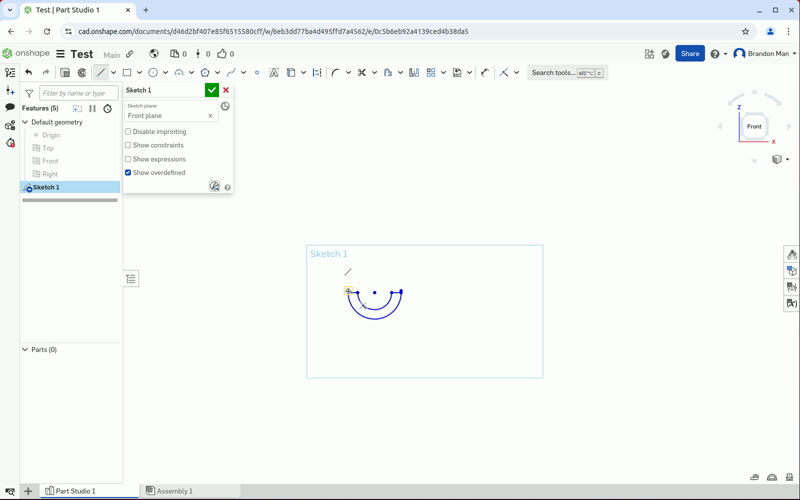
scroll(-6)
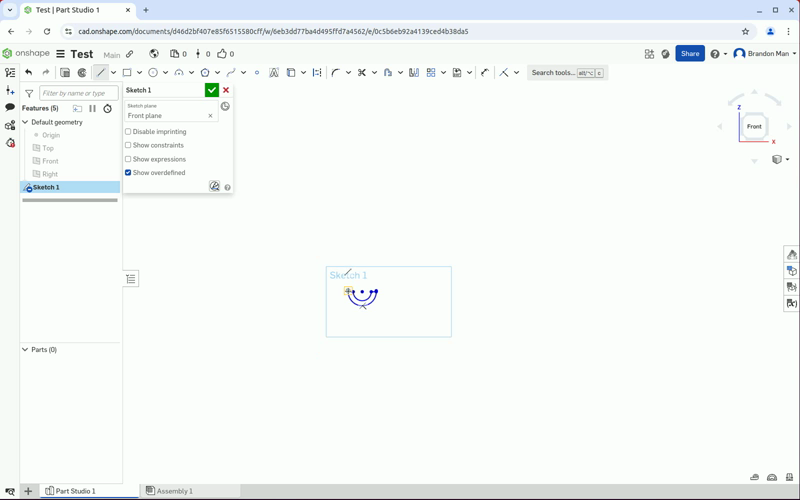
scroll(-6)
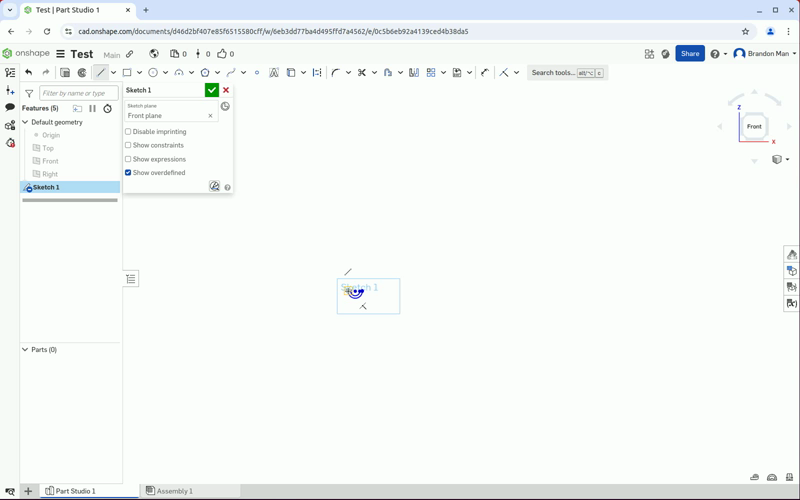
mouse_move(378, 290)
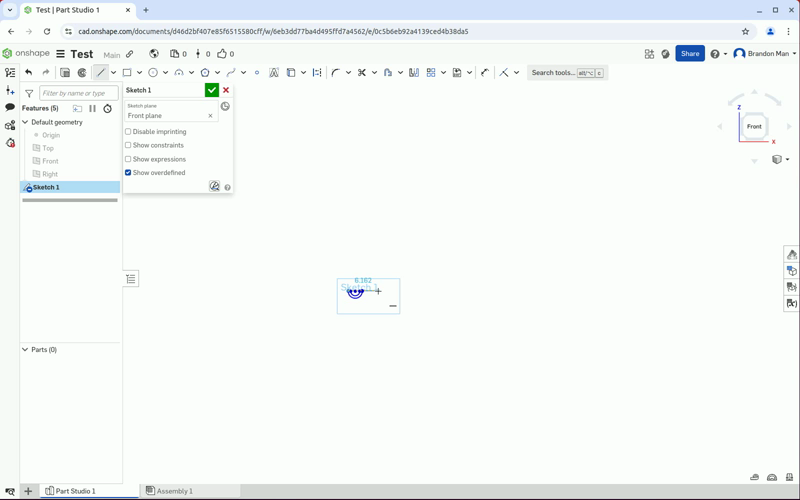
key_down(shift)
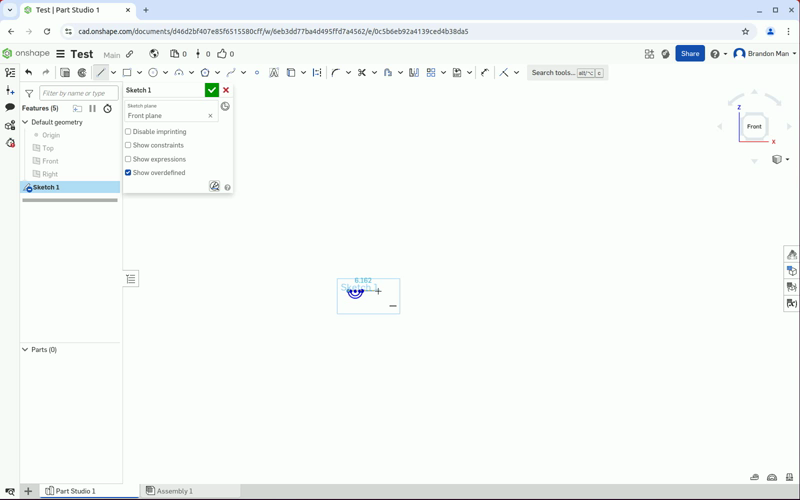
mouse_move(348, 291)
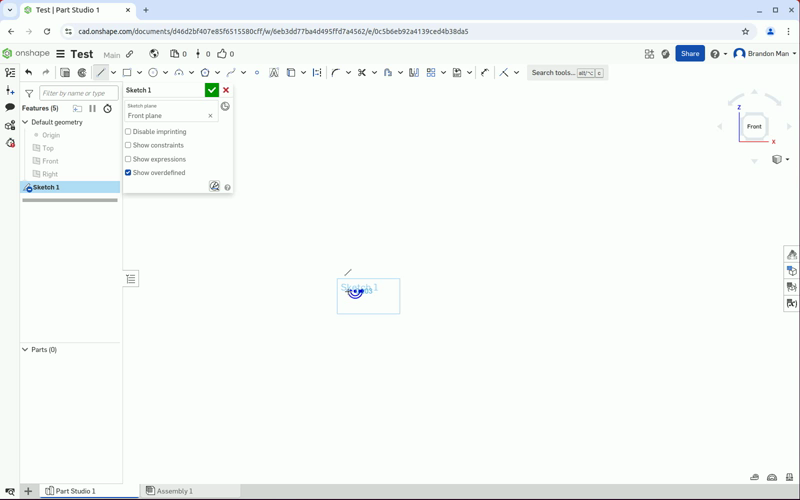
scroll(6)
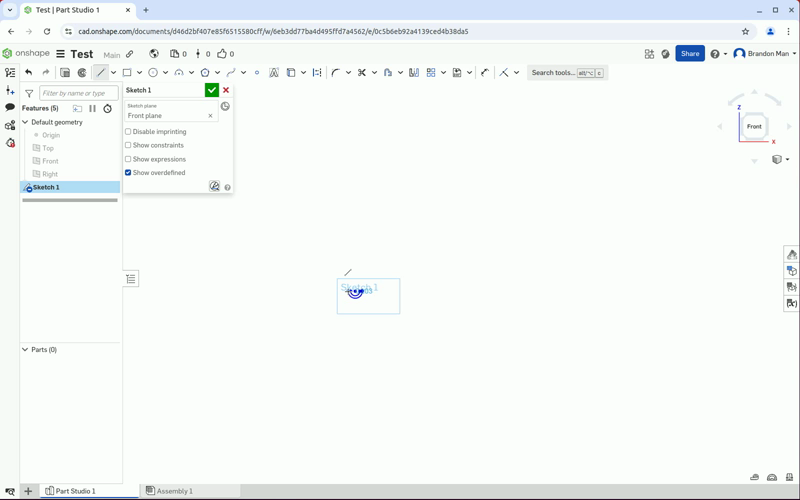
scroll(6)
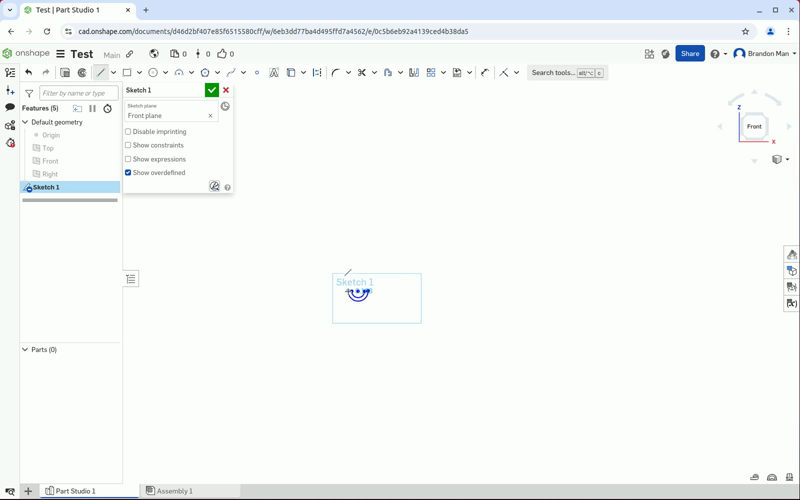
scroll(6)
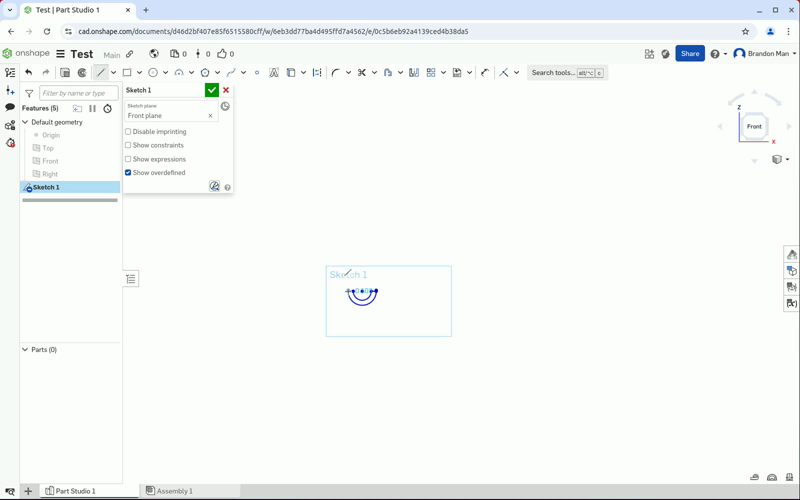
scroll(6)
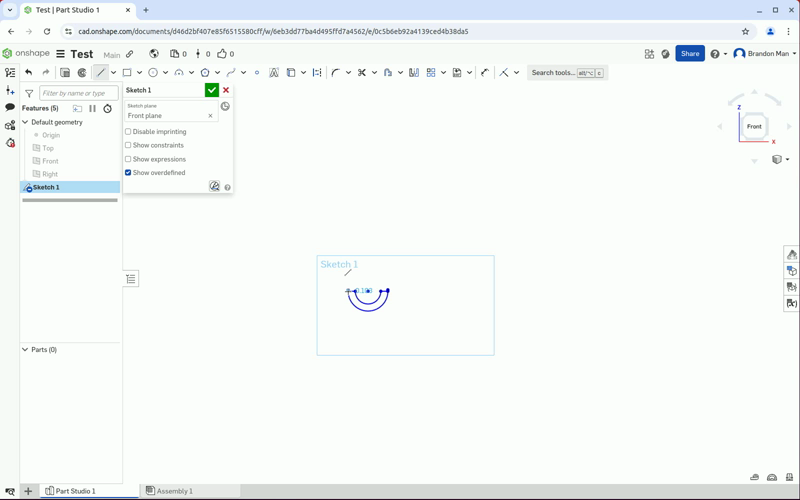
scroll(6)
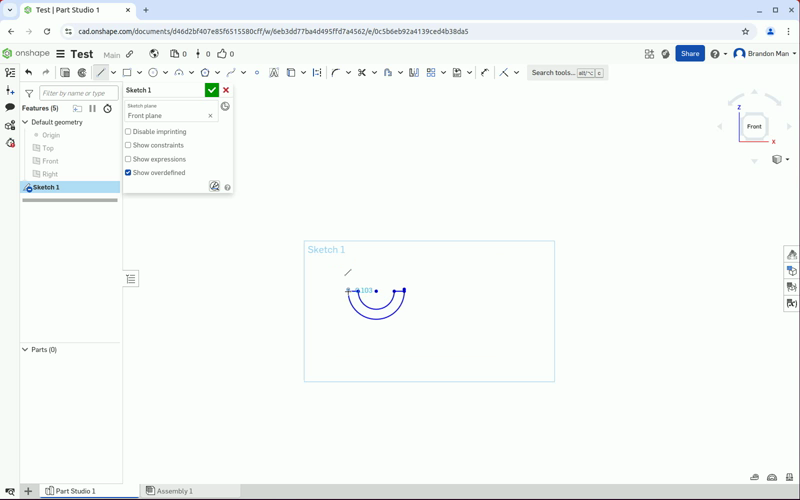
scroll(6)
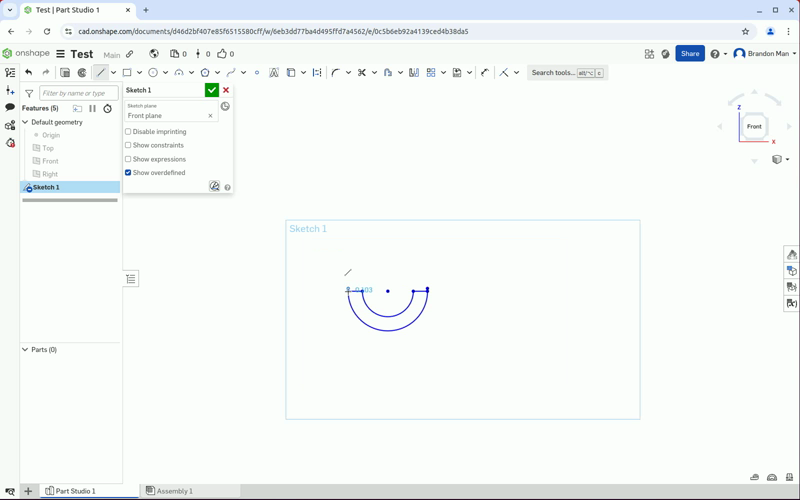
scroll(6)
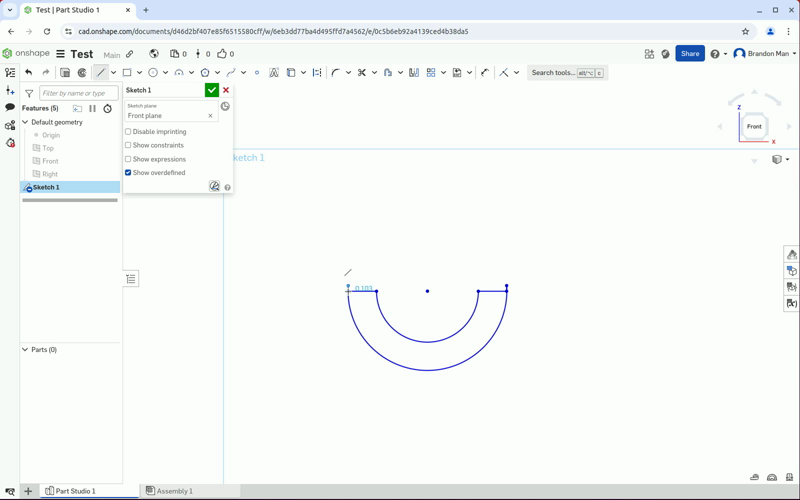
key_up(shift)
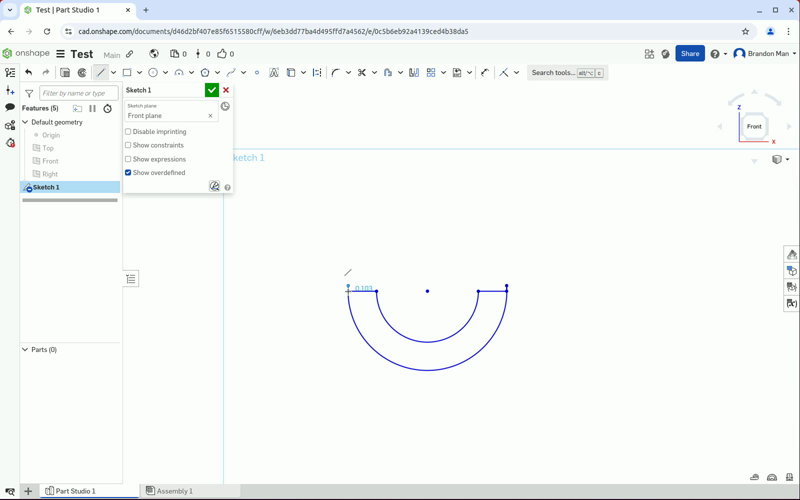
click(348, 291)
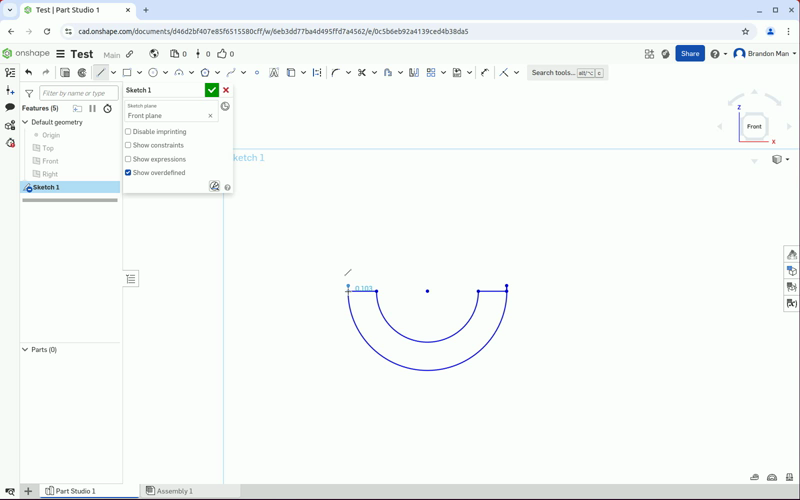
scroll(-6)
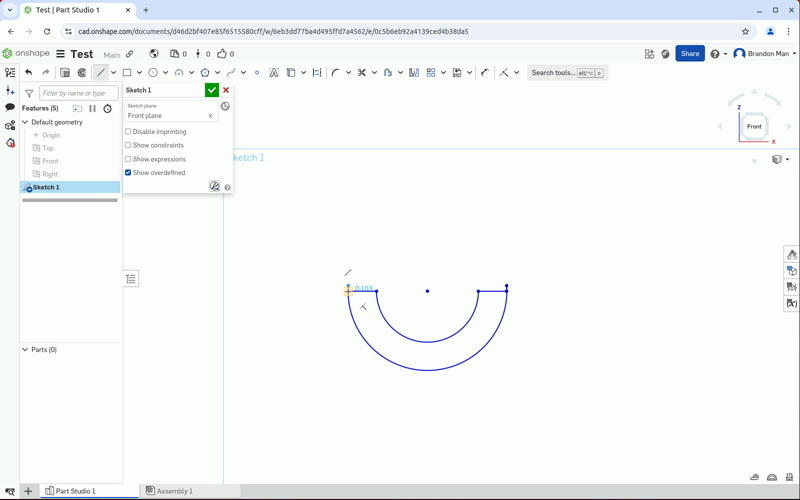
scroll(-6)
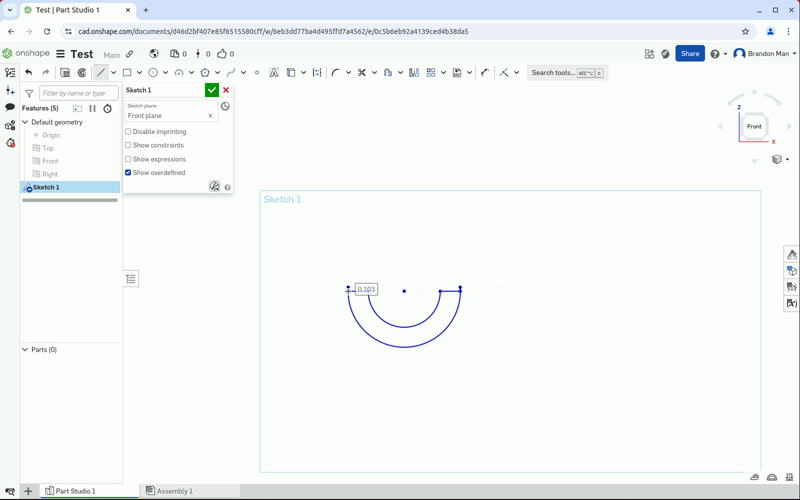
scroll(-6)
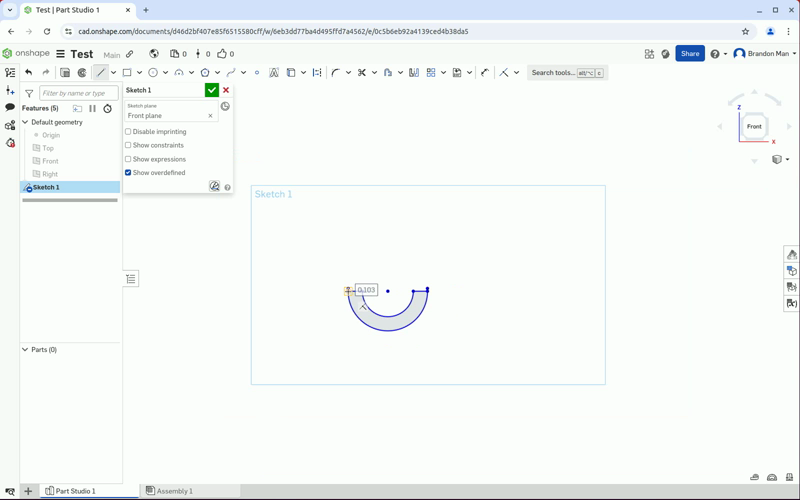
scroll(-6)
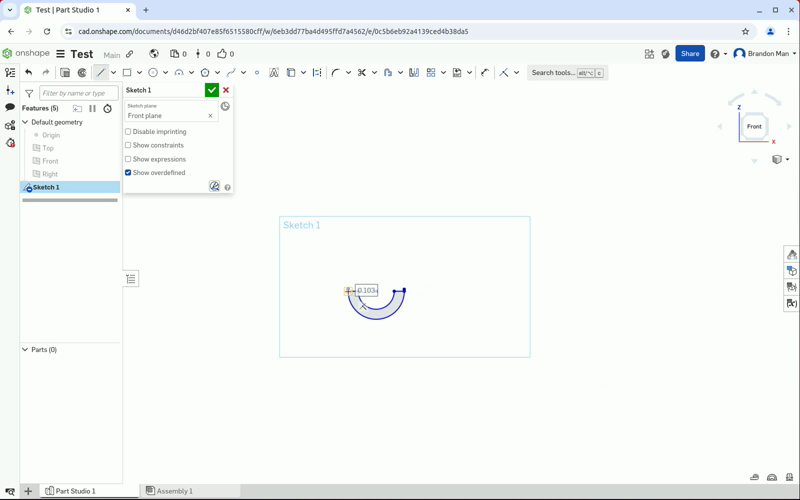
scroll(-6)
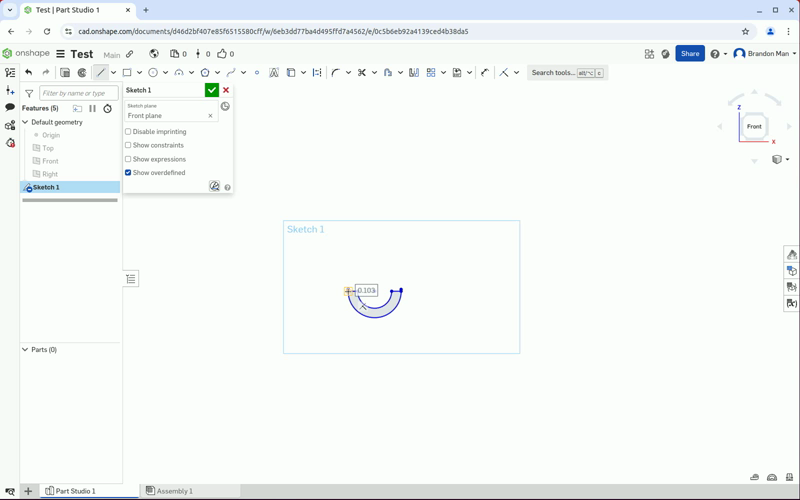
scroll(-6)
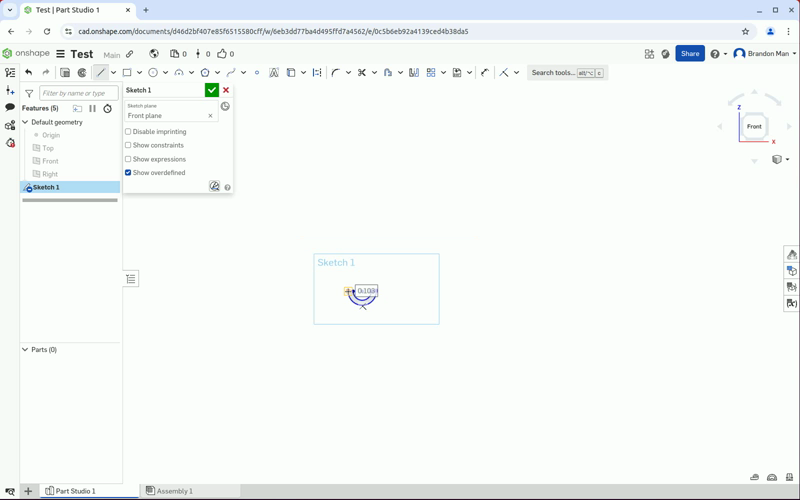
scroll(-6)
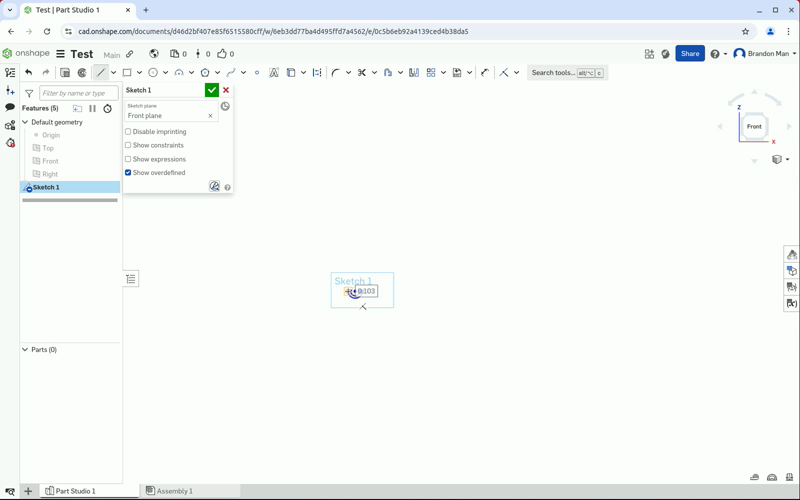
key(esc)
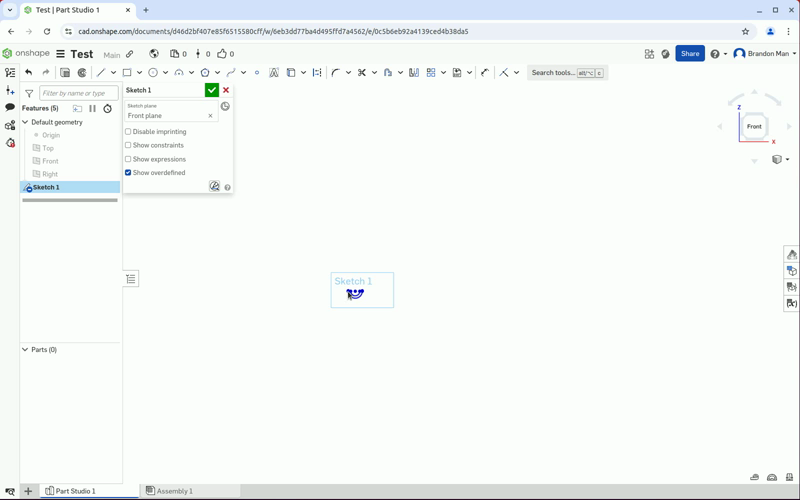
mouse_move(361, 292)
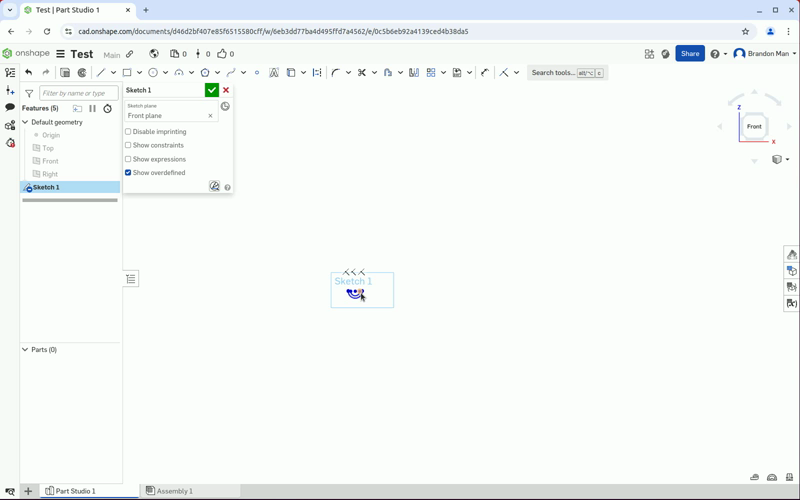
scroll(6)
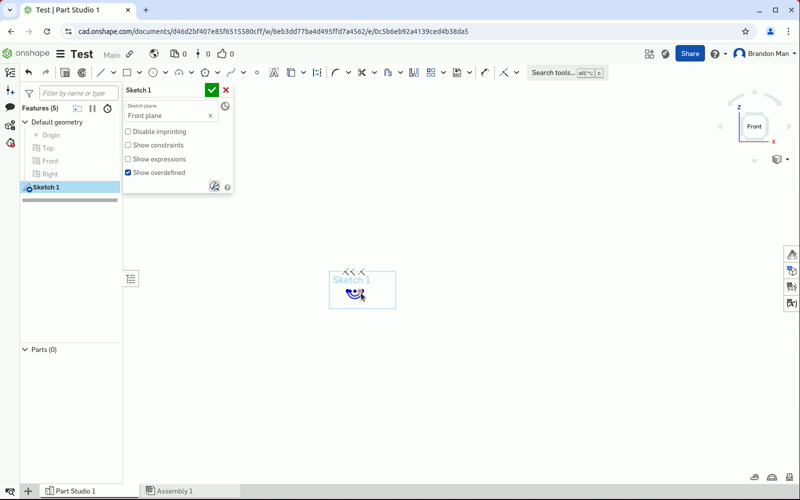
scroll(6)
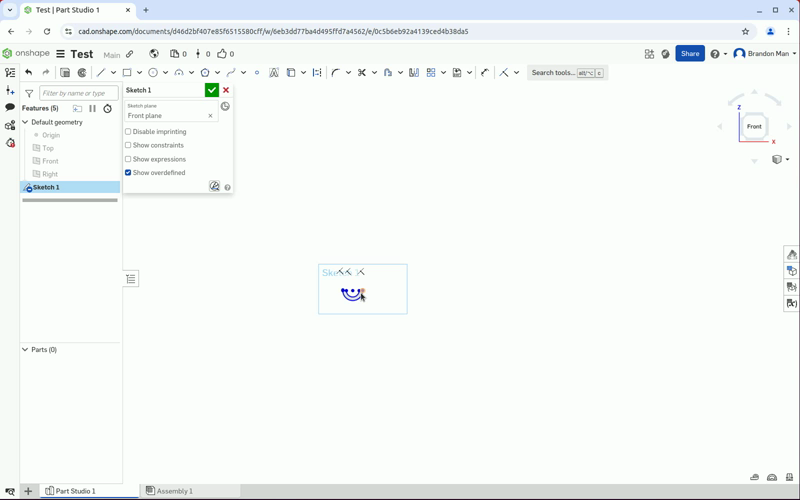
scroll(6)
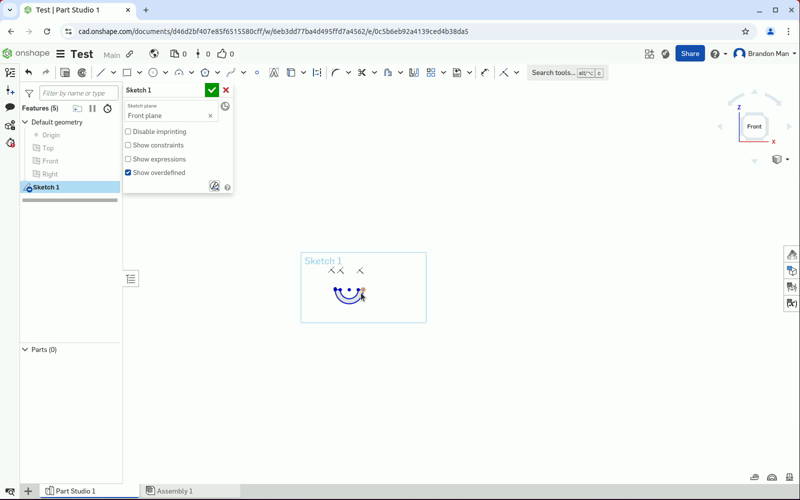
scroll(6)
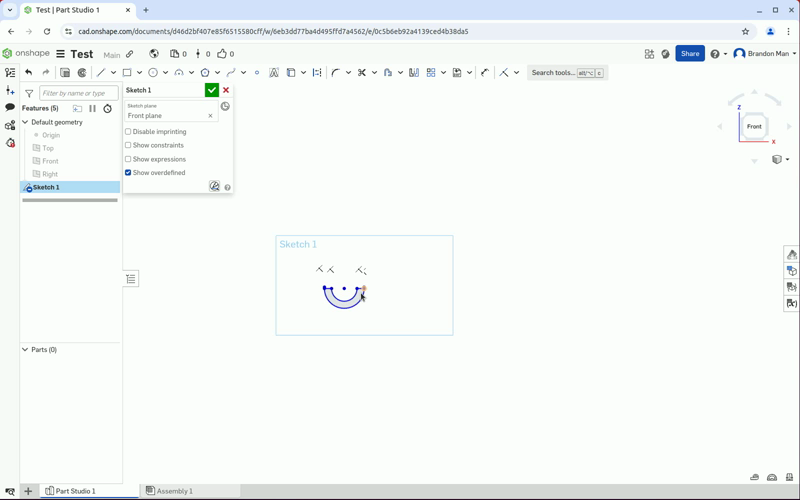
scroll(6)
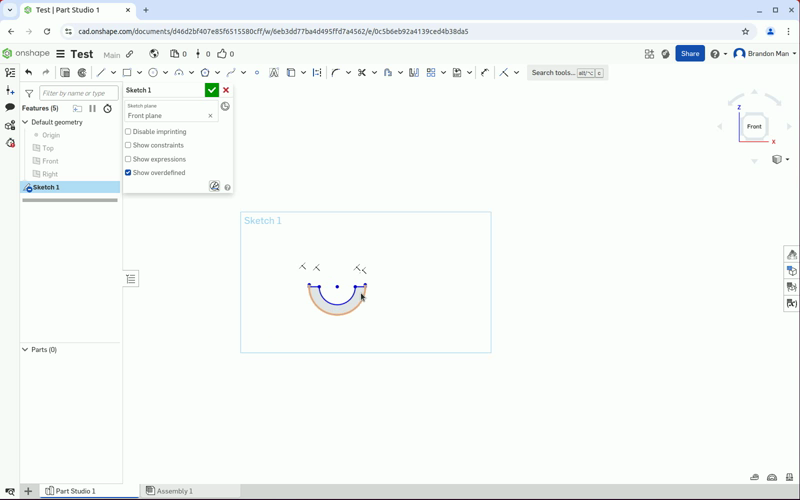
scroll(6)
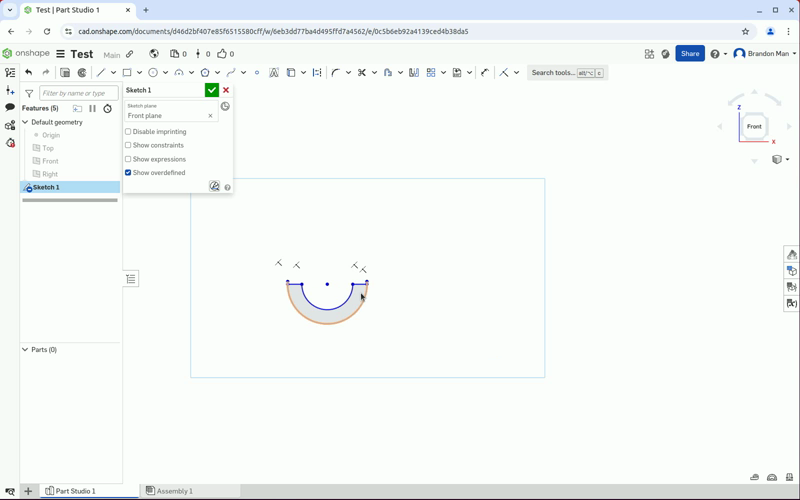
scroll(6)
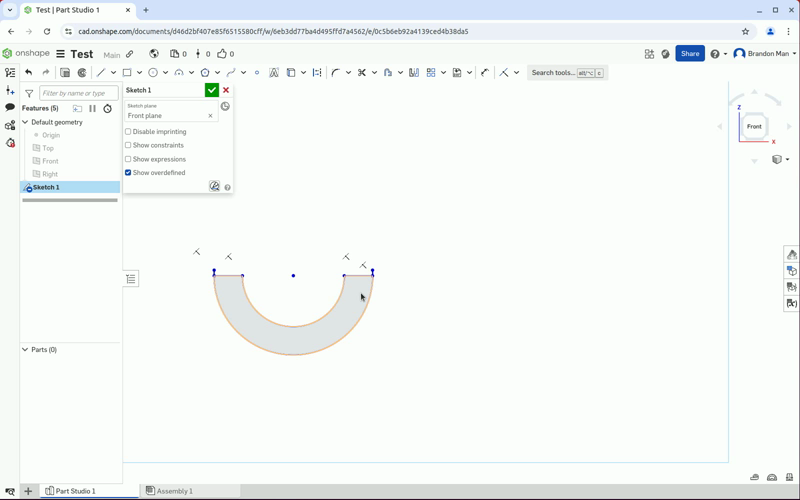
click(361, 292)
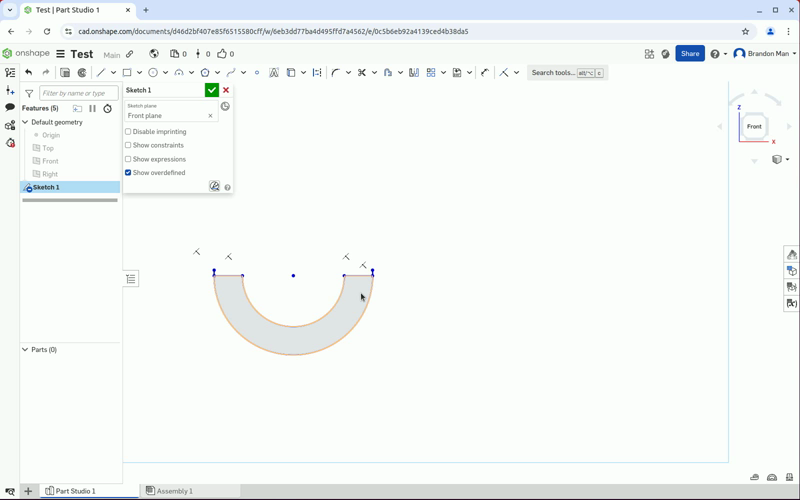
scroll(-6)
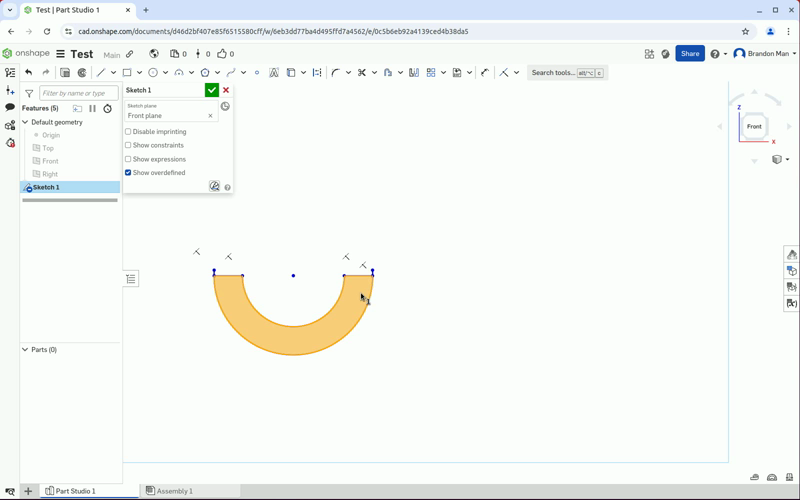
scroll(-6)
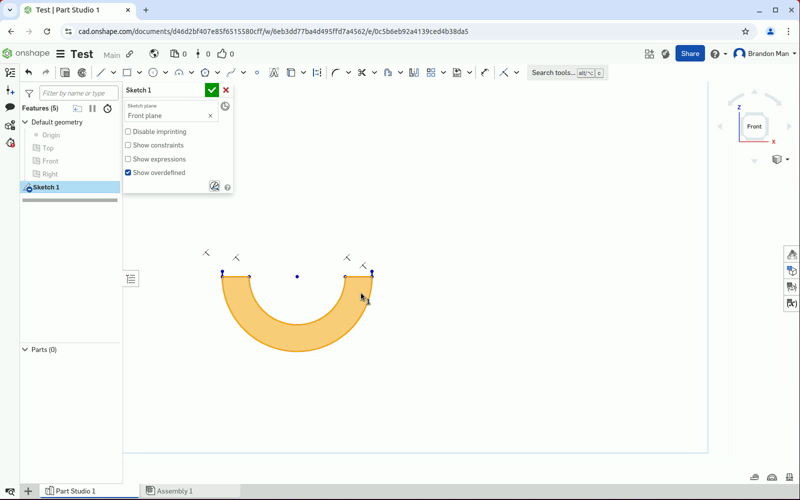
scroll(-6)
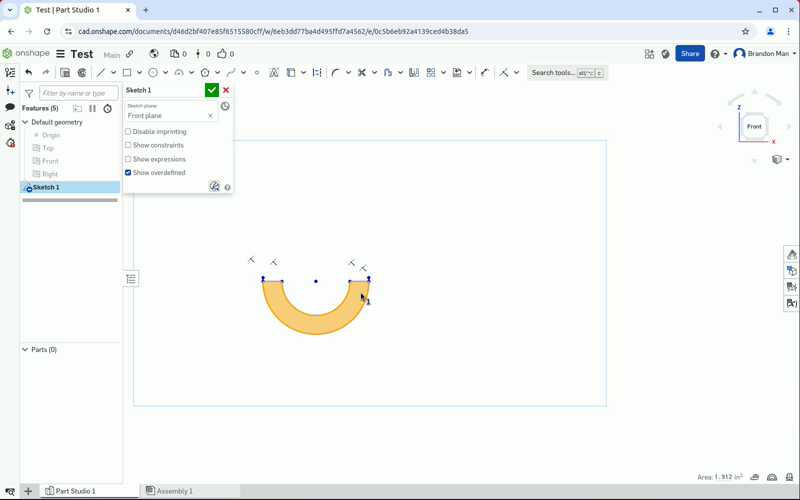
scroll(-6)
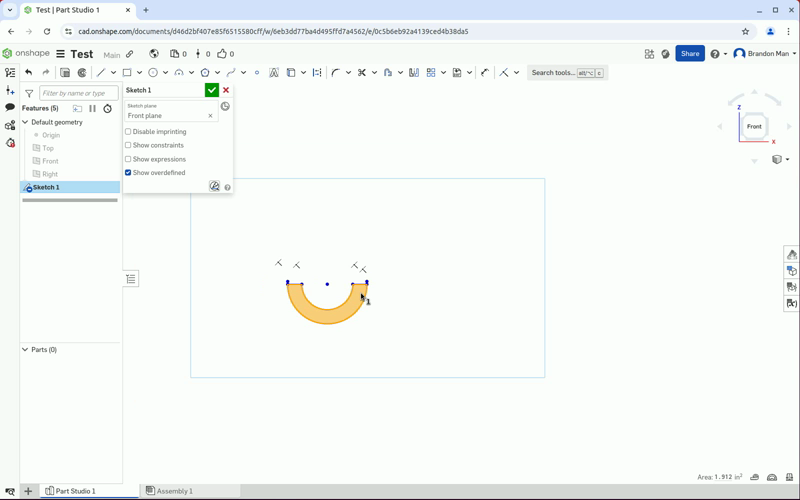
scroll(-6)
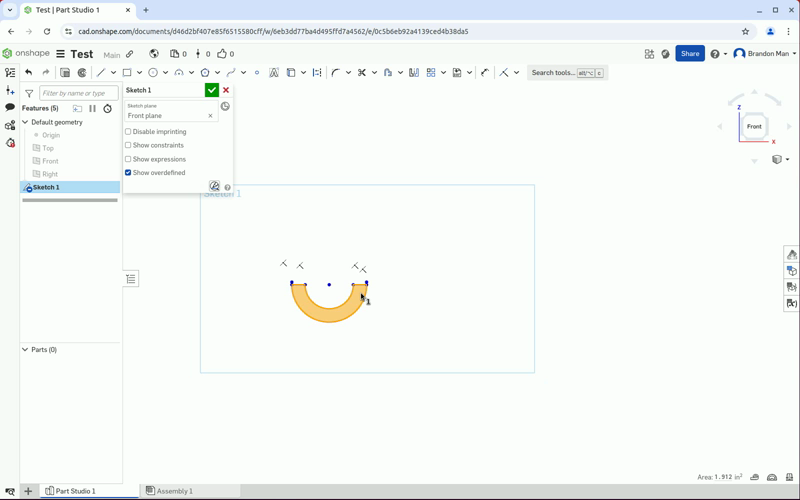
scroll(-6)
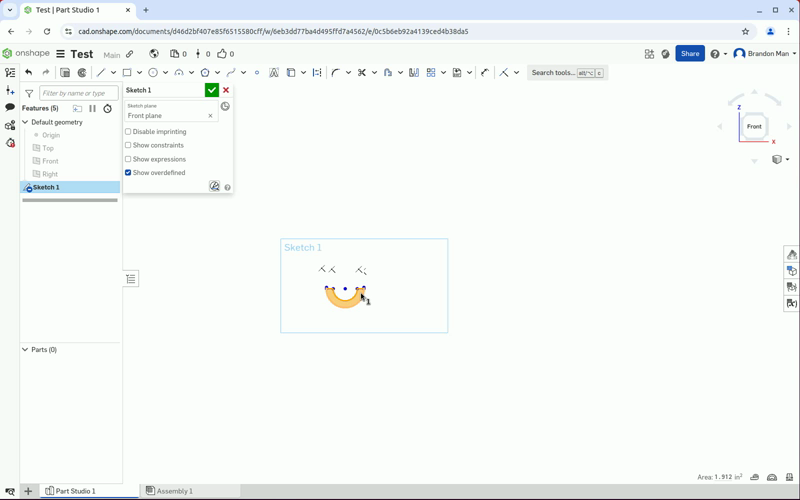
scroll(-6)
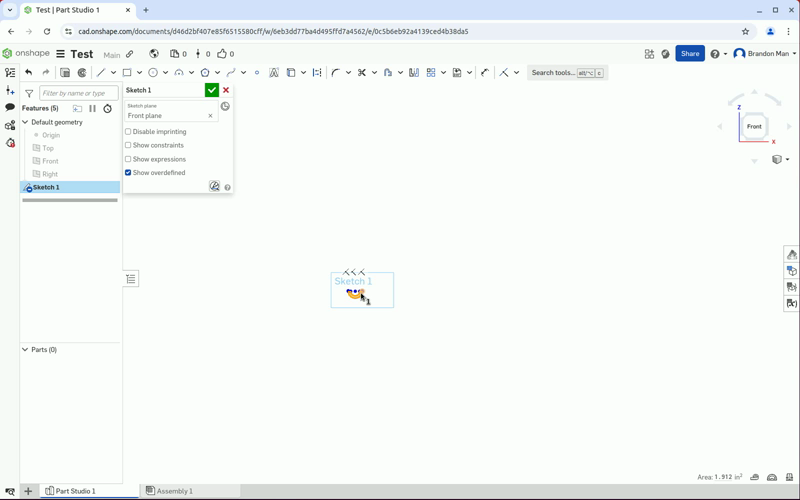
mouse_move(73, 352)
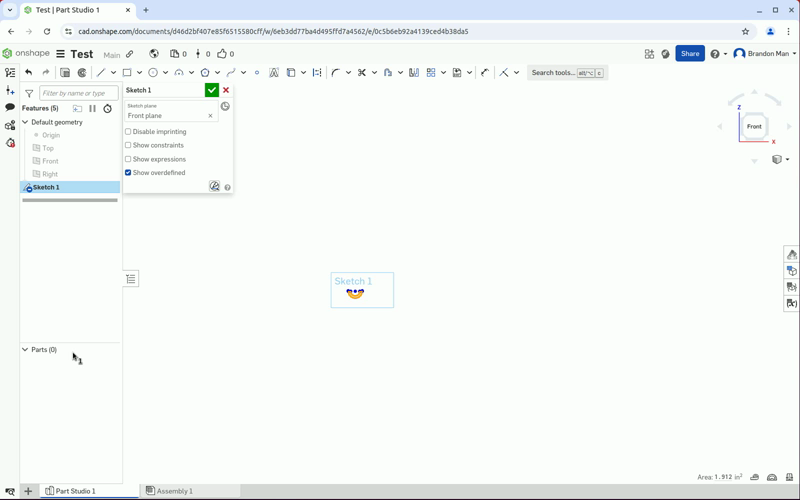
key(shift+y)
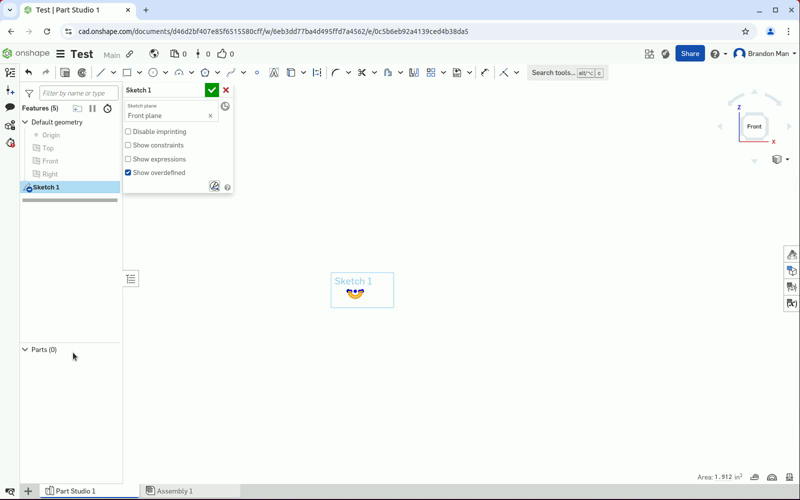
key(shift+e)
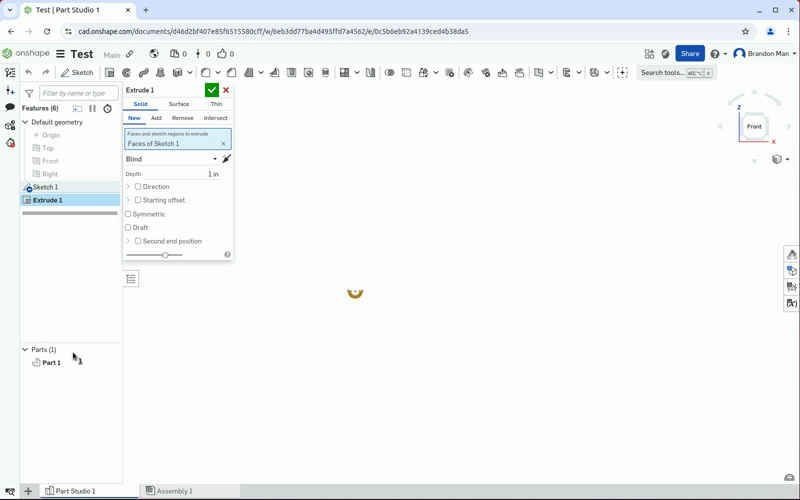
mouse_move(143, 106)
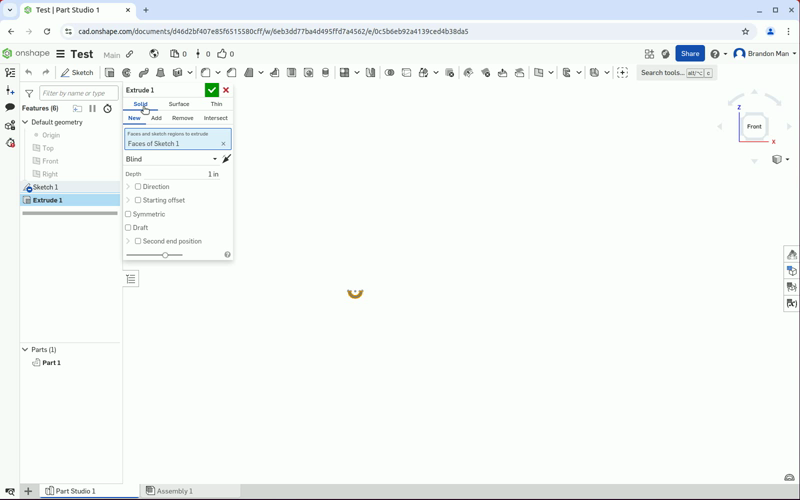
click(143, 106)
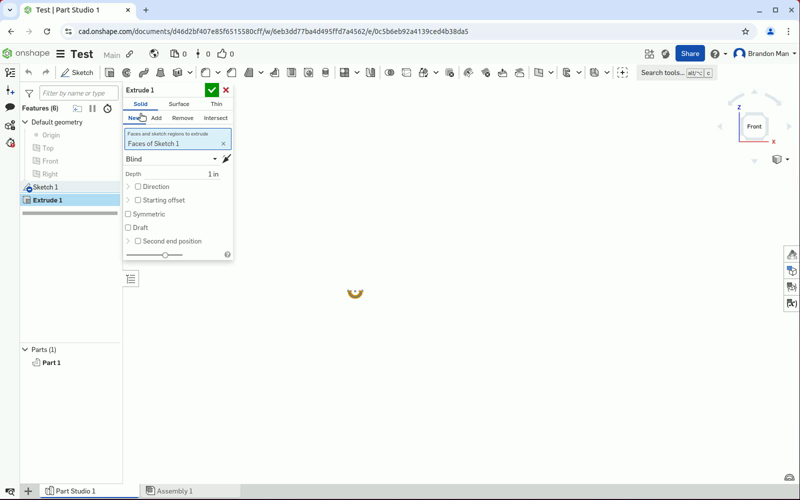
mouse_move(137, 120)
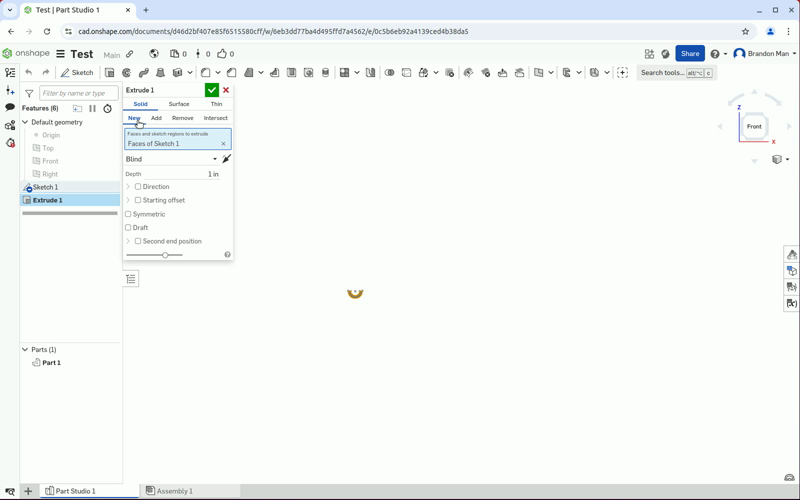
click(137, 120)
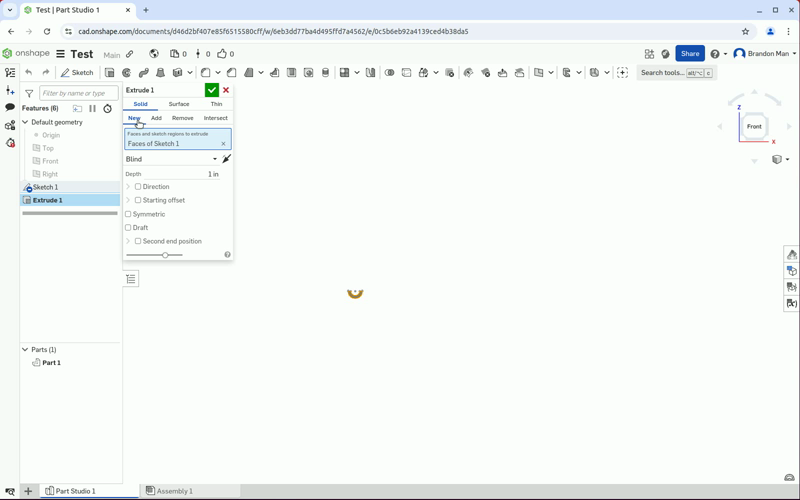
key(tab, 4)
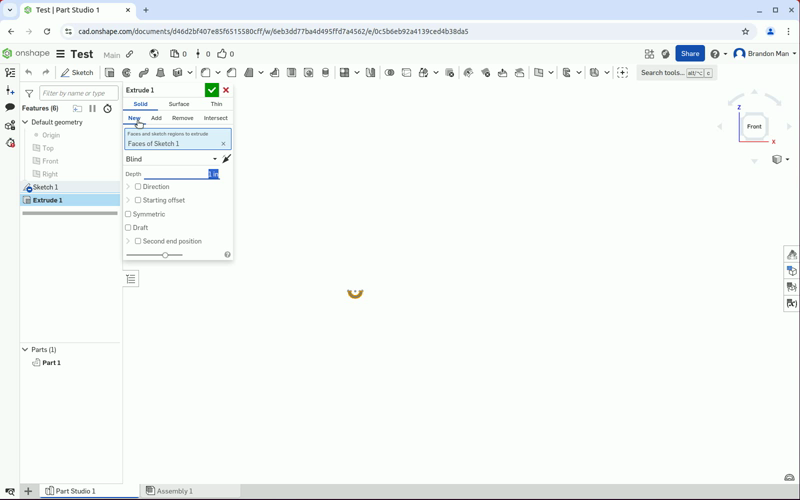
text(0.963)
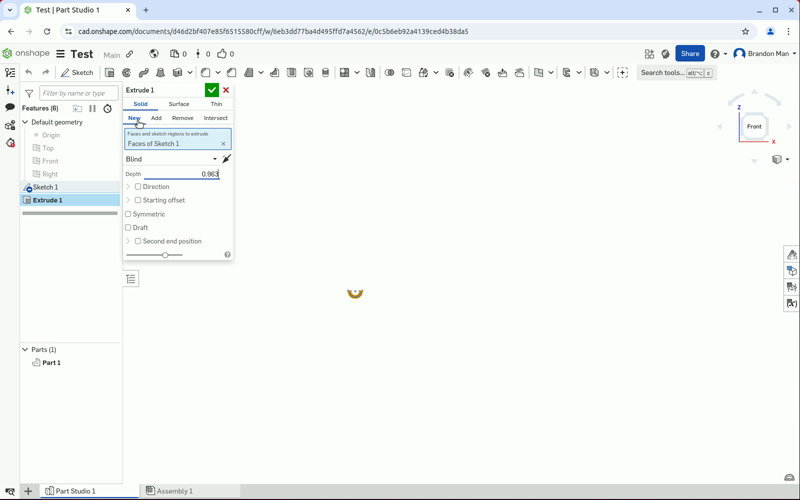
key(enter)
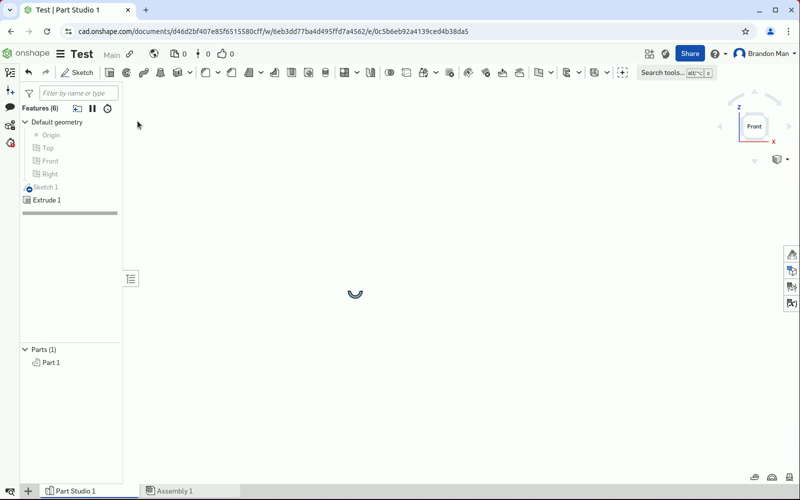
key(shift+h)
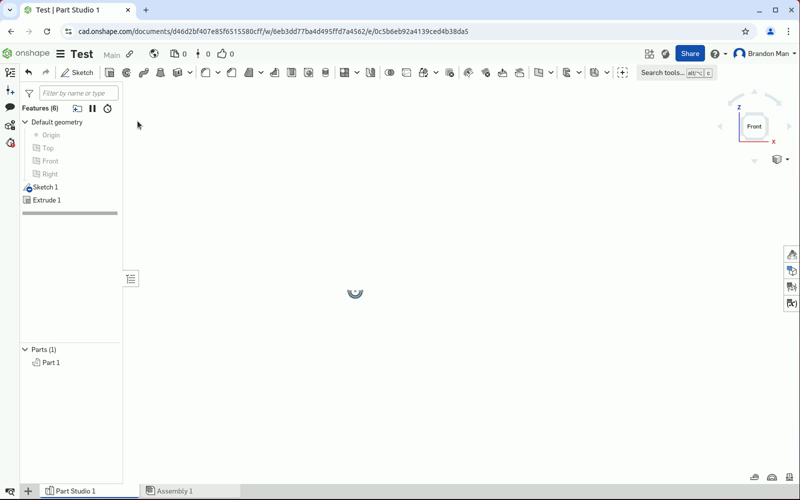
key(shift+h)
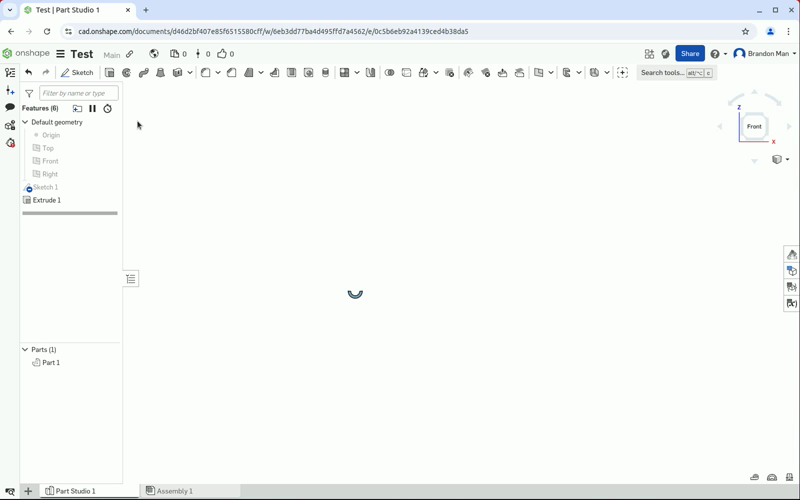
mouse_move(73, 189)
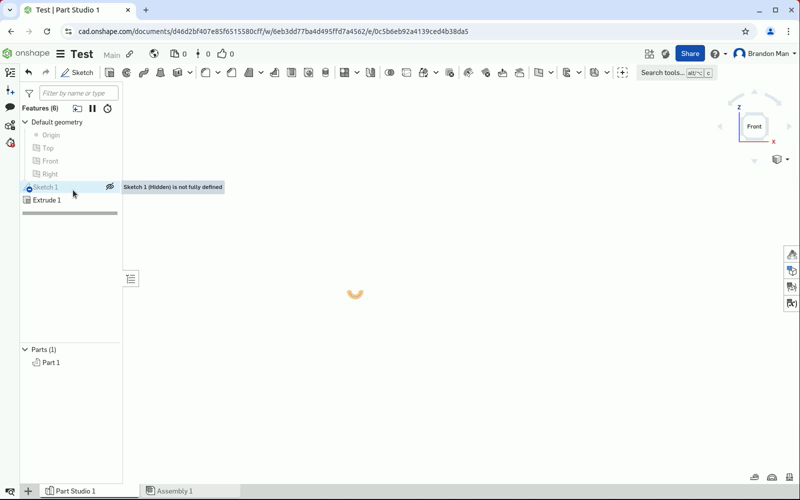
click(73, 189)
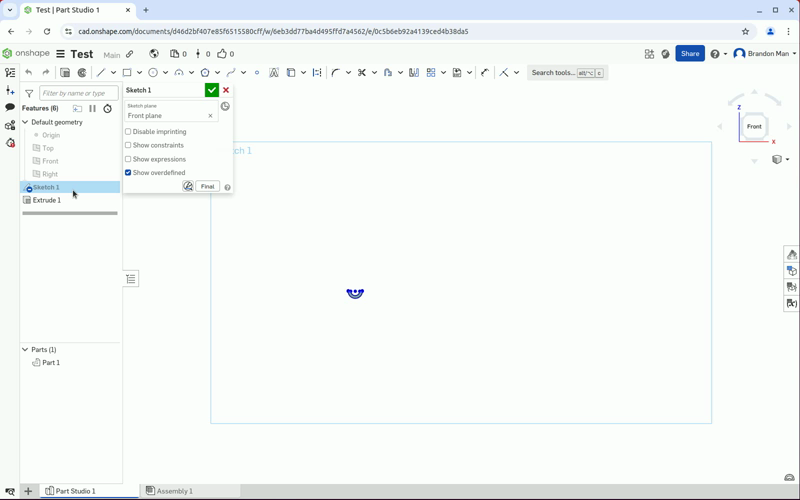
mouse_move(229, 92)
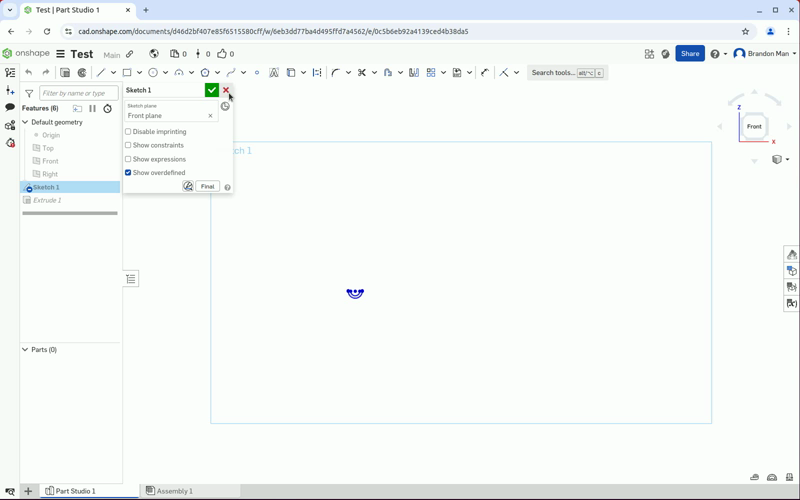
click(229, 92)
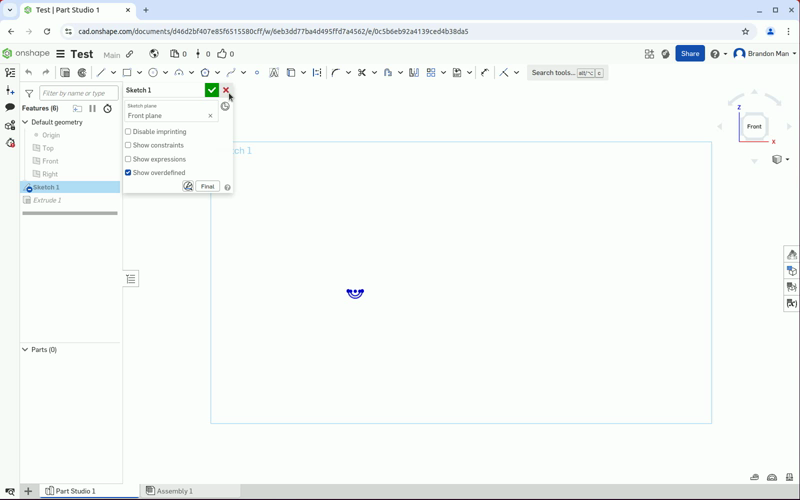
key(shift+s)
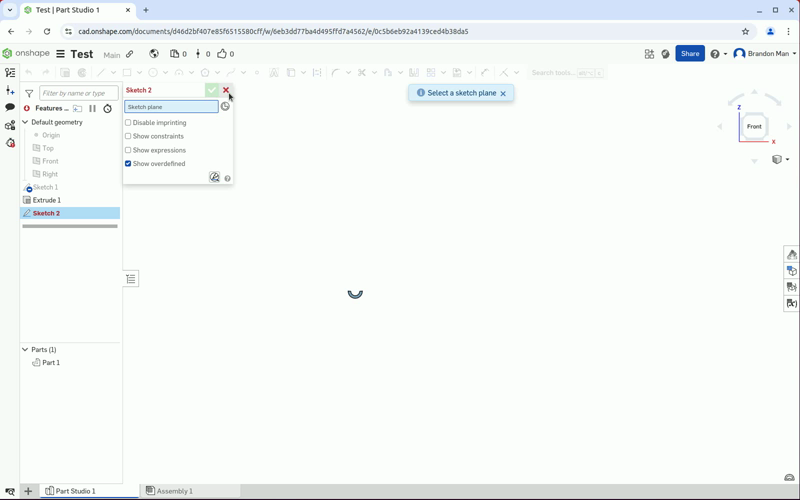
mouse_move(73, 163)
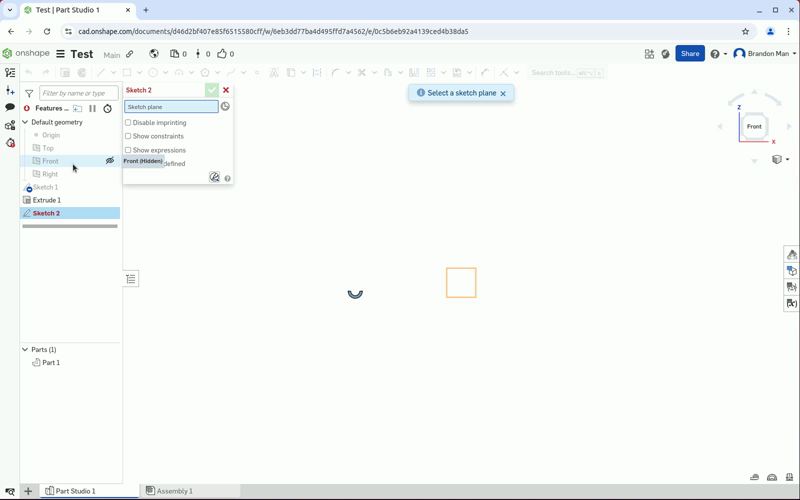
click(73, 163)
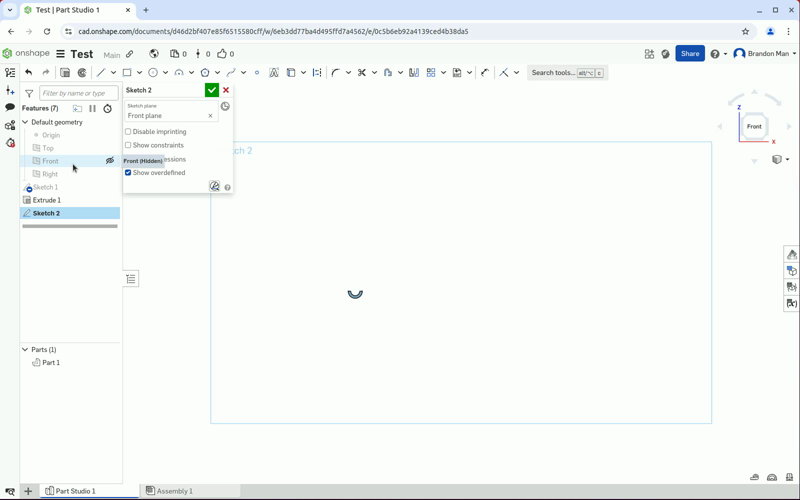
mouse_move(73, 352)
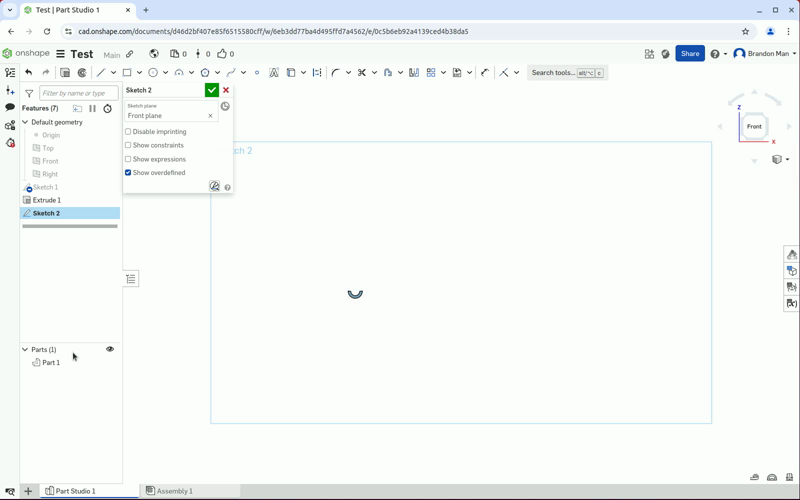
key(y)
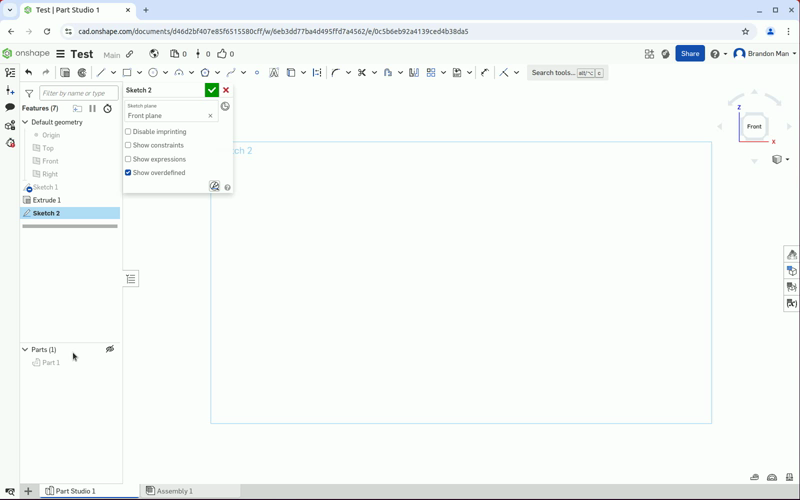
key(l)
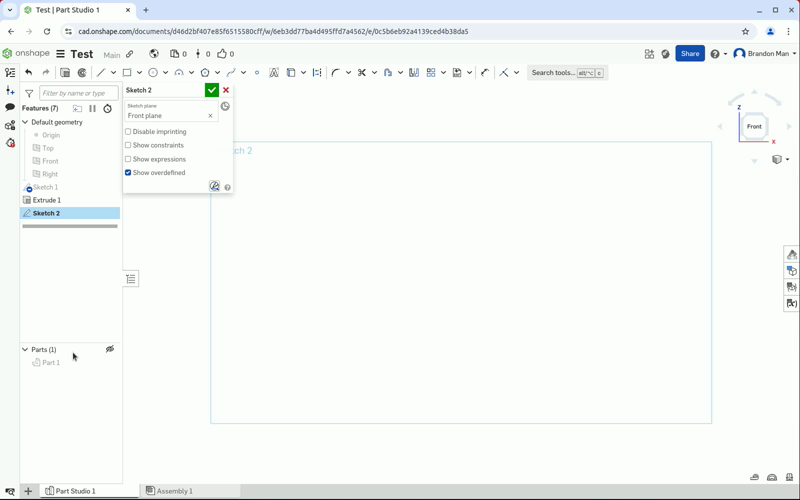
key_down(shift)
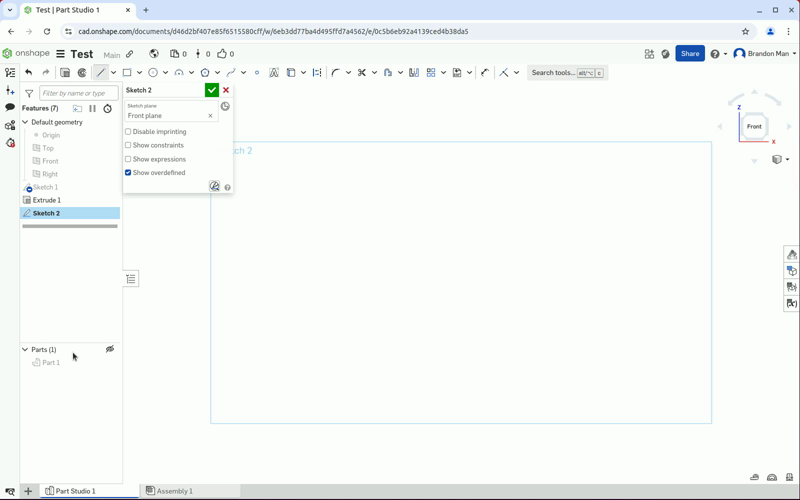
mouse_move(460, 247)
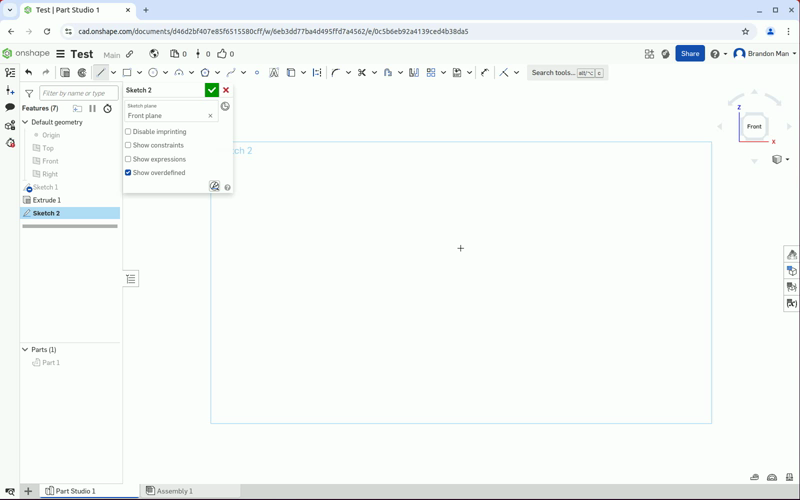
click(460, 247)
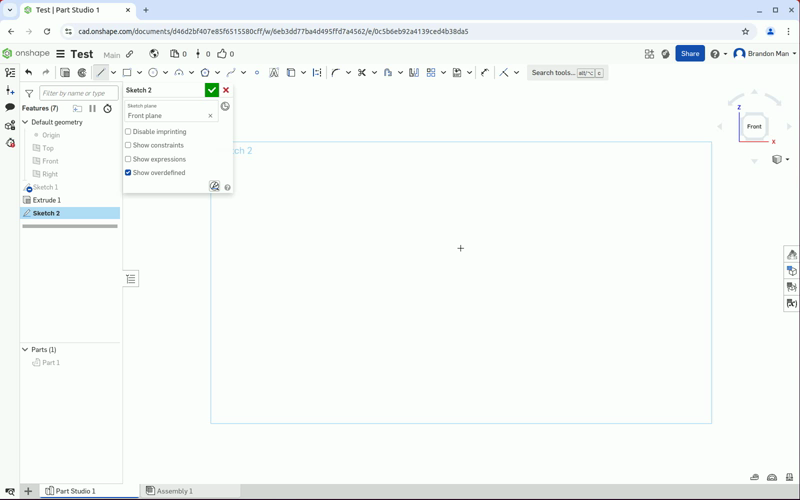
key_up(shift)
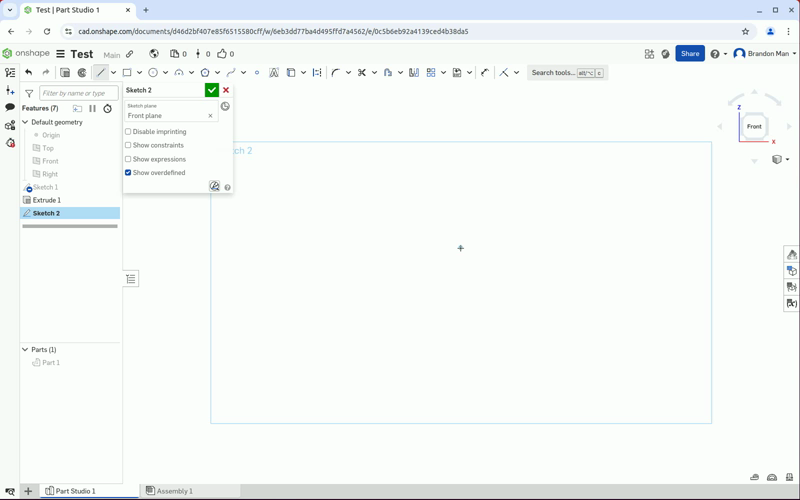
key_down(shift)
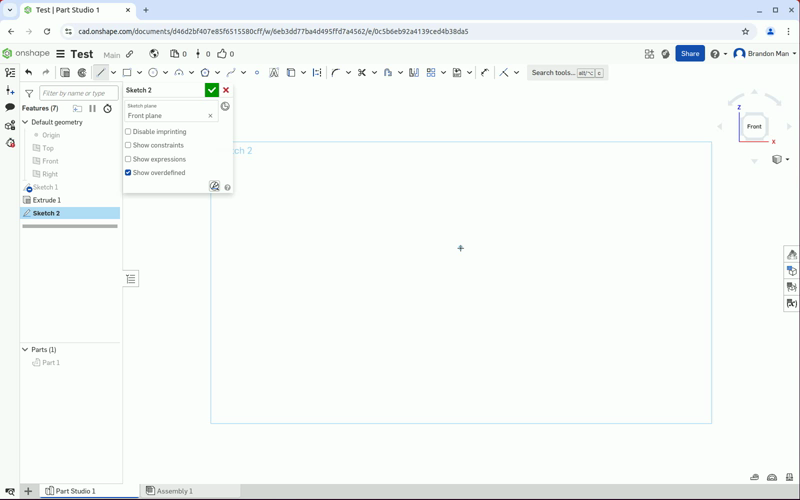
mouse_move(490, 247)
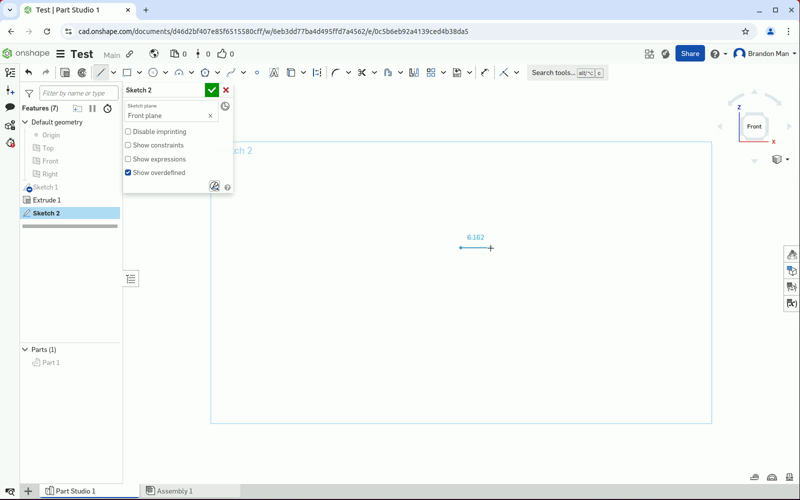
mouse_move(515, 247)
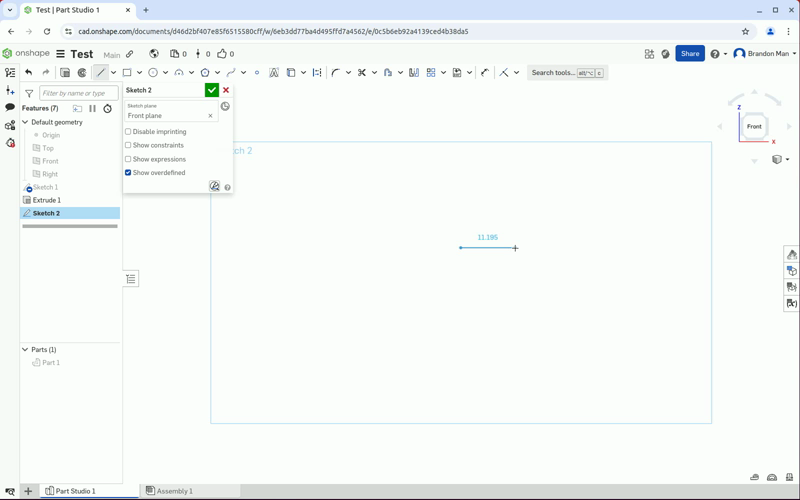
click(515, 247)
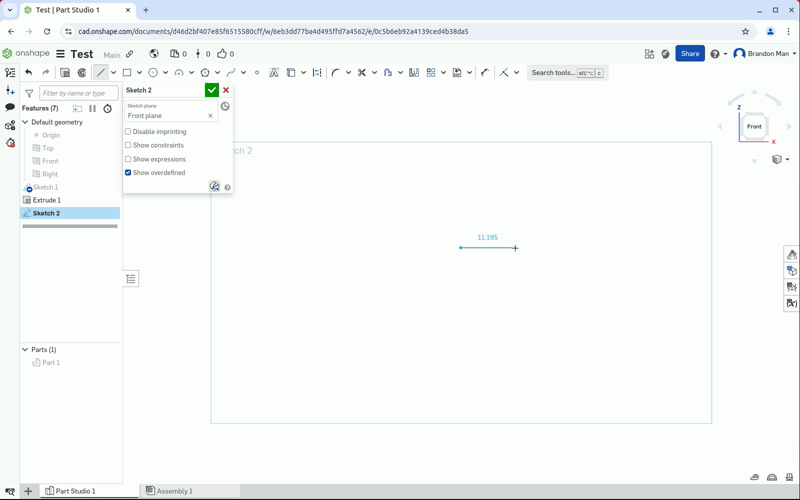
key_up(shift)
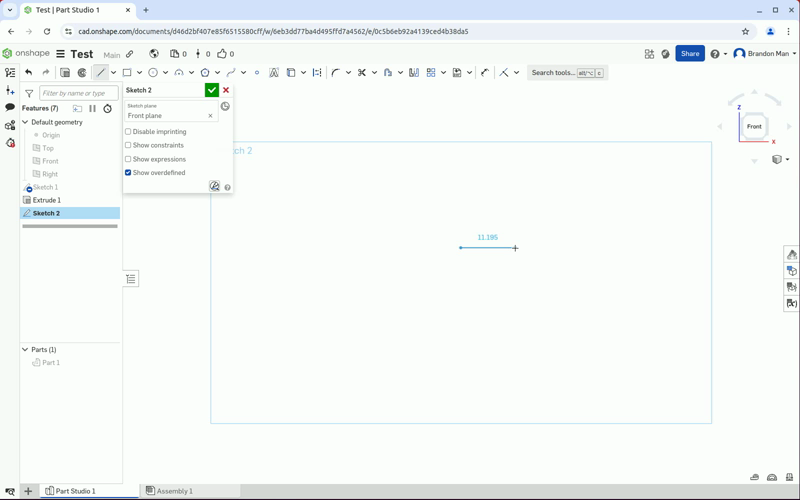
key(esc)
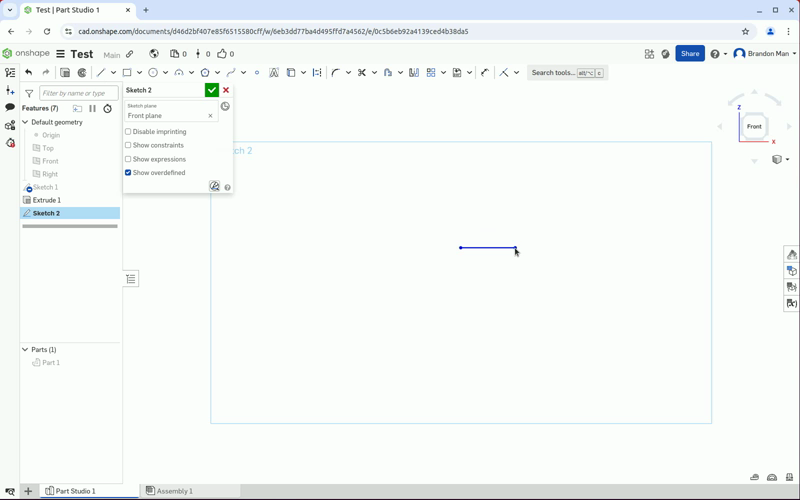
key(a)
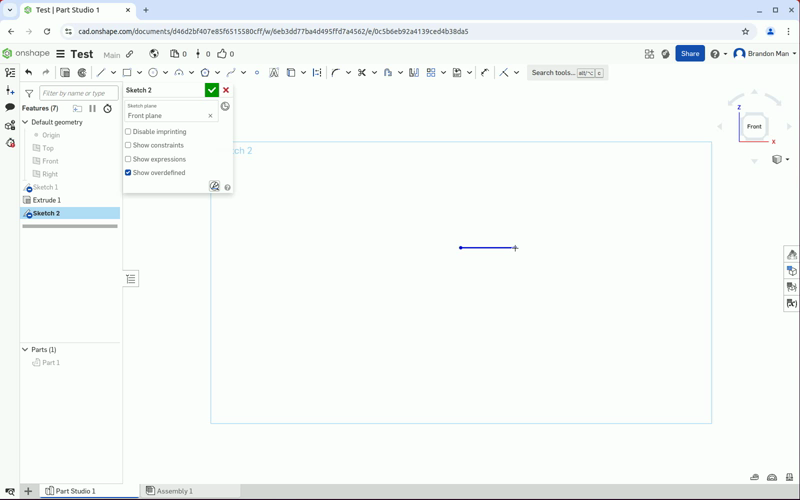
mouse_move(515, 247)
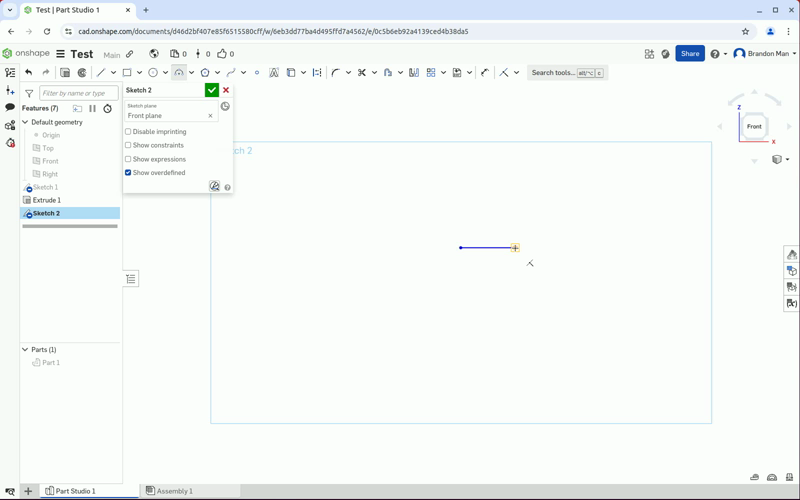
click(515, 247)
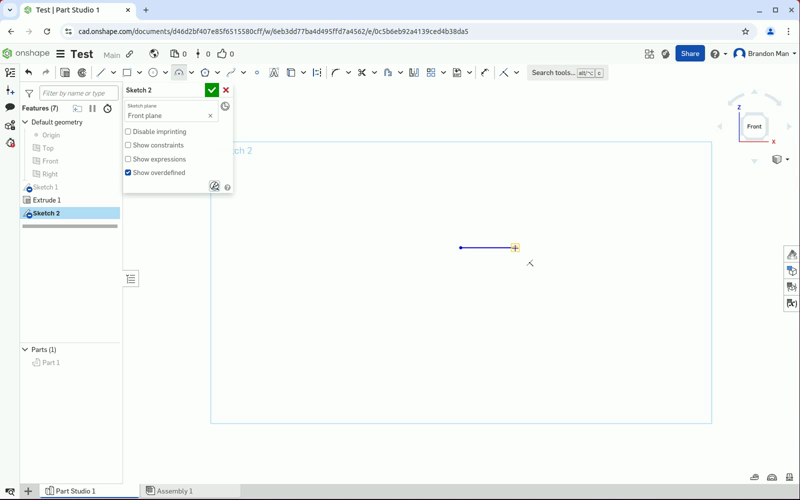
key_down(shift)
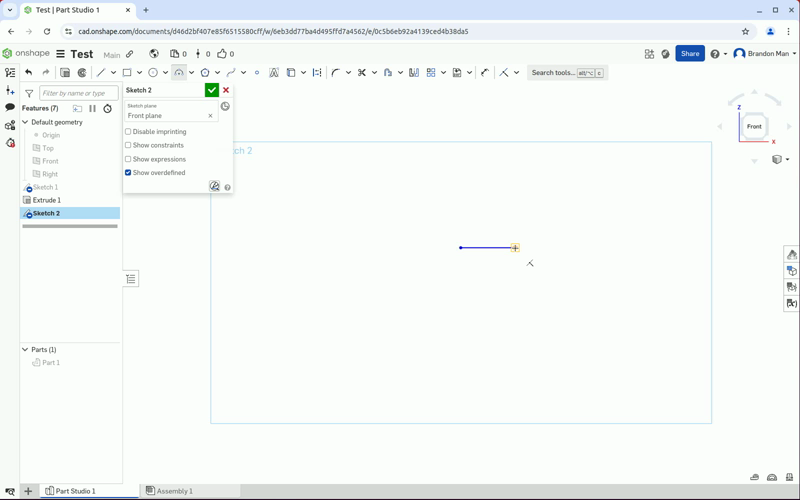
mouse_move(527, 251)
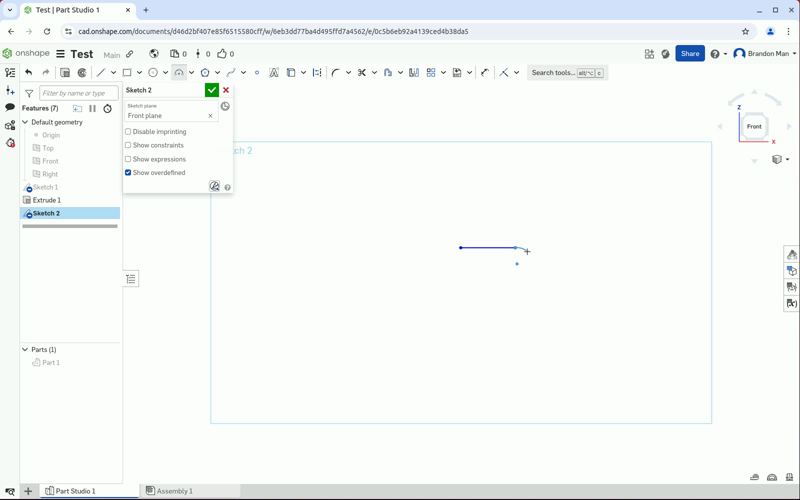
click(527, 251)
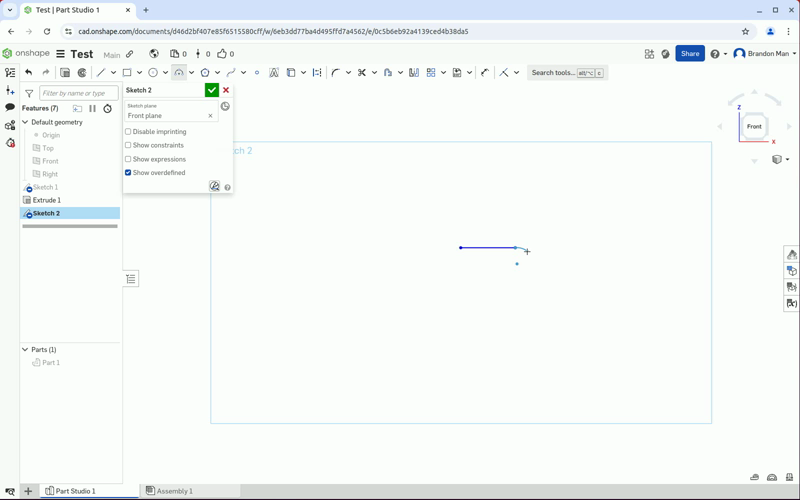
mouse_move(521, 248)
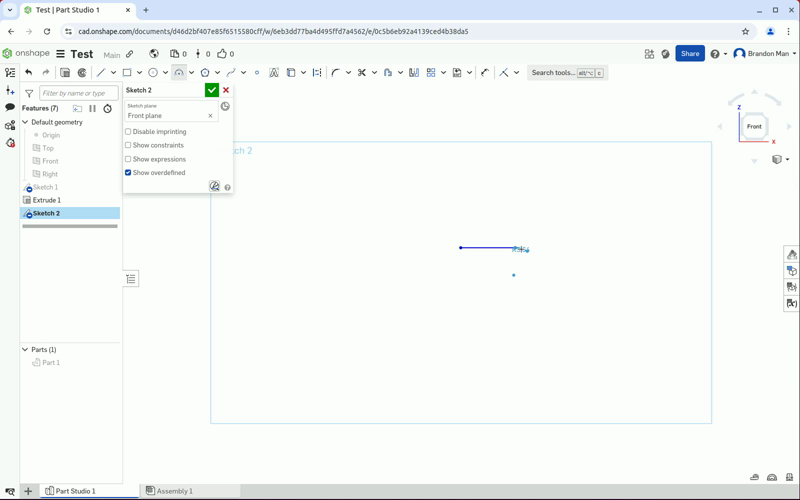
click(521, 248)
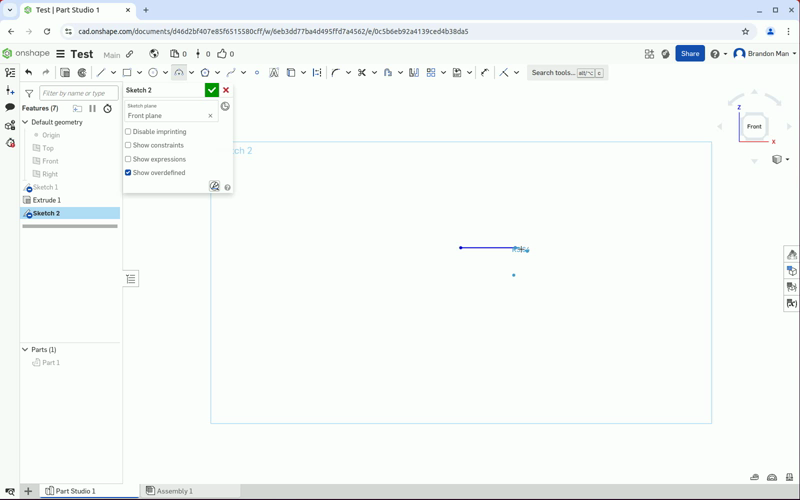
key_up(shift)
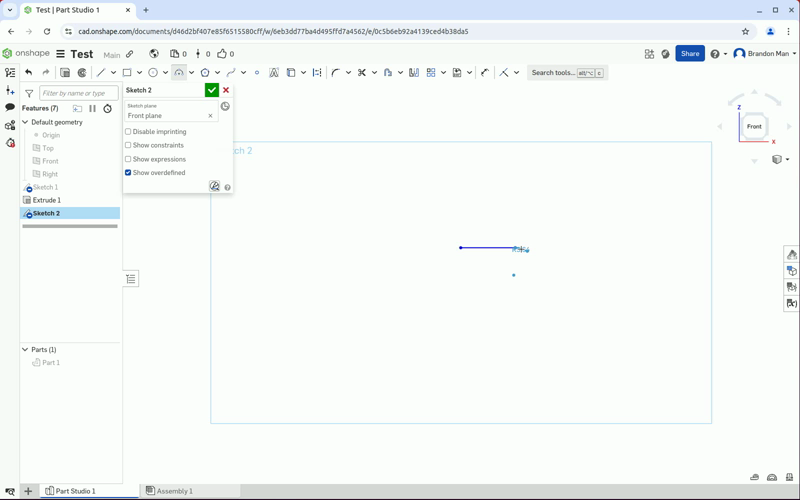
mouse_move(527, 251)
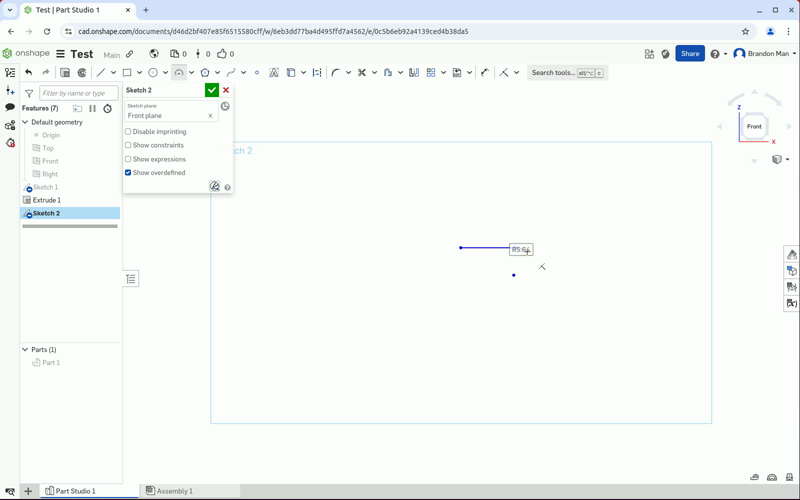
click(527, 251)
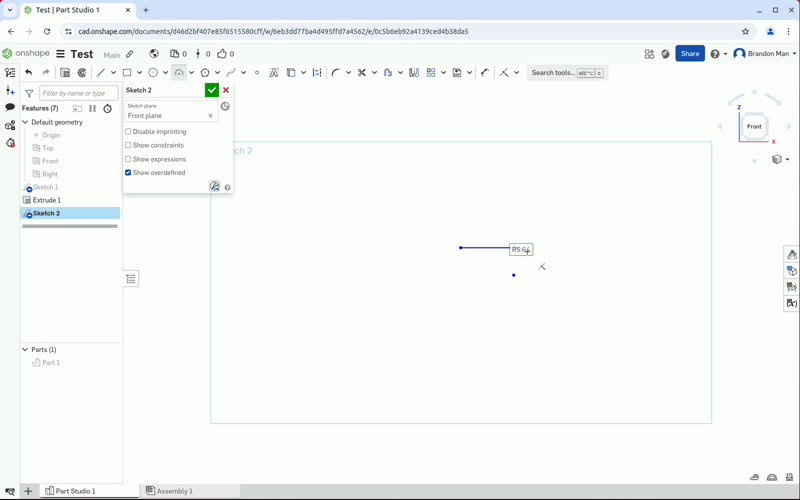
key_down(shift)
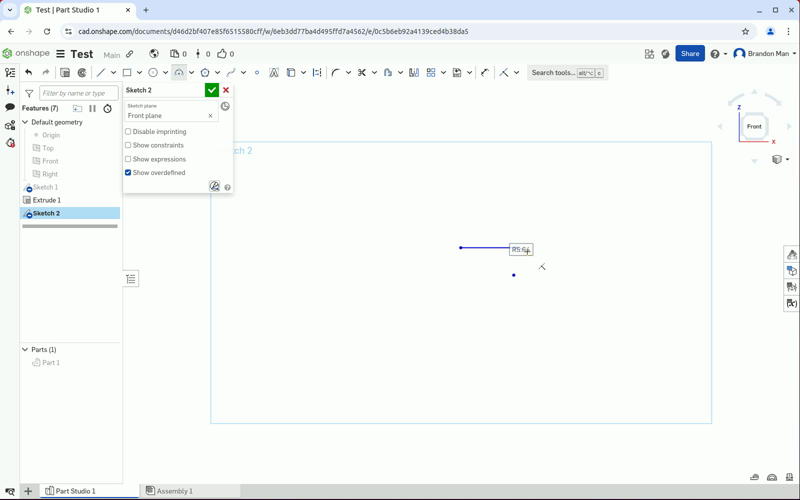
mouse_move(560, 283)
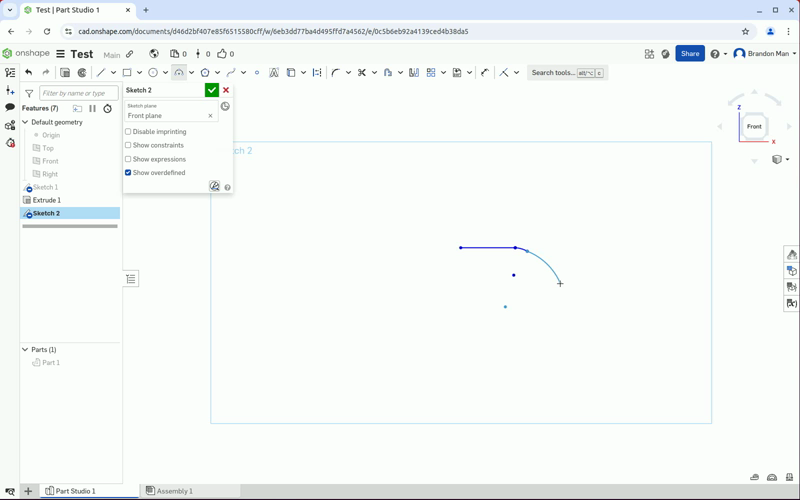
click(560, 283)
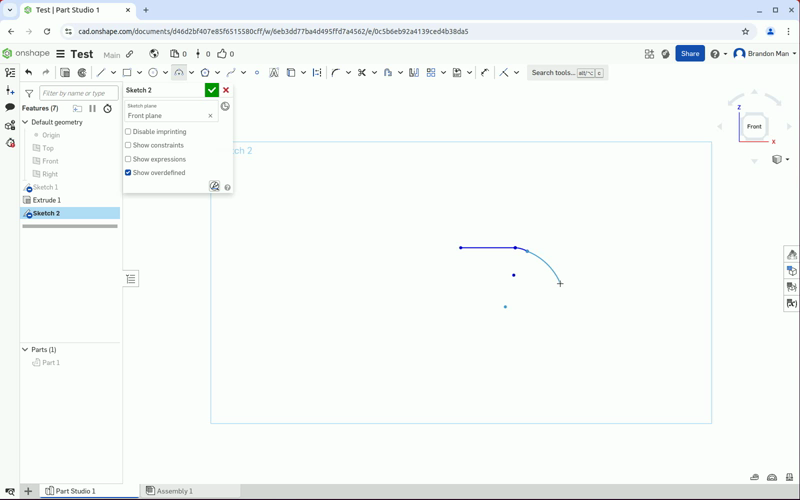
mouse_move(545, 265)
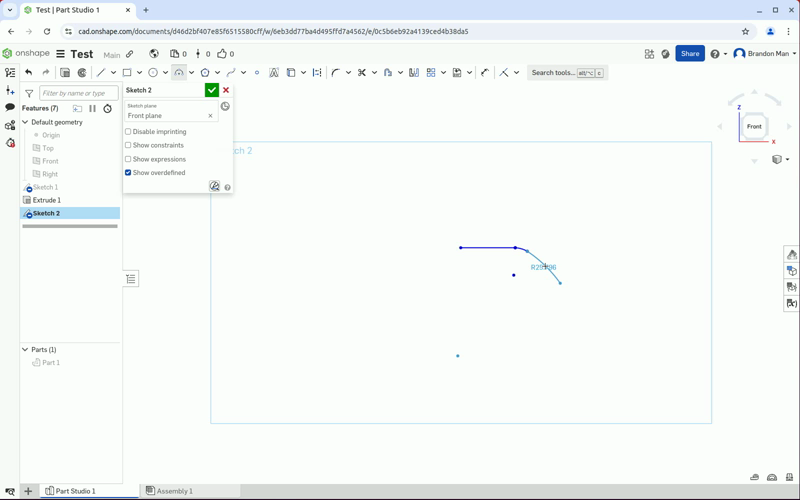
click(545, 265)
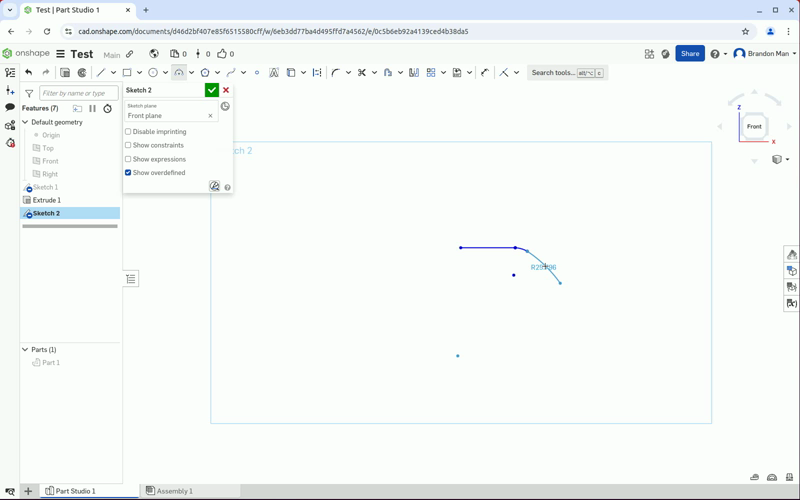
key_up(shift)
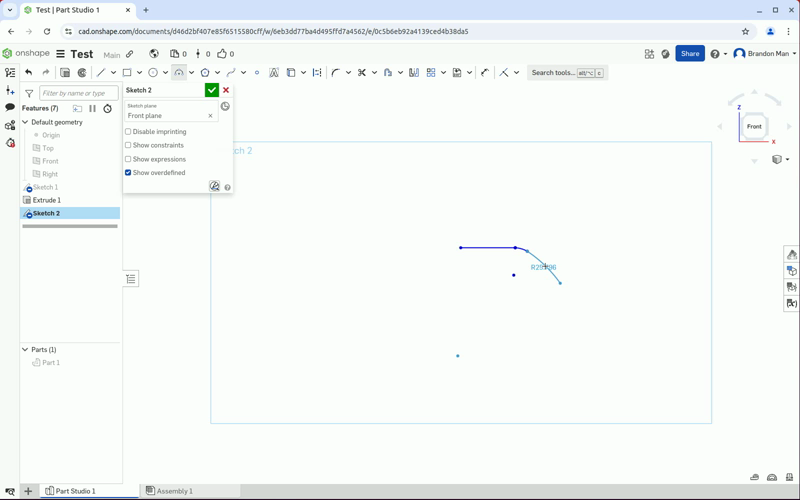
key(esc)
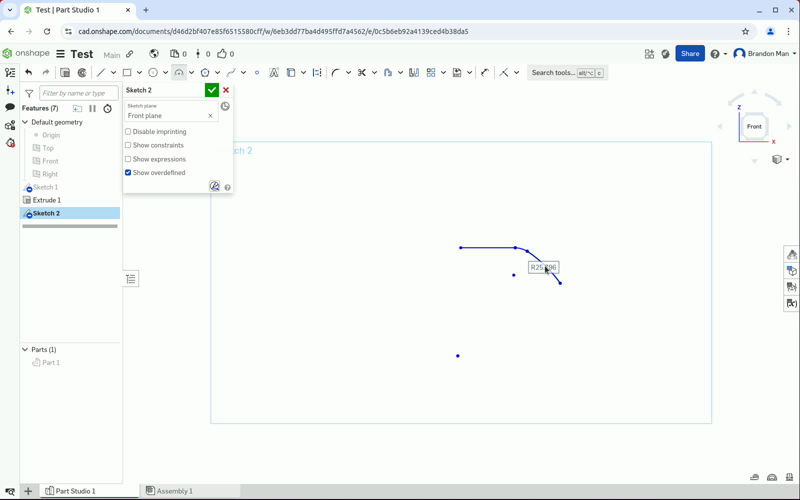
key(l)
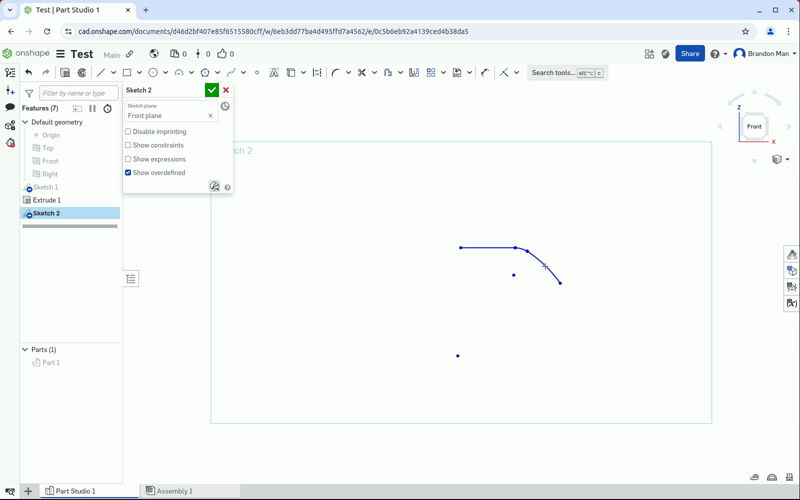
mouse_move(560, 283)
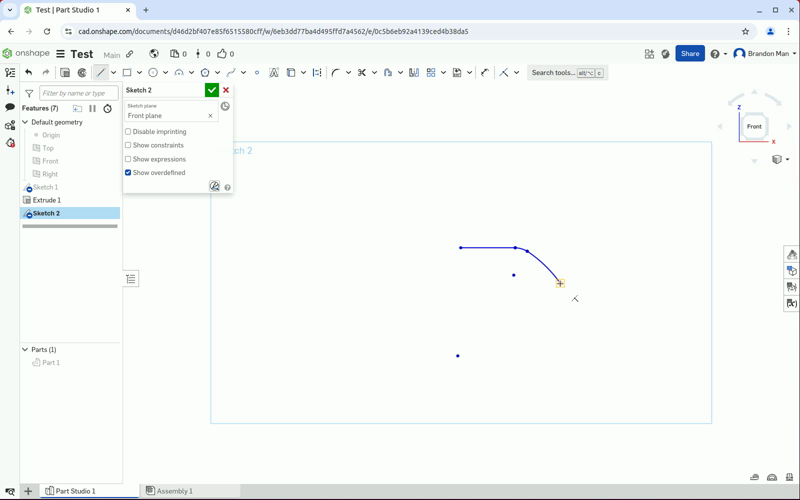
click(560, 283)
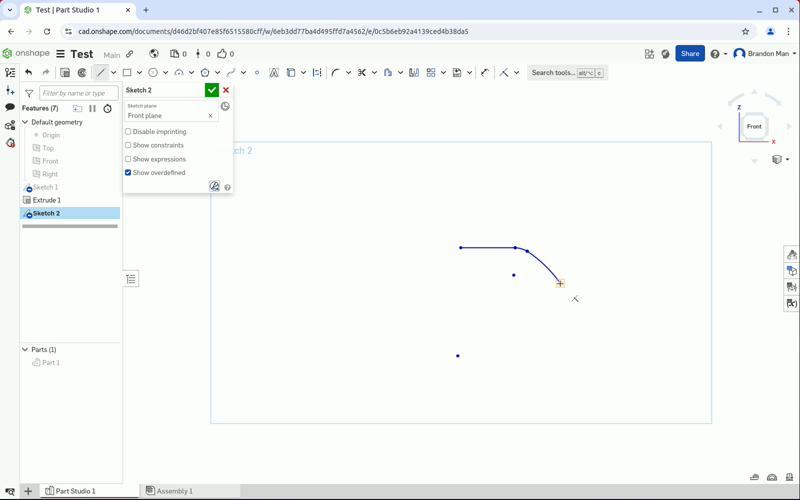
key_down(shift)
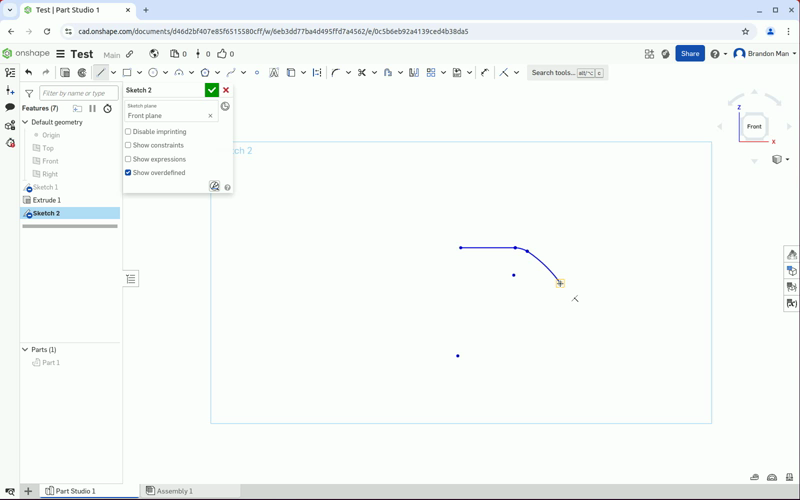
mouse_move(589, 283)
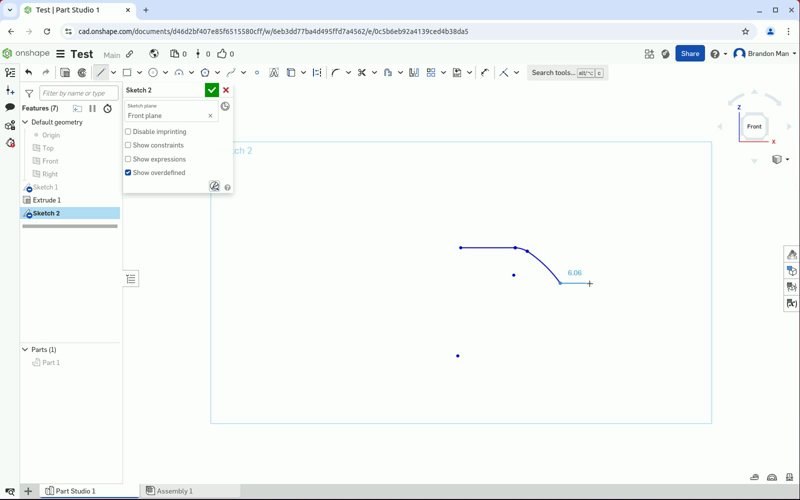
mouse_move(560, 290)
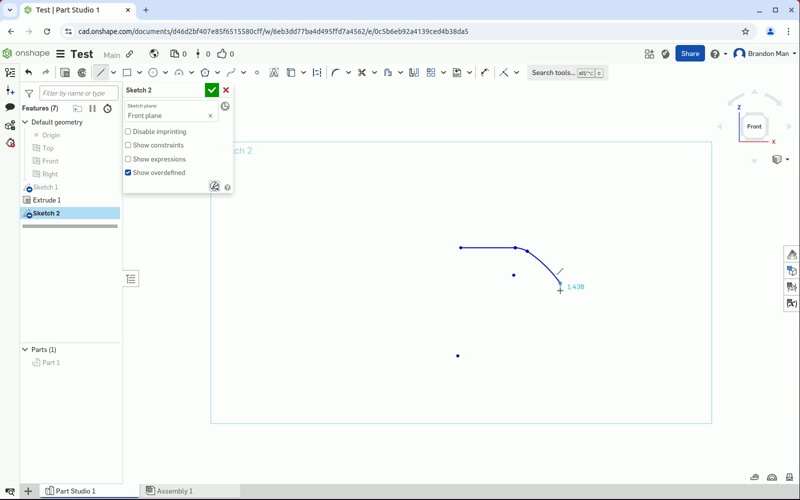
scroll(6)
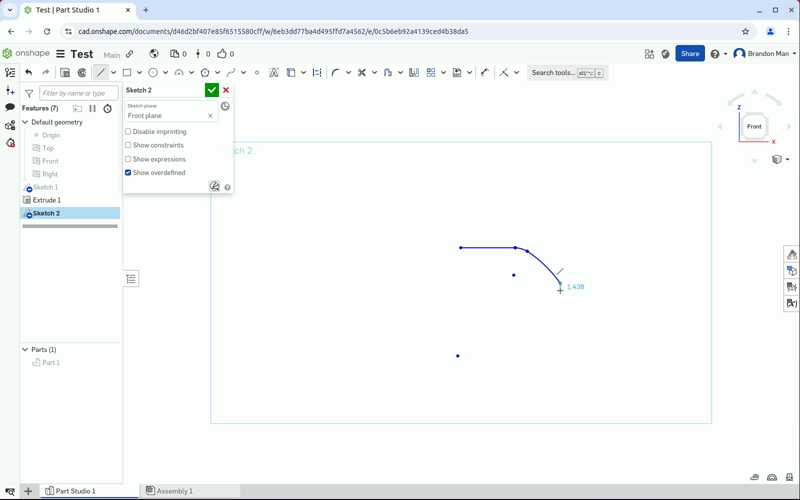
scroll(6)
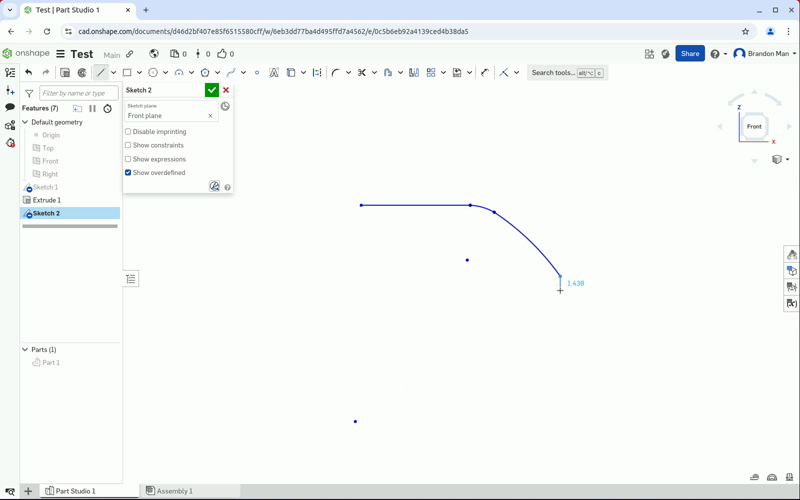
scroll(6)
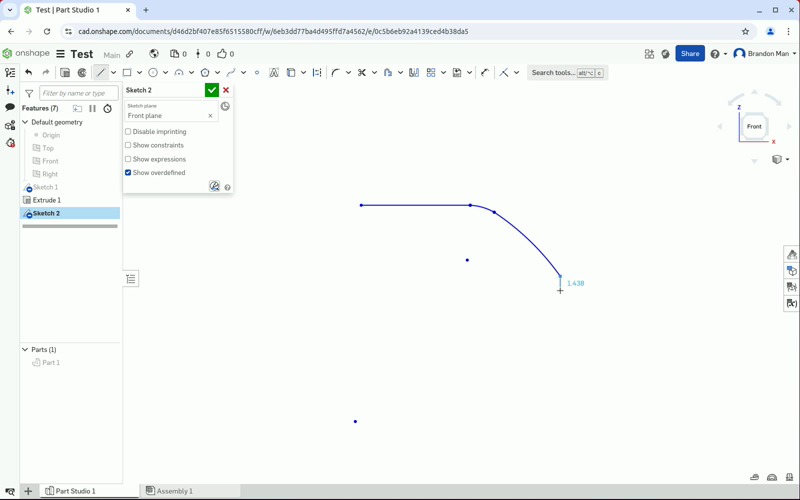
scroll(6)
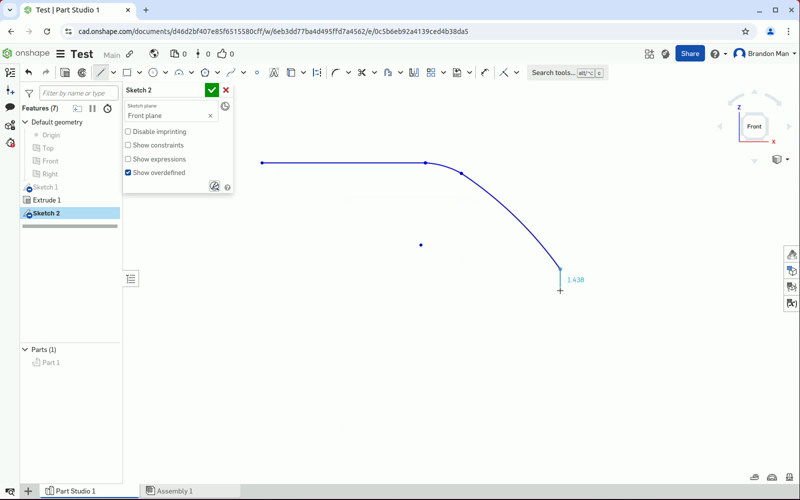
scroll(6)
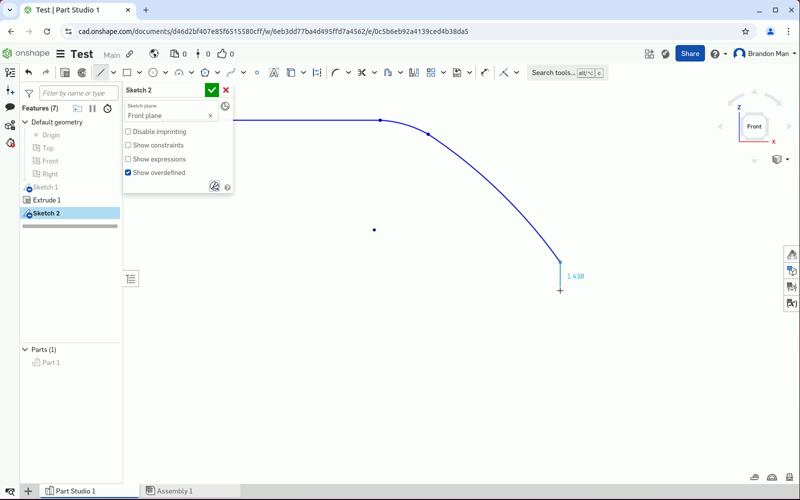
scroll(6)
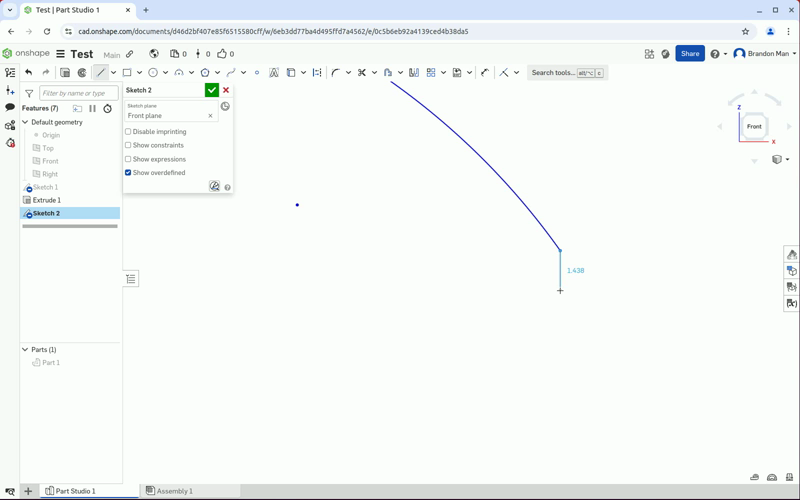
scroll(6)
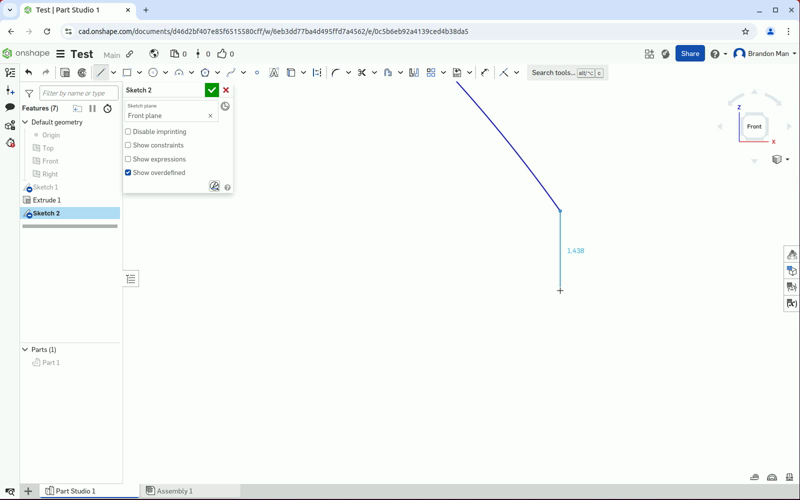
click(560, 290)
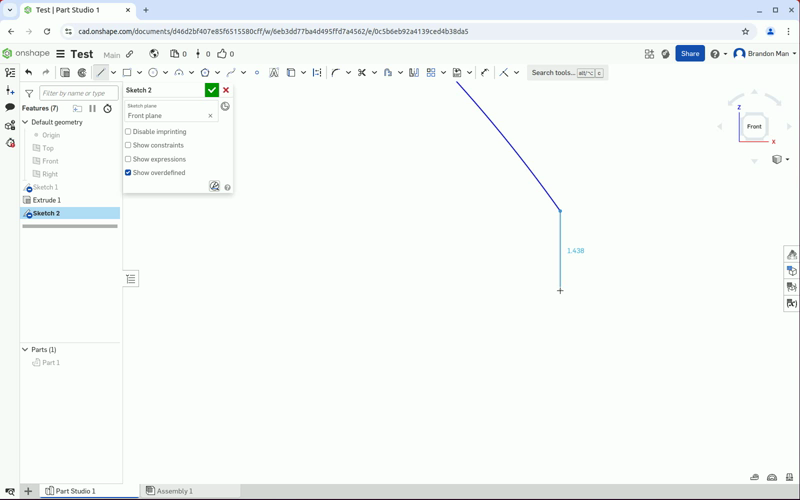
scroll(-6)
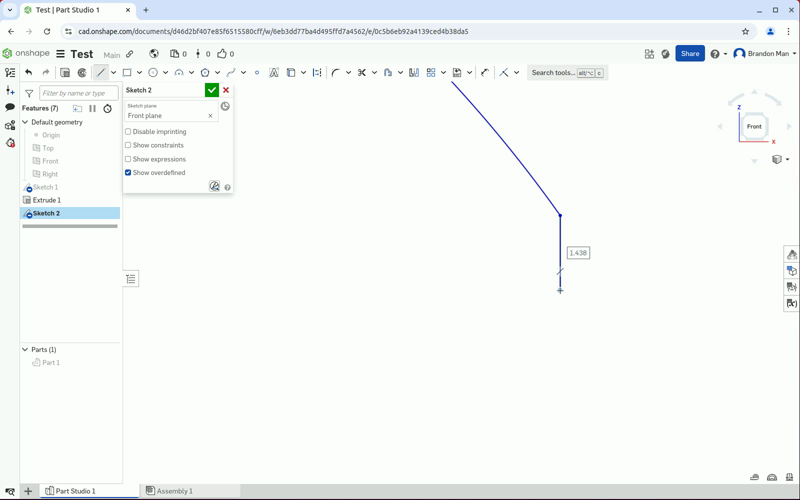
scroll(-6)
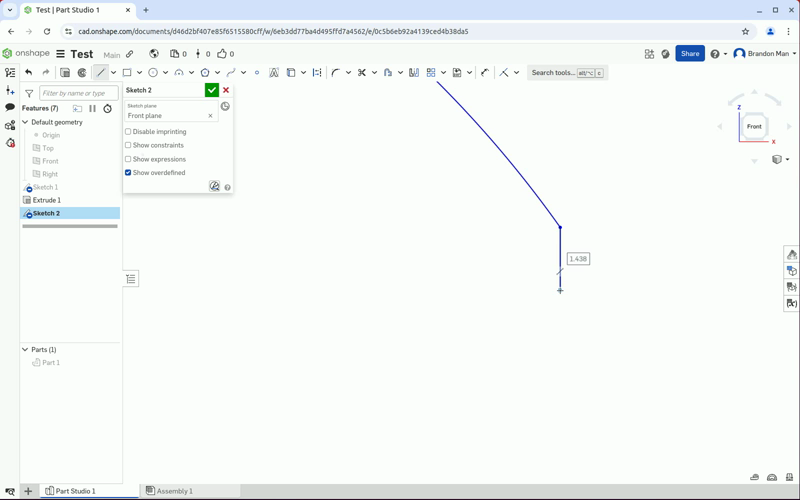
scroll(-6)
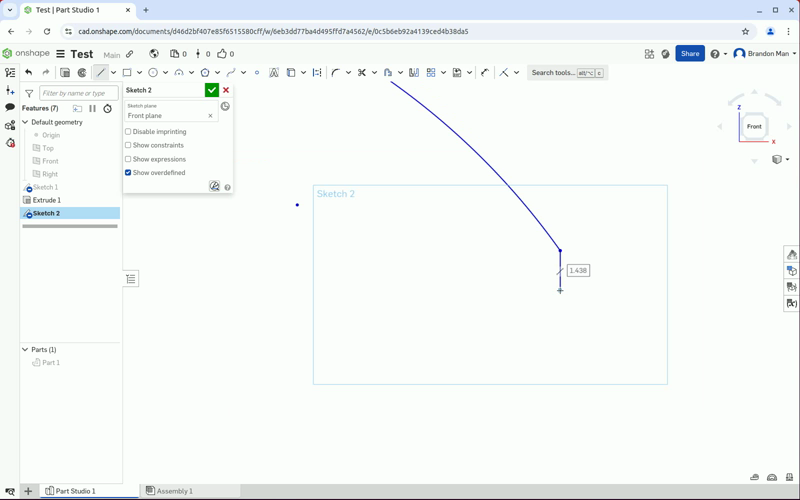
scroll(-6)
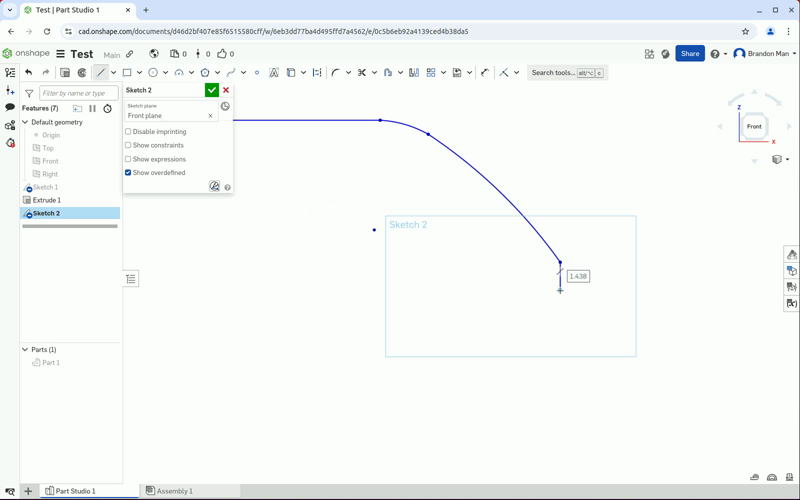
scroll(-6)
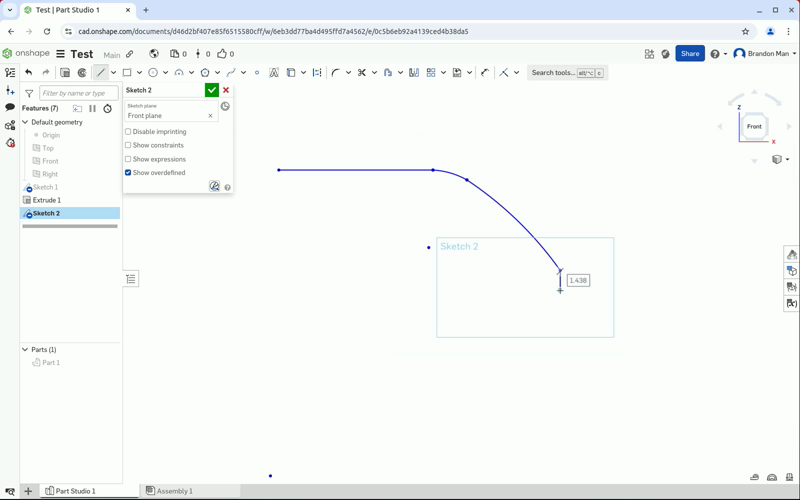
scroll(-6)
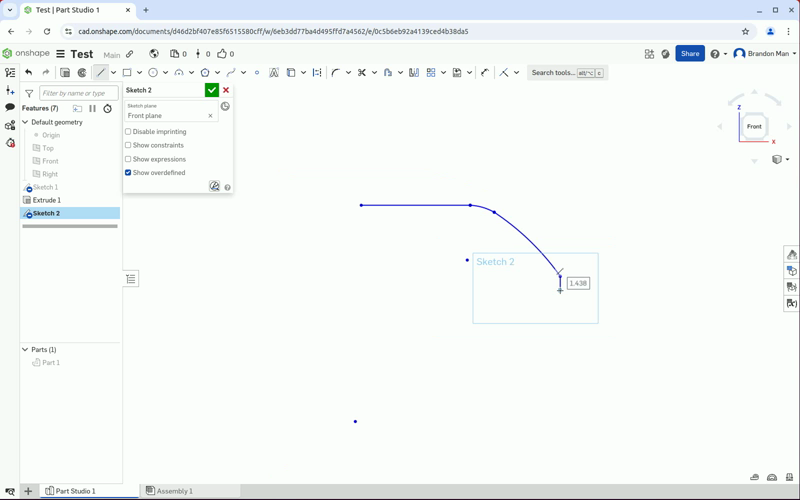
scroll(-6)
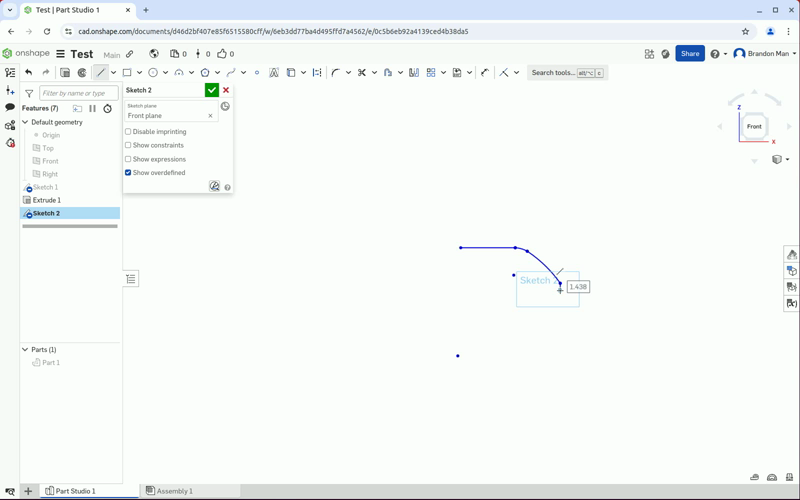
key_up(shift)
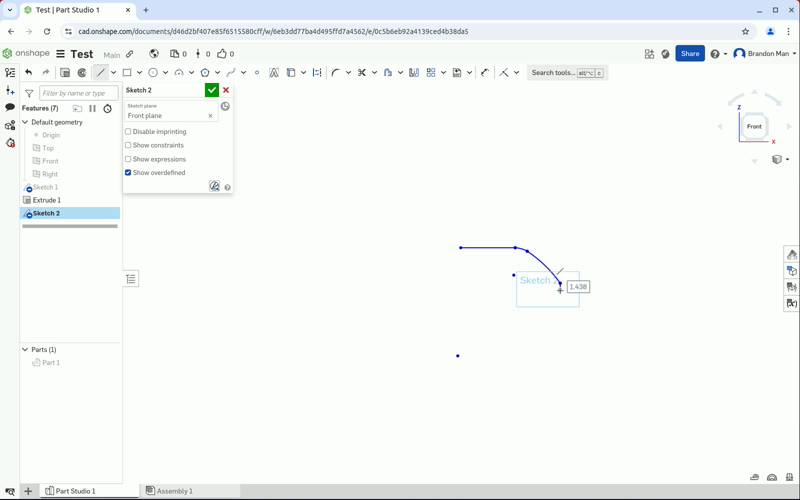
key(esc)
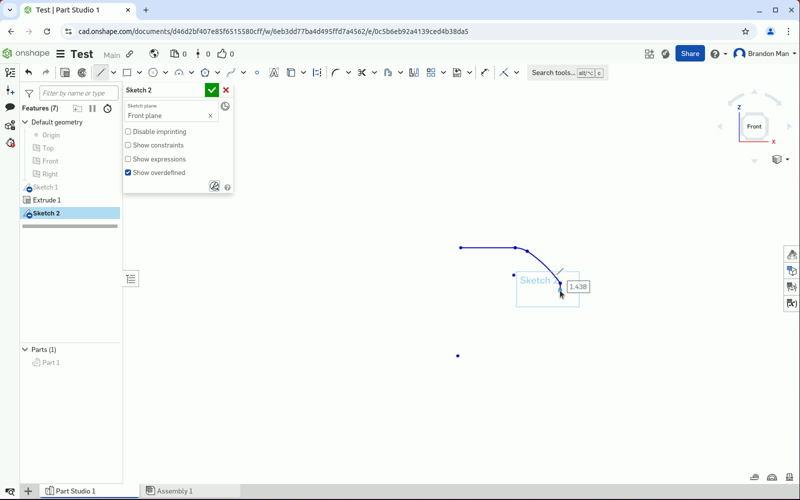
key(a)
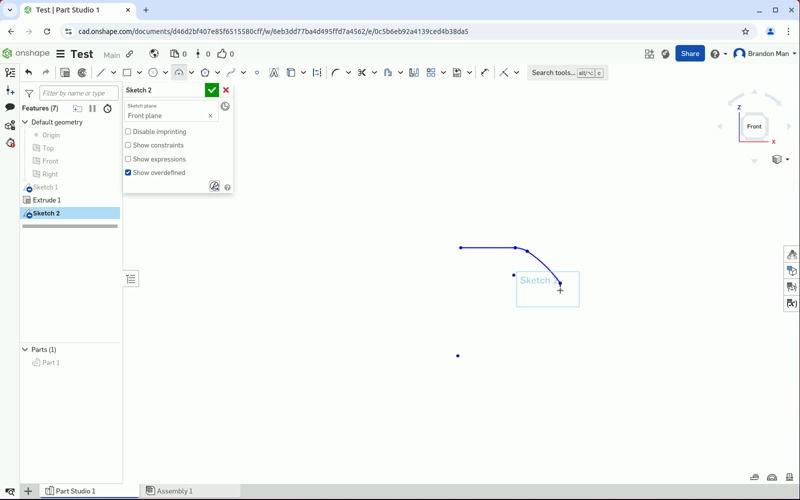
mouse_move(560, 290)
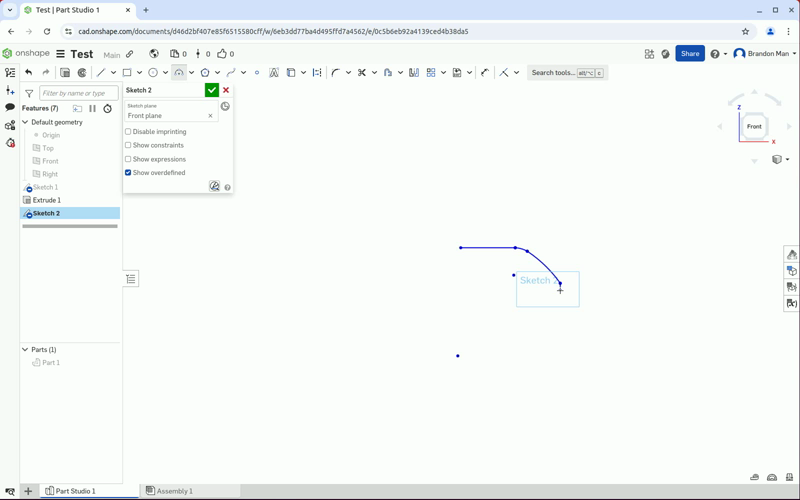
click(560, 290)
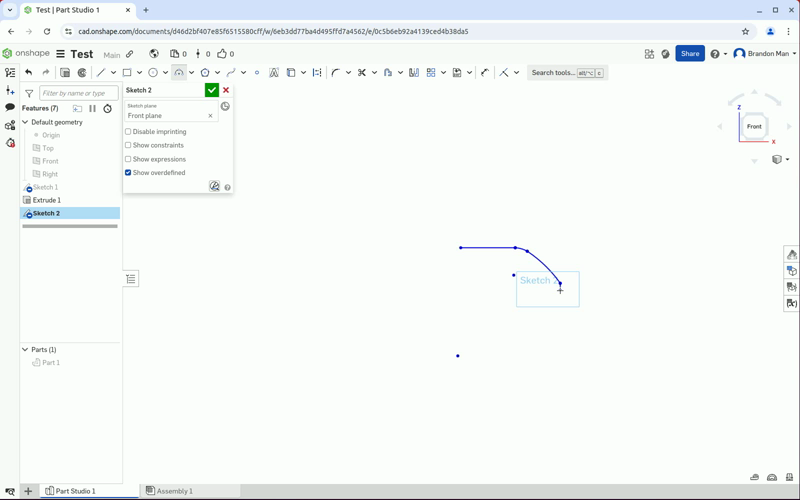
key_down(shift)
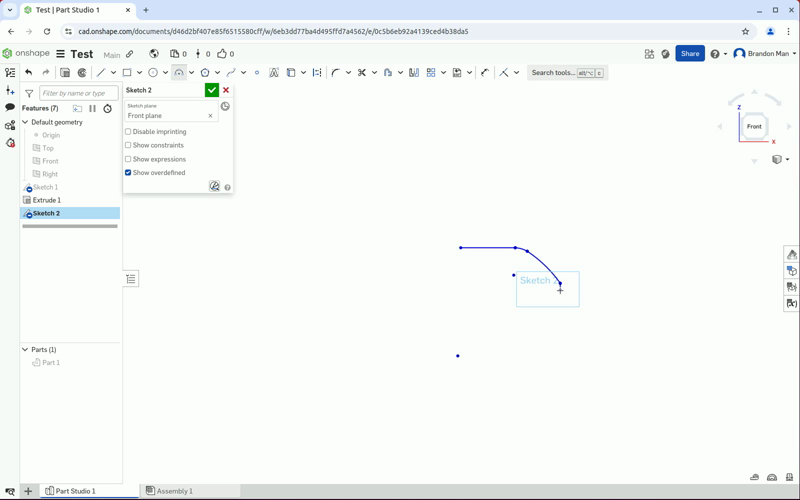
mouse_move(573, 290)
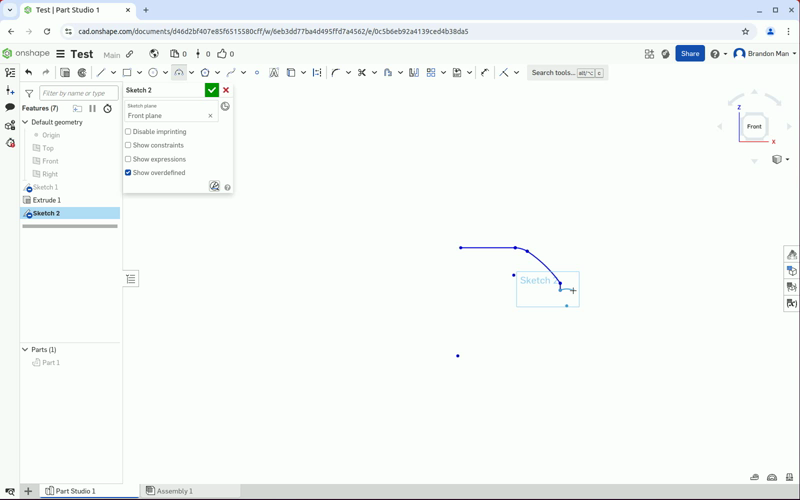
click(573, 290)
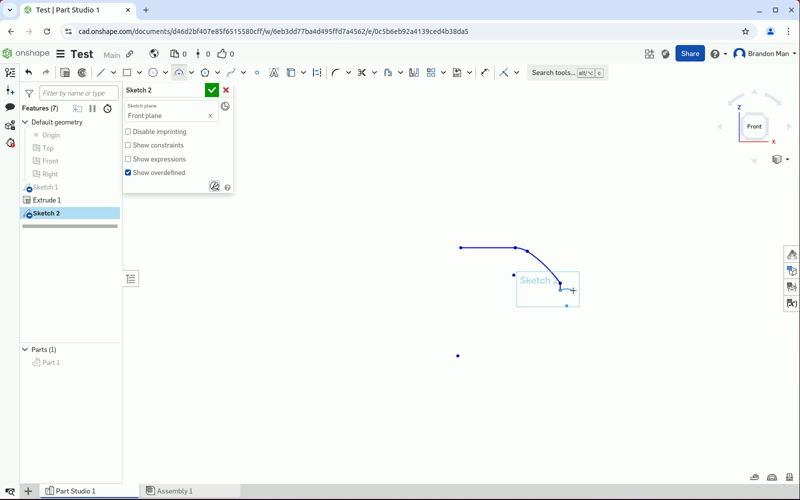
mouse_move(566, 297)
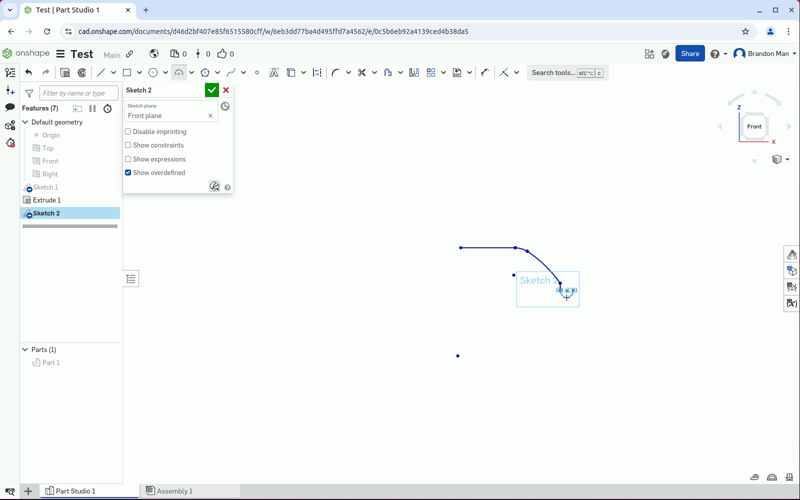
click(566, 297)
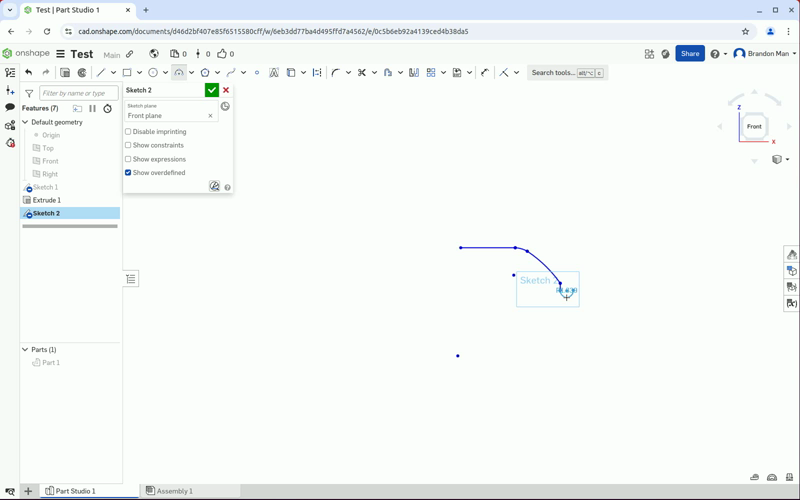
key_up(shift)
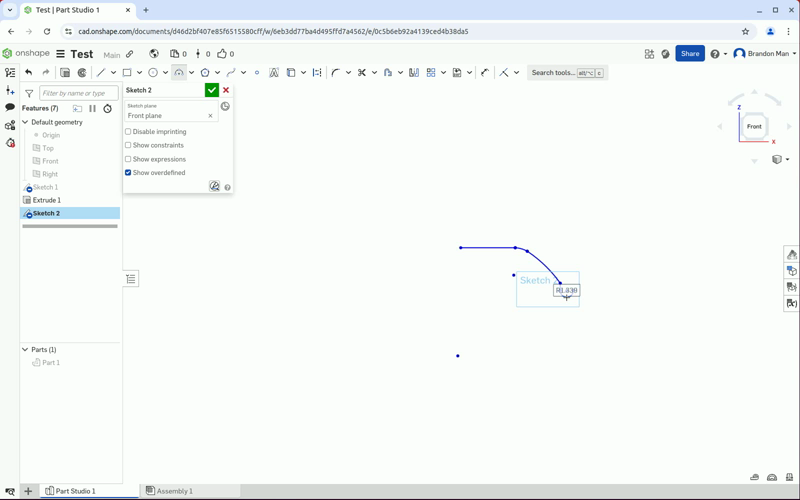
key(esc)
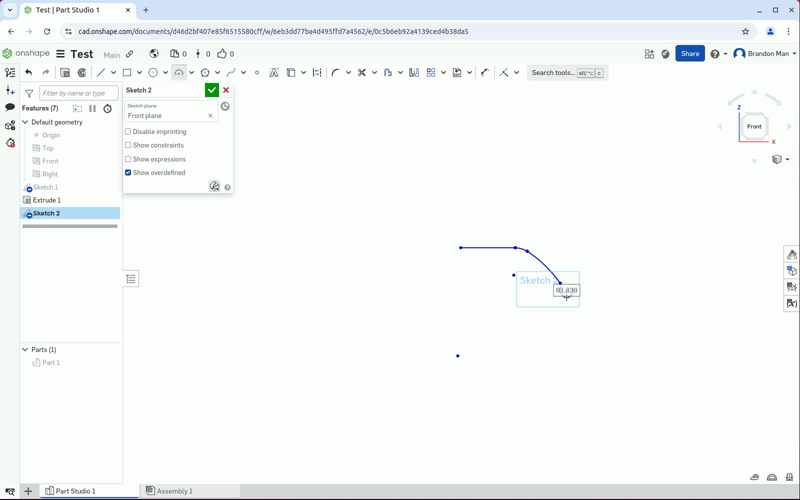
key(l)
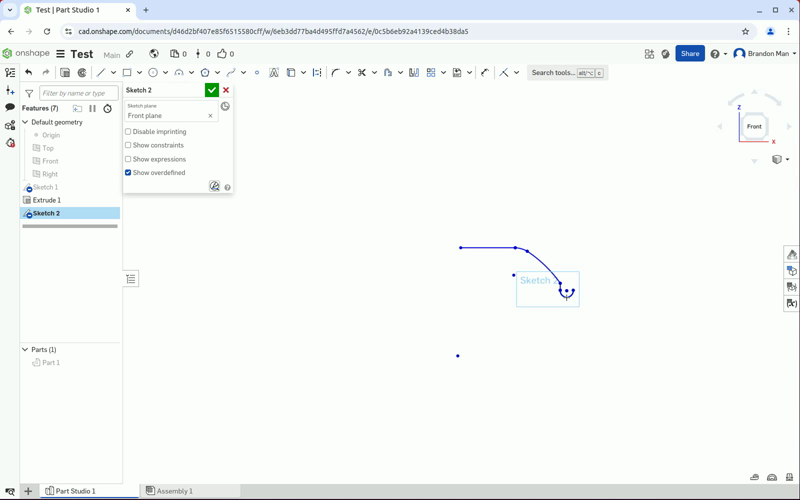
mouse_move(573, 290)
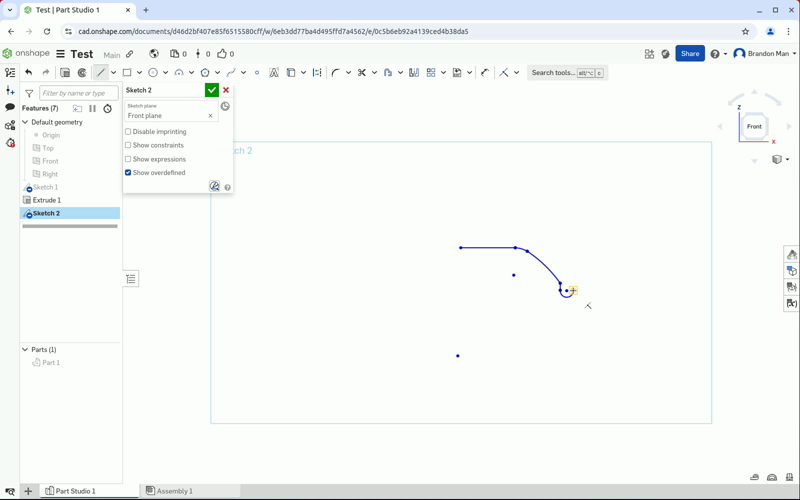
click(573, 290)
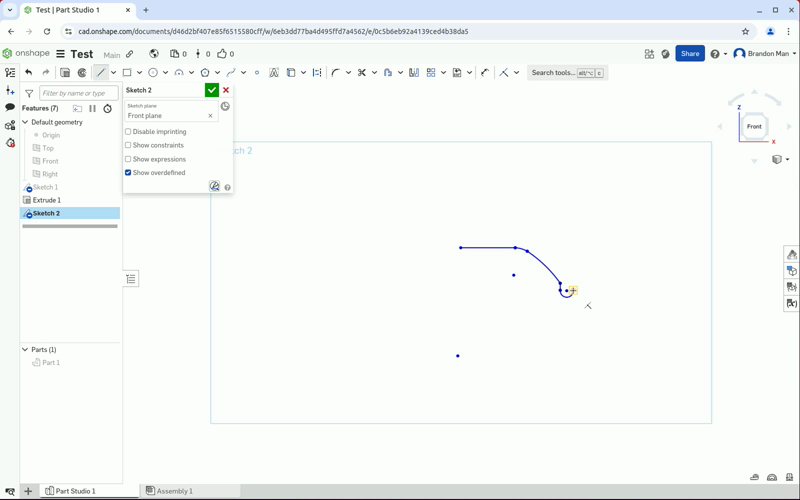
key_down(shift)
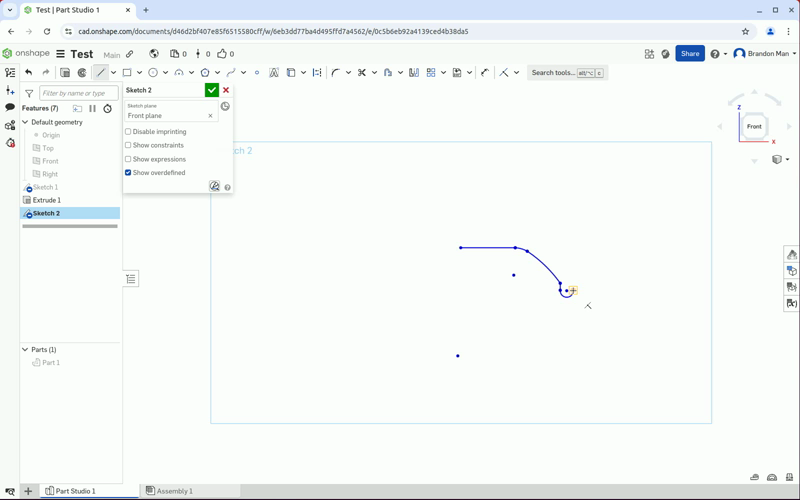
mouse_move(589, 290)
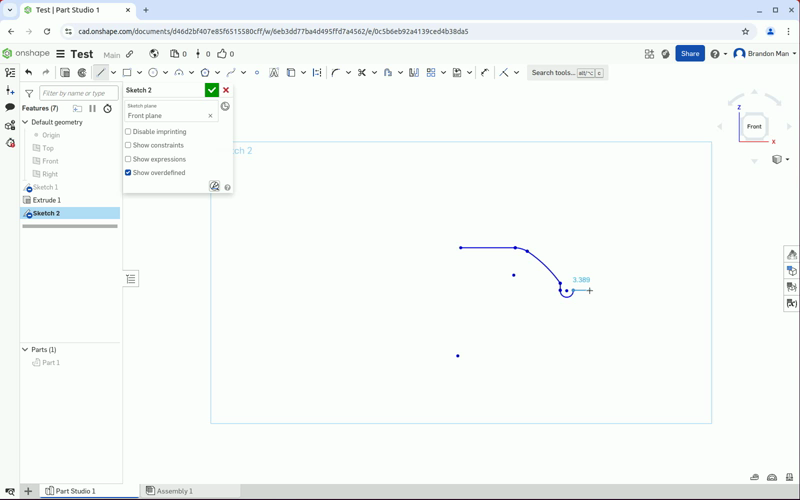
mouse_move(573, 283)
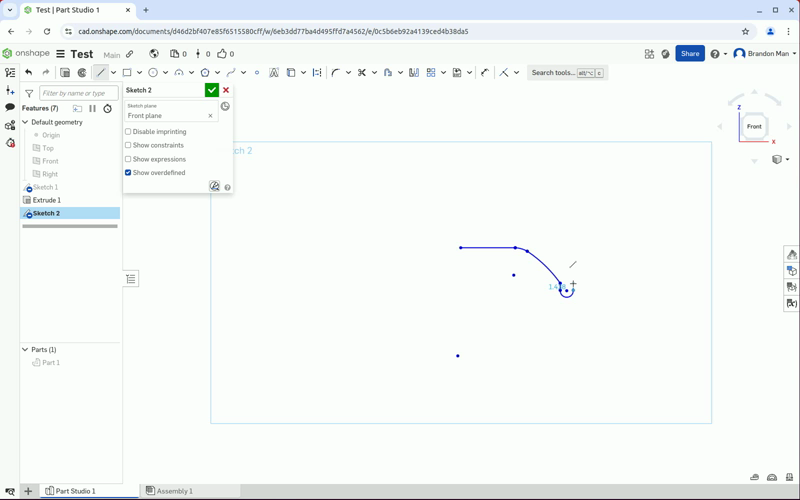
scroll(6)
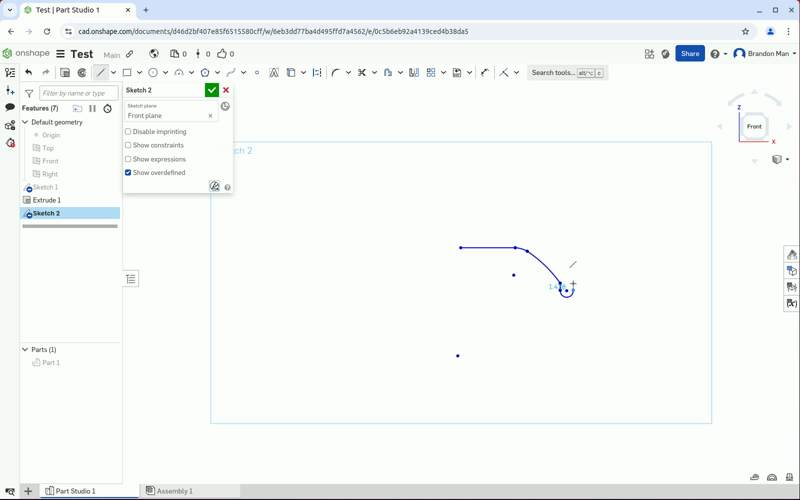
scroll(6)
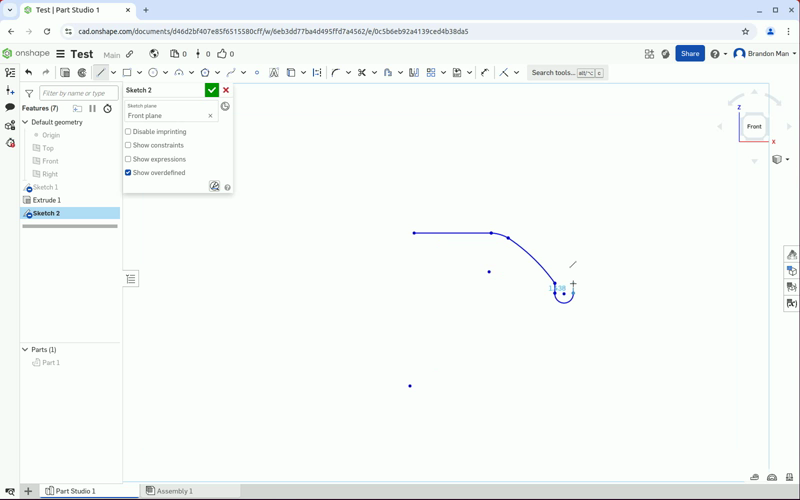
scroll(6)
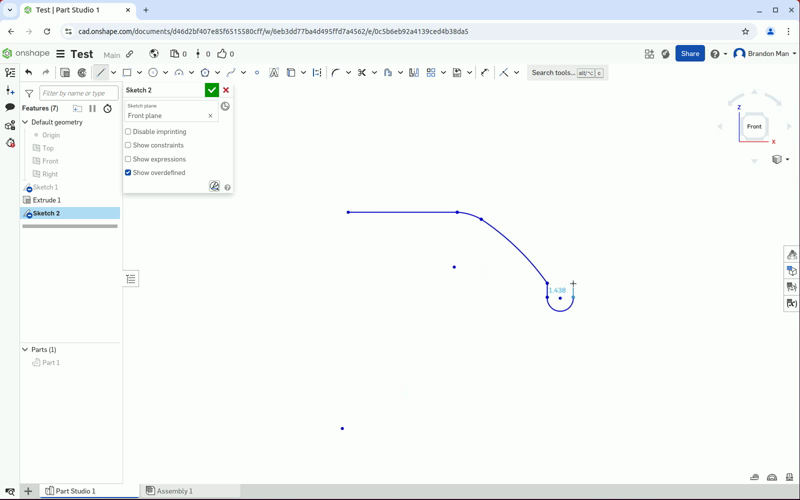
scroll(6)
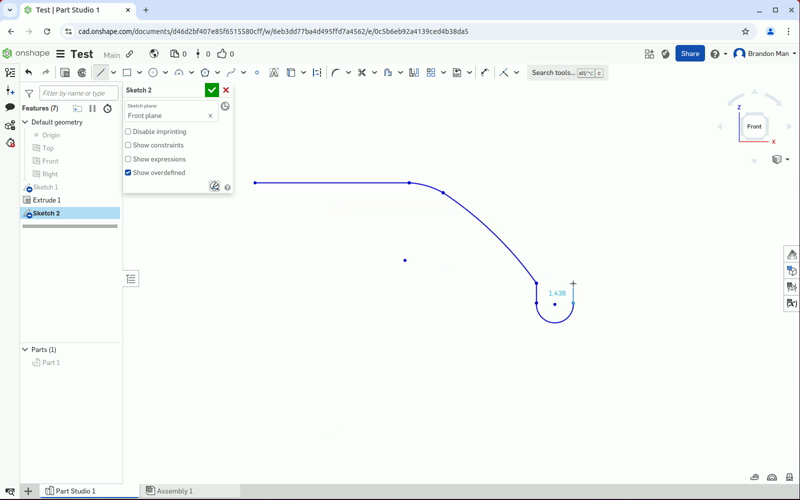
scroll(6)
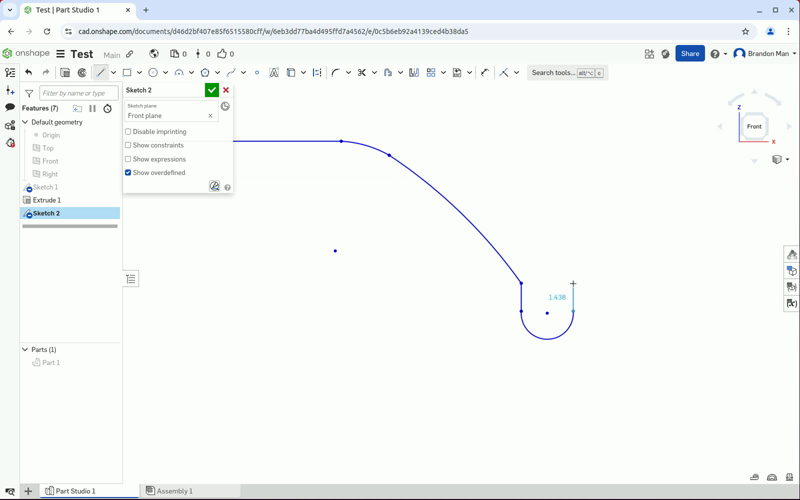
scroll(6)
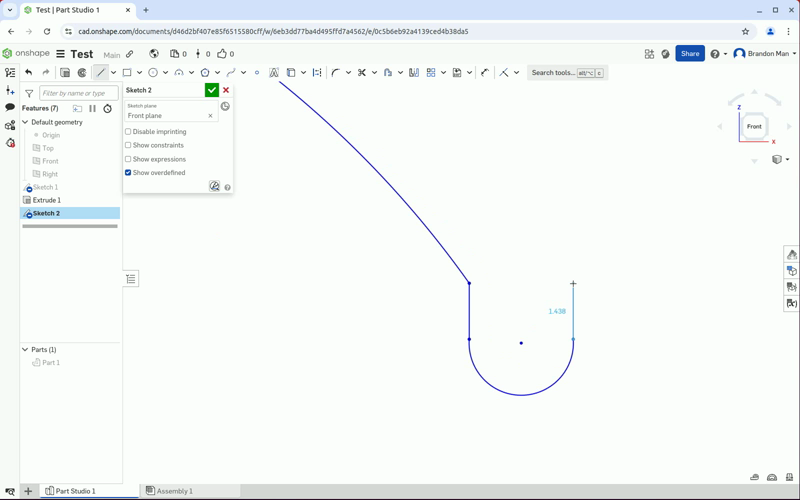
scroll(6)
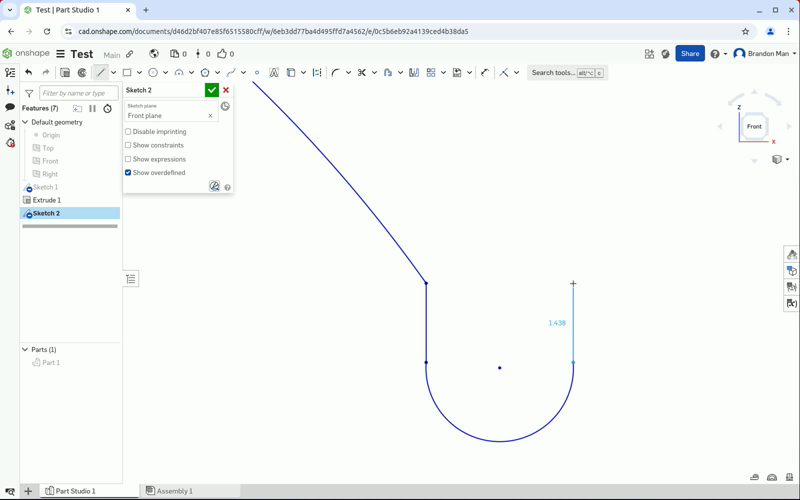
click(573, 283)
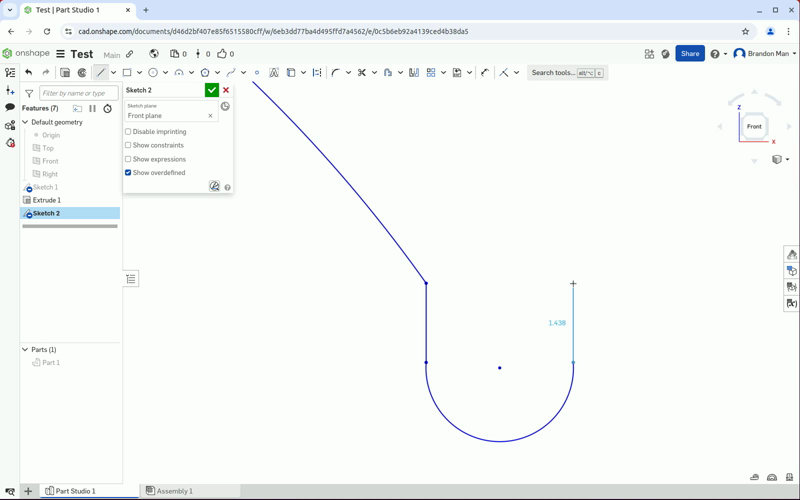
scroll(-6)
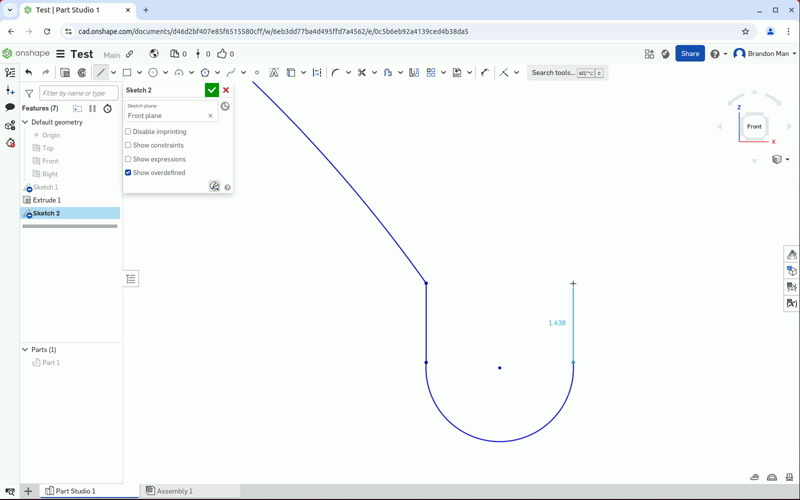
scroll(-6)
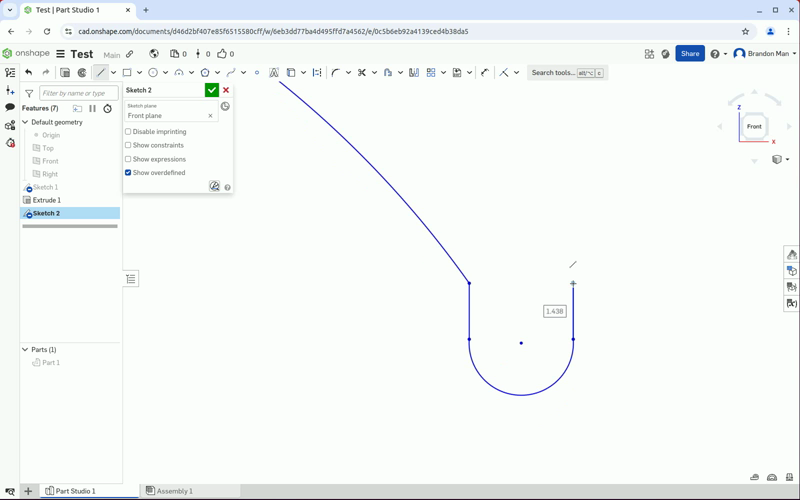
scroll(-6)
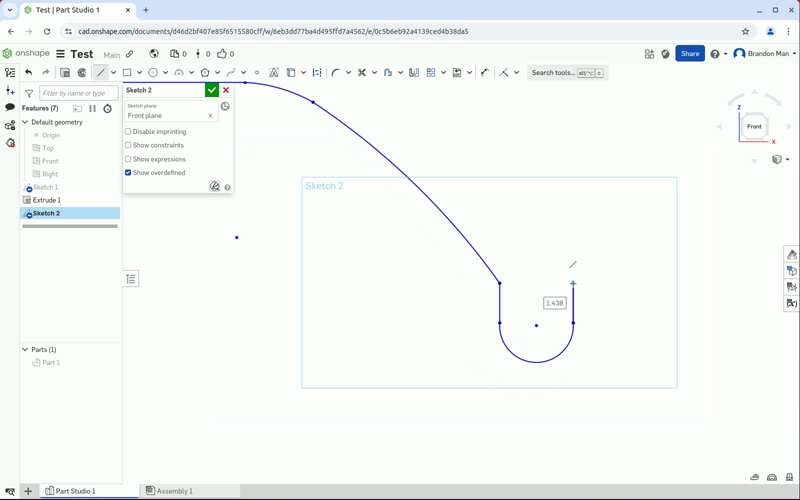
scroll(-6)
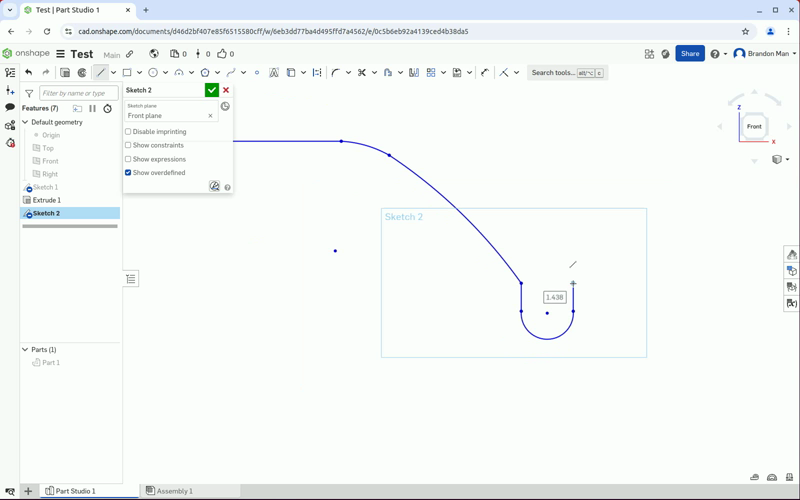
scroll(-6)
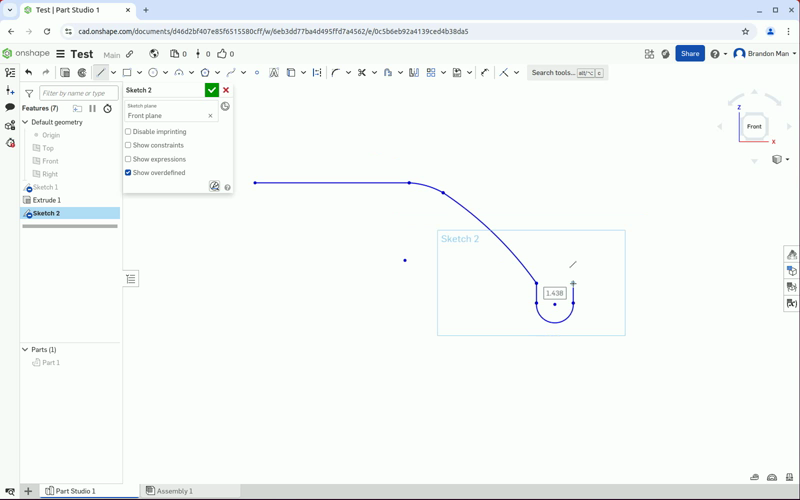
scroll(-6)
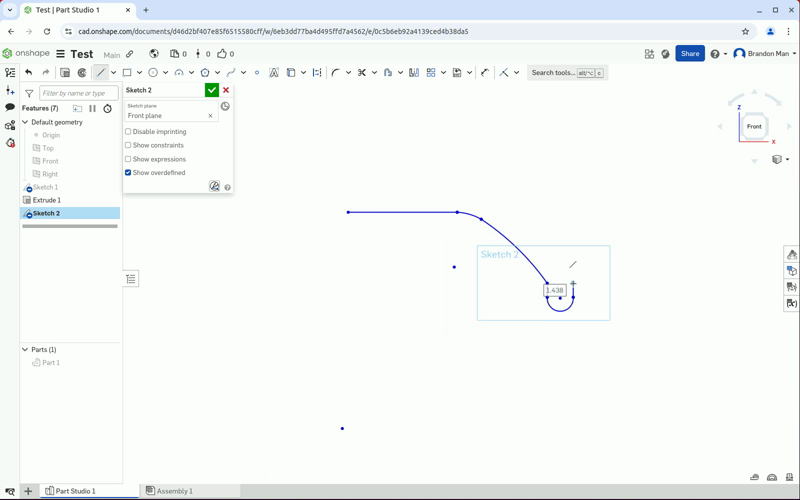
scroll(-6)
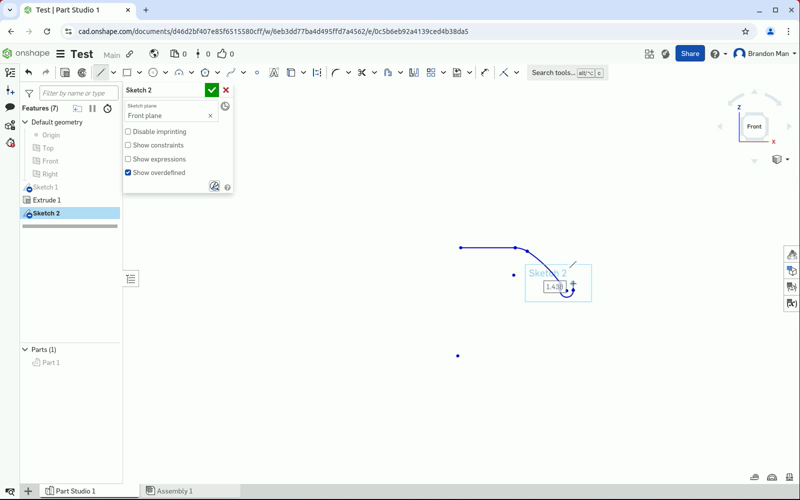
key_up(shift)
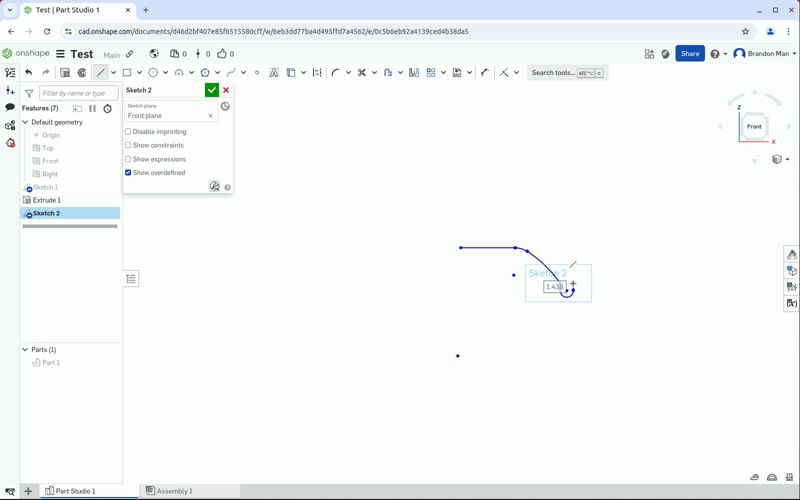
key(esc)
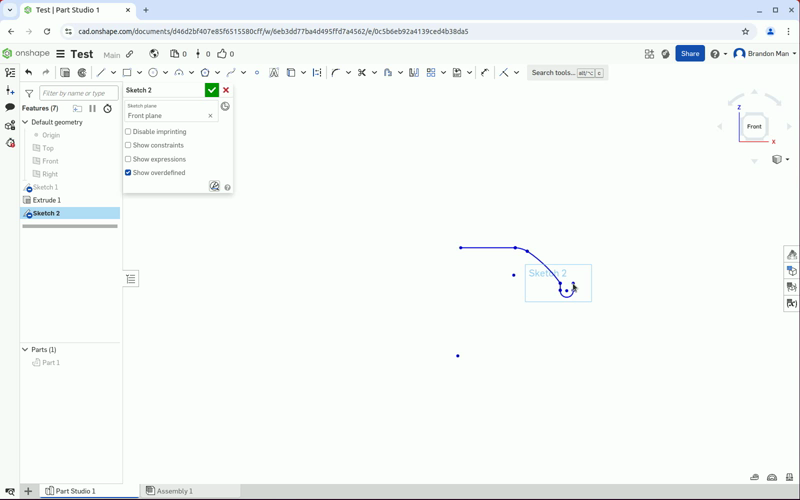
key(a)
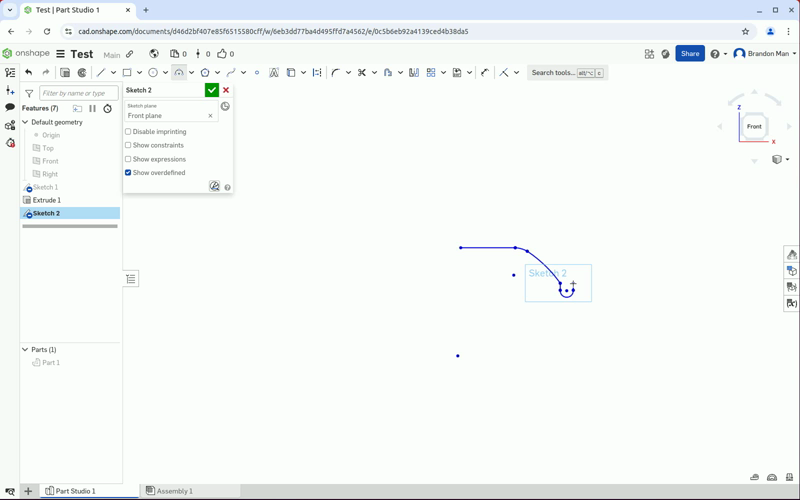
mouse_move(573, 283)
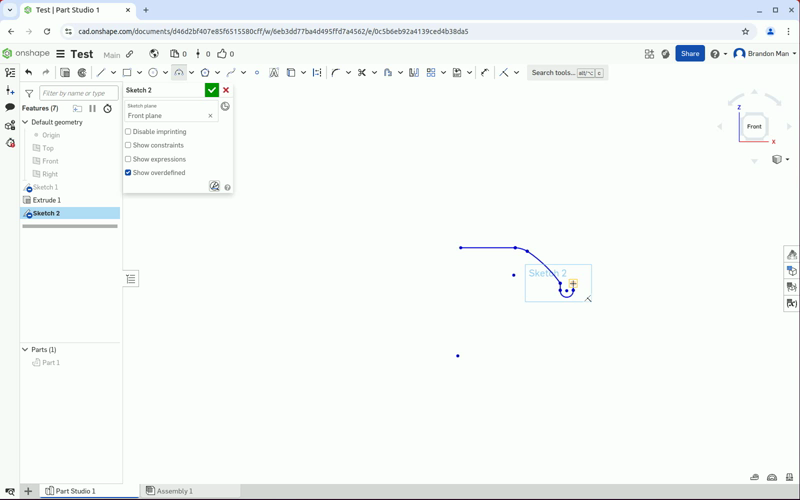
click(573, 283)
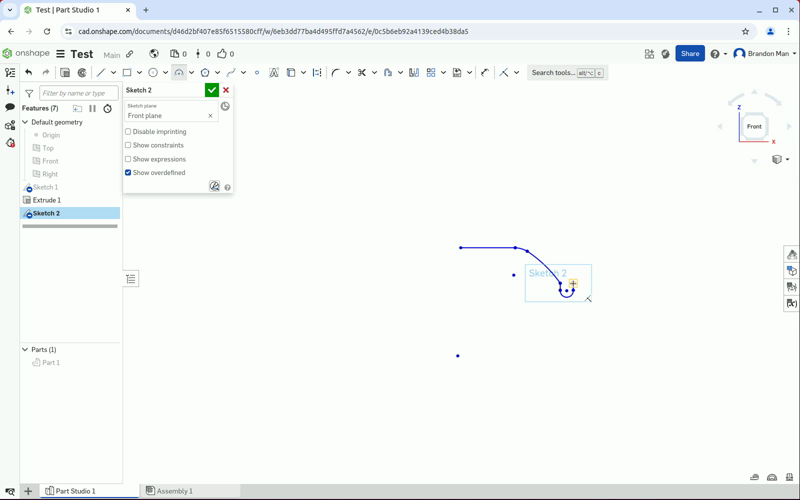
key_down(shift)
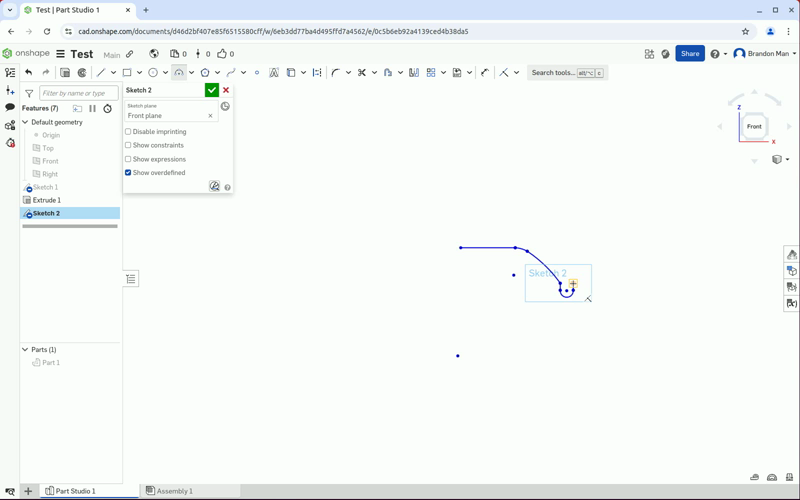
mouse_move(529, 239)
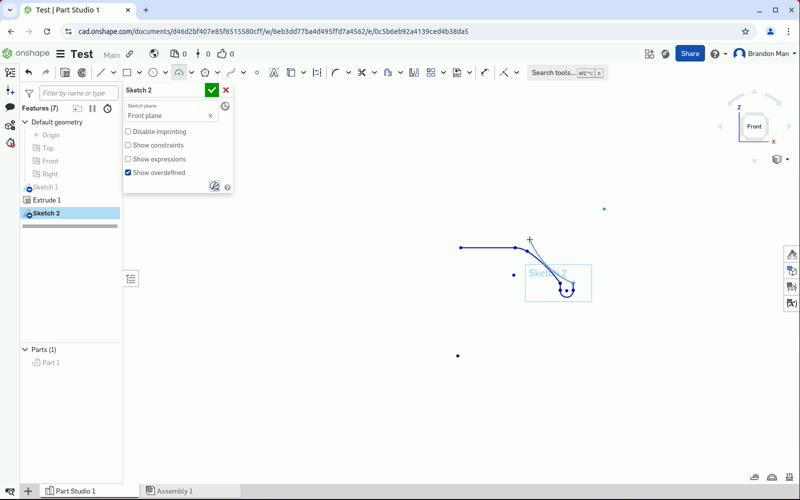
click(529, 239)
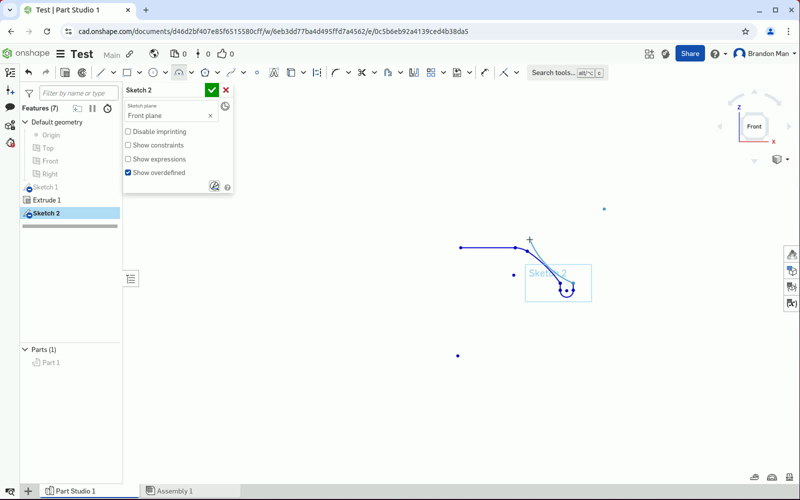
mouse_move(553, 258)
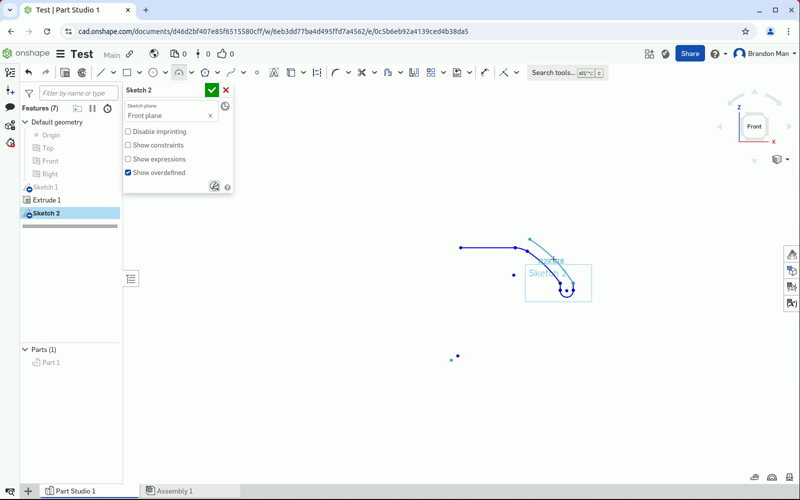
click(553, 258)
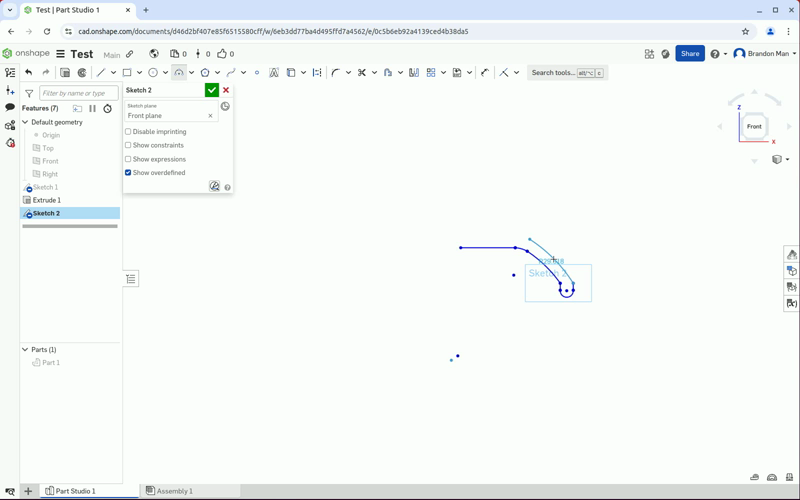
key_up(shift)
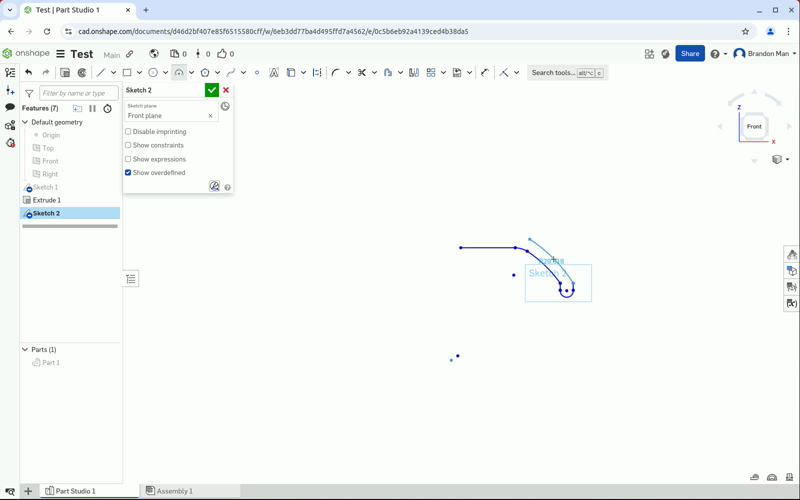
mouse_move(529, 239)
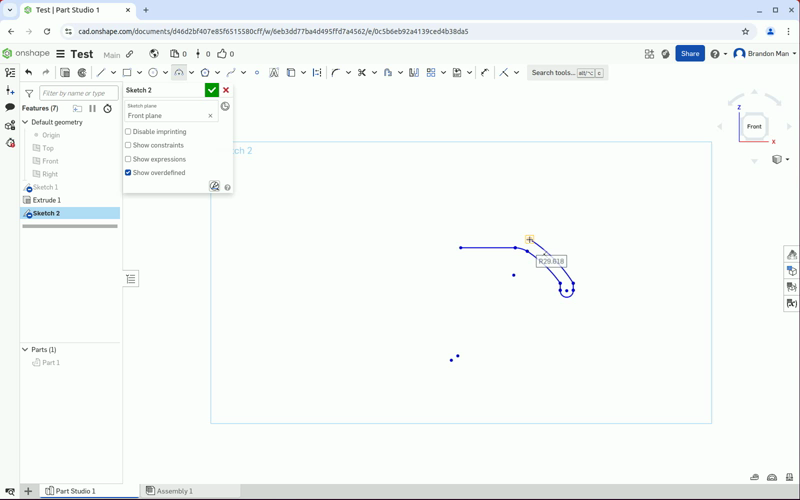
click(529, 239)
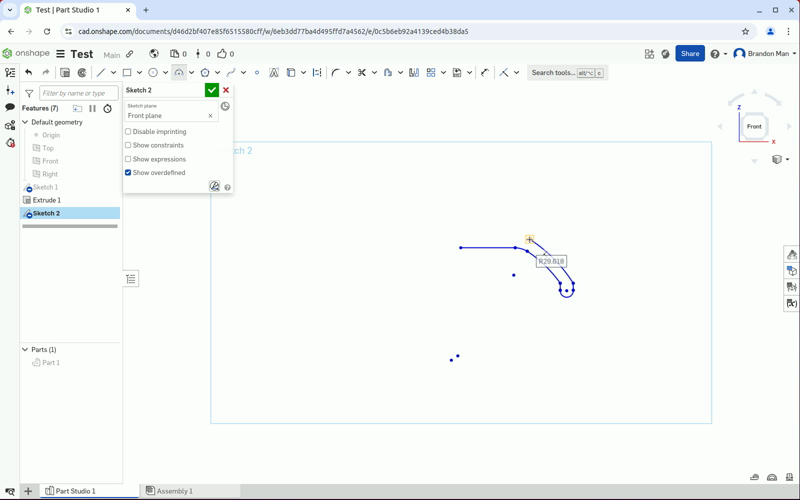
key_down(shift)
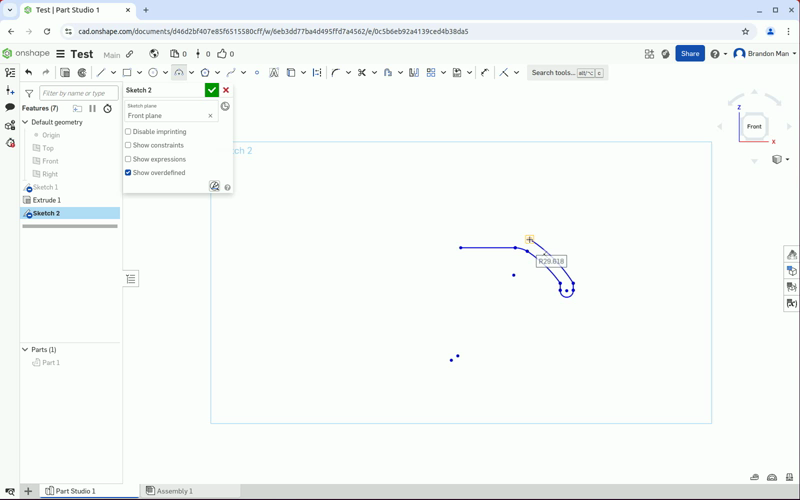
mouse_move(518, 237)
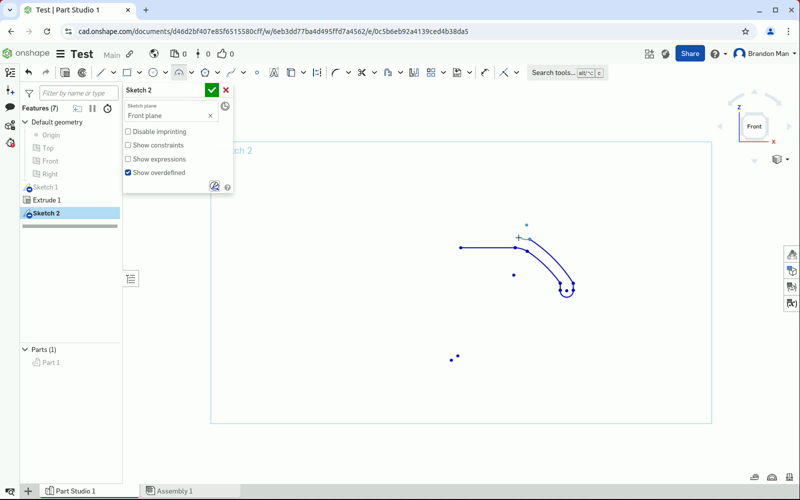
click(518, 237)
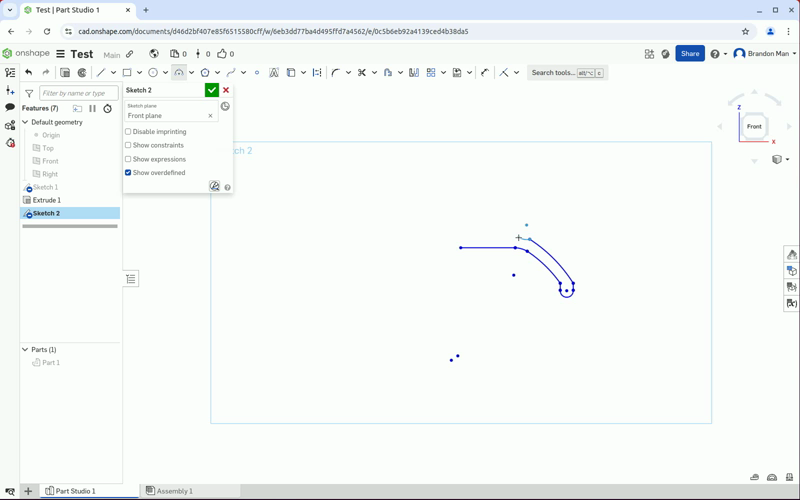
mouse_move(524, 237)
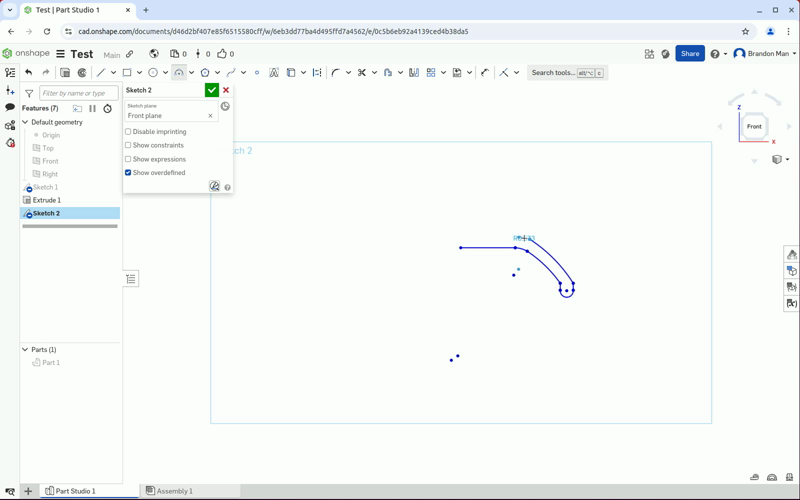
click(524, 237)
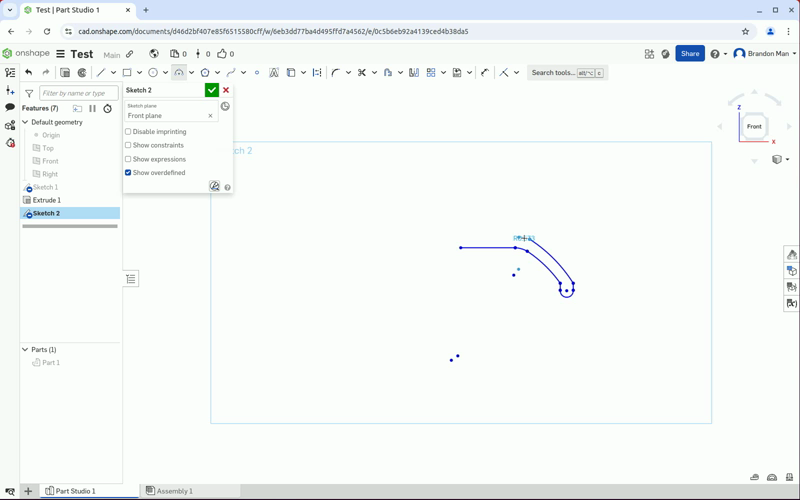
key_up(shift)
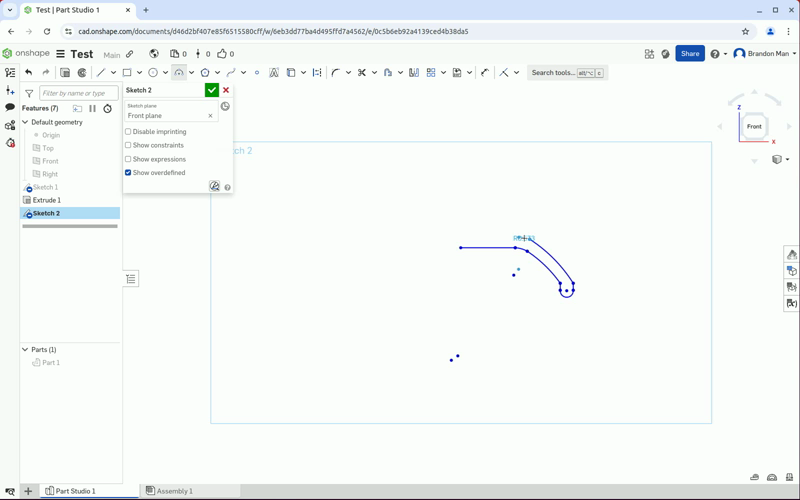
key(esc)
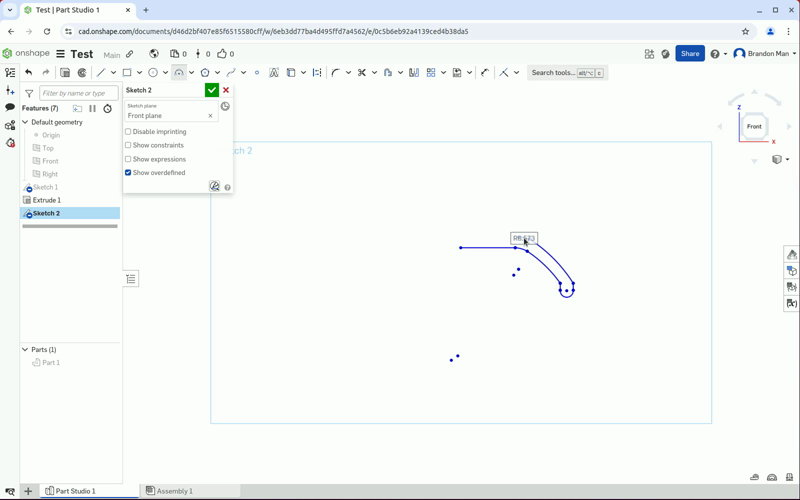
key(l)
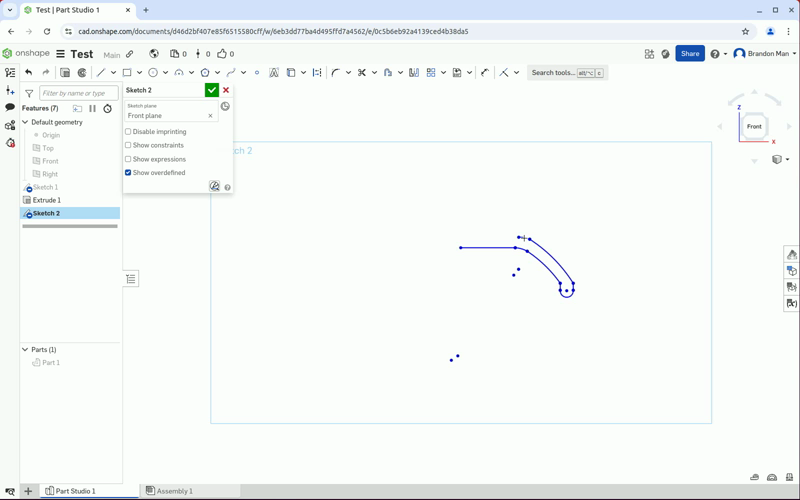
mouse_move(518, 237)
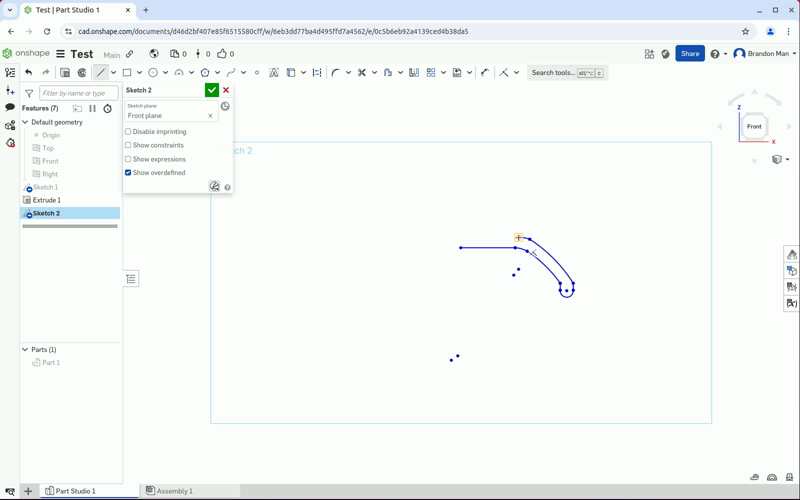
click(518, 237)
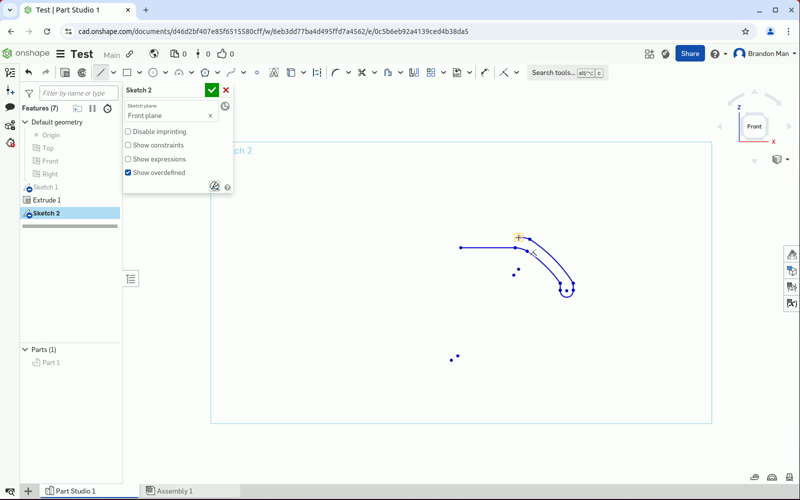
key_down(shift)
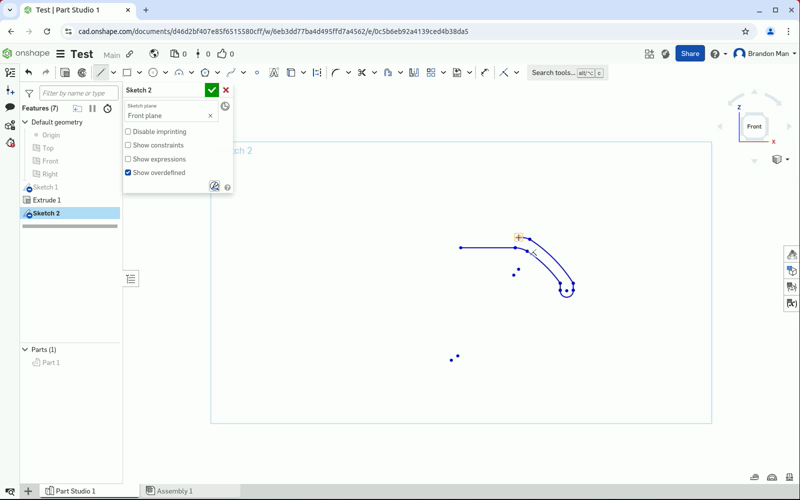
mouse_move(548, 237)
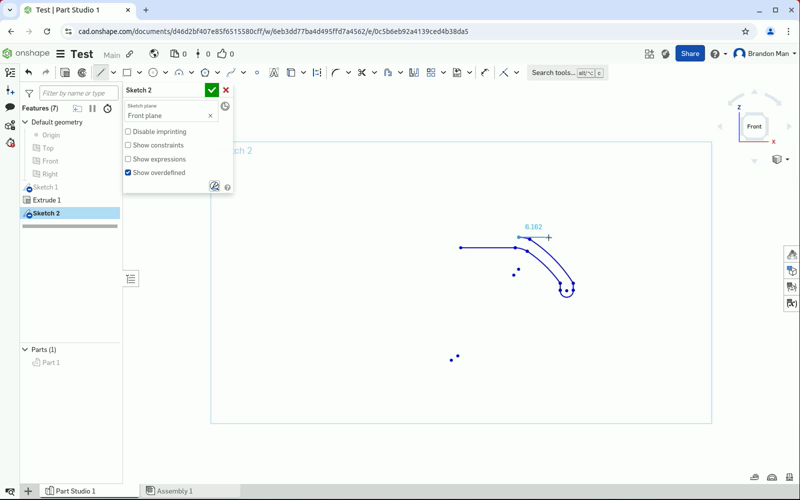
mouse_move(460, 237)
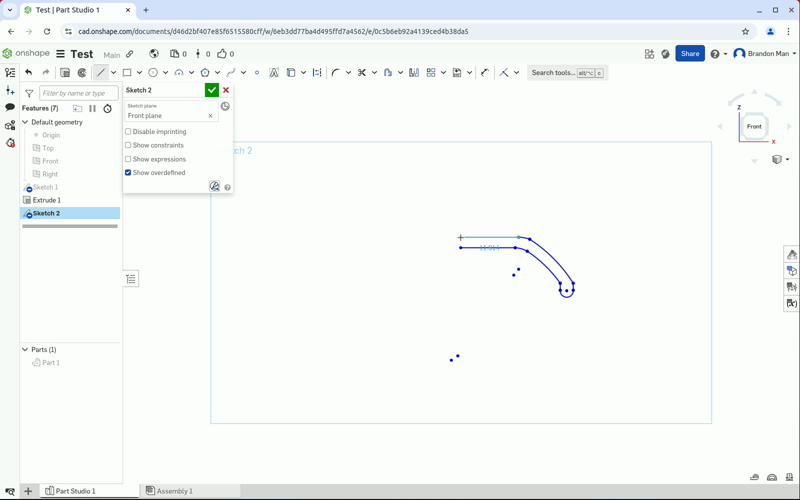
click(460, 237)
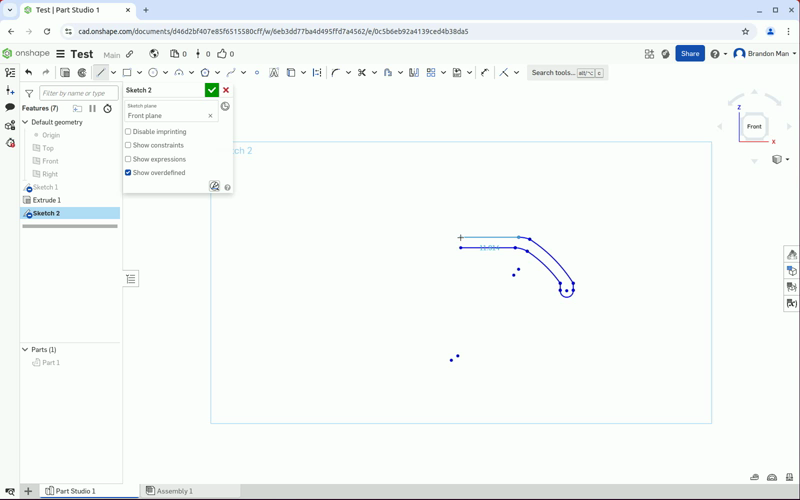
key_up(shift)
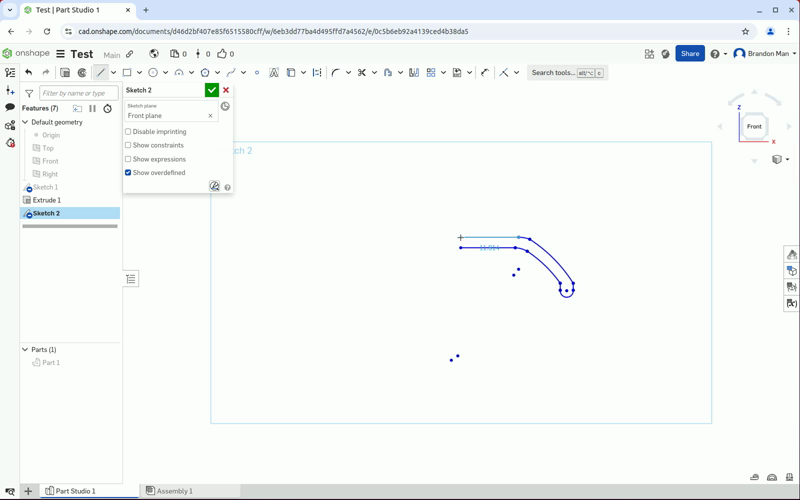
mouse_move(490, 237)
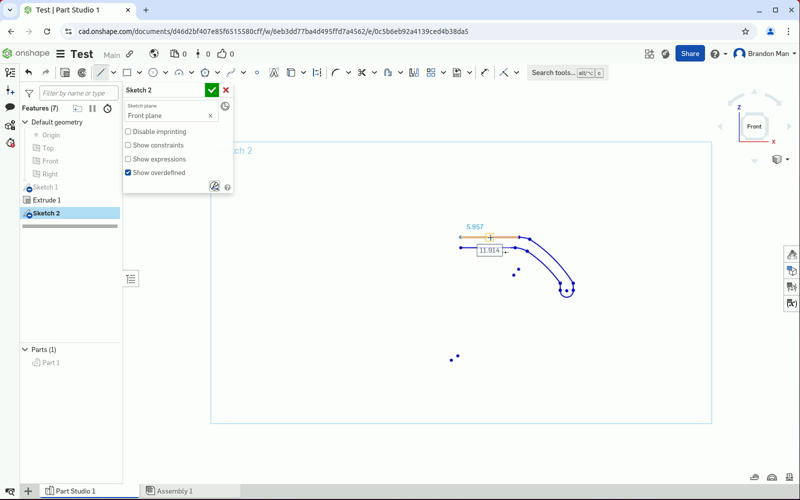
key_down(shift)
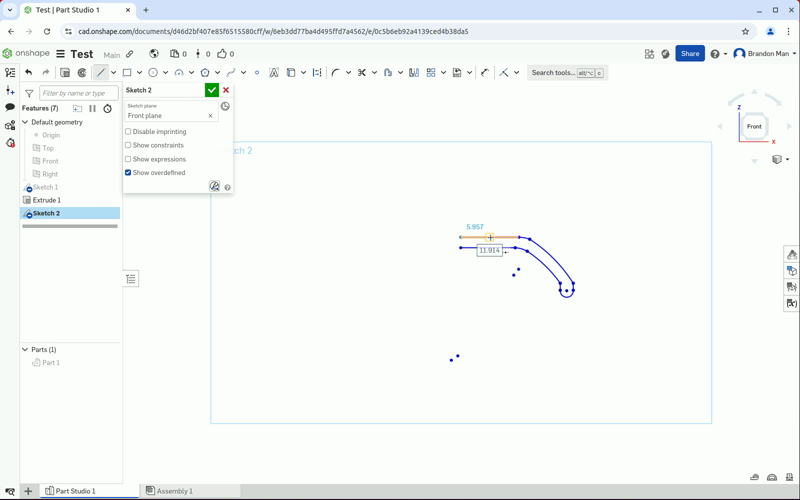
mouse_move(460, 247)
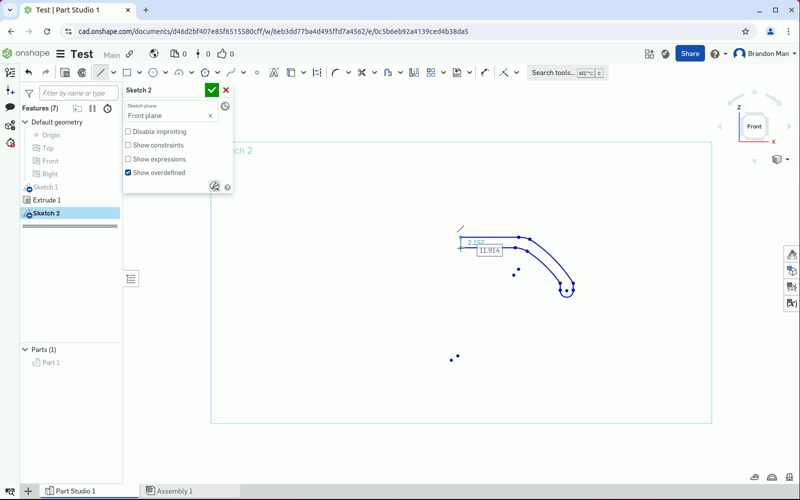
key_up(shift)
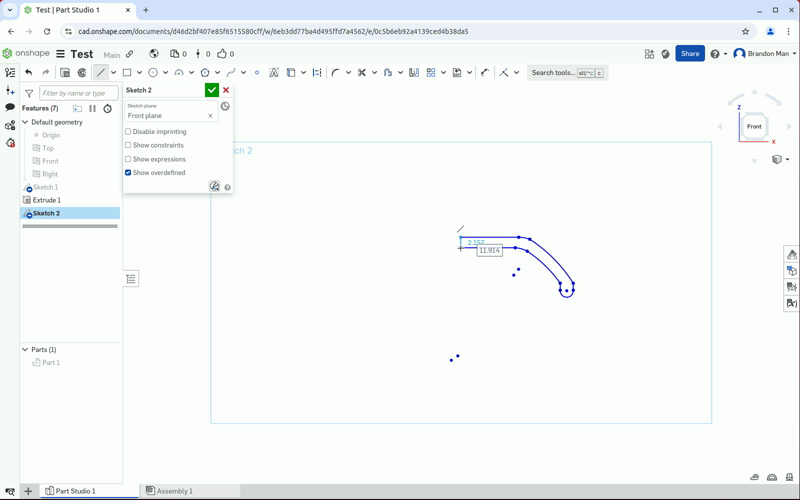
click(460, 247)
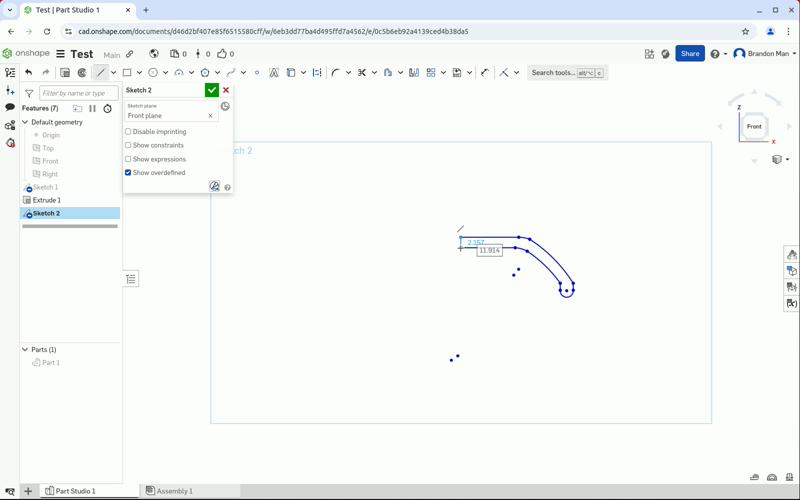
key(esc)
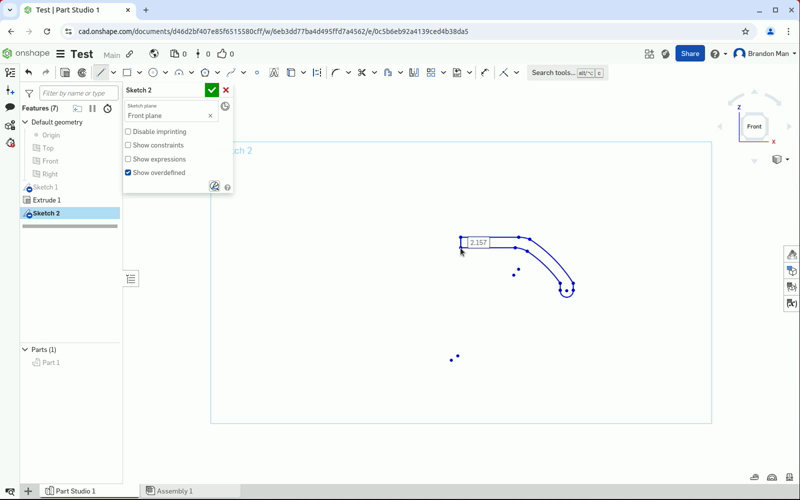
key(c)
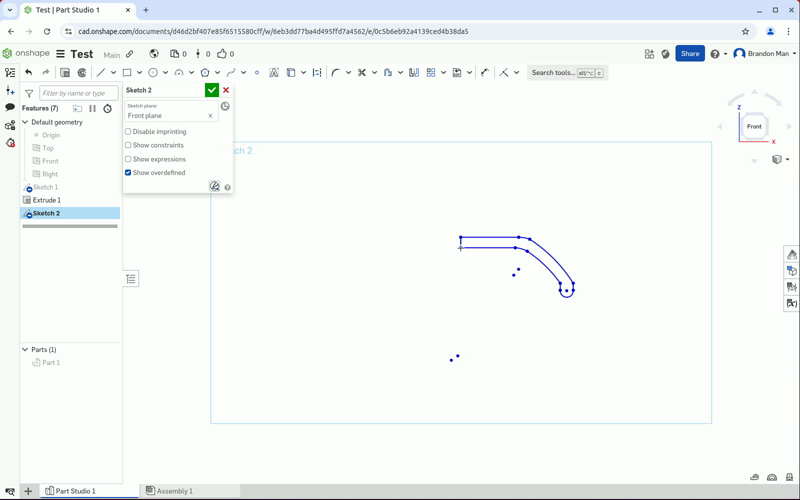
key_down(shift)
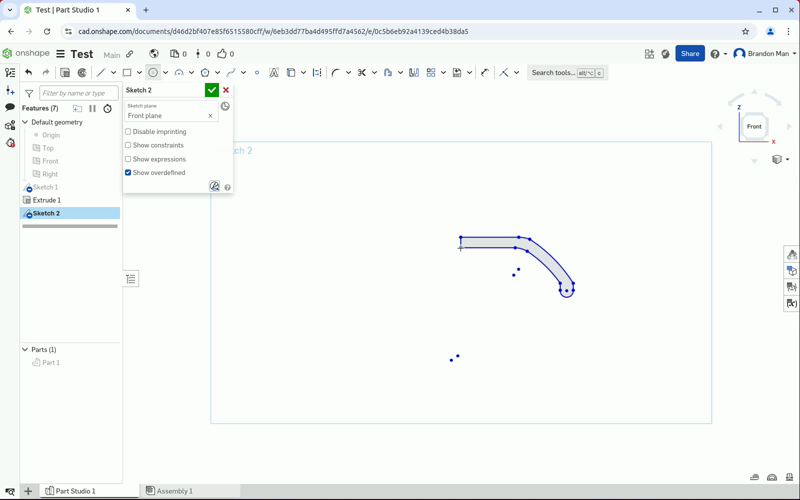
mouse_move(499, 241)
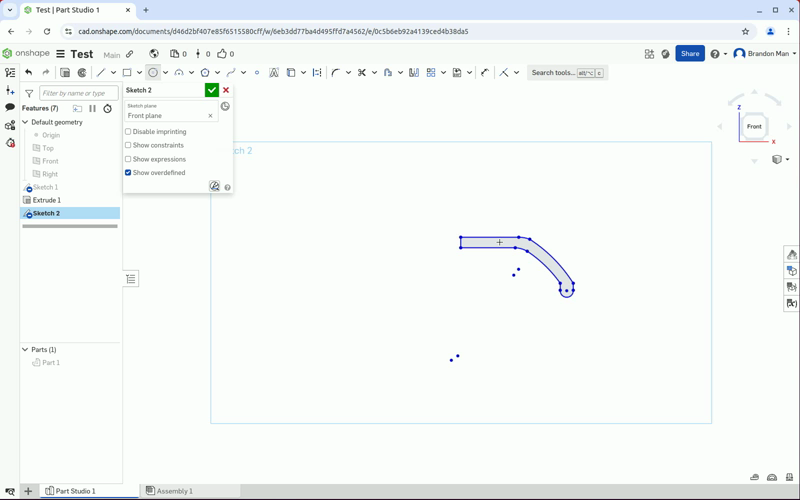
click(499, 241)
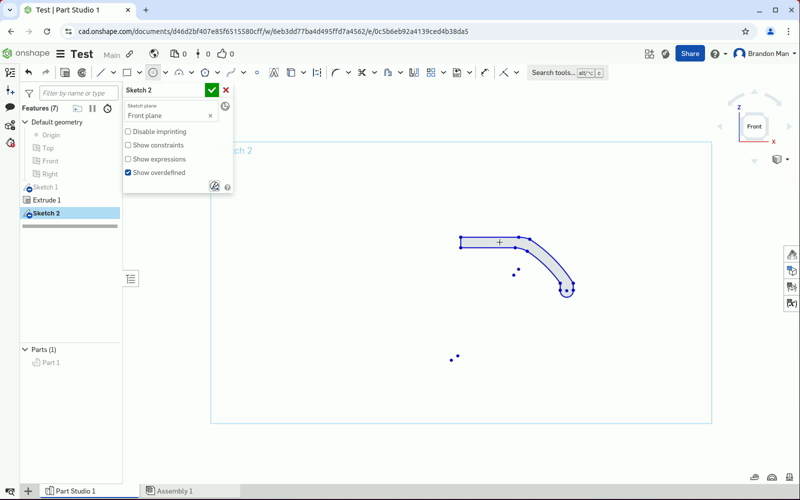
key_up(shift)
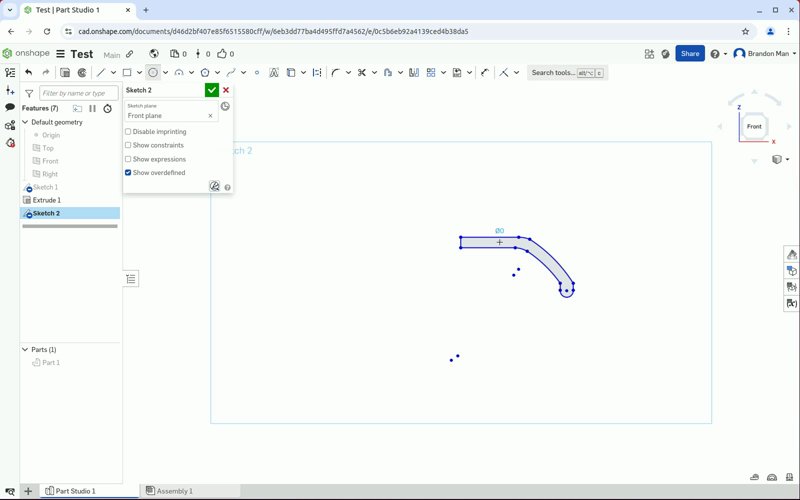
mouse_move(503, 241)
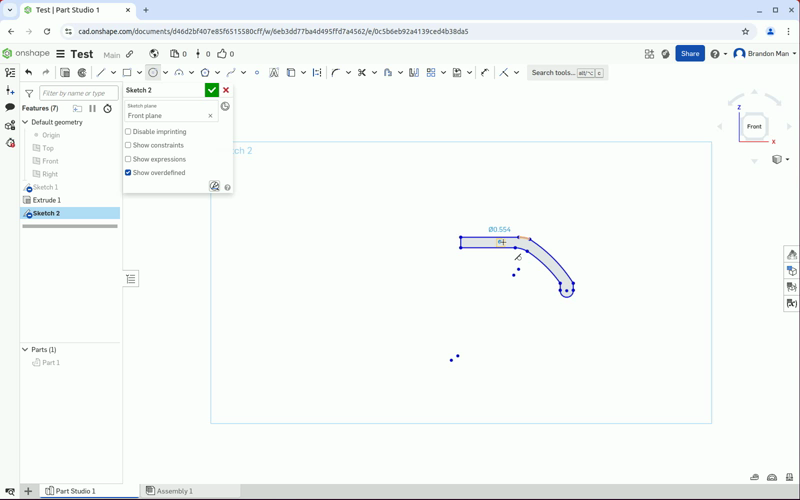
click(503, 241)
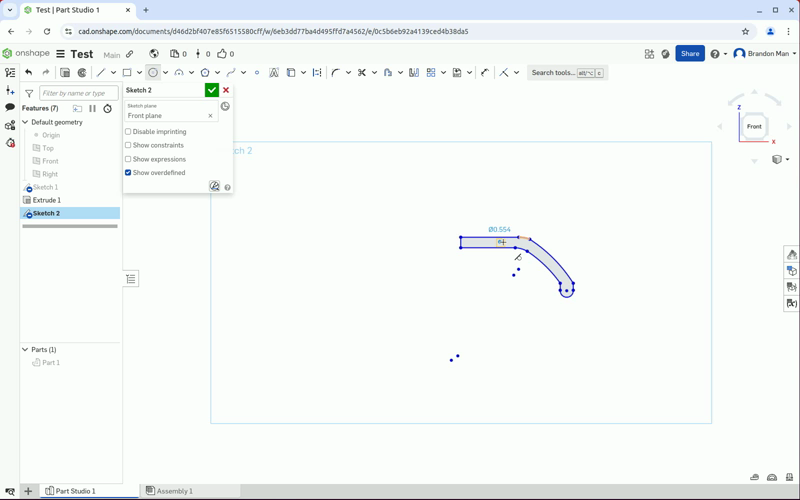
key(esc)
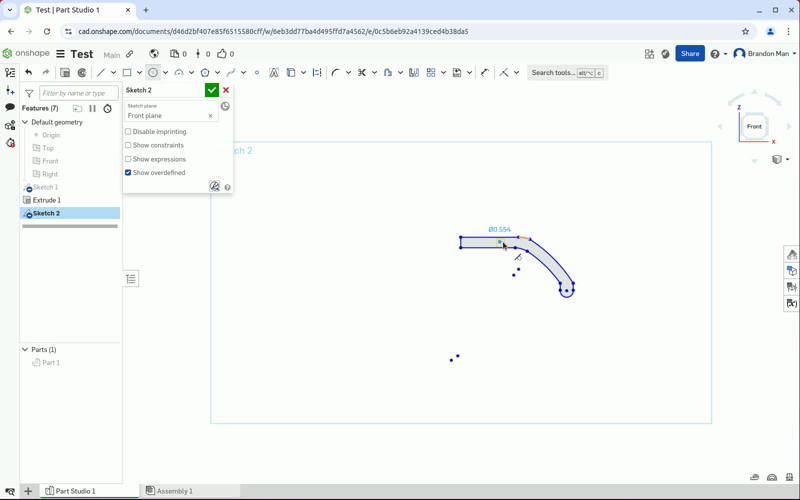
key(c)
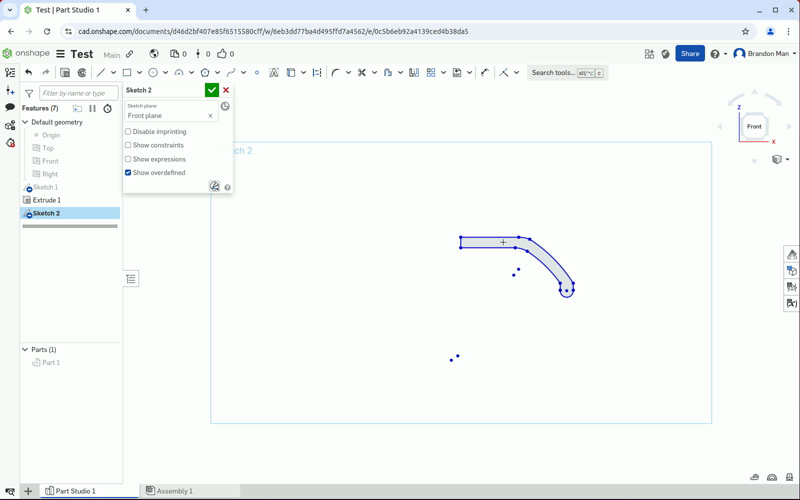
key_down(shift)
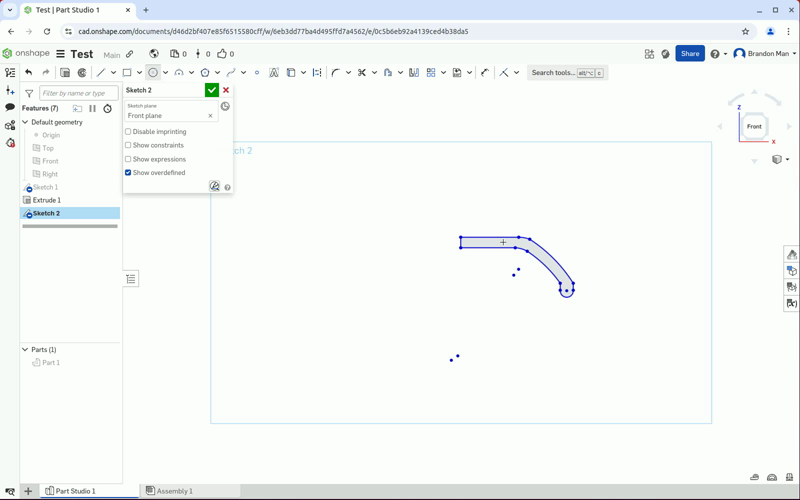
mouse_move(537, 252)
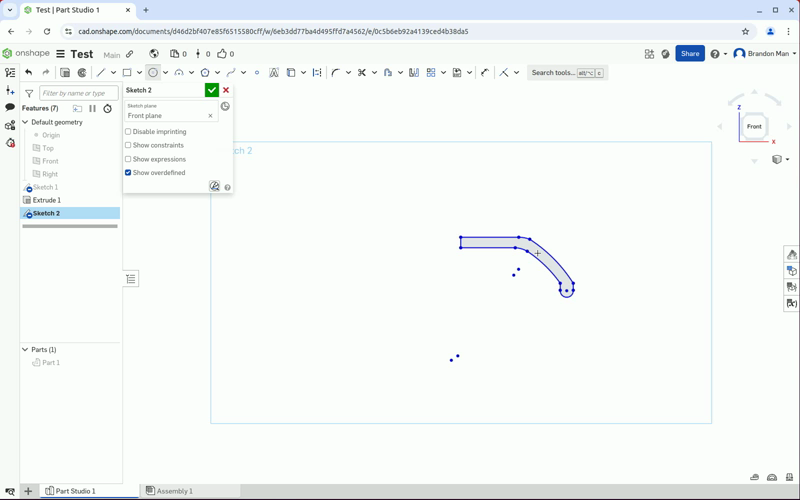
click(537, 252)
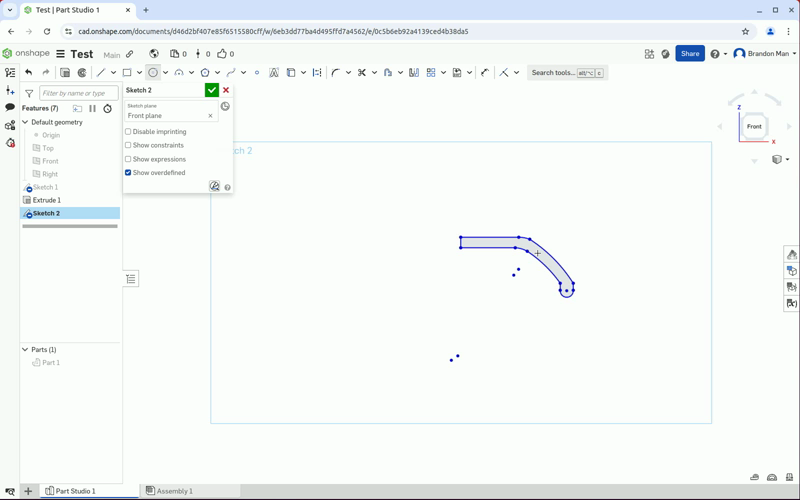
key_up(shift)
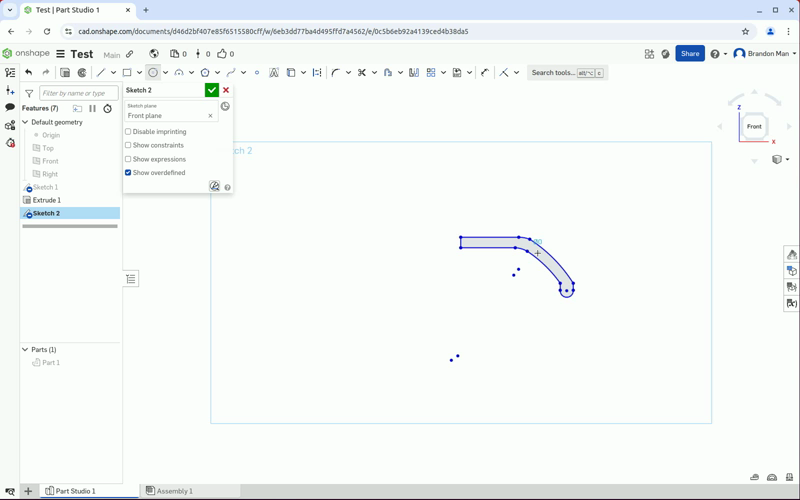
mouse_move(541, 252)
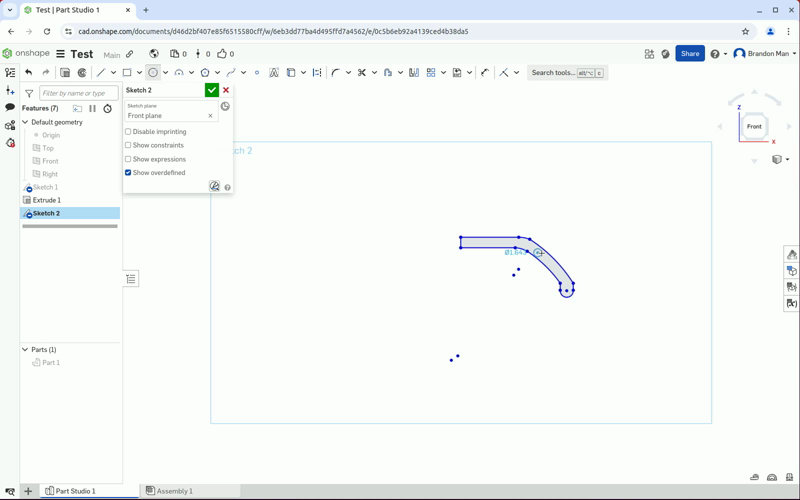
click(541, 252)
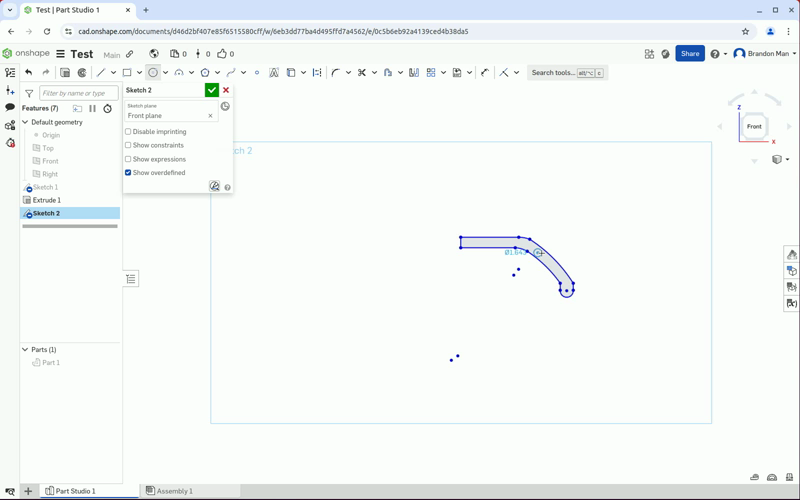
key(esc)
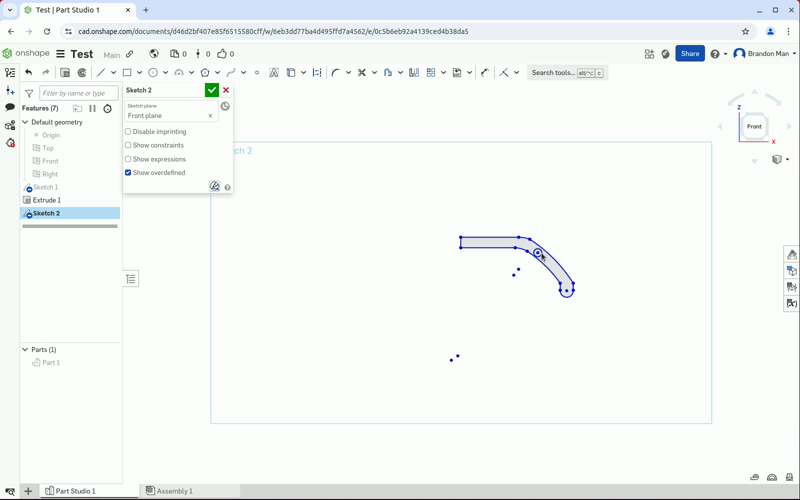
key(c)
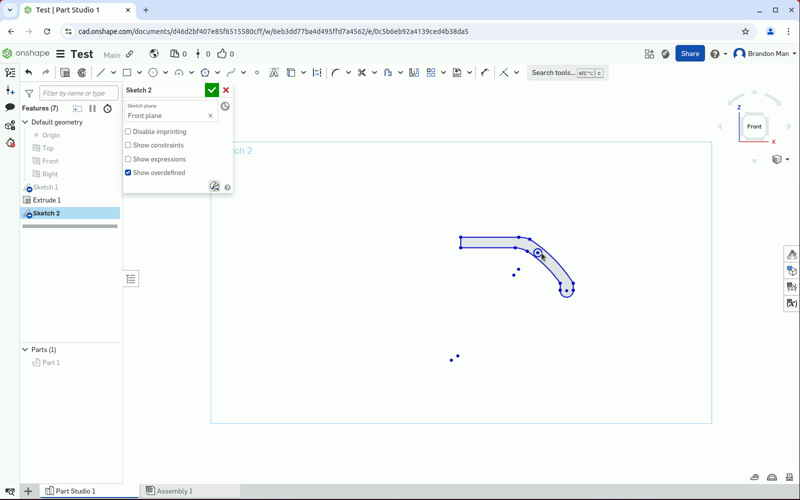
key_down(shift)
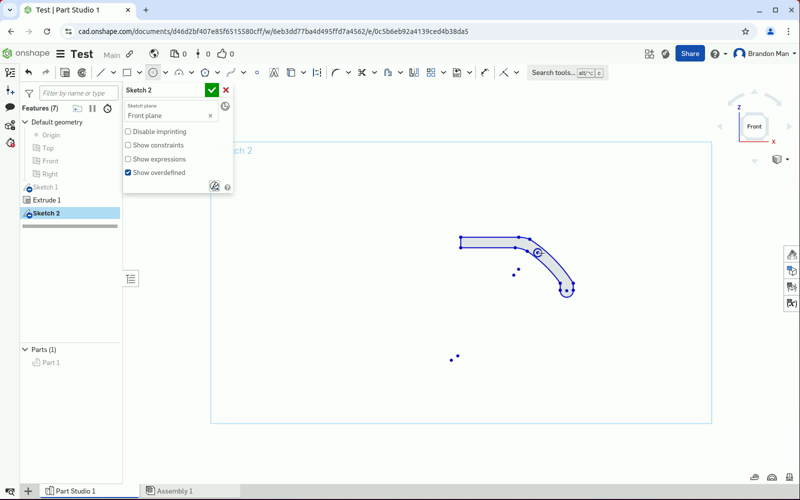
mouse_move(566, 290)
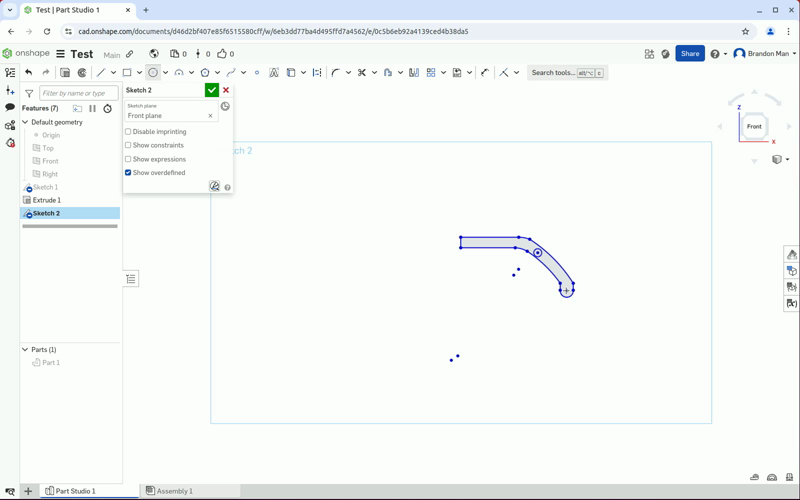
scroll(6)
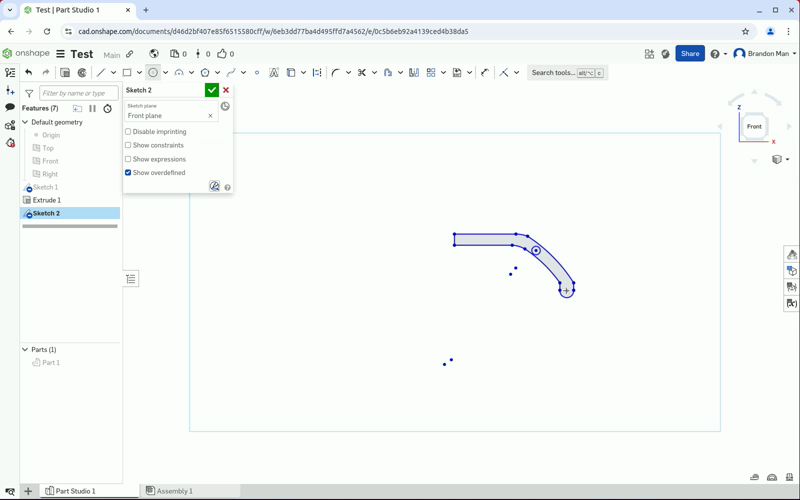
scroll(6)
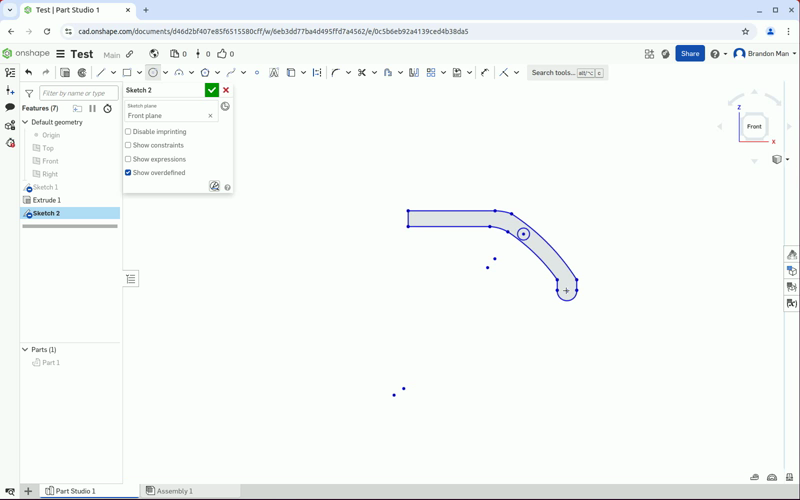
scroll(6)
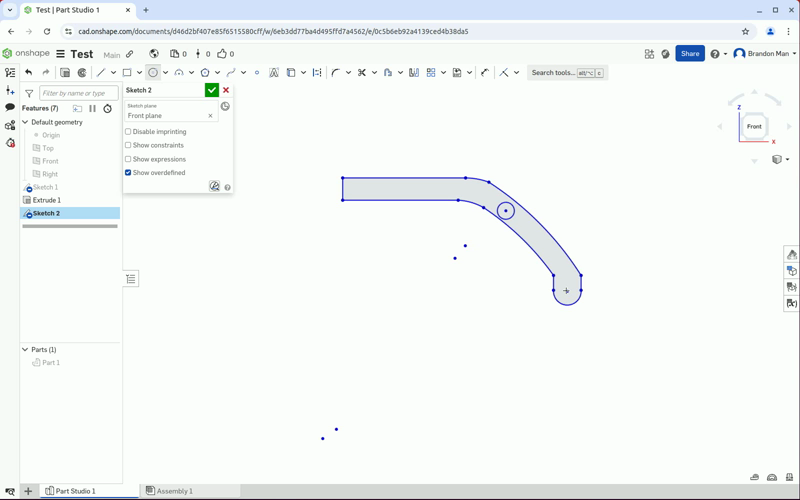
scroll(6)
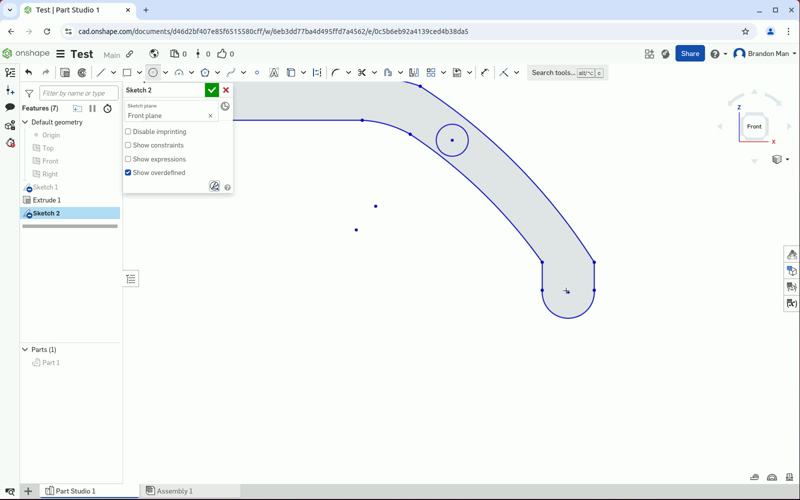
scroll(6)
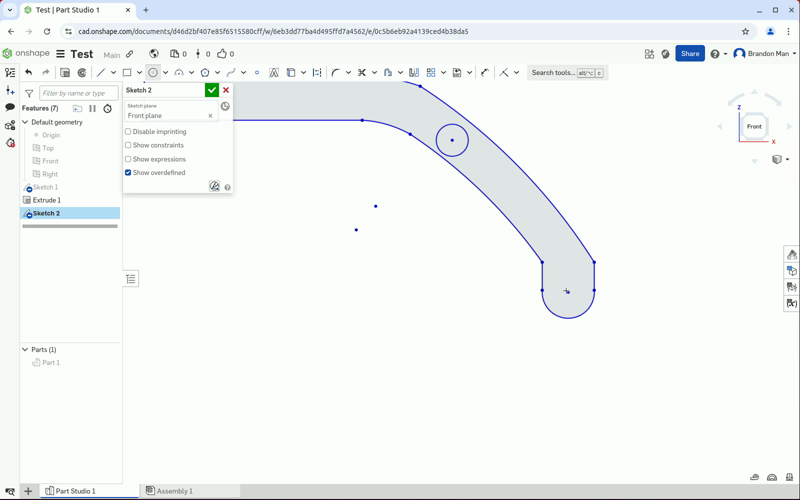
scroll(6)
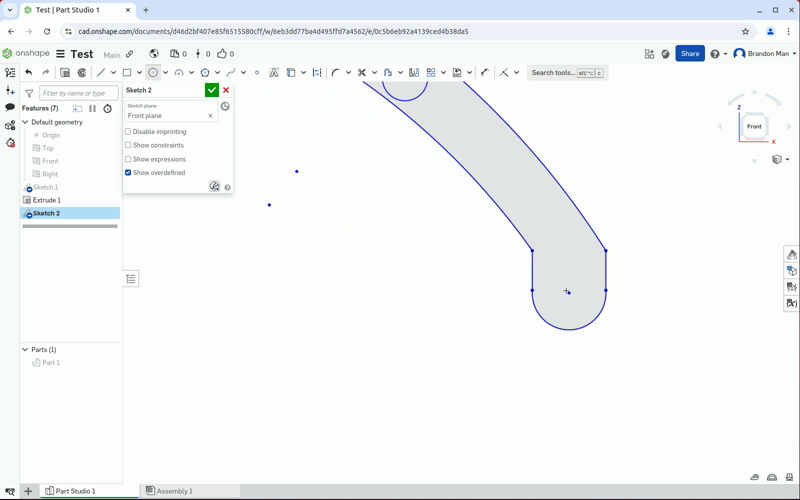
scroll(6)
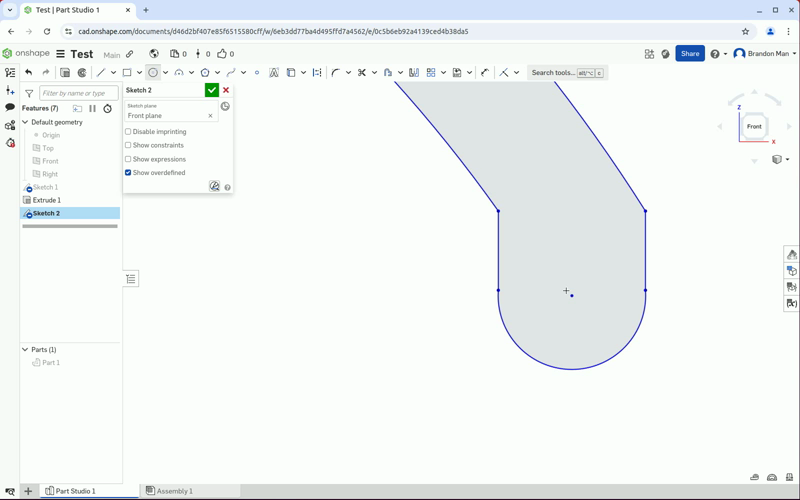
click(566, 290)
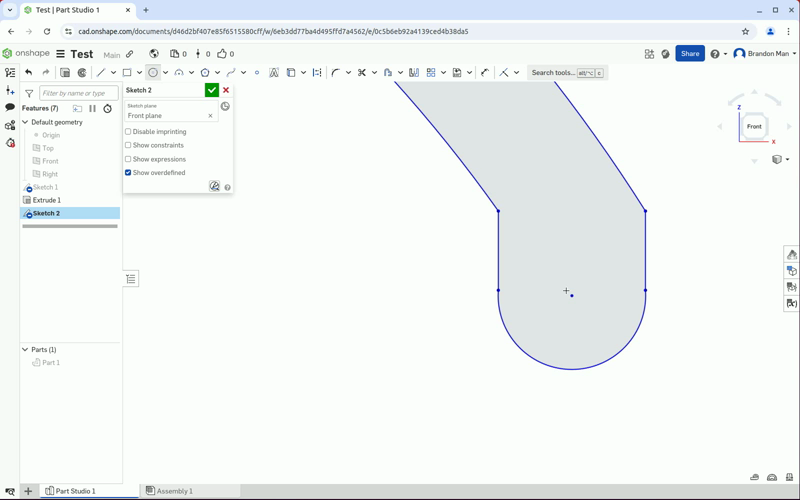
scroll(-6)
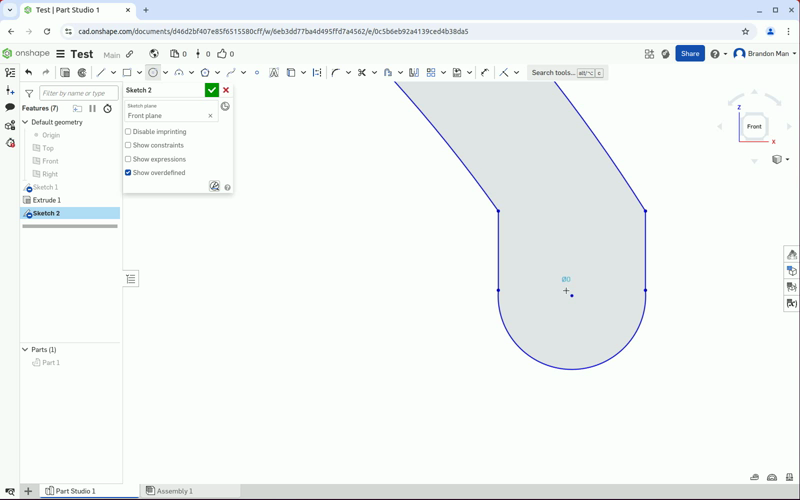
scroll(-6)
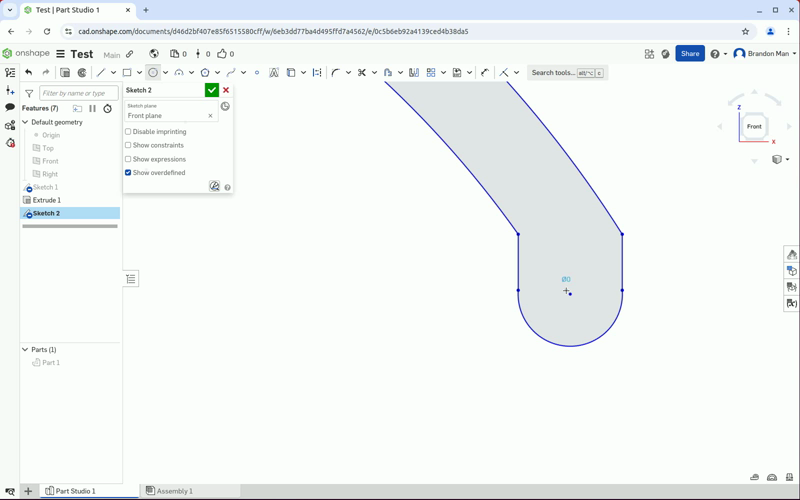
scroll(-6)
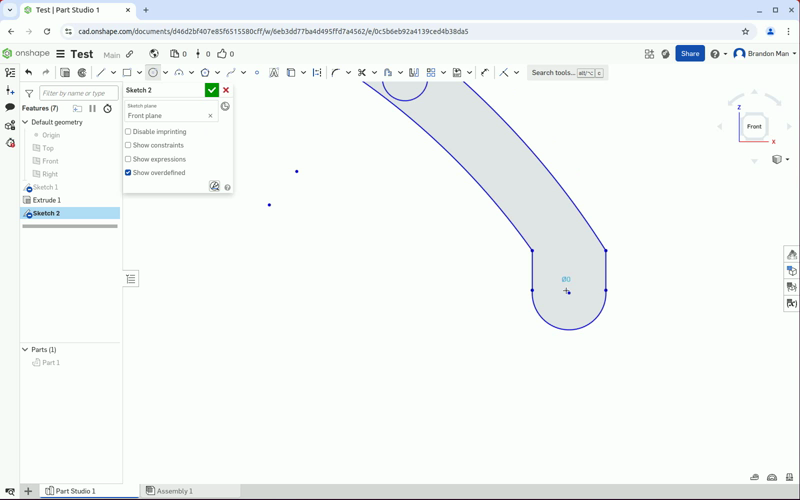
scroll(-6)
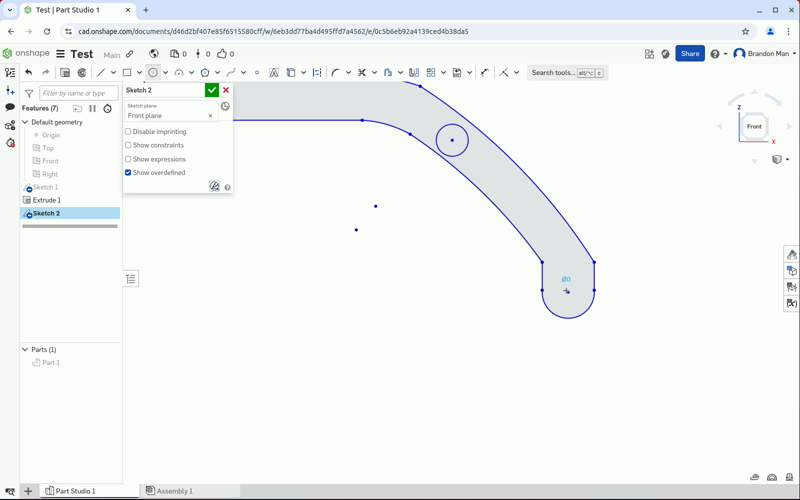
scroll(-6)
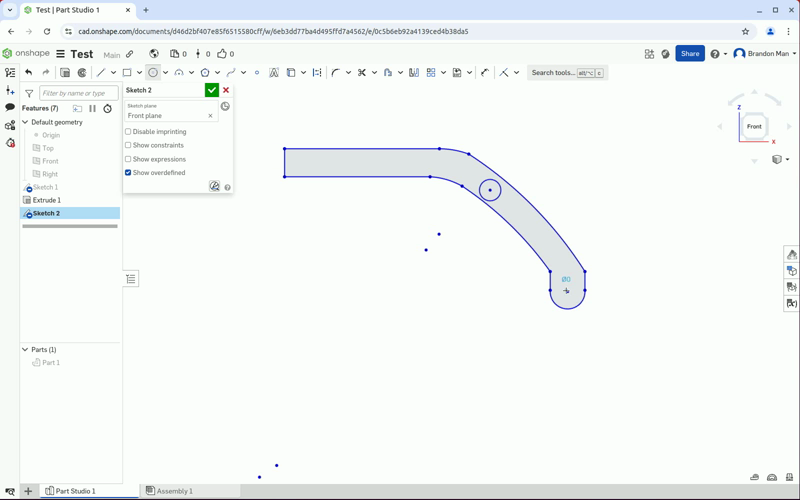
scroll(-6)
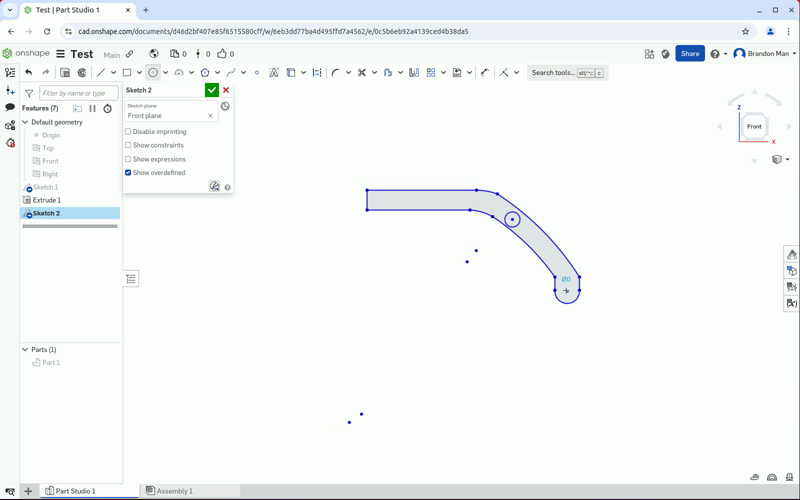
scroll(-6)
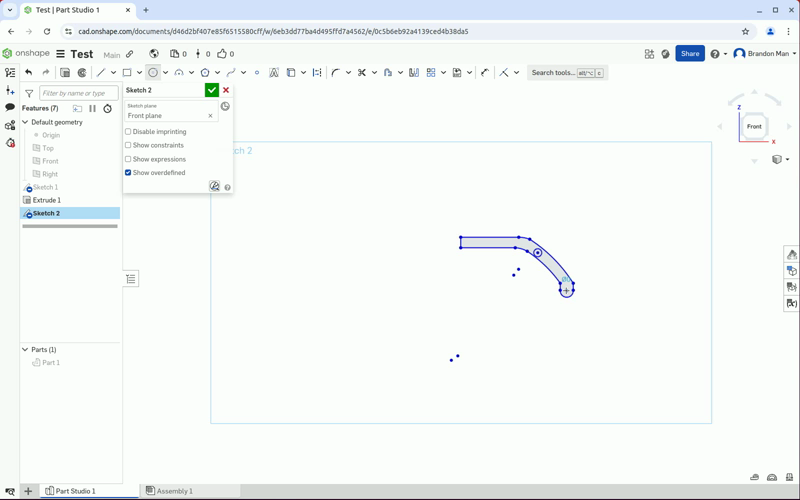
key_up(shift)
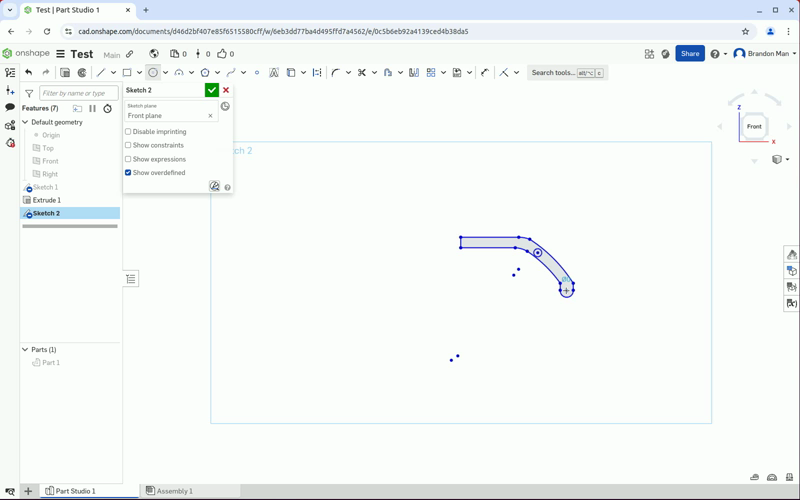
mouse_move(570, 290)
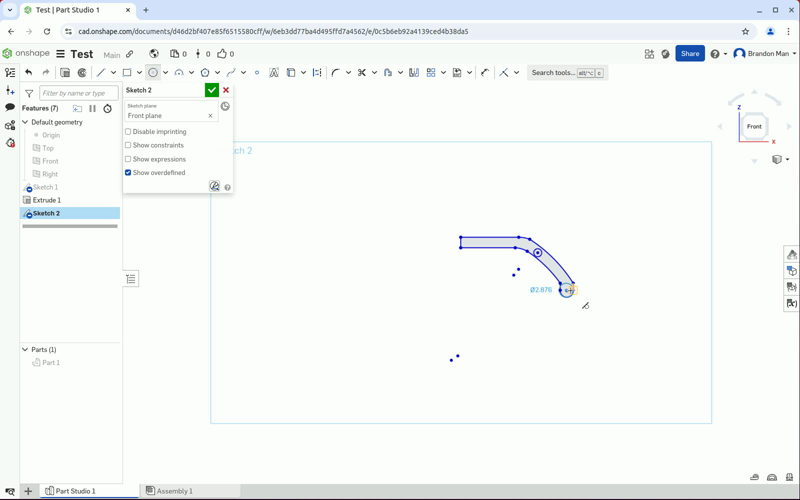
scroll(6)
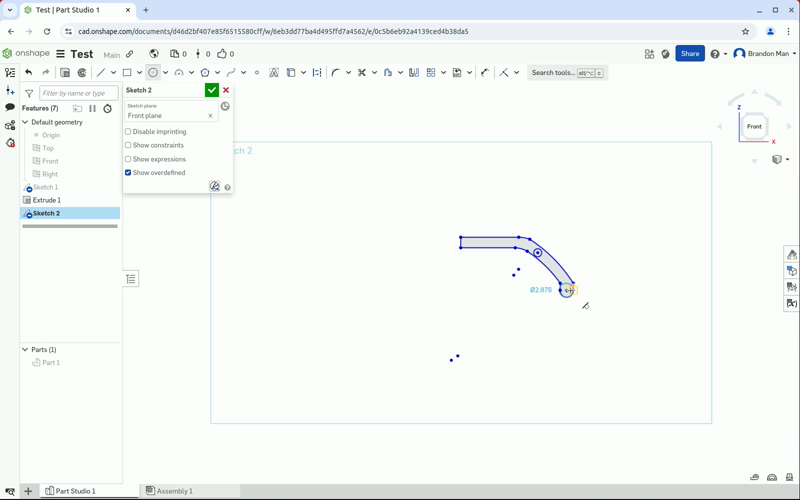
scroll(6)
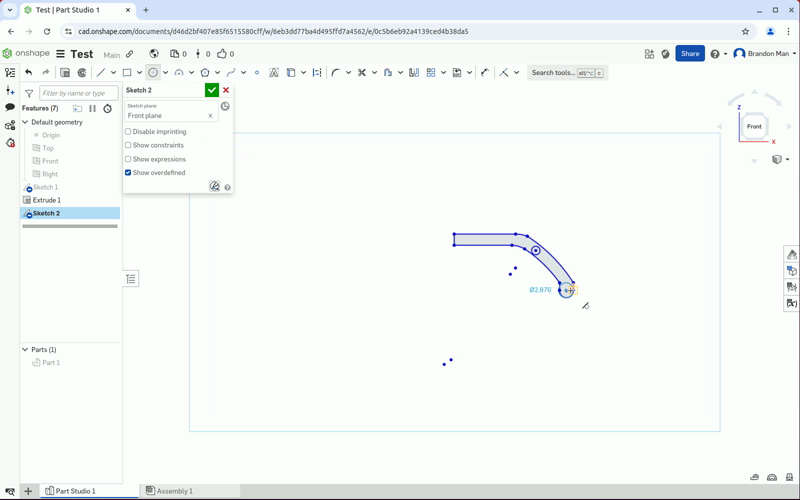
scroll(6)
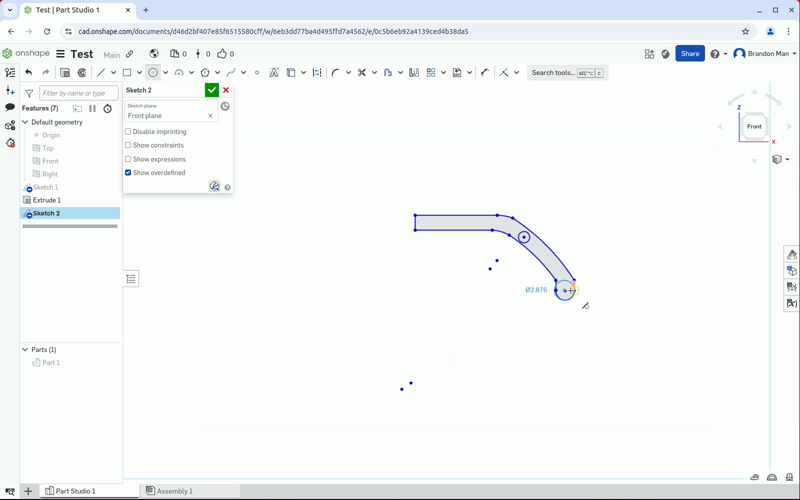
scroll(6)
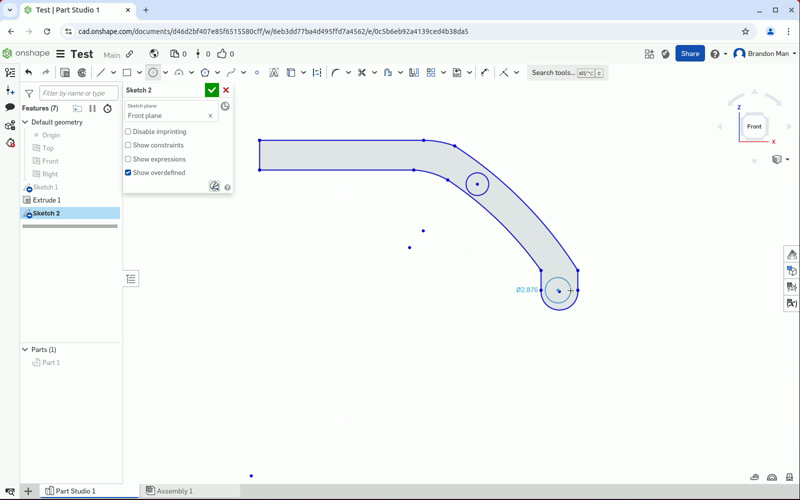
scroll(6)
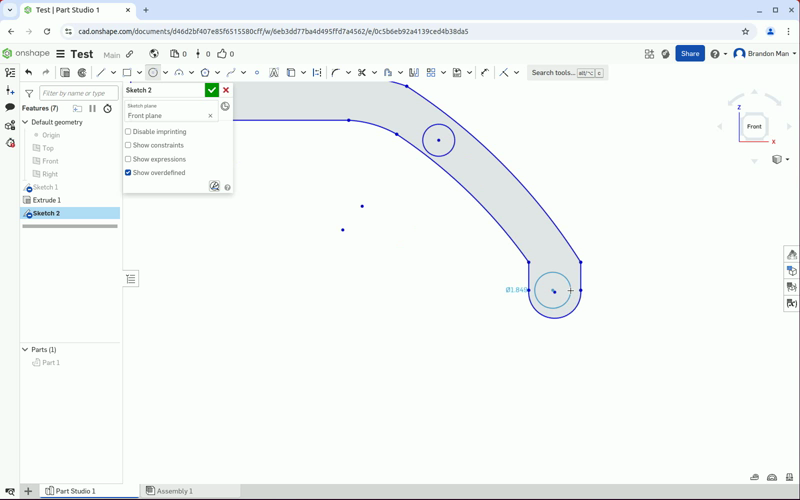
scroll(6)
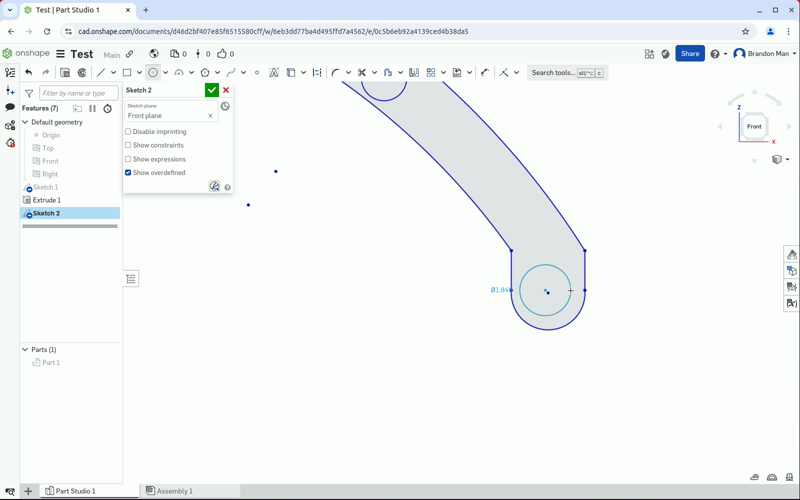
scroll(6)
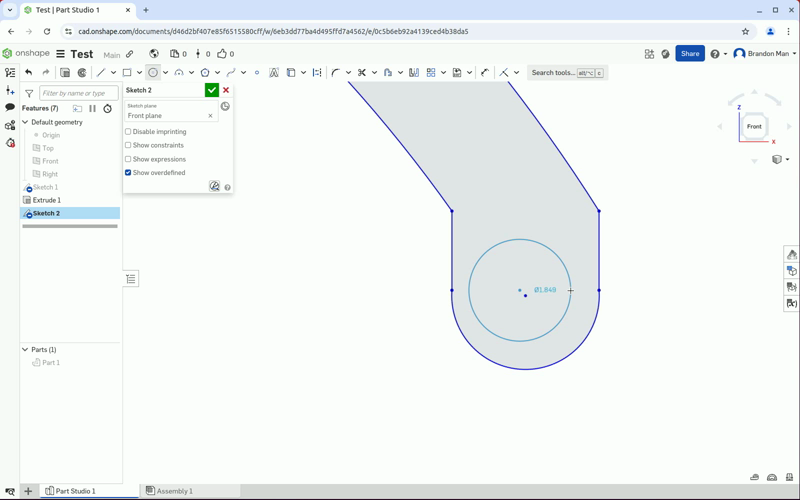
click(570, 290)
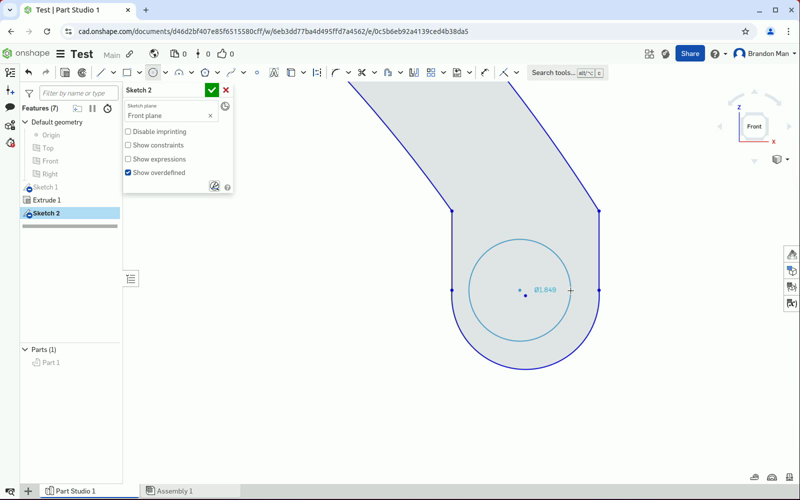
scroll(-6)
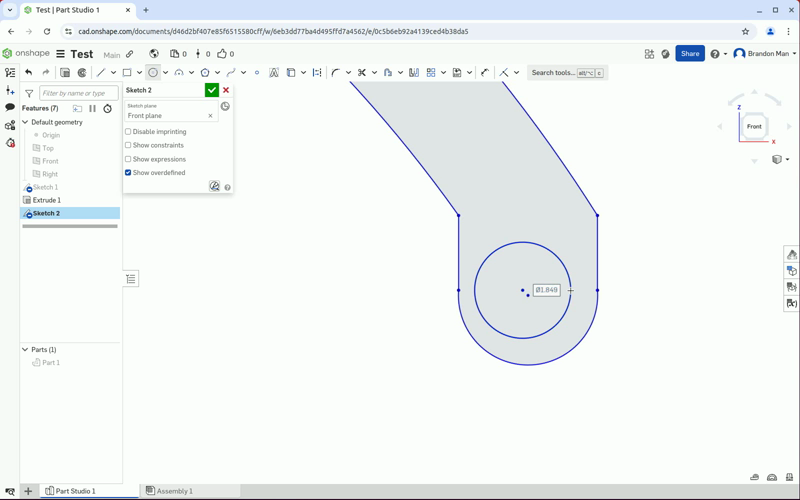
scroll(-6)
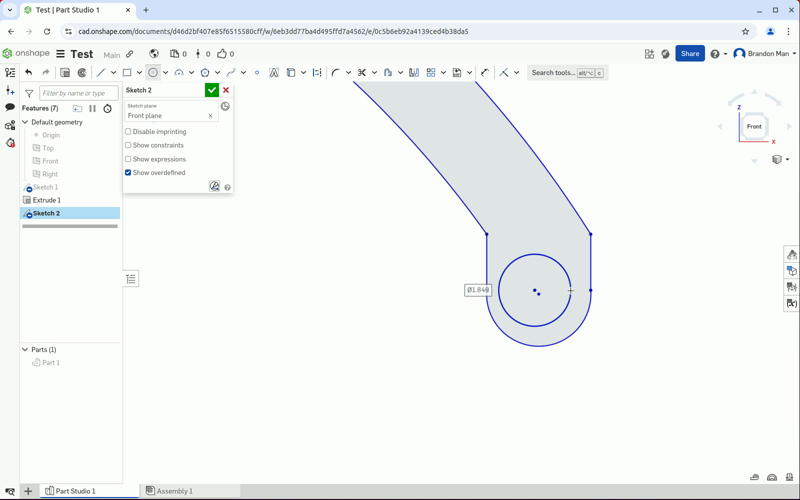
scroll(-6)
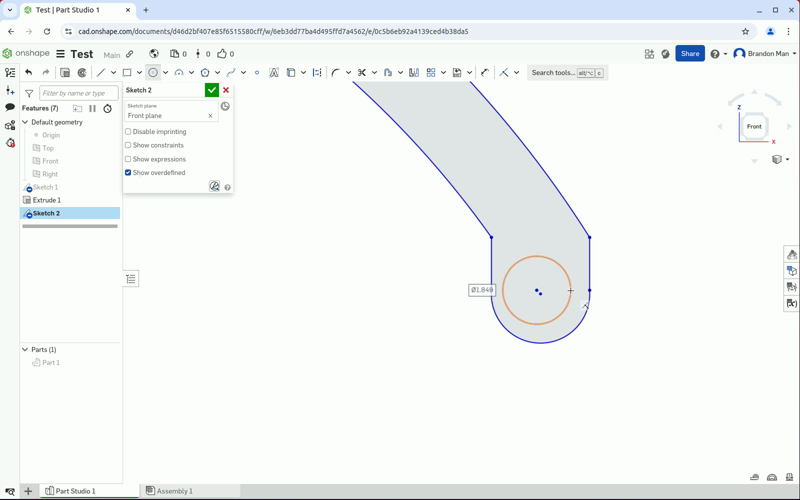
scroll(-6)
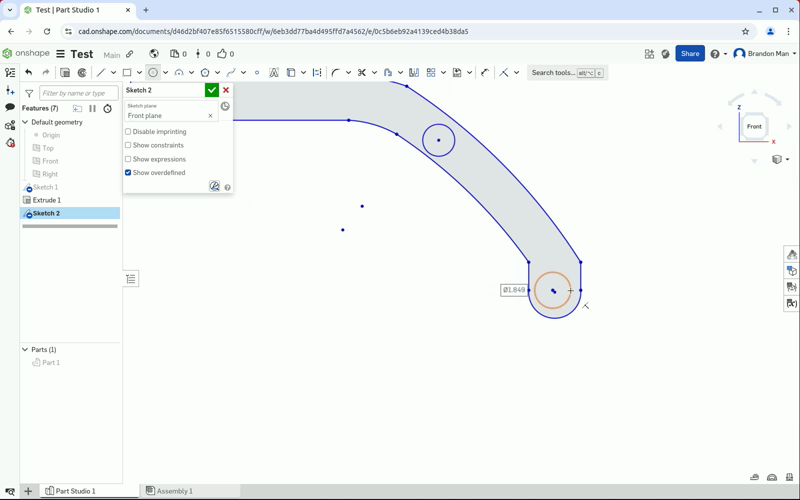
scroll(-6)
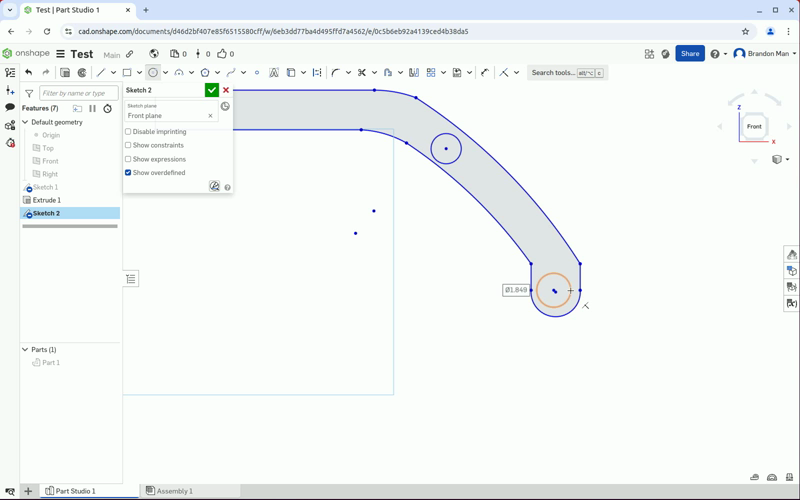
scroll(-6)
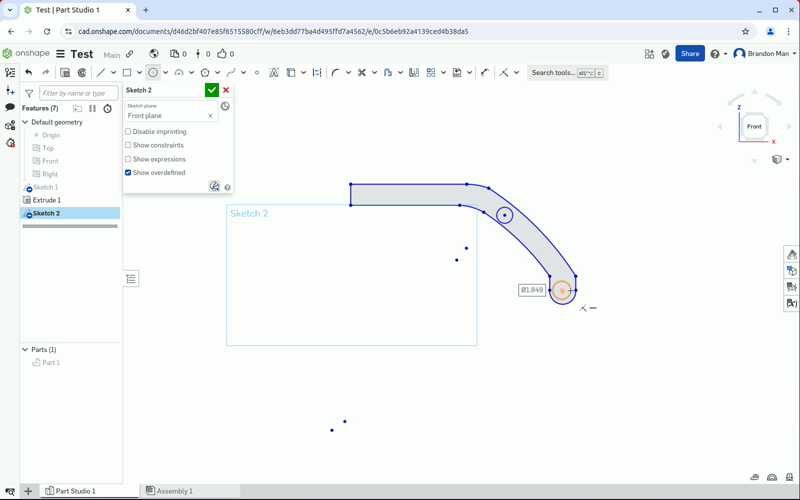
scroll(-6)
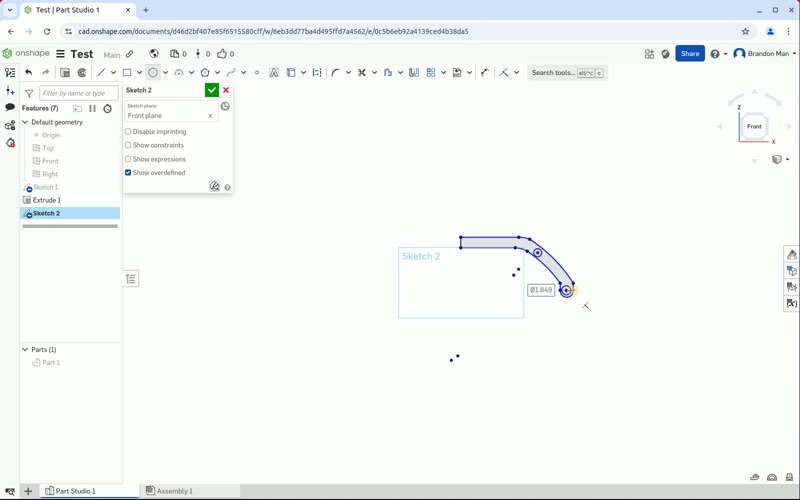
key(esc)
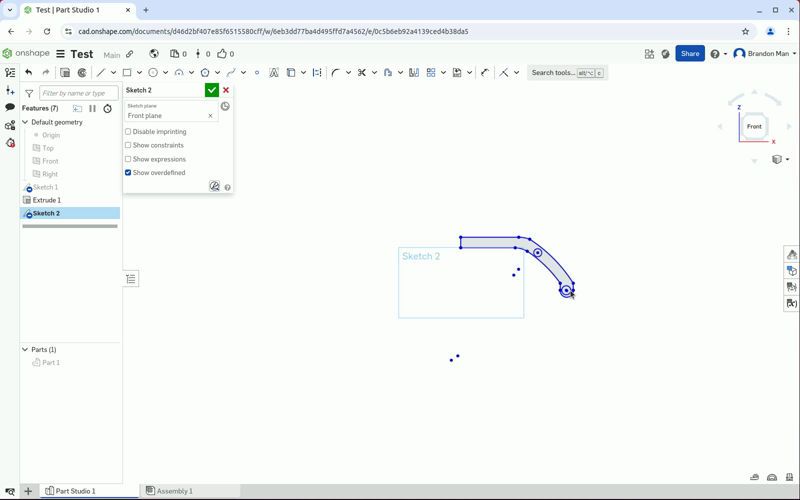
mouse_move(527, 243)
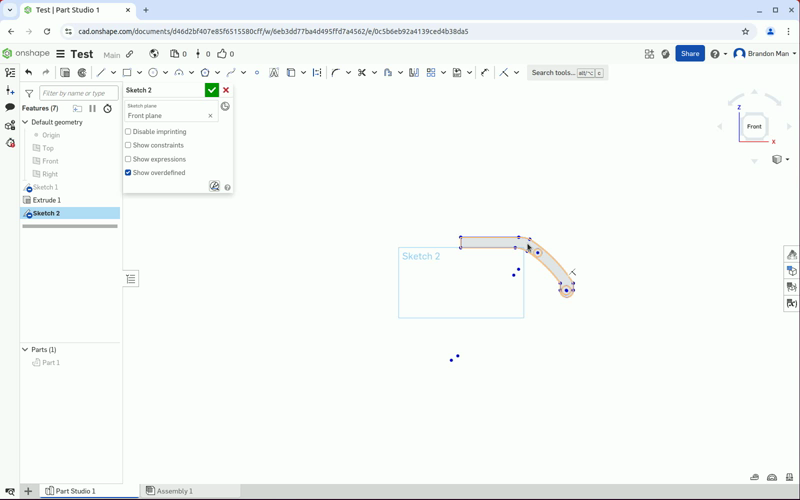
scroll(6)
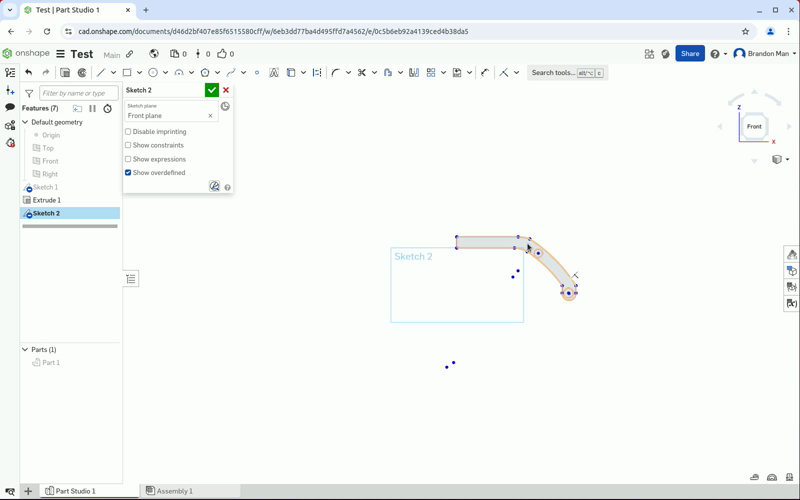
scroll(6)
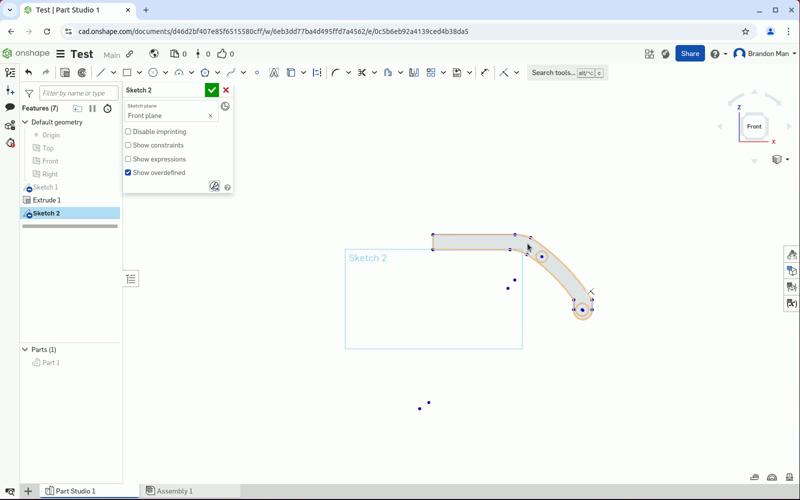
scroll(6)
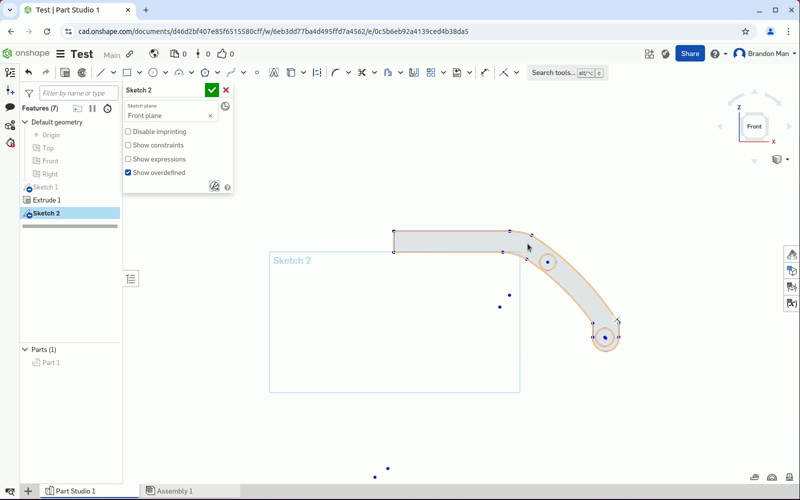
scroll(6)
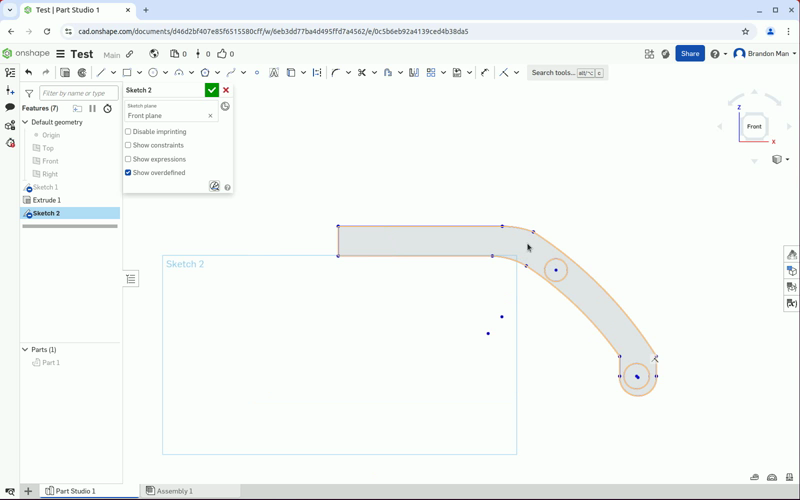
scroll(6)
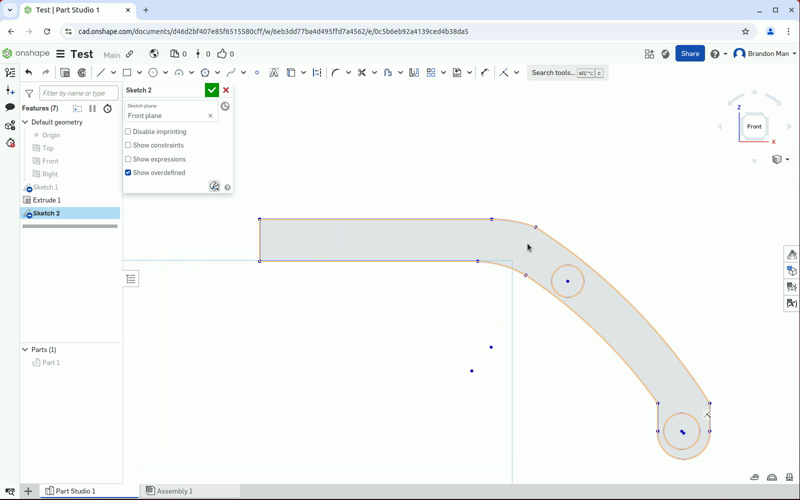
scroll(6)
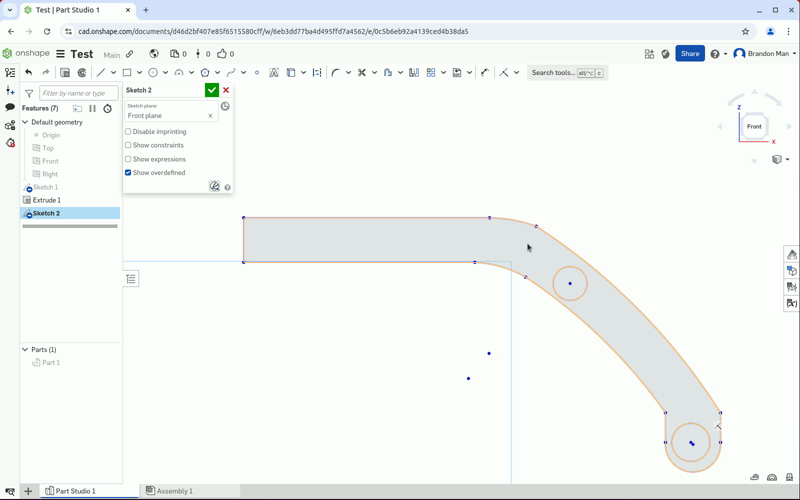
scroll(6)
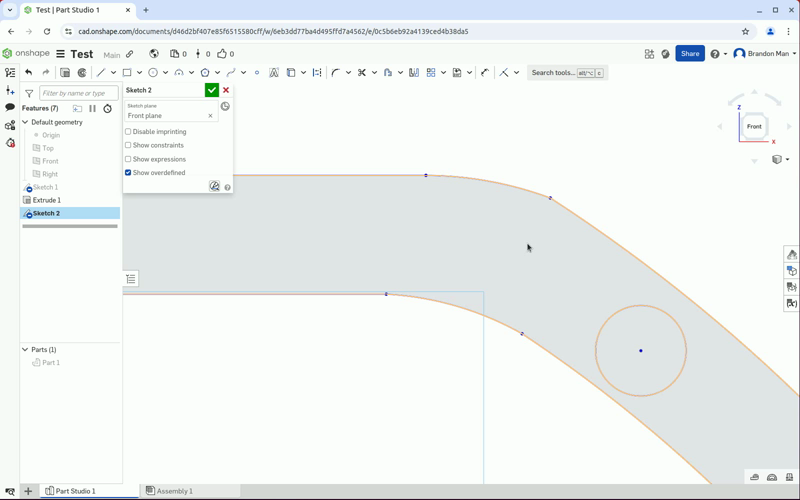
click(527, 243)
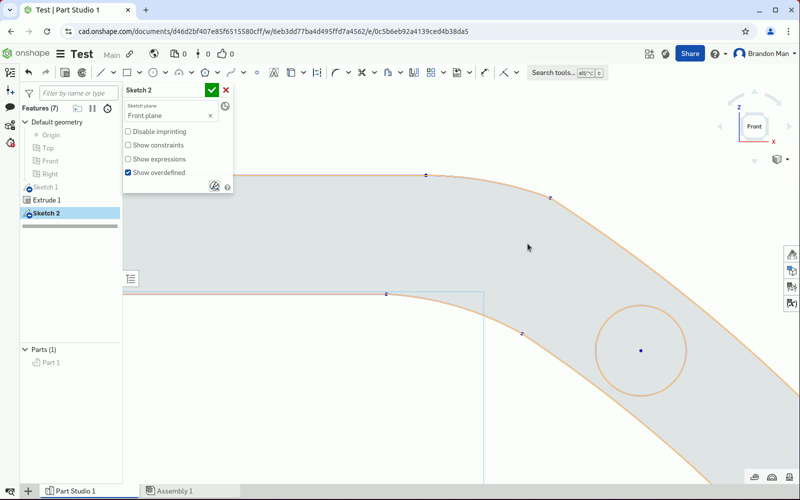
scroll(-6)
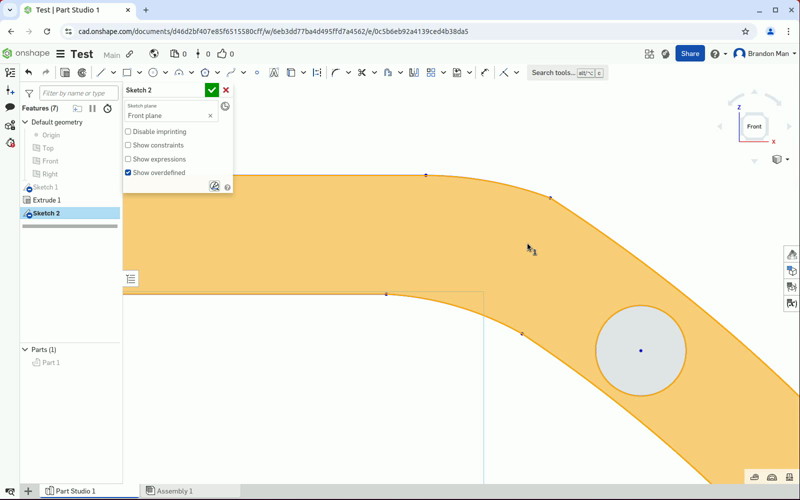
scroll(-6)
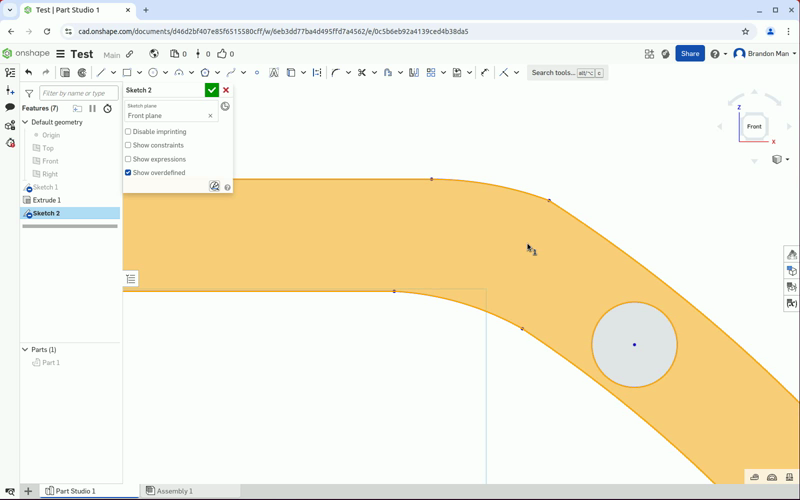
scroll(-6)
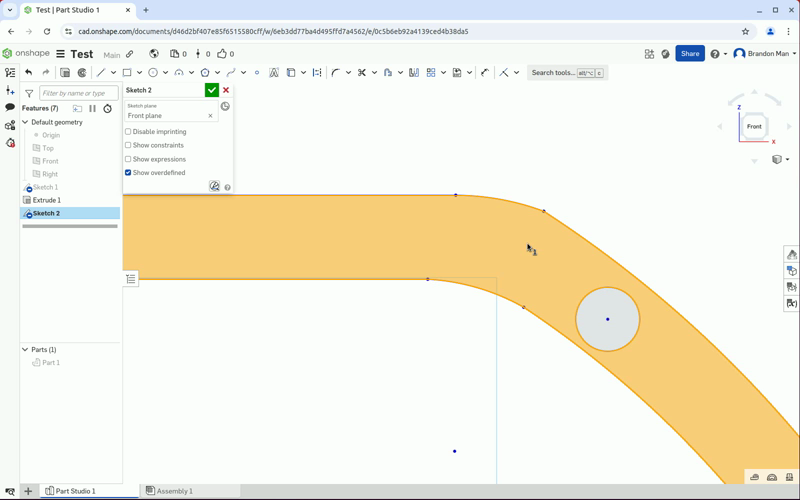
scroll(-6)
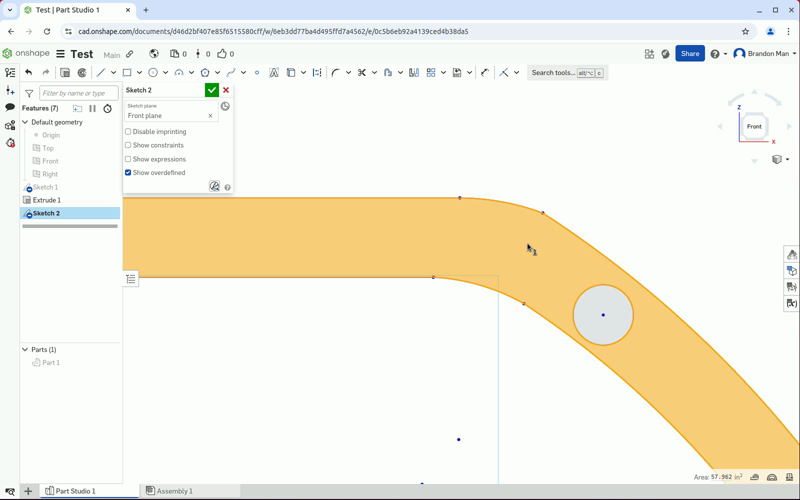
scroll(-6)
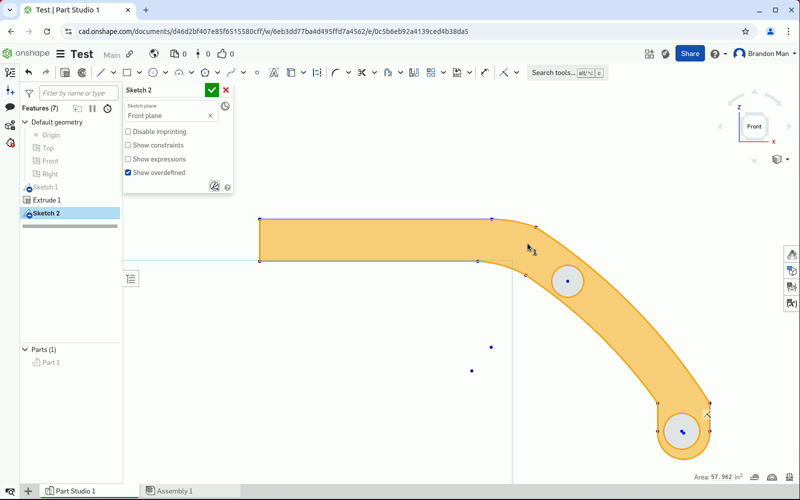
scroll(-6)
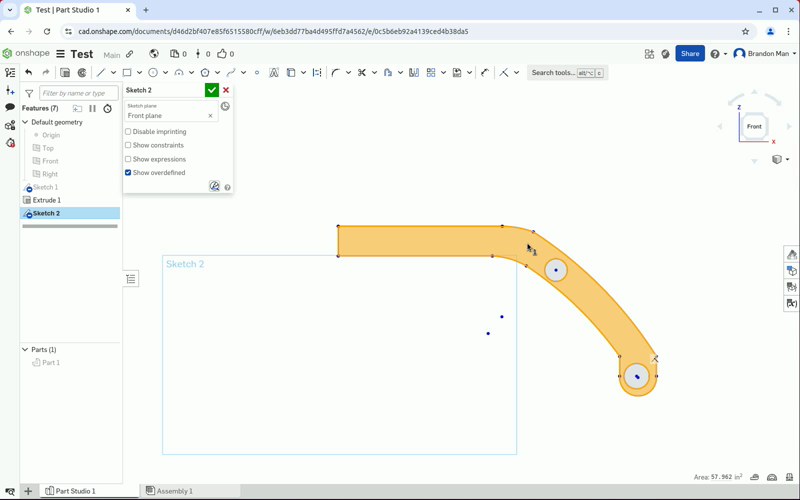
scroll(-6)
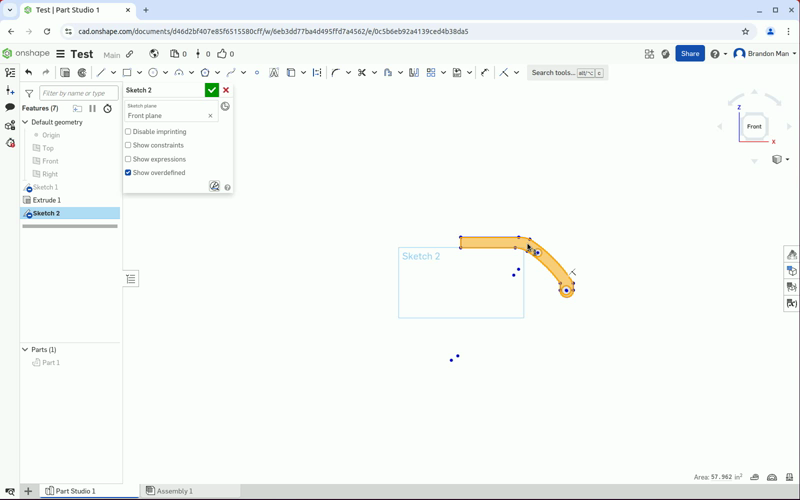
mouse_move(73, 352)
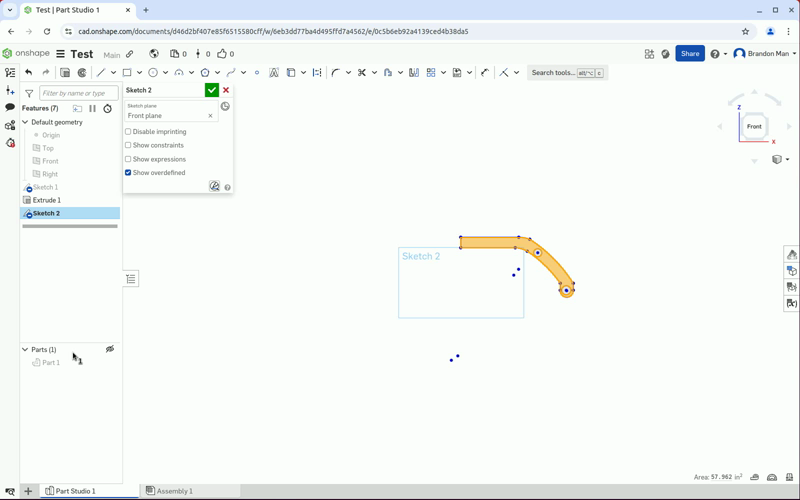
key(shift+y)
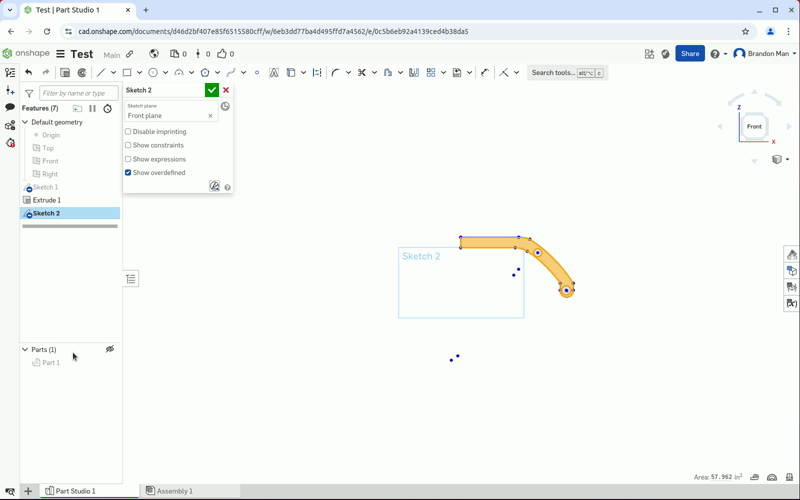
key(shift+e)
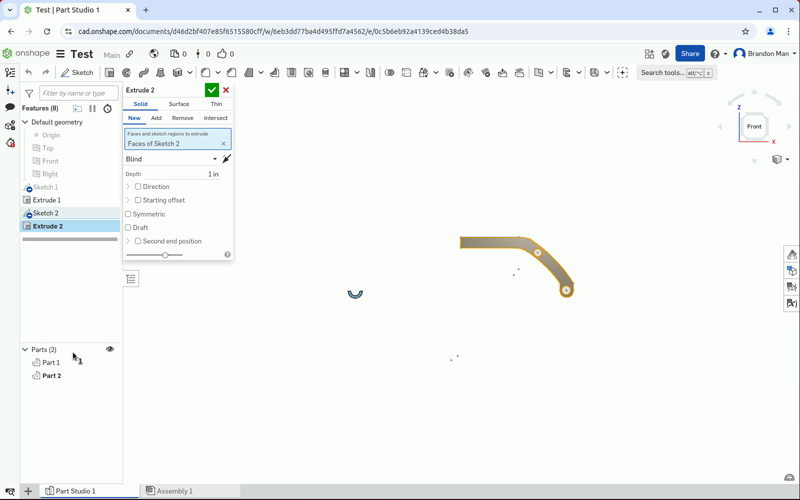
mouse_move(143, 106)
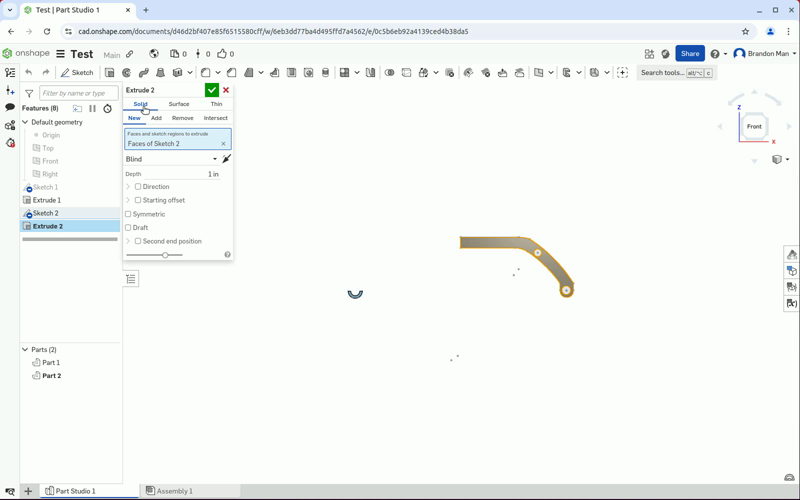
click(143, 106)
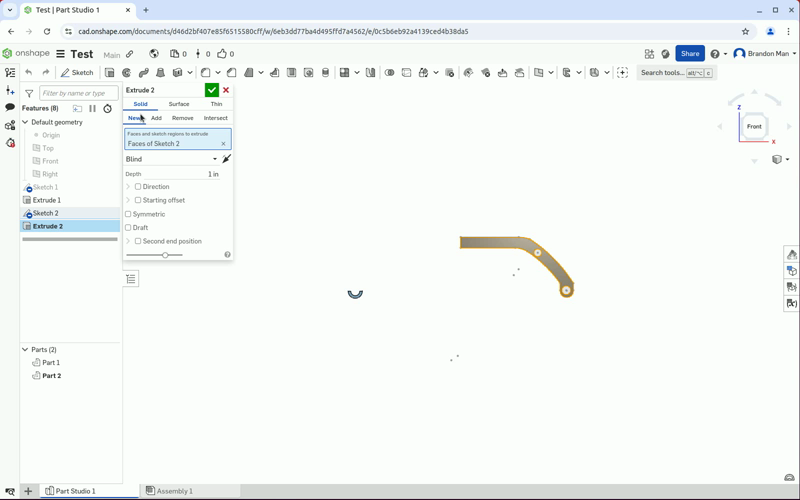
mouse_move(137, 120)
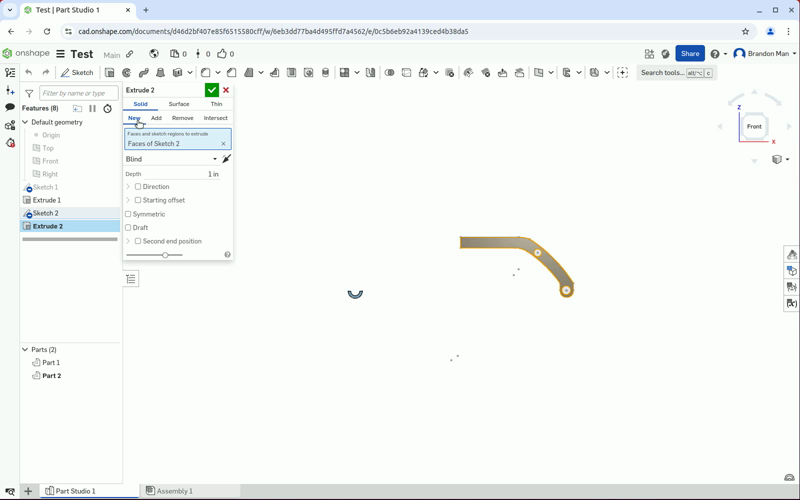
click(137, 120)
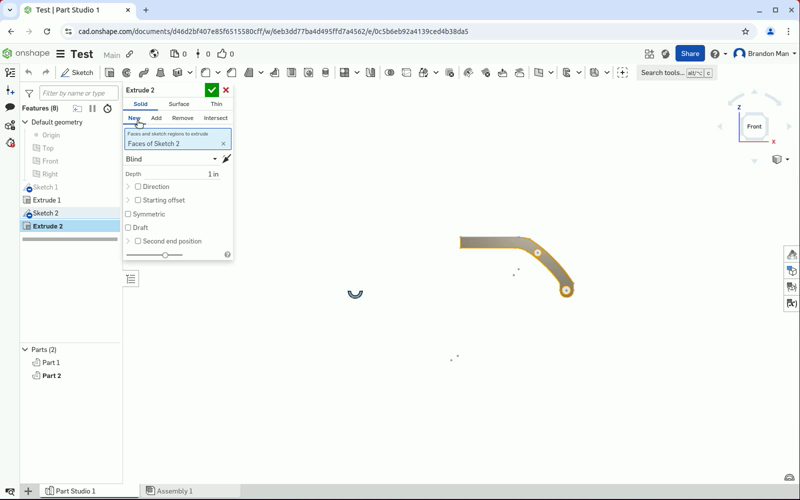
key(tab, 4)
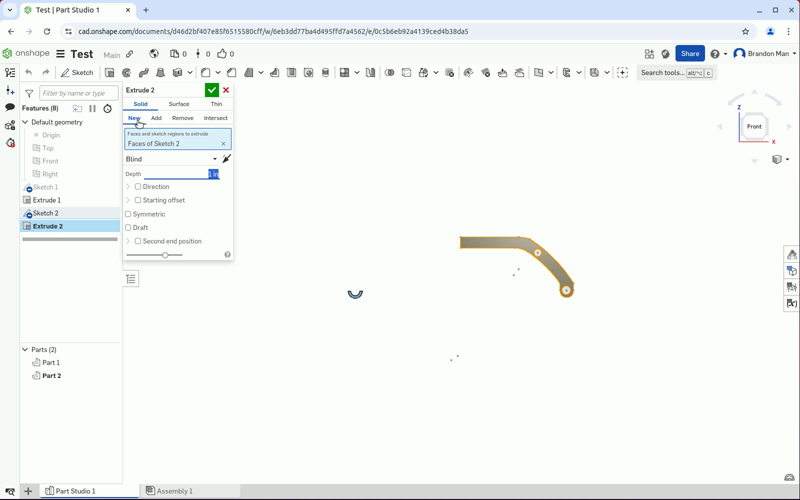
text(0.963)
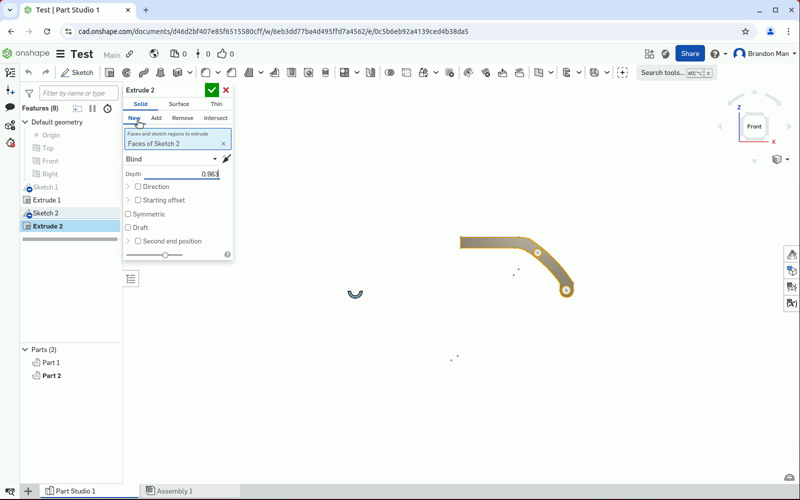
key(enter)
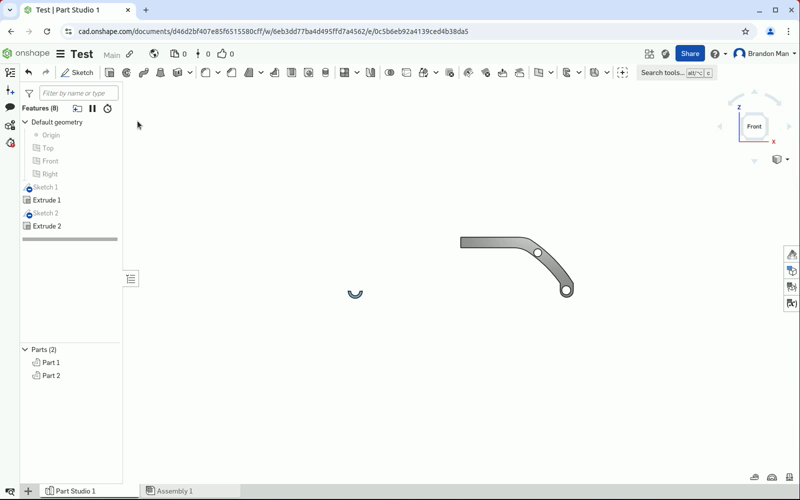
key(shift+h)
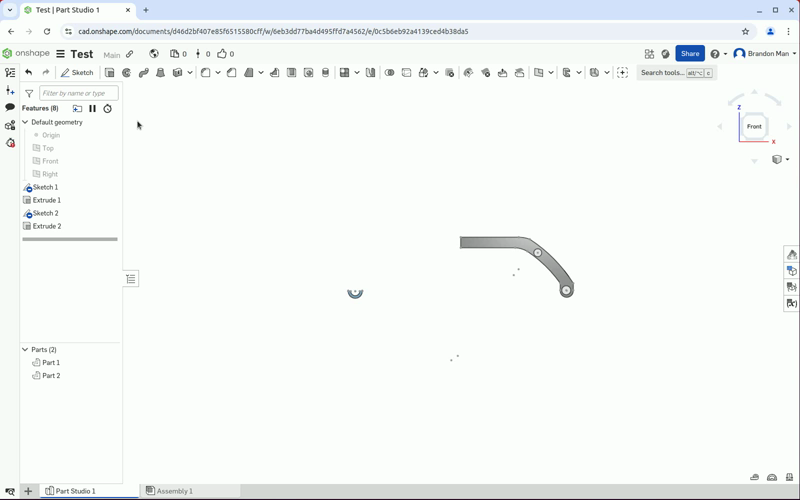
key(shift+h)
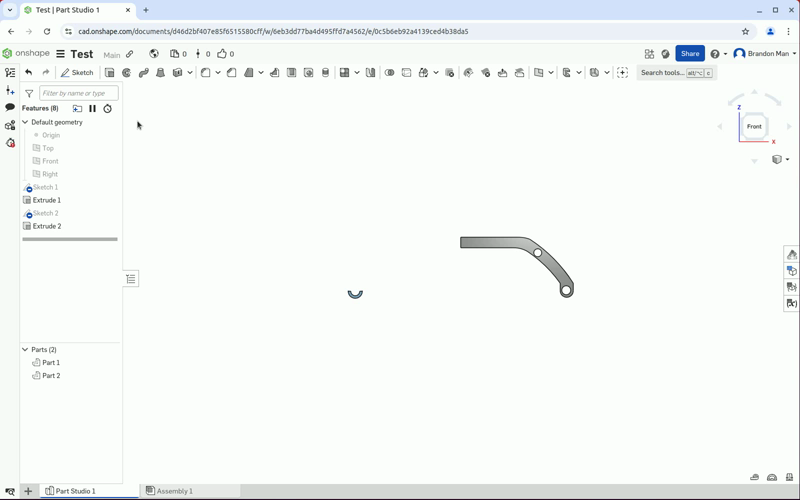
mouse_move(73, 189)
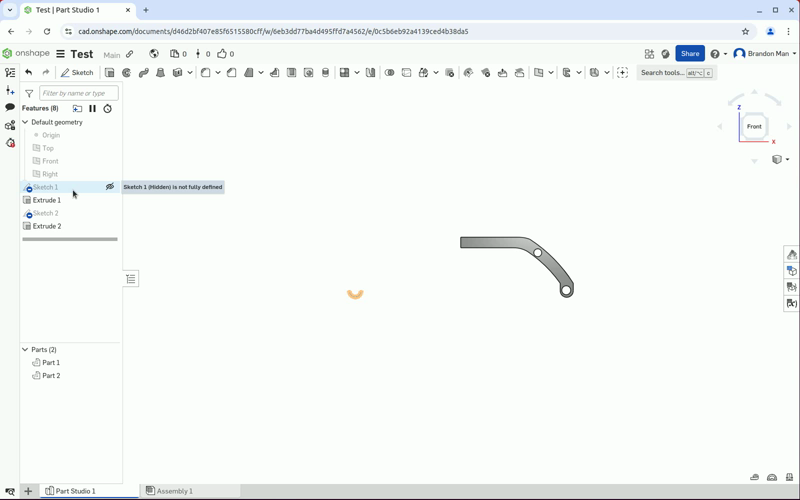
click(73, 189)
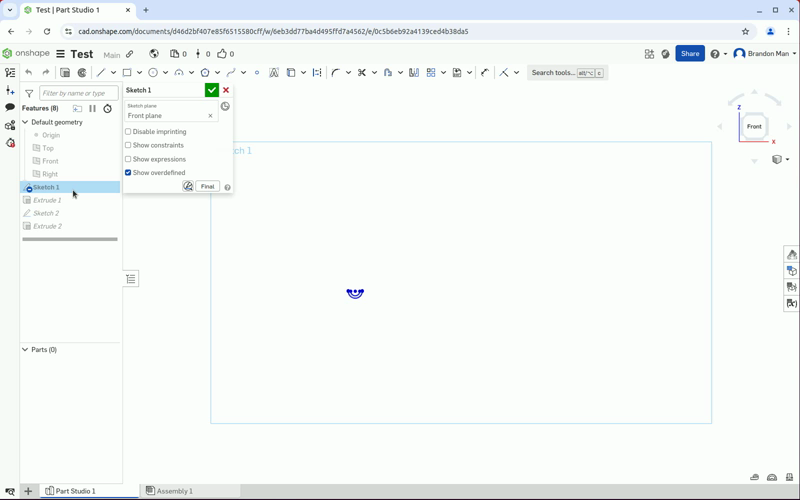
mouse_move(229, 92)
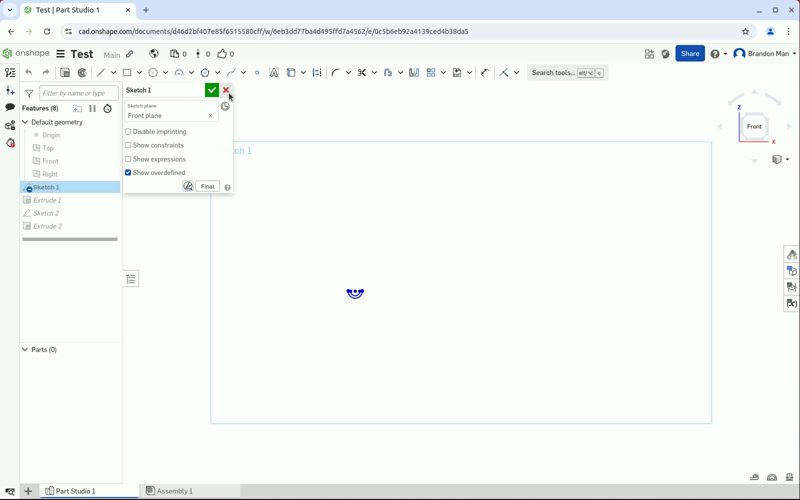
click(229, 92)
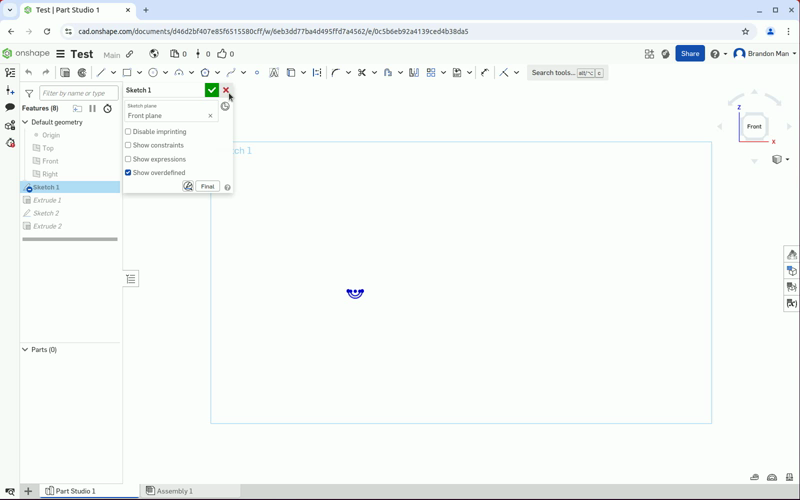
key(shift+s)
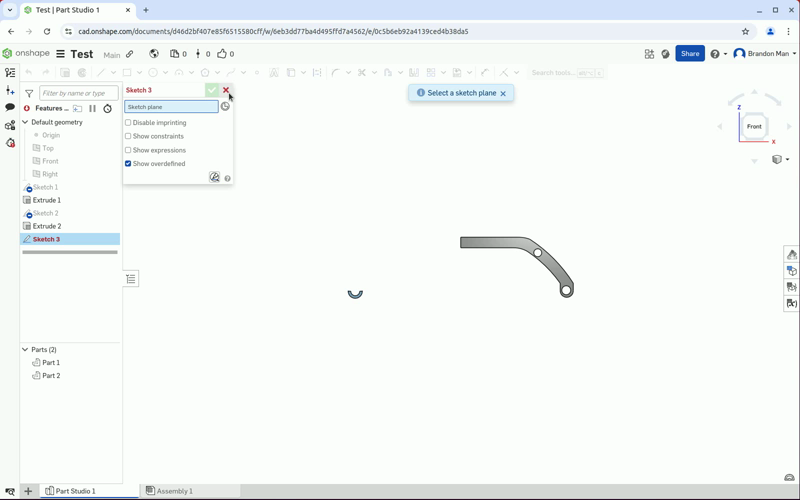
mouse_move(73, 163)
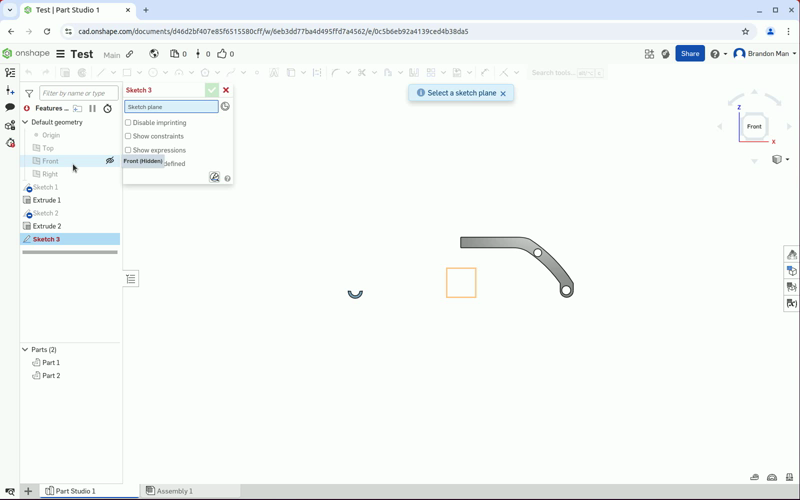
click(73, 163)
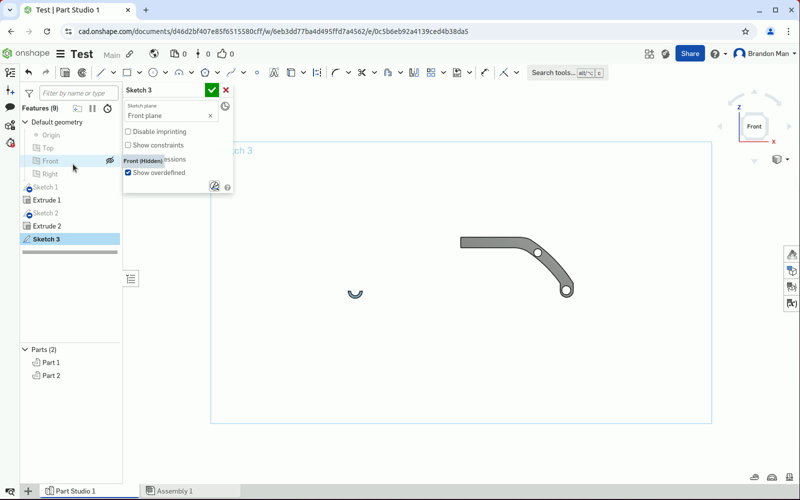
mouse_move(73, 352)
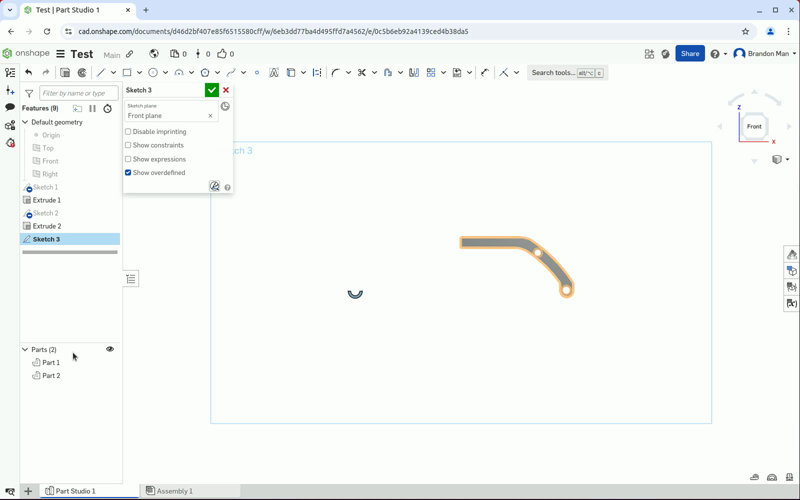
key(y)
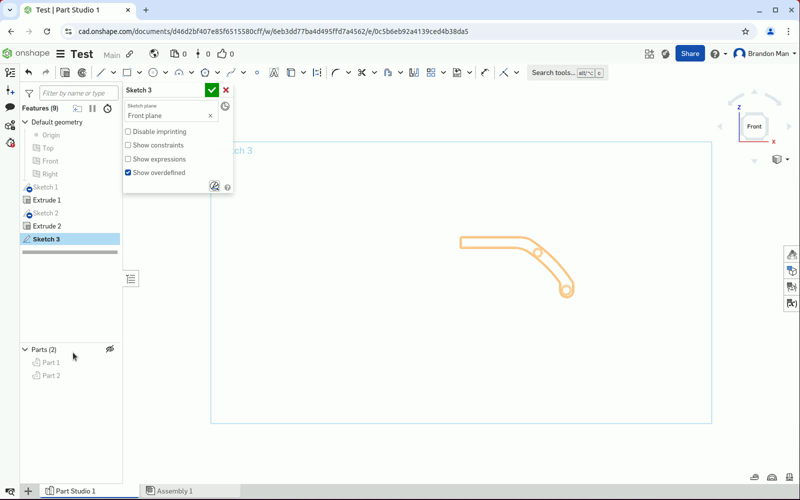
key(l)
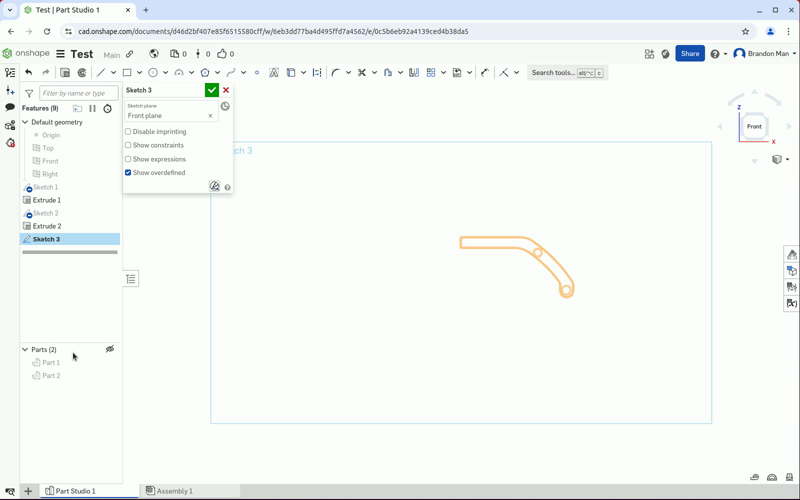
key_down(shift)
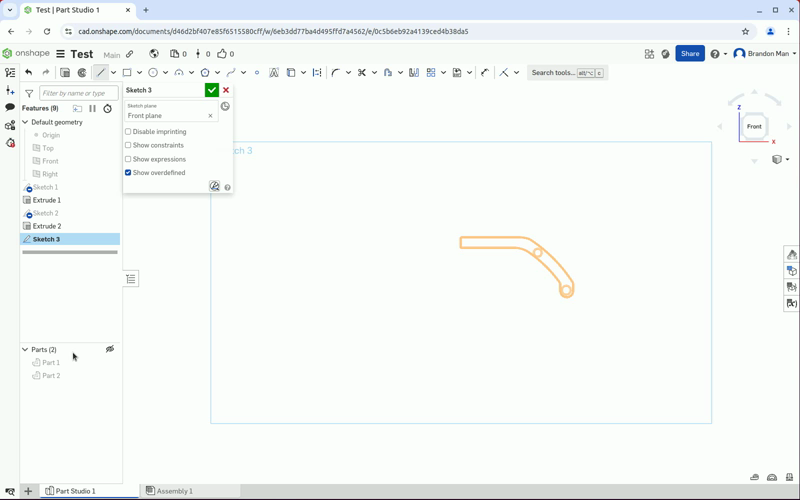
mouse_move(348, 291)
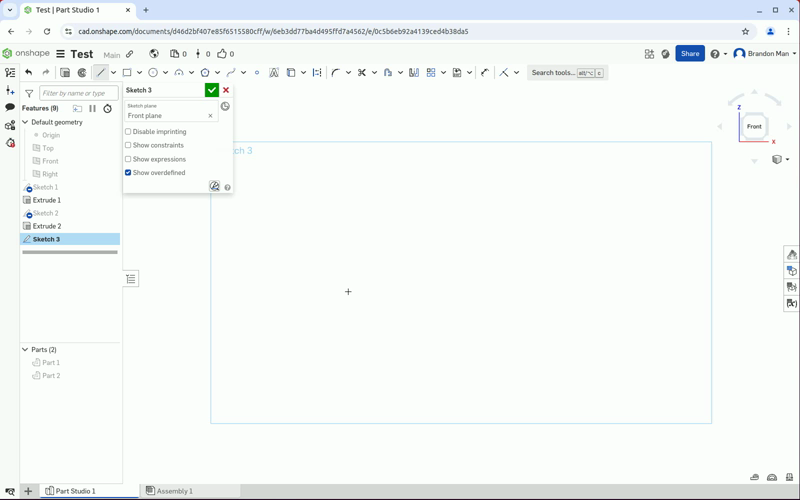
click(348, 291)
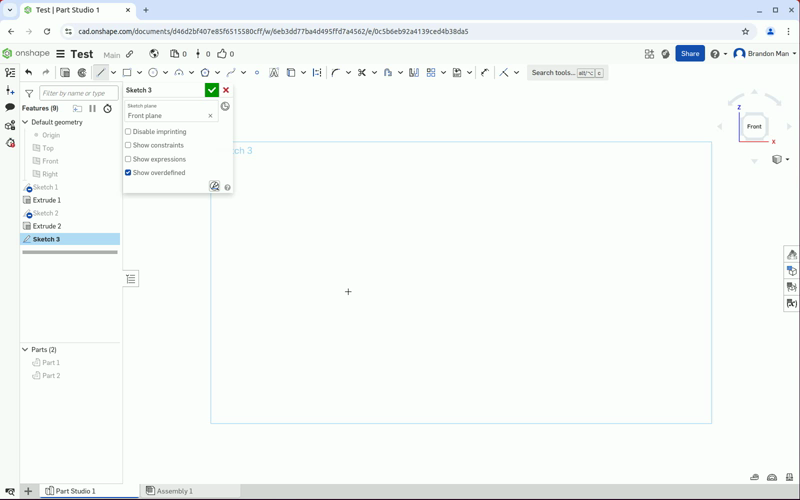
key_up(shift)
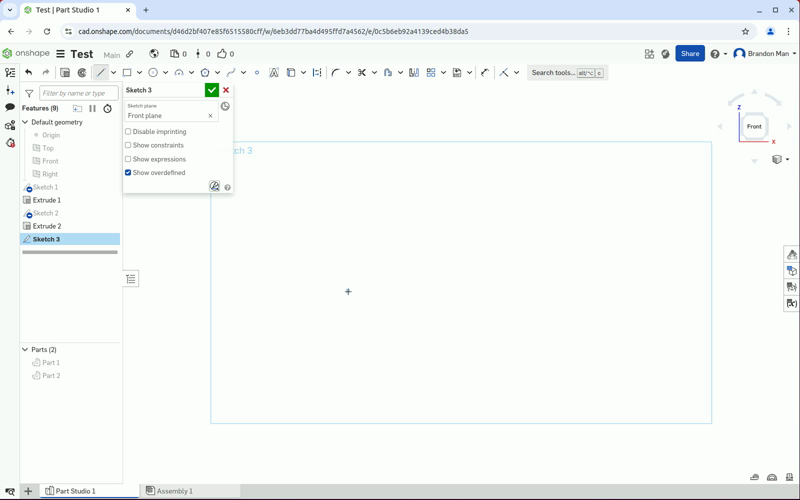
key_down(shift)
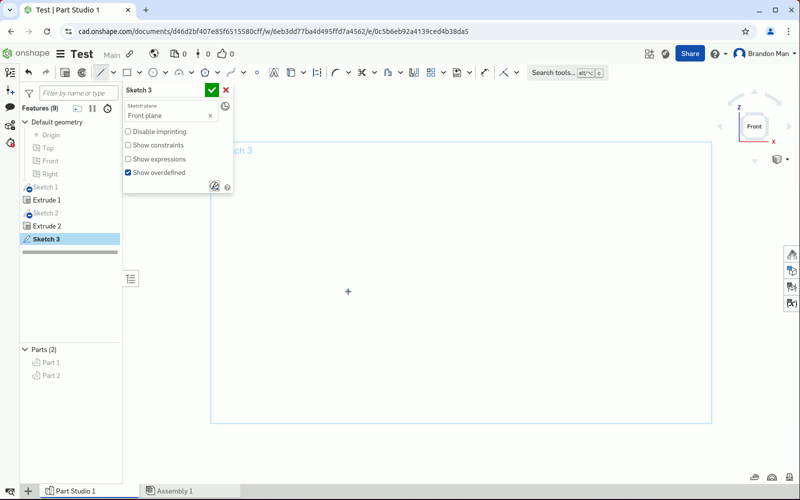
mouse_move(378, 291)
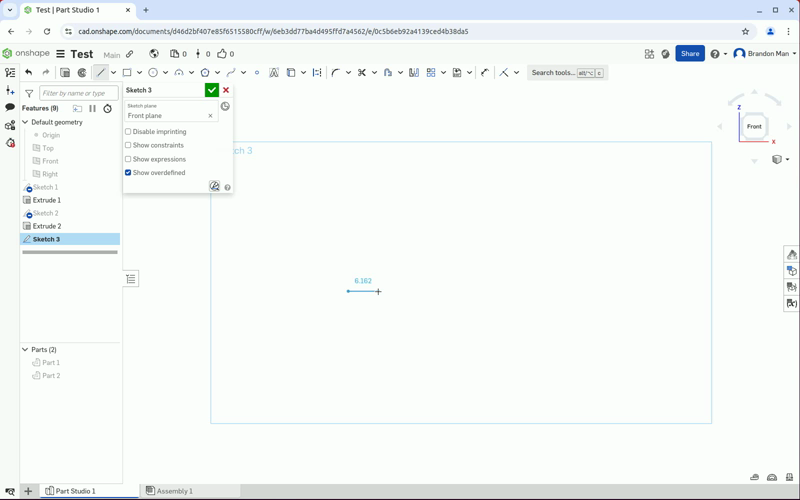
mouse_move(350, 291)
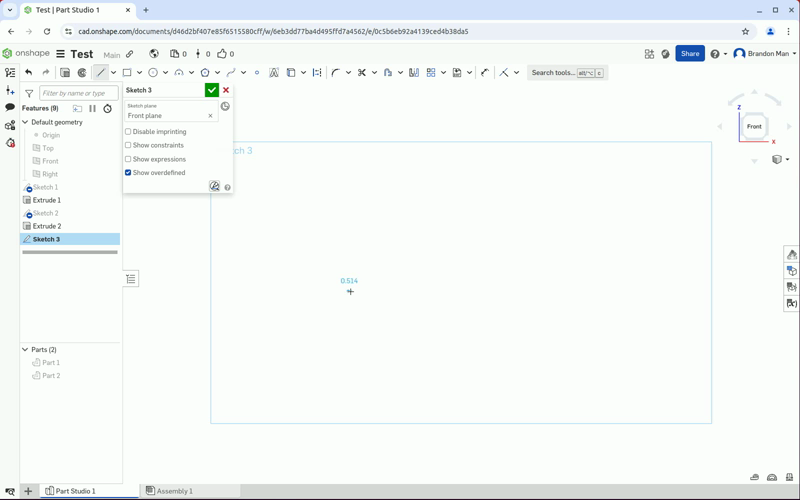
scroll(6)
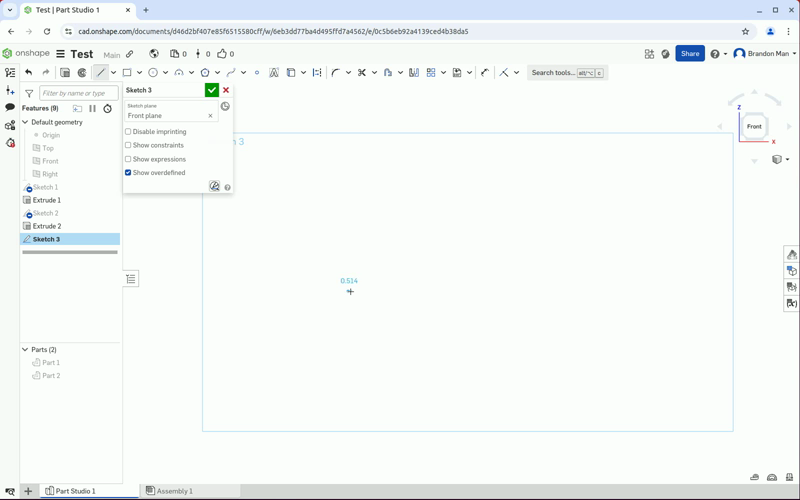
scroll(6)
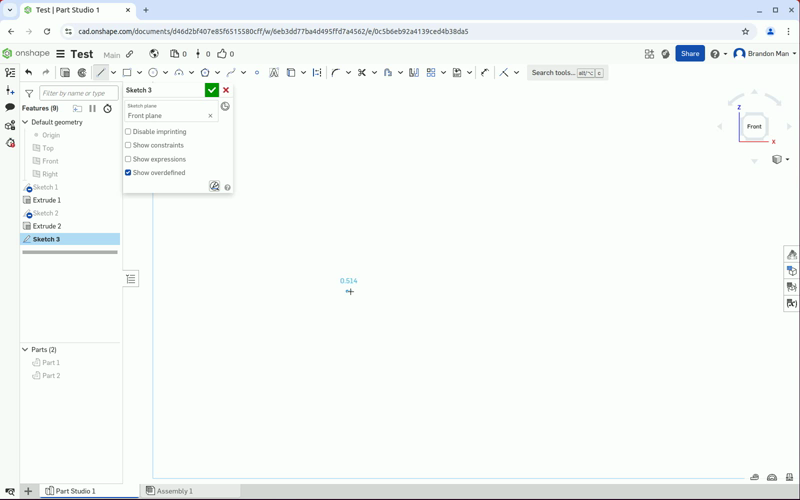
scroll(6)
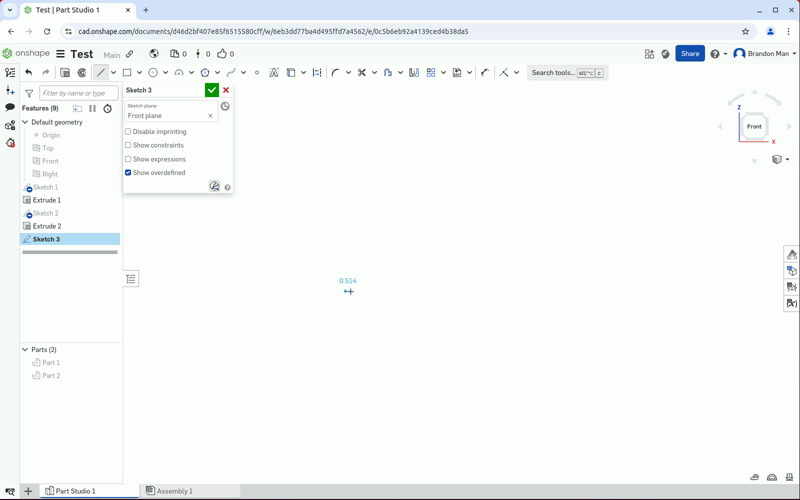
scroll(6)
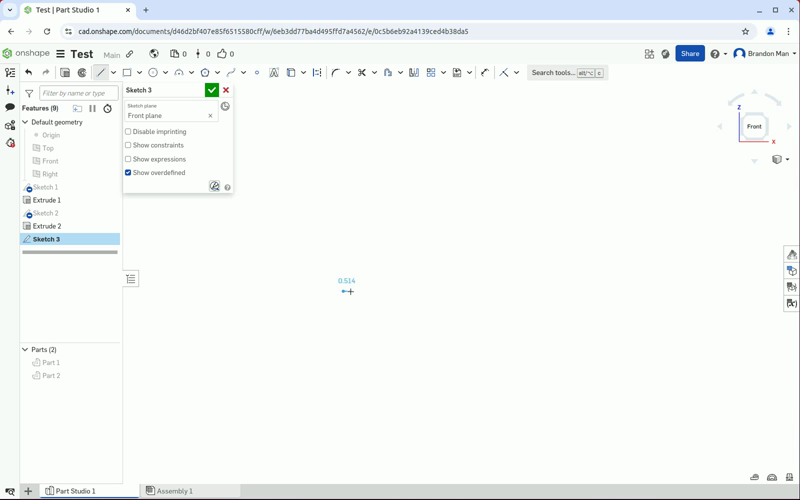
scroll(6)
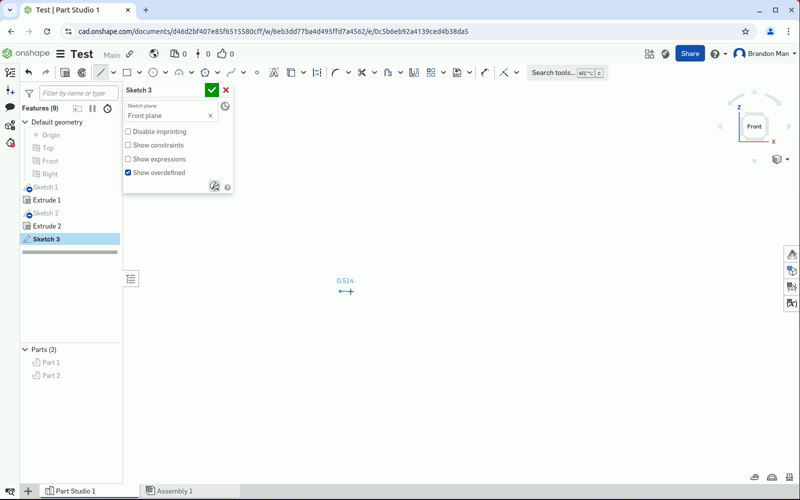
scroll(6)
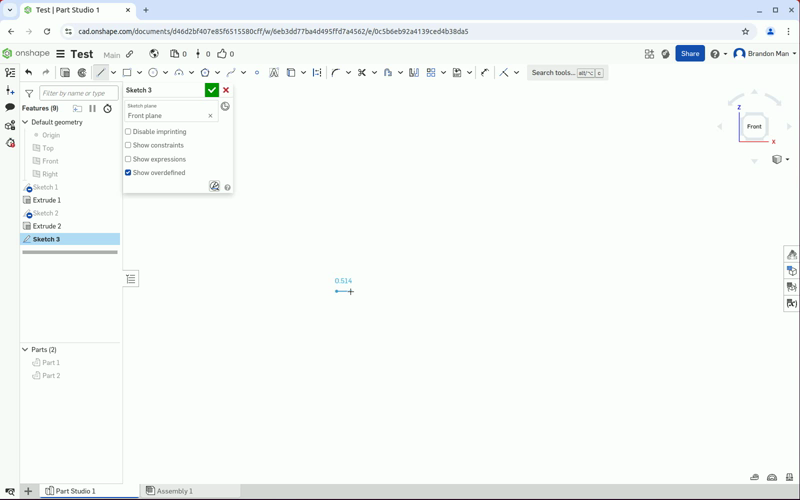
scroll(6)
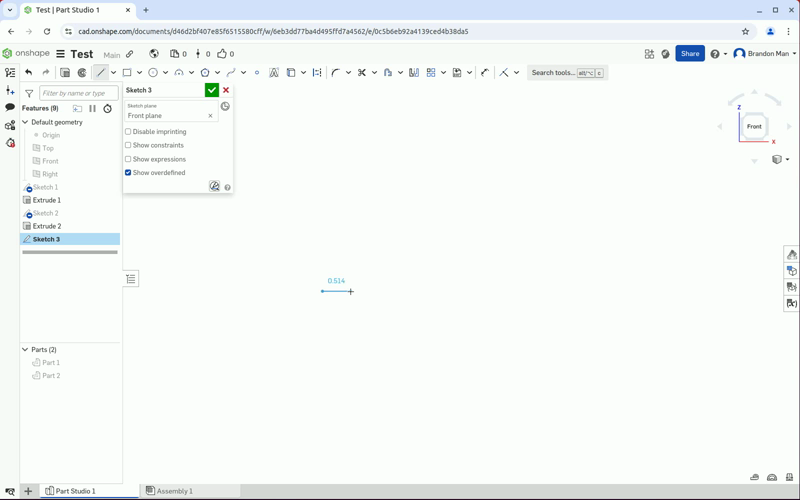
click(350, 291)
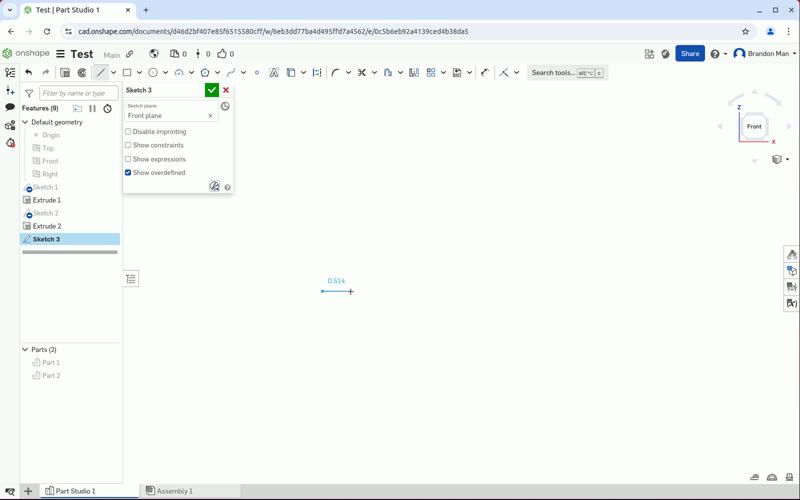
scroll(-6)
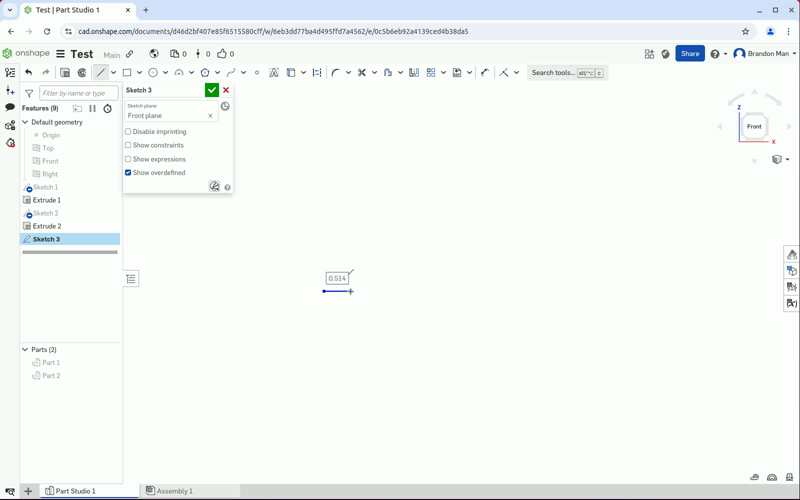
scroll(-6)
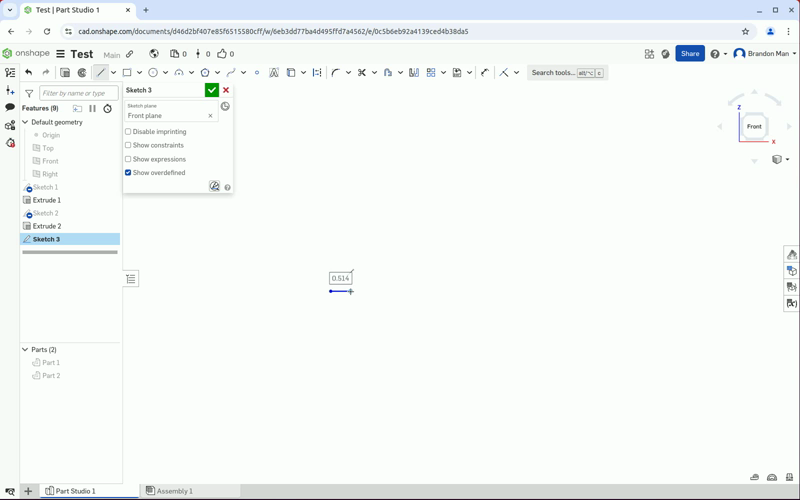
scroll(-6)
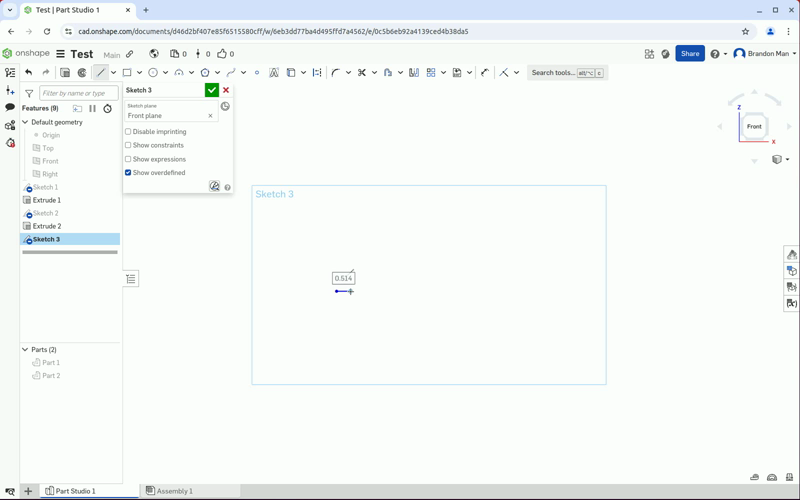
scroll(-6)
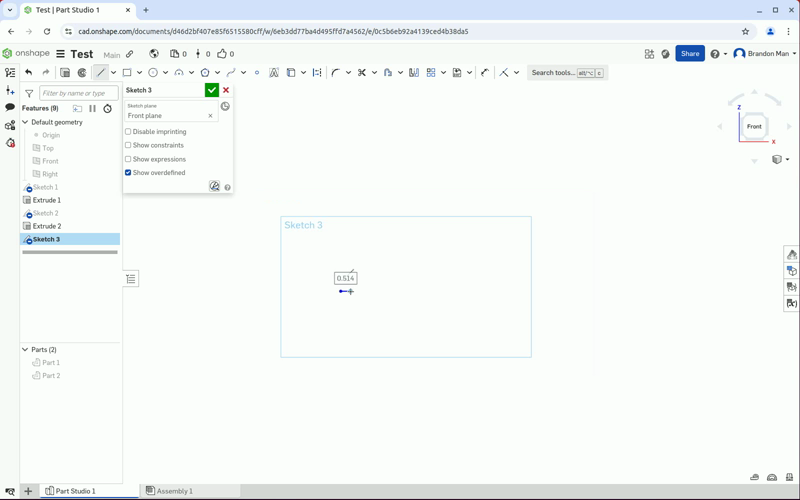
scroll(-6)
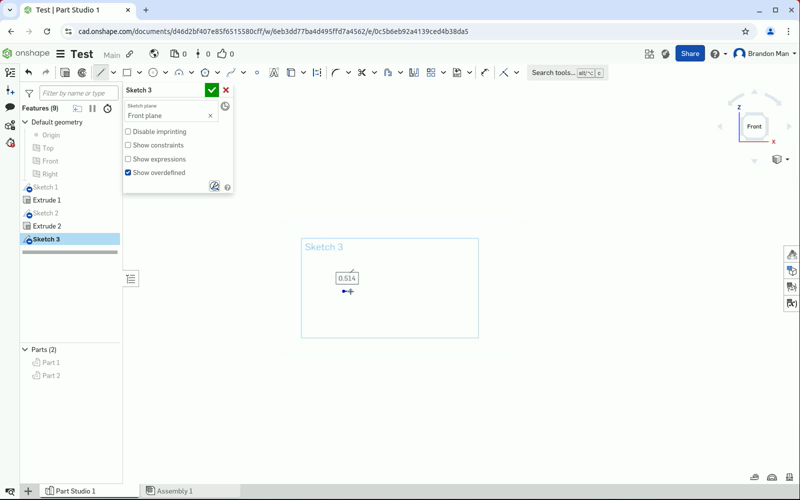
scroll(-6)
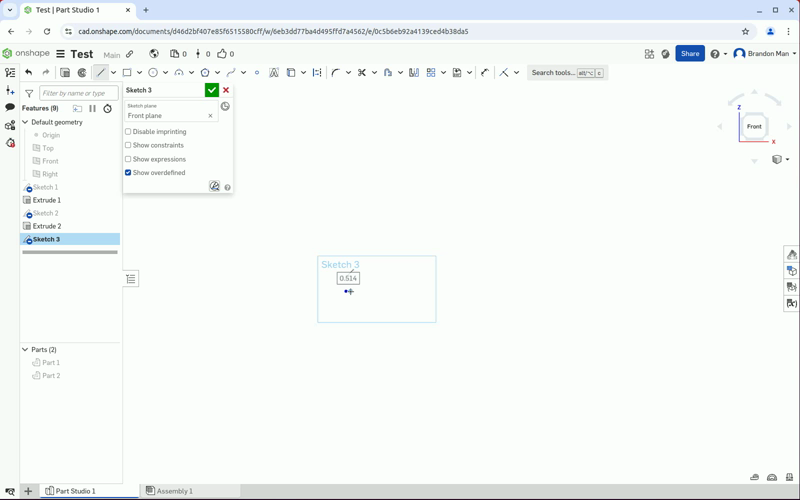
scroll(-6)
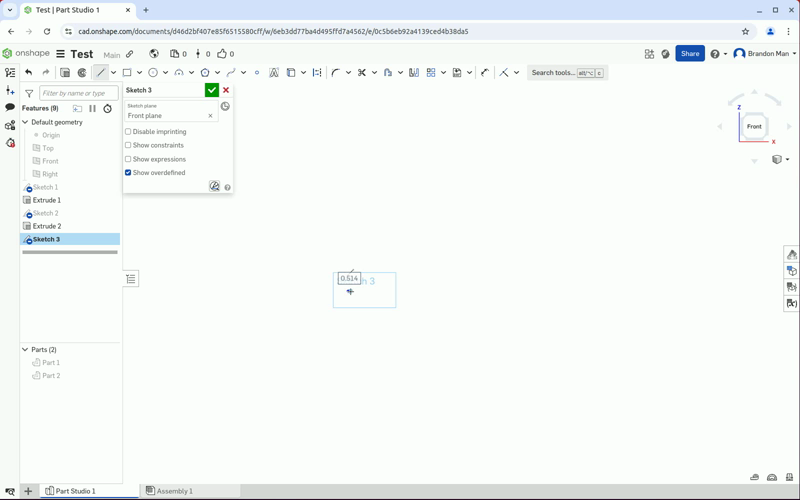
key_up(shift)
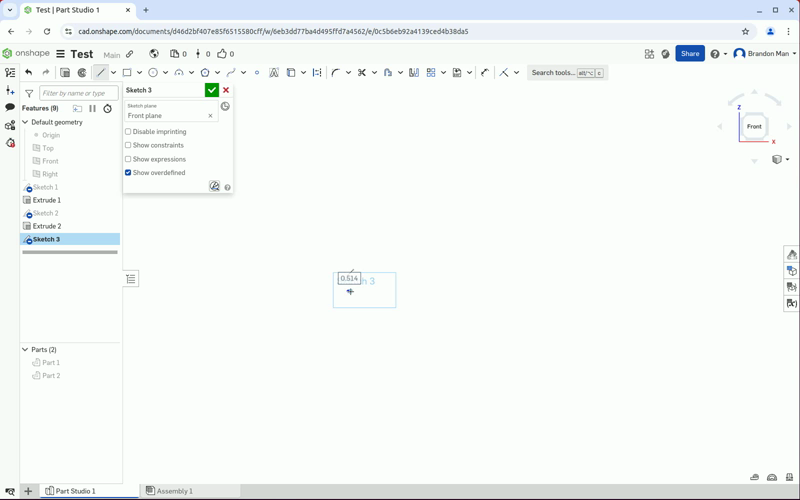
key(esc)
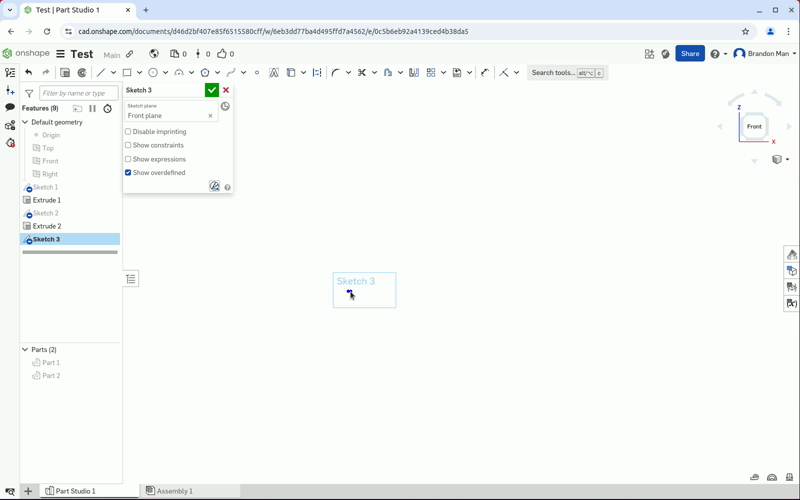
key(a)
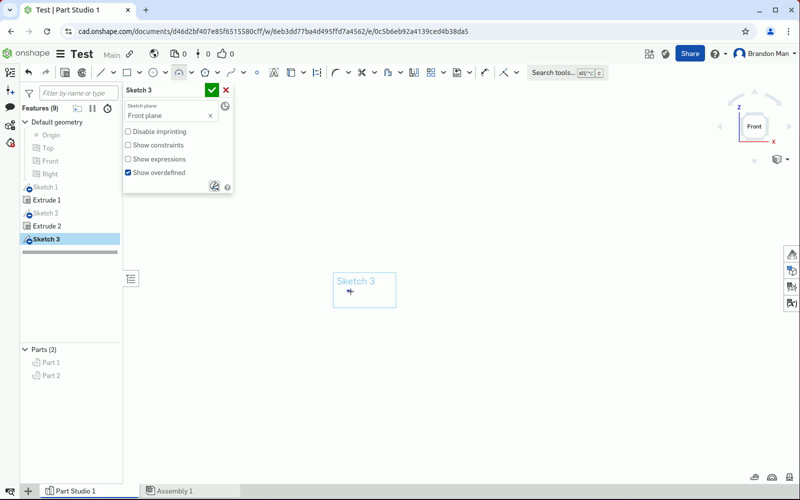
mouse_move(350, 291)
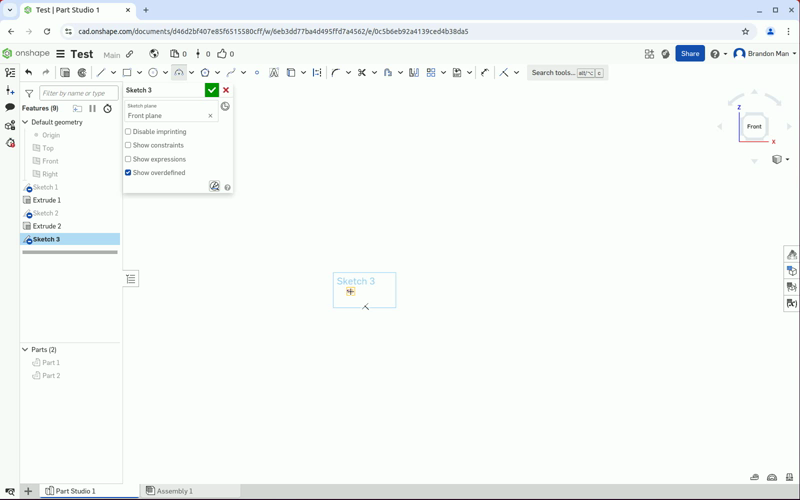
scroll(6)
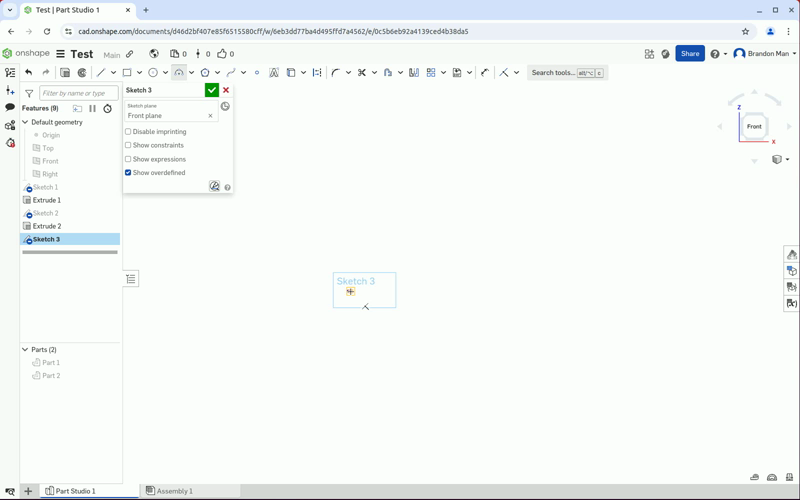
scroll(6)
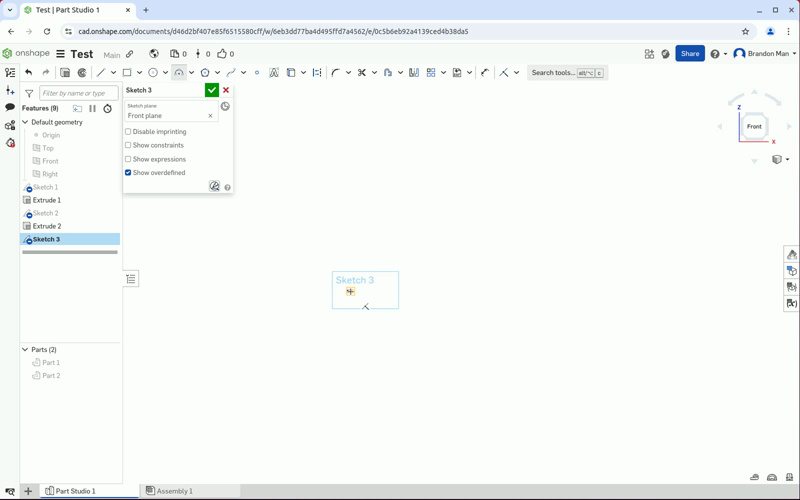
scroll(6)
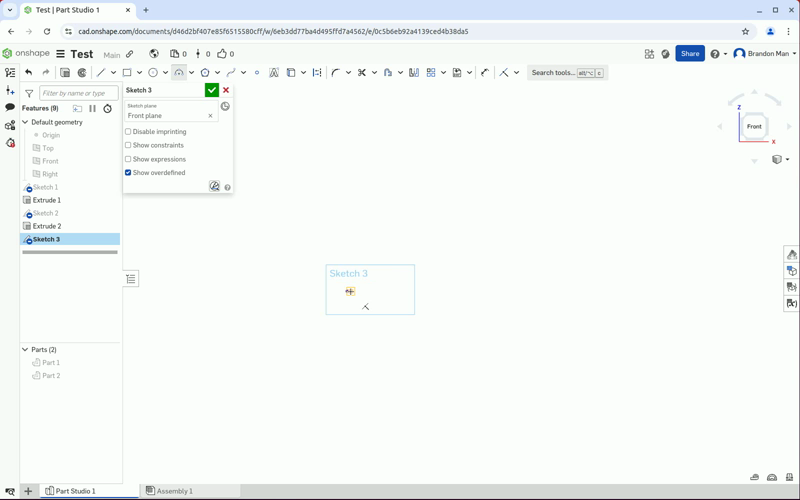
scroll(6)
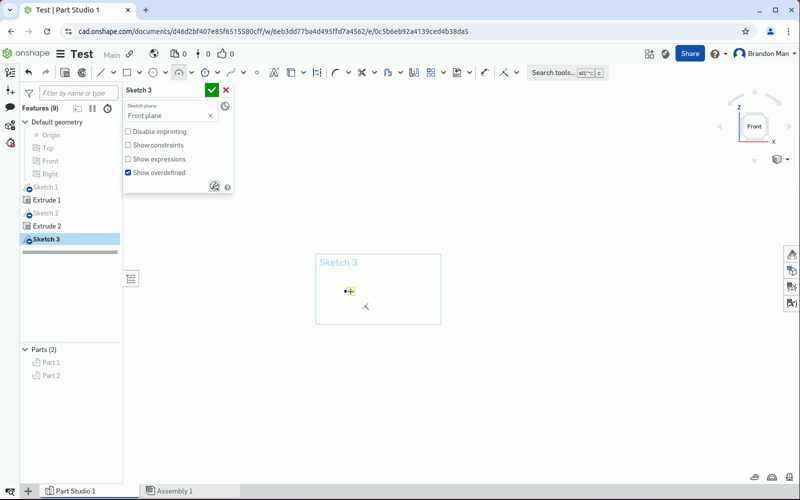
scroll(6)
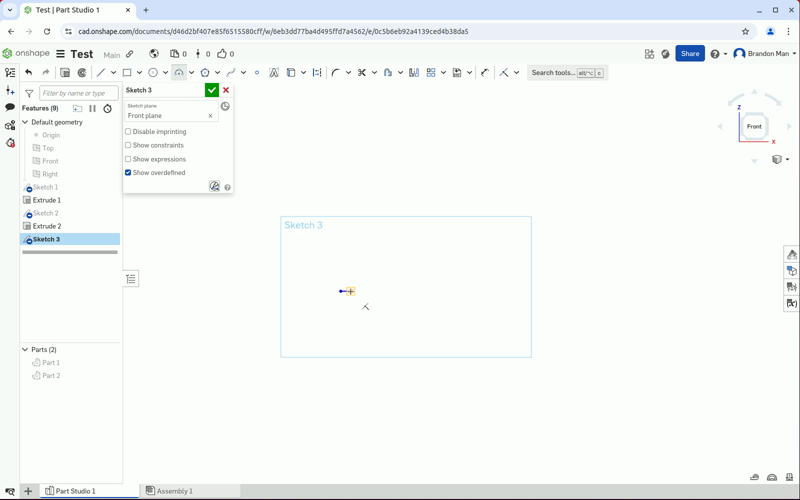
scroll(6)
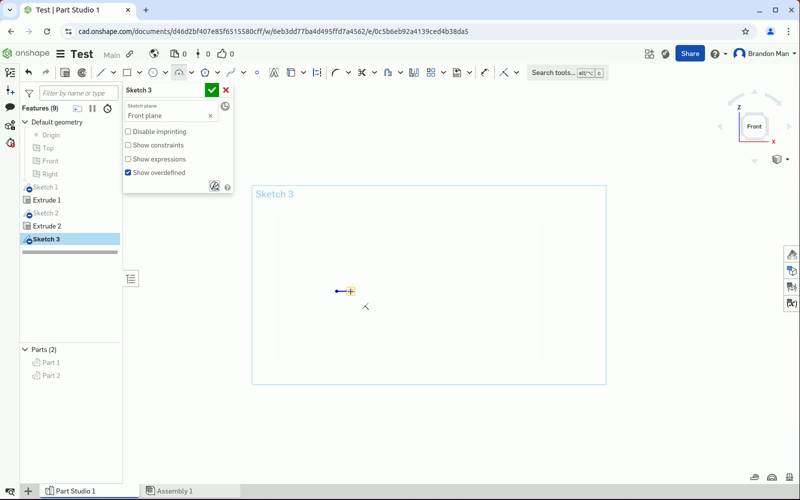
scroll(6)
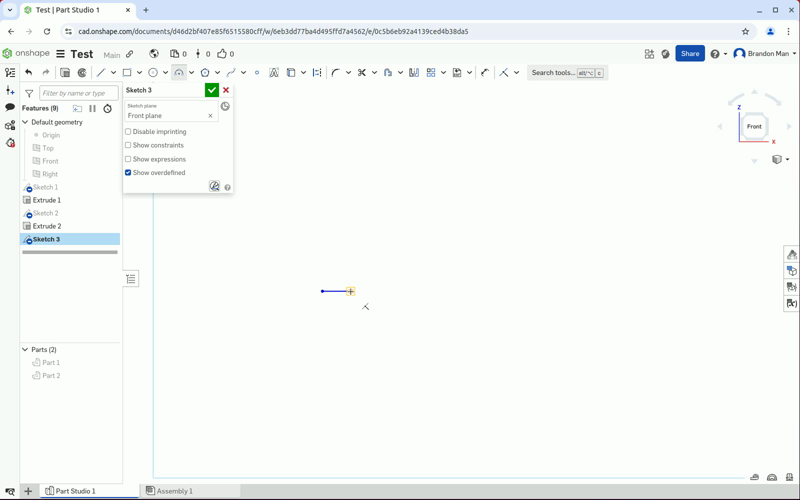
click(350, 291)
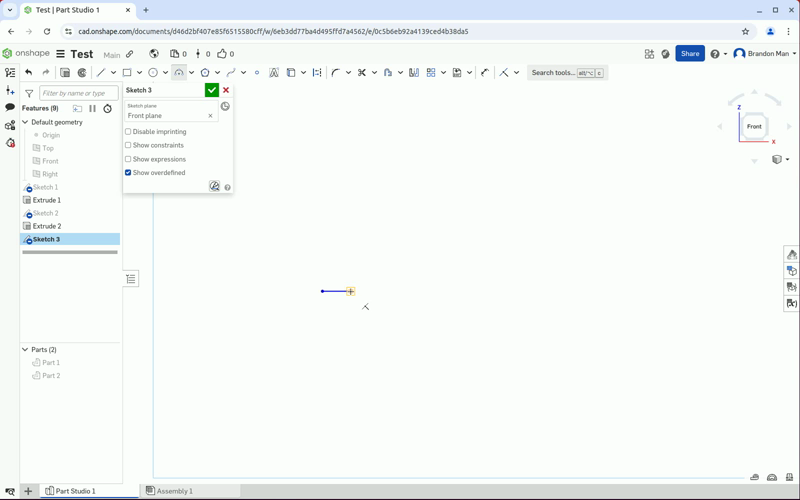
scroll(-6)
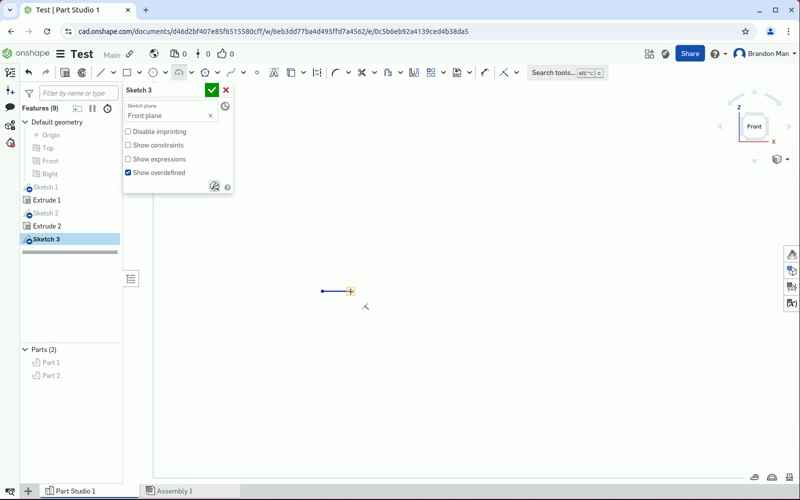
scroll(-6)
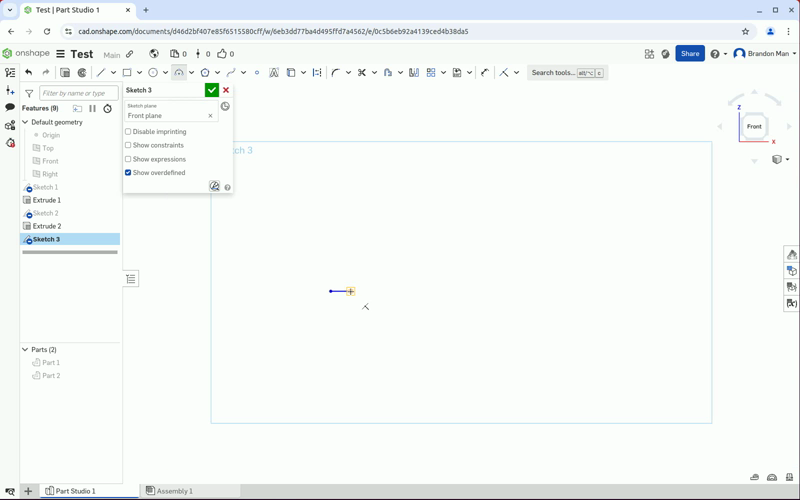
scroll(-6)
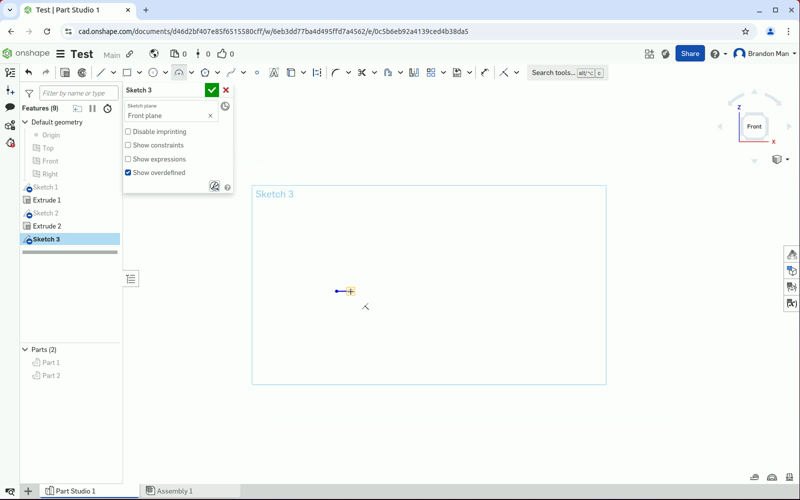
scroll(-6)
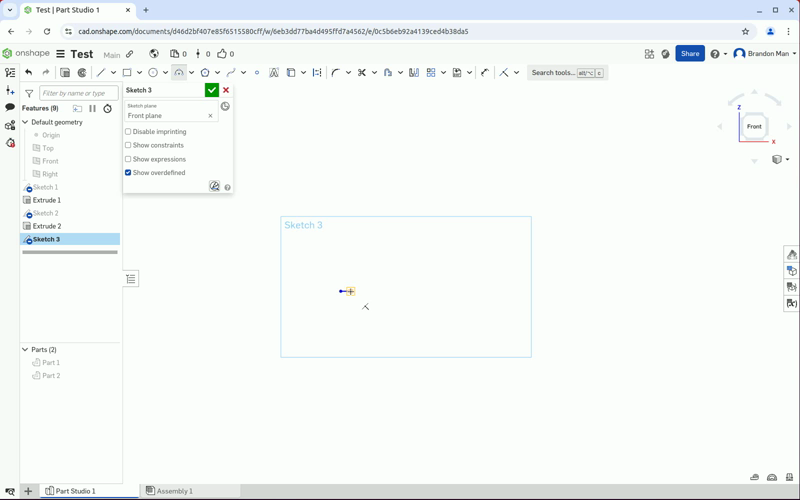
scroll(-6)
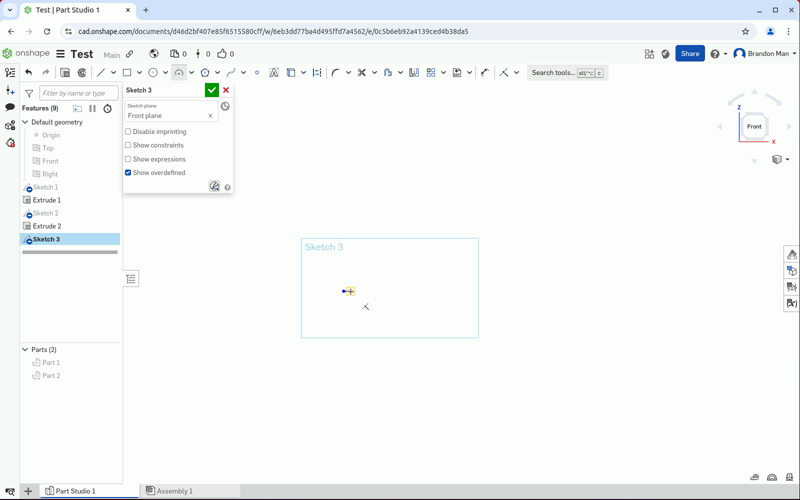
scroll(-6)
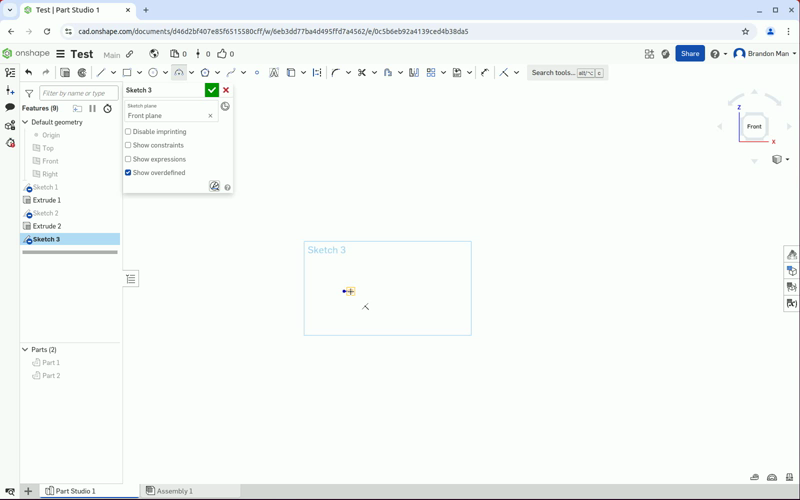
scroll(-6)
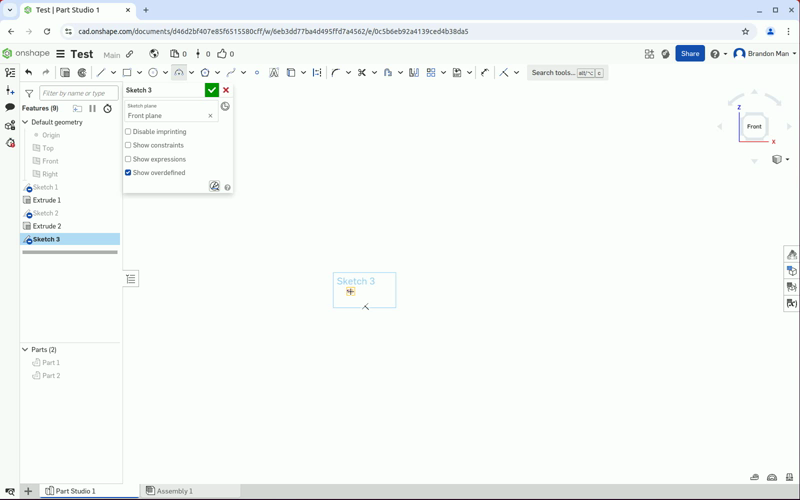
key_down(shift)
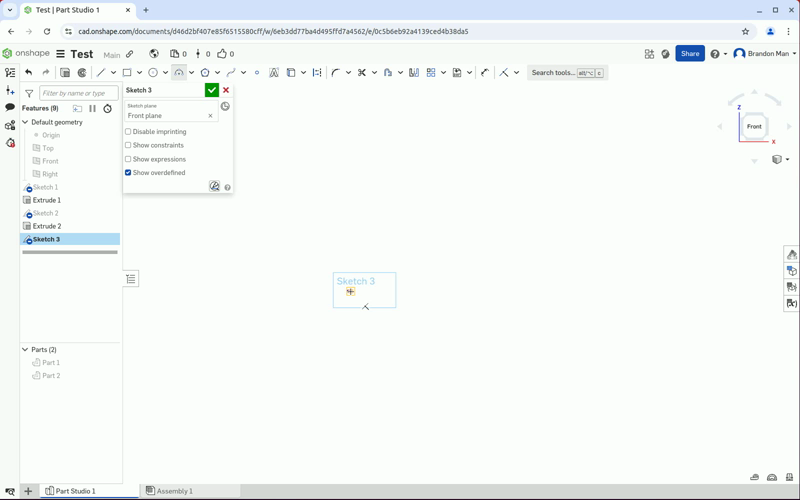
mouse_move(359, 291)
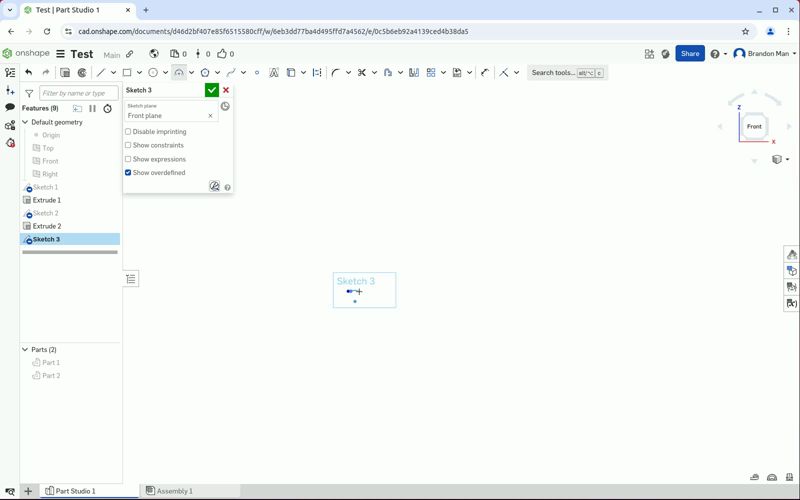
click(359, 291)
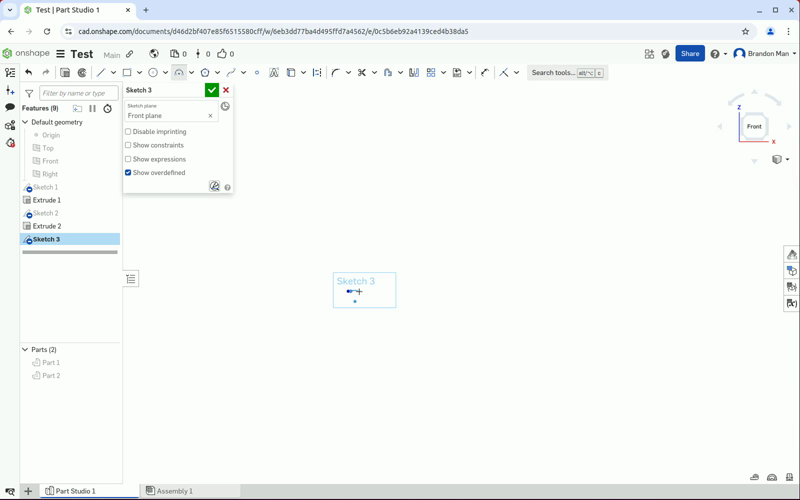
mouse_move(354, 295)
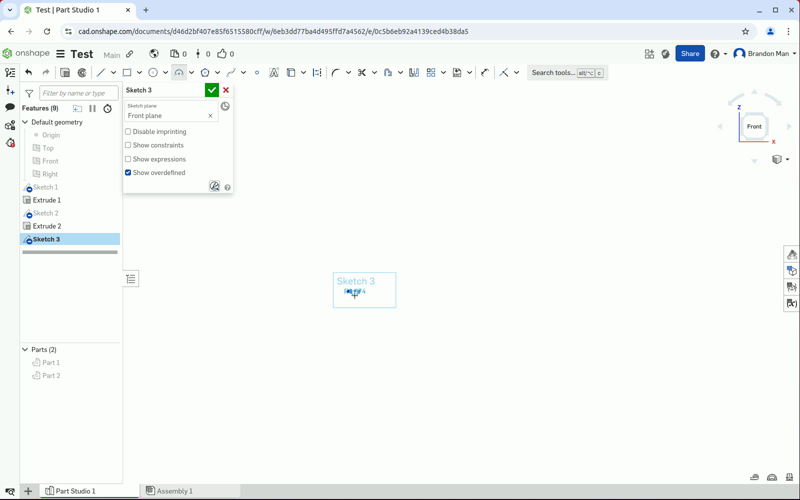
click(354, 295)
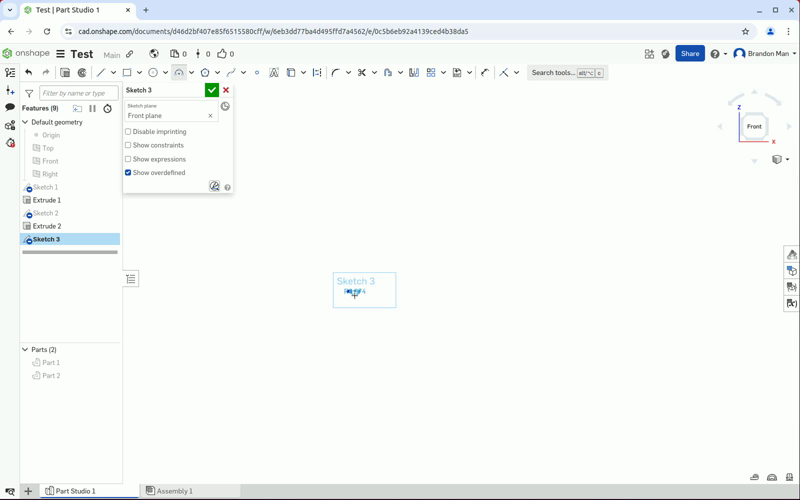
key_up(shift)
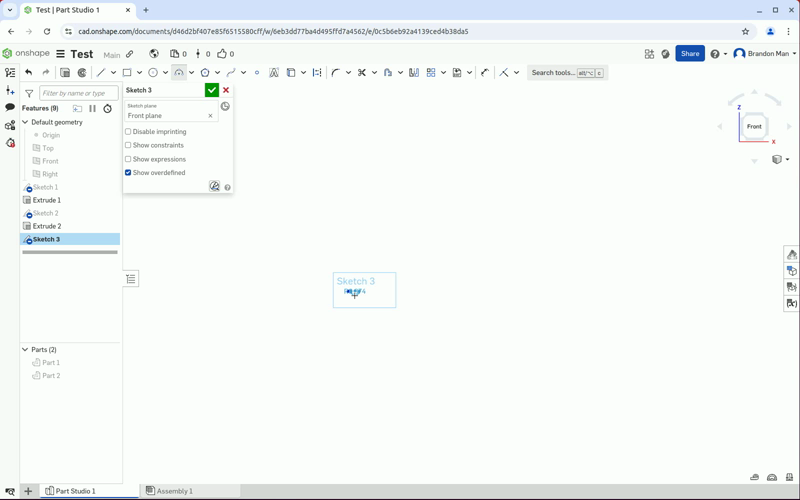
key(esc)
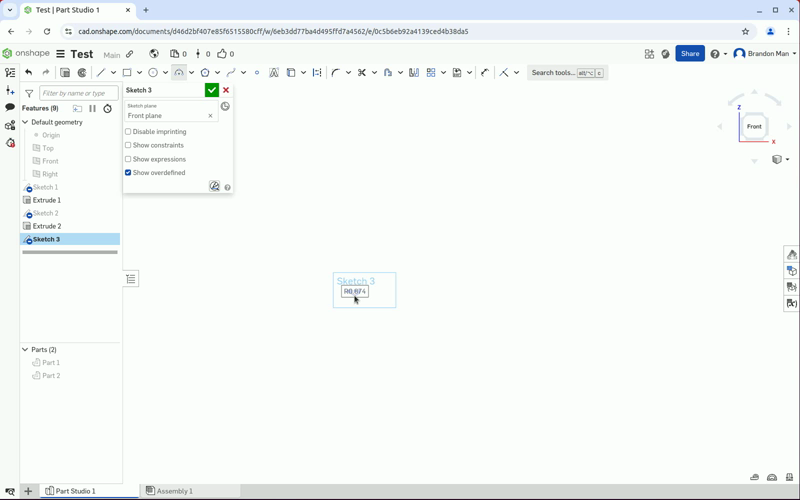
key(l)
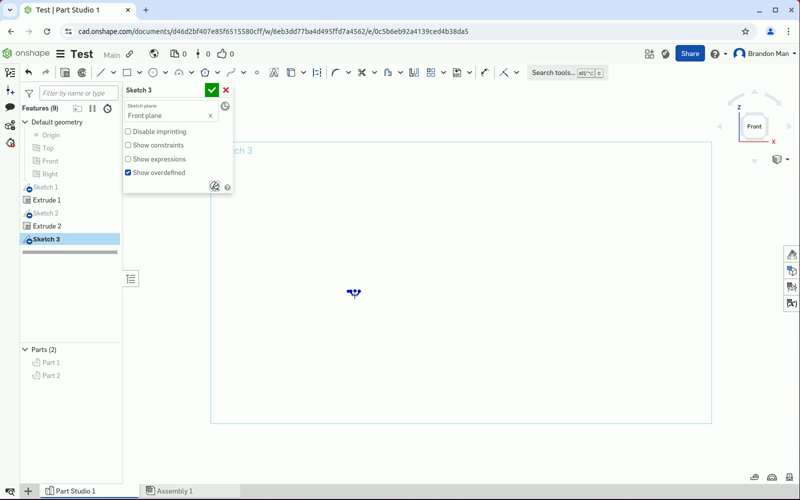
mouse_move(359, 291)
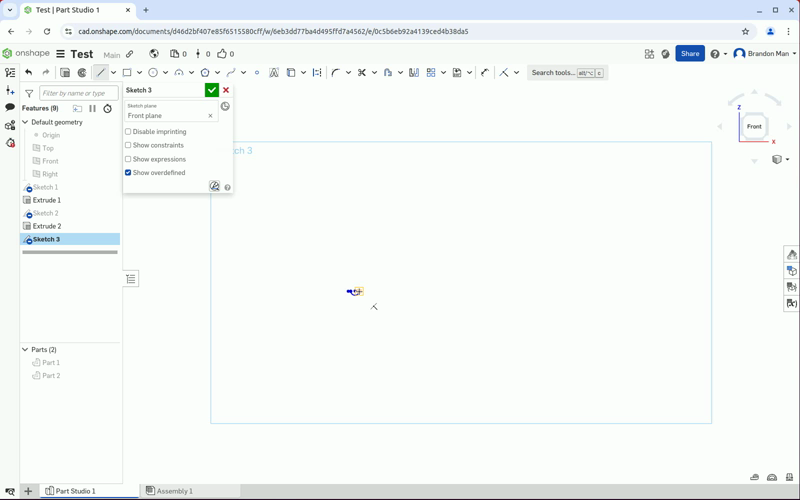
scroll(6)
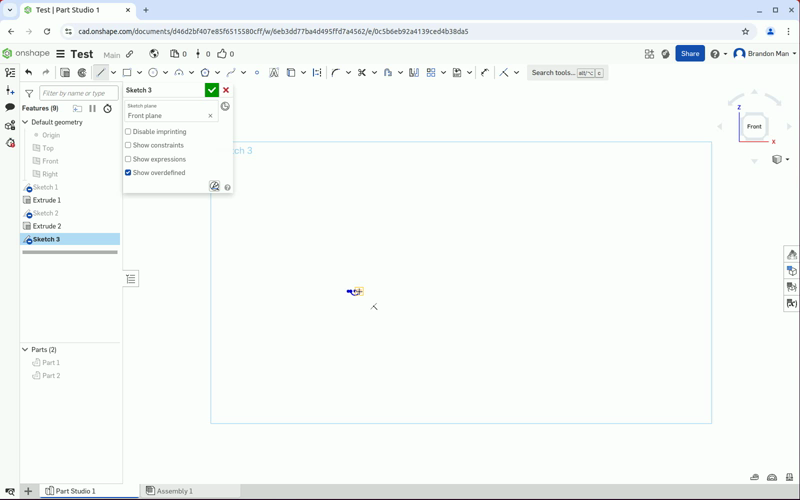
scroll(6)
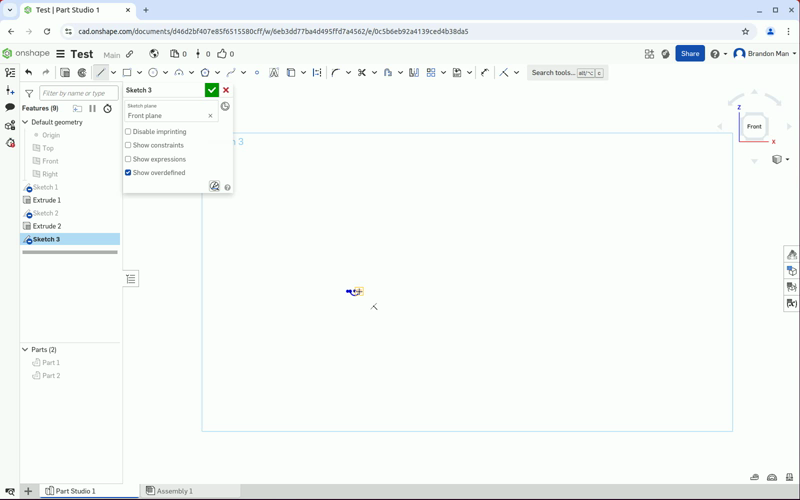
scroll(6)
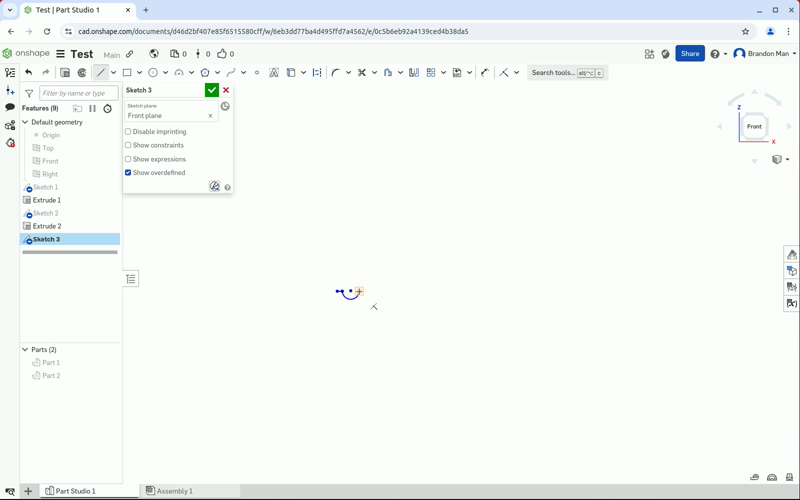
scroll(6)
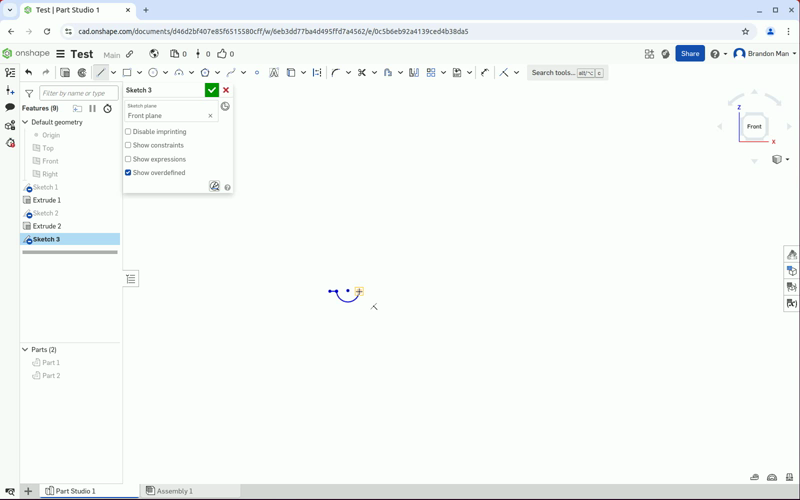
scroll(6)
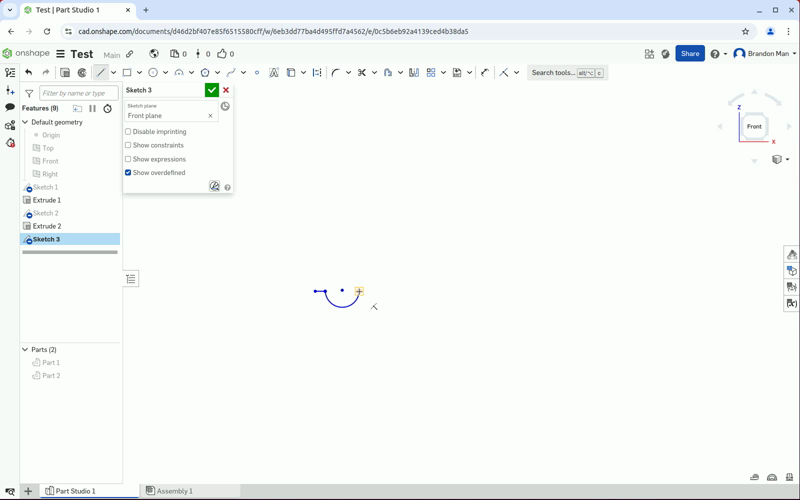
scroll(6)
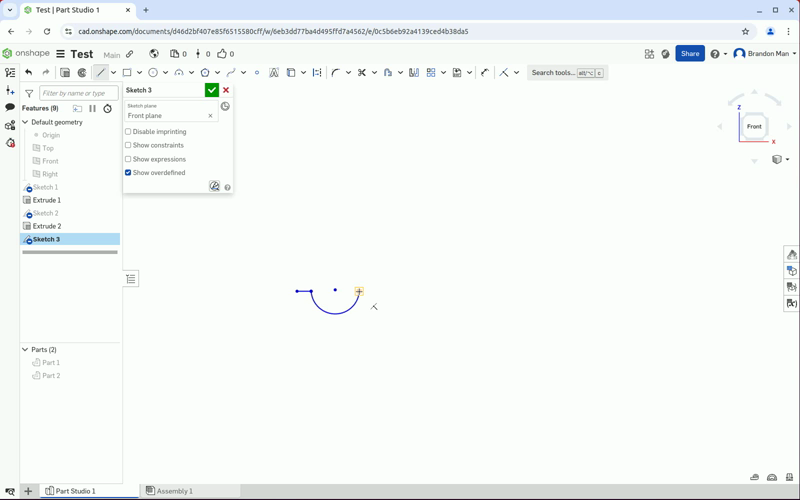
scroll(6)
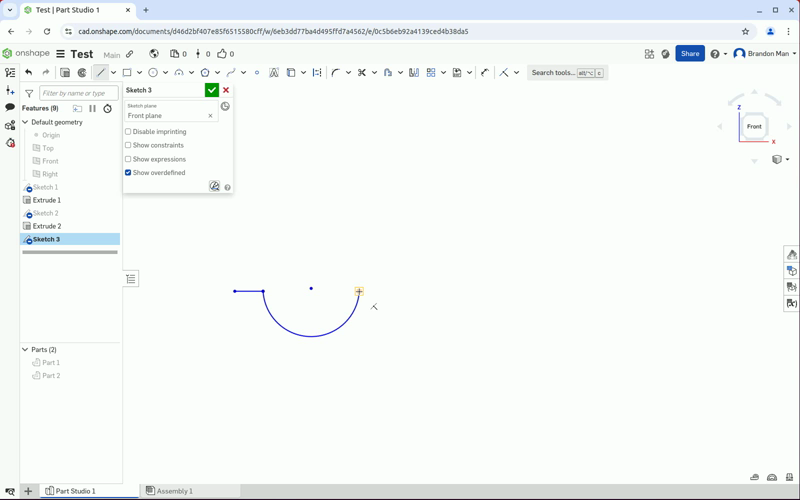
click(359, 291)
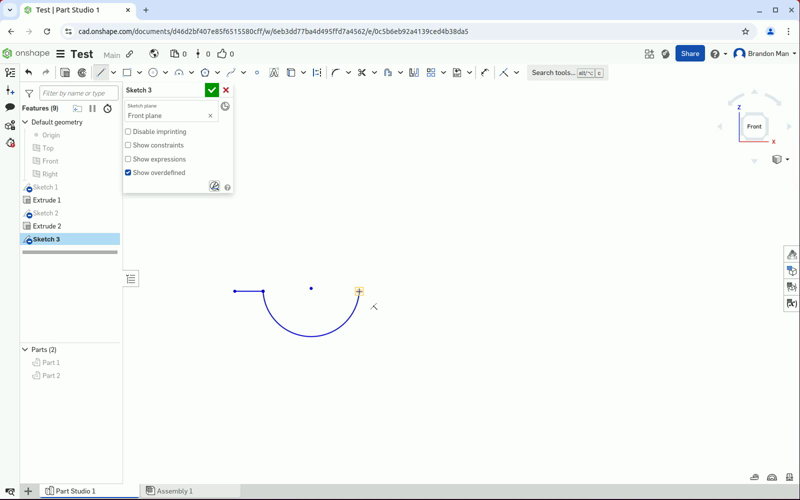
scroll(-6)
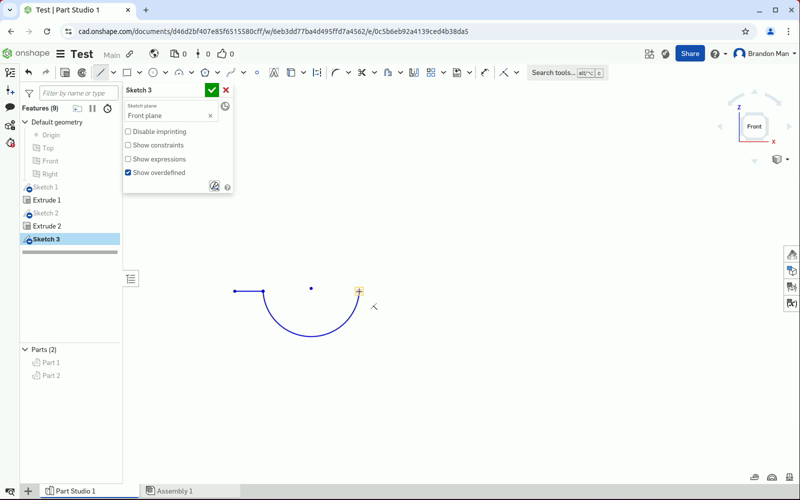
scroll(-6)
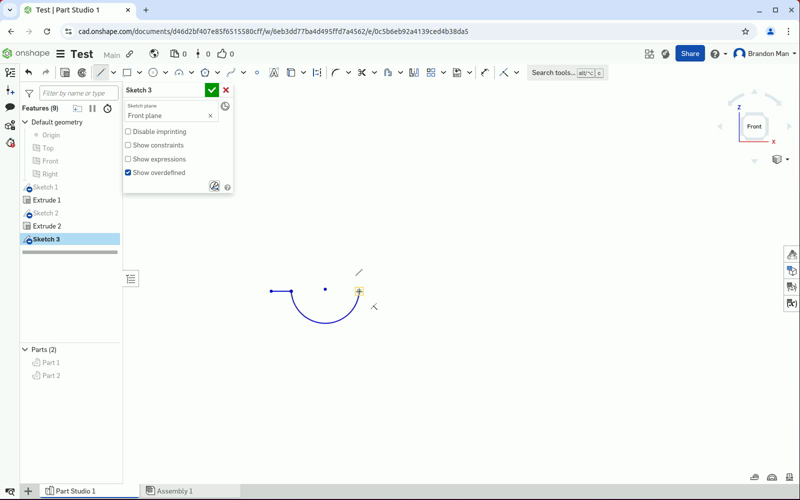
scroll(-6)
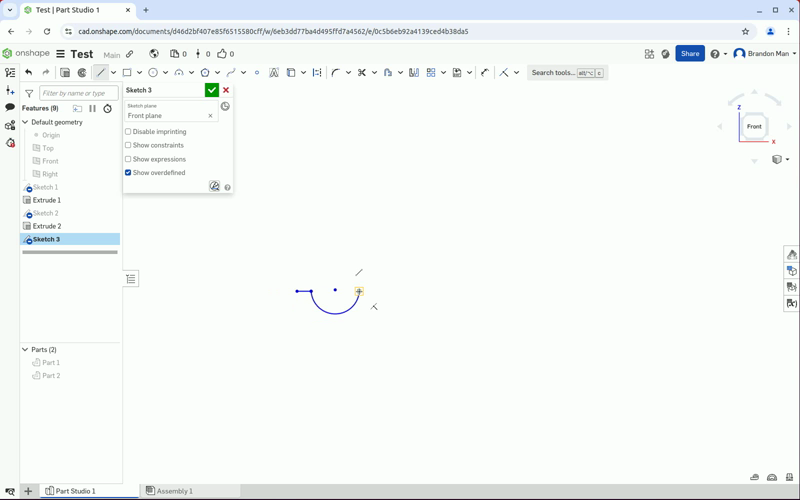
scroll(-6)
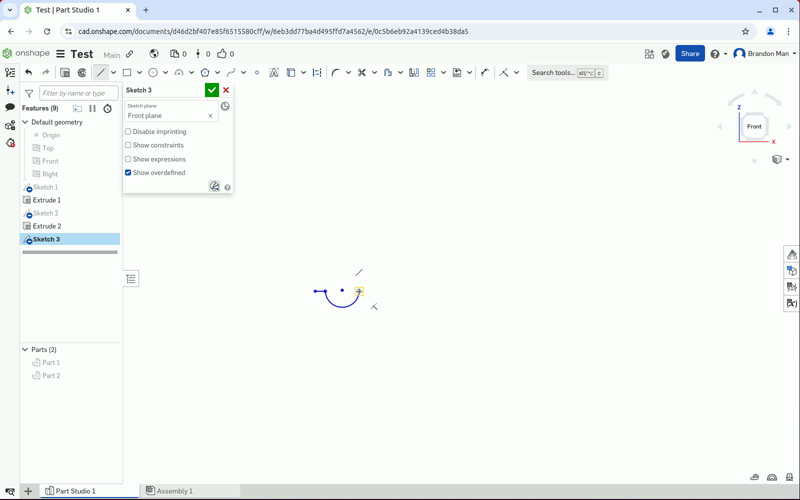
scroll(-6)
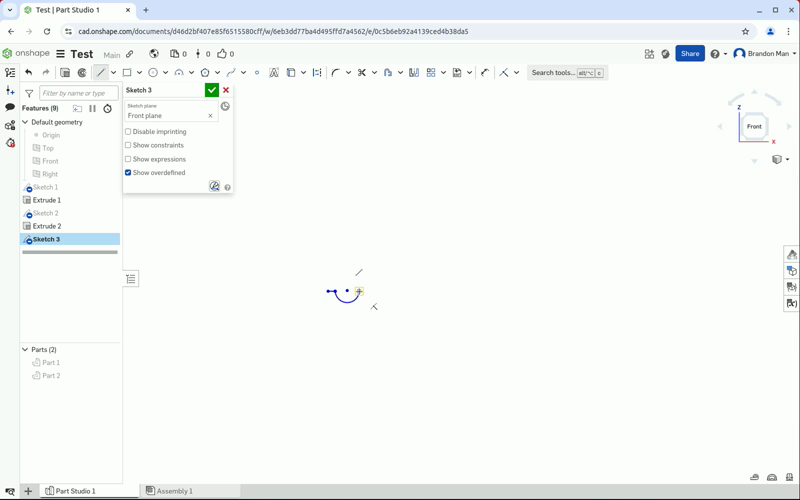
scroll(-6)
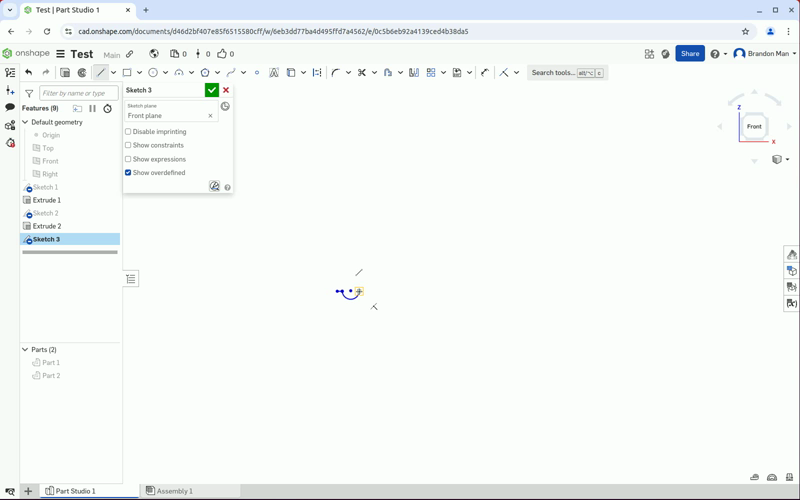
scroll(-6)
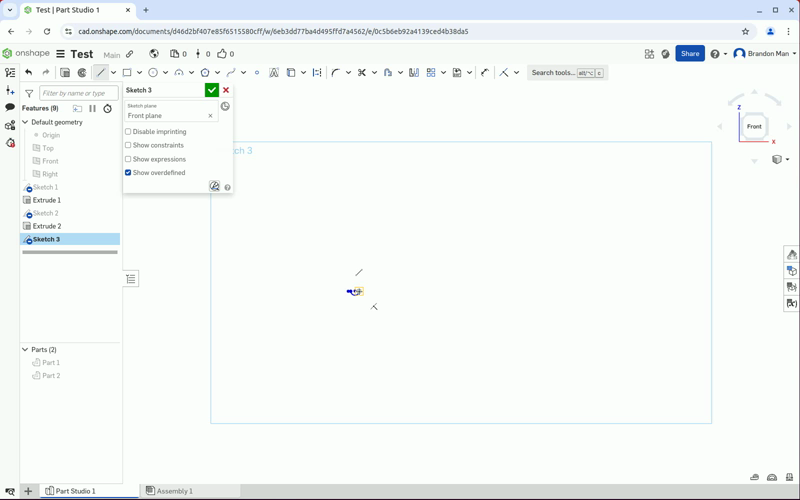
key_down(shift)
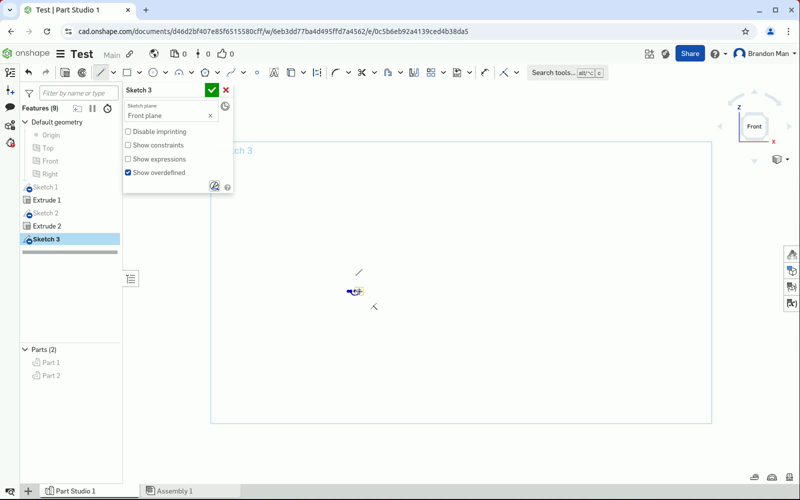
mouse_move(389, 291)
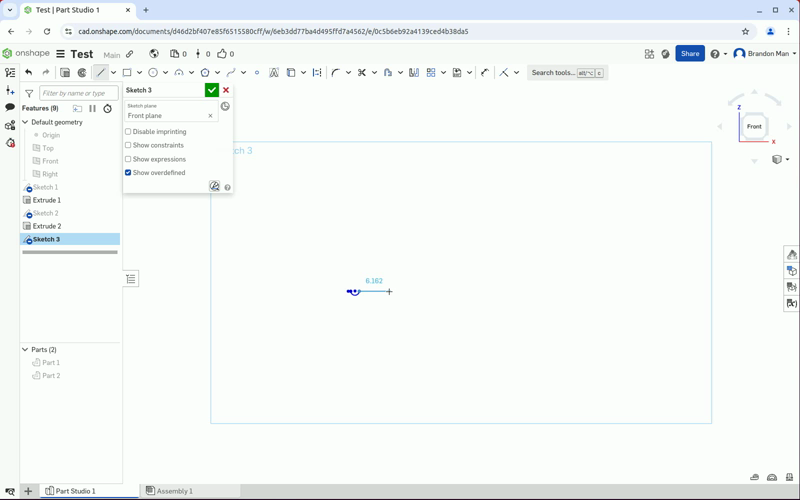
mouse_move(361, 291)
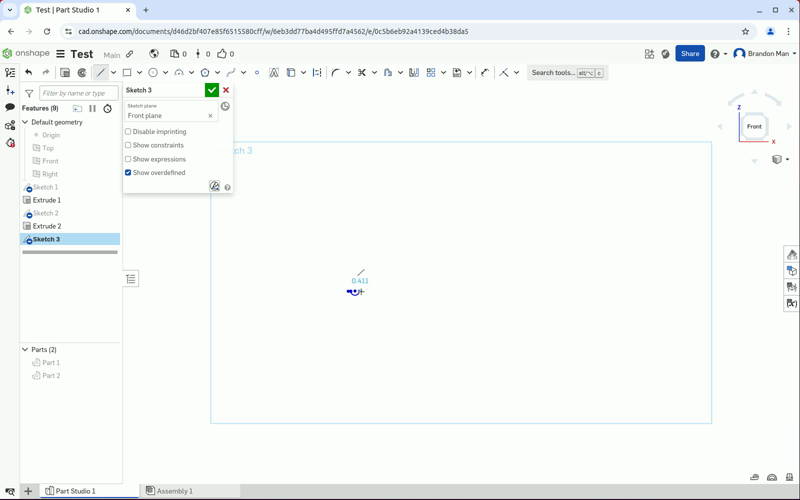
scroll(6)
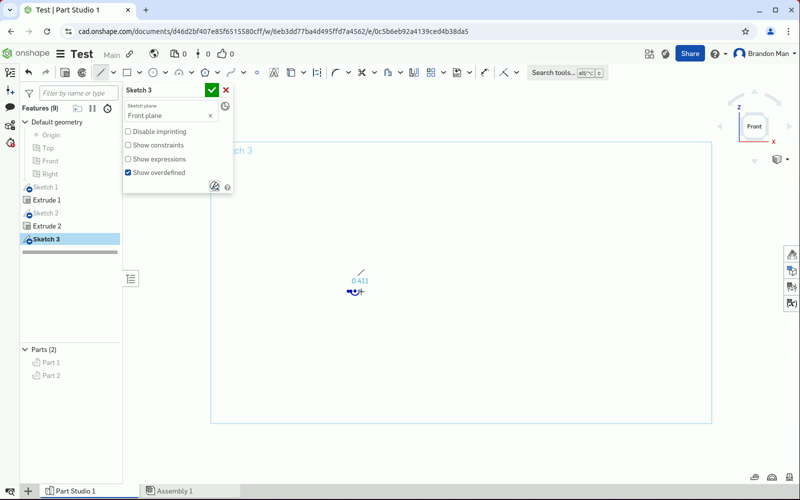
scroll(6)
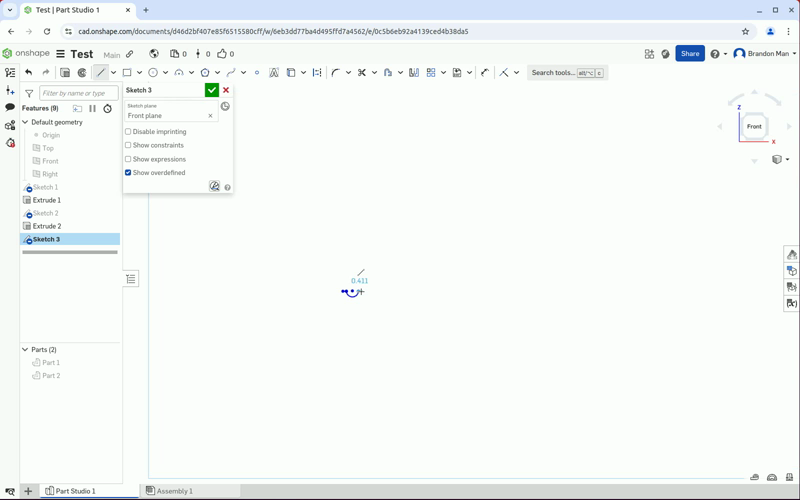
scroll(6)
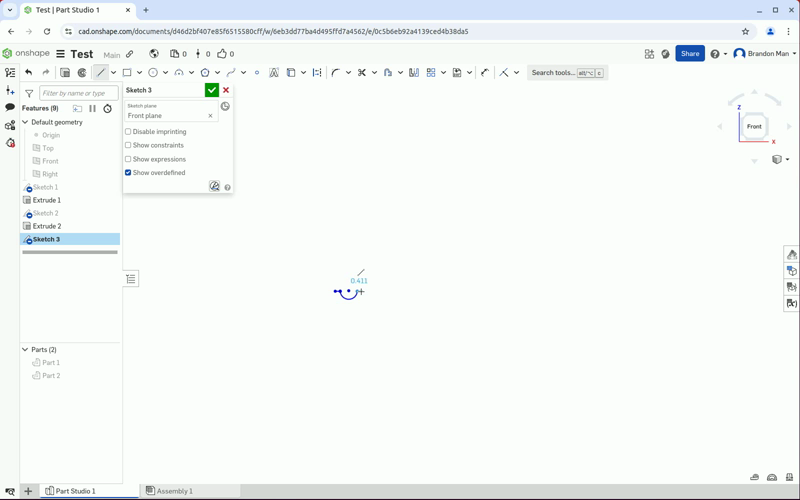
scroll(6)
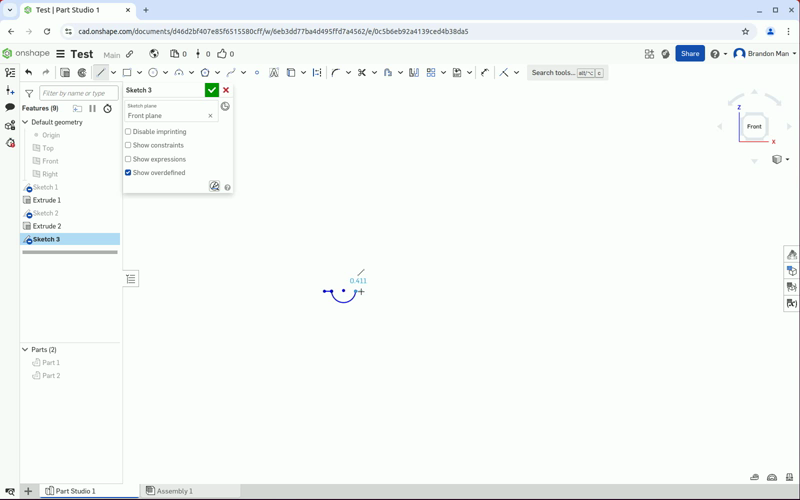
scroll(6)
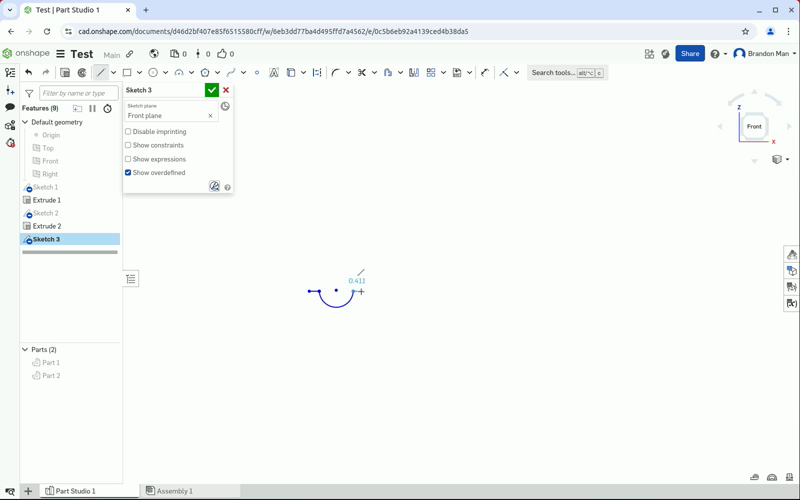
scroll(6)
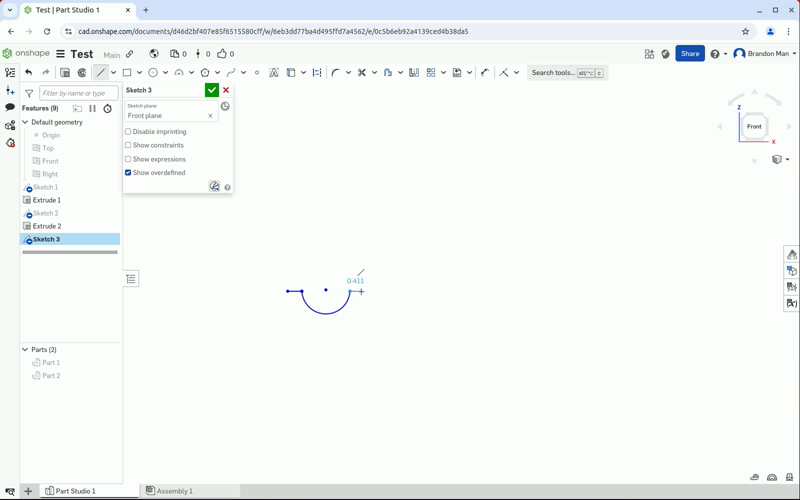
scroll(6)
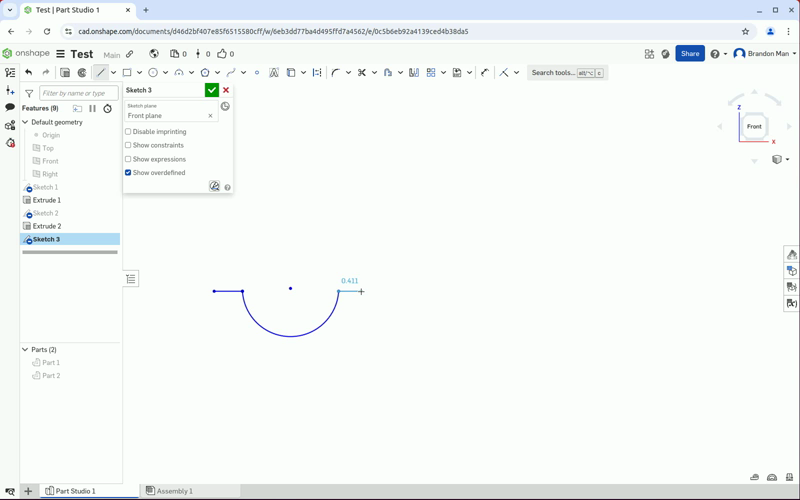
click(361, 291)
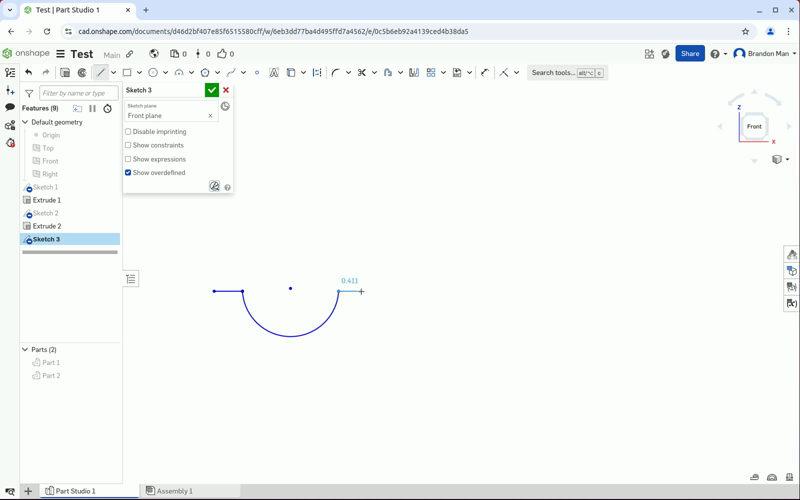
scroll(-6)
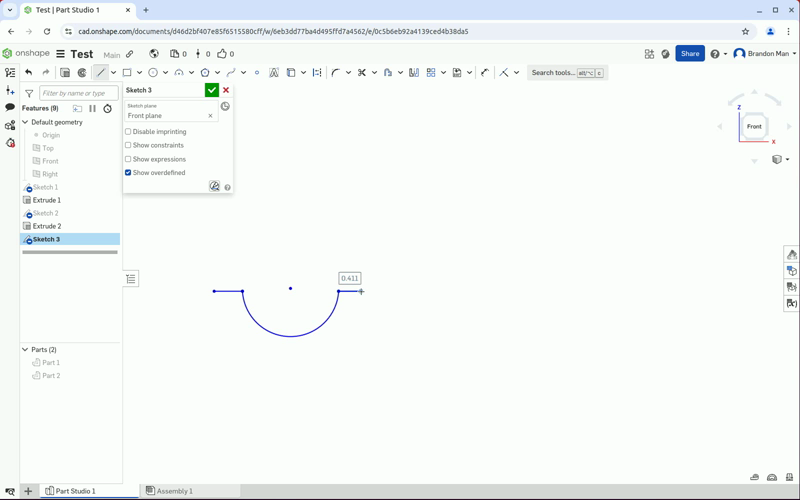
scroll(-6)
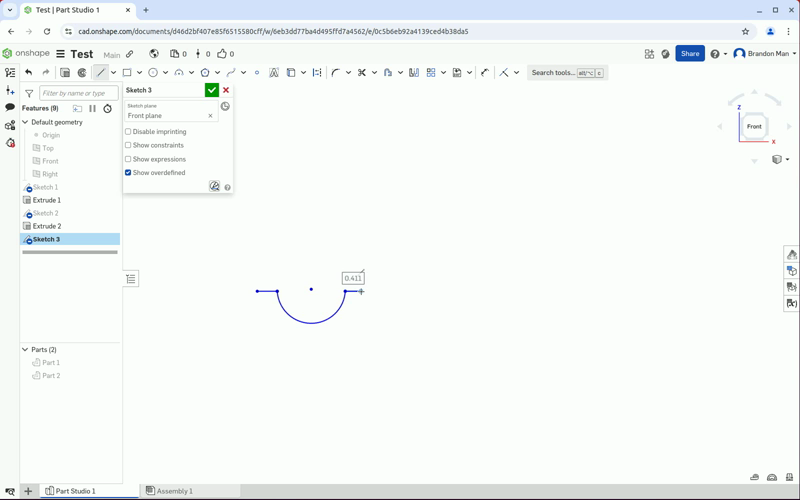
scroll(-6)
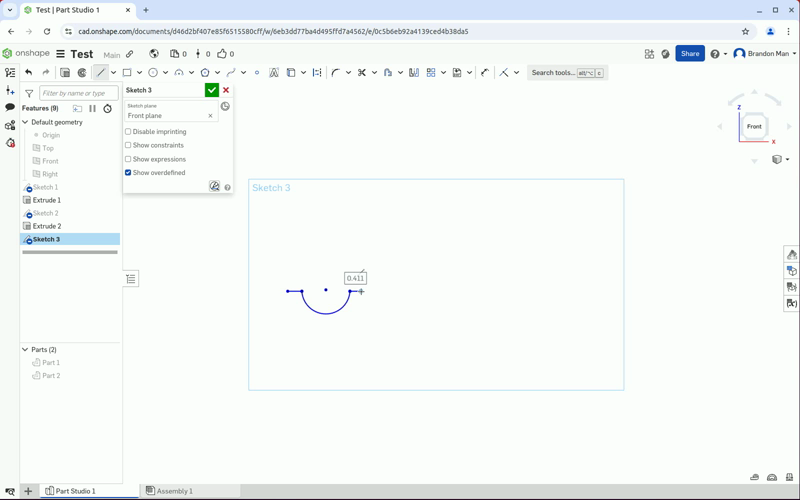
scroll(-6)
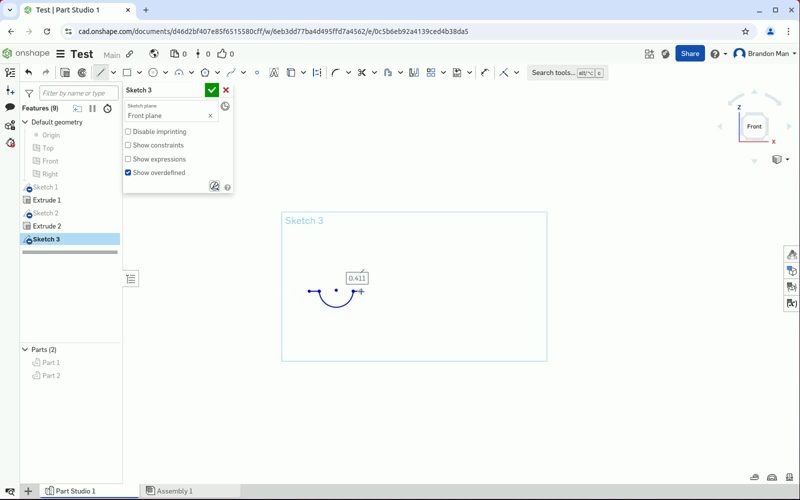
scroll(-6)
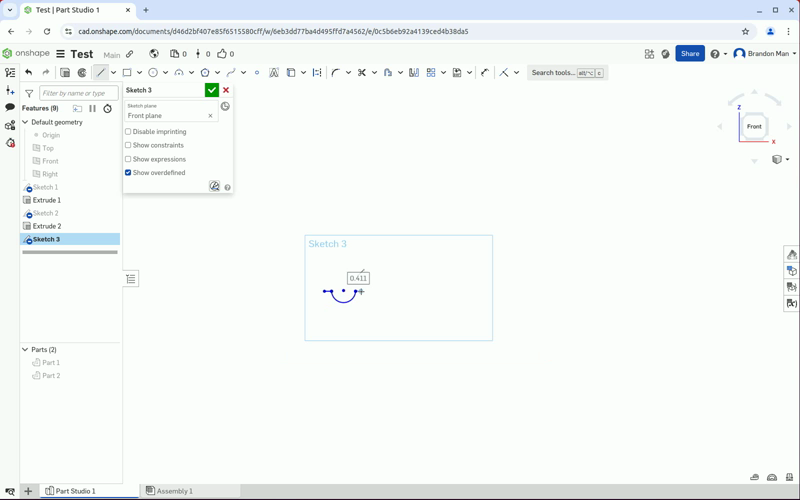
scroll(-6)
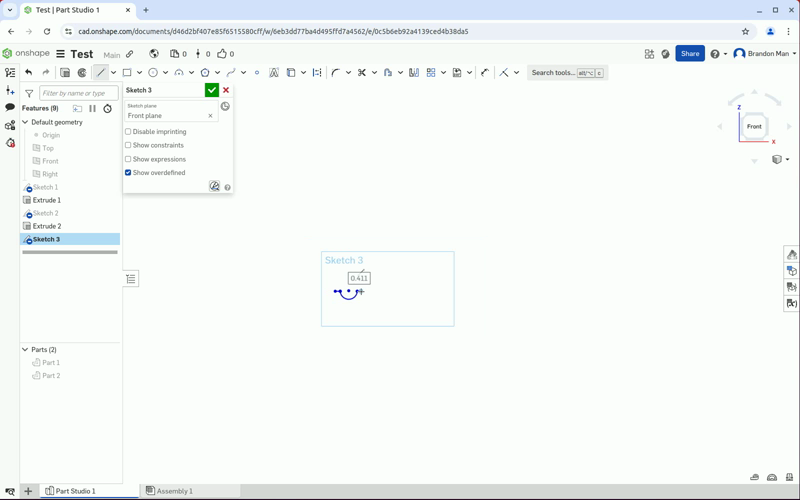
scroll(-6)
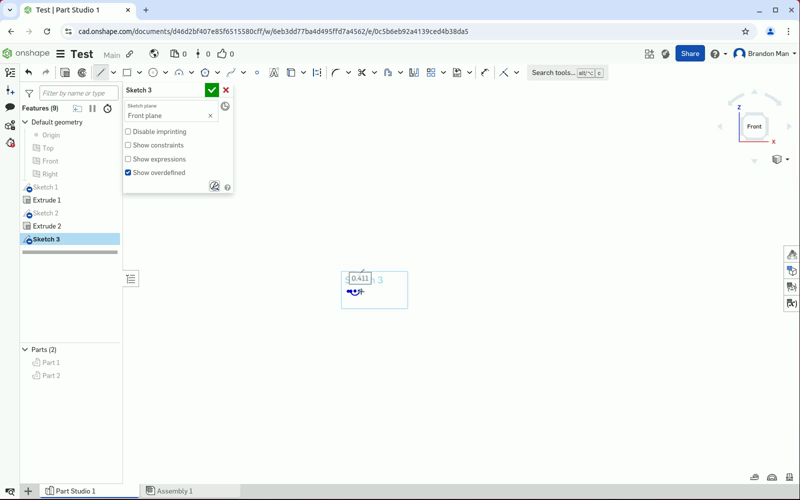
key_up(shift)
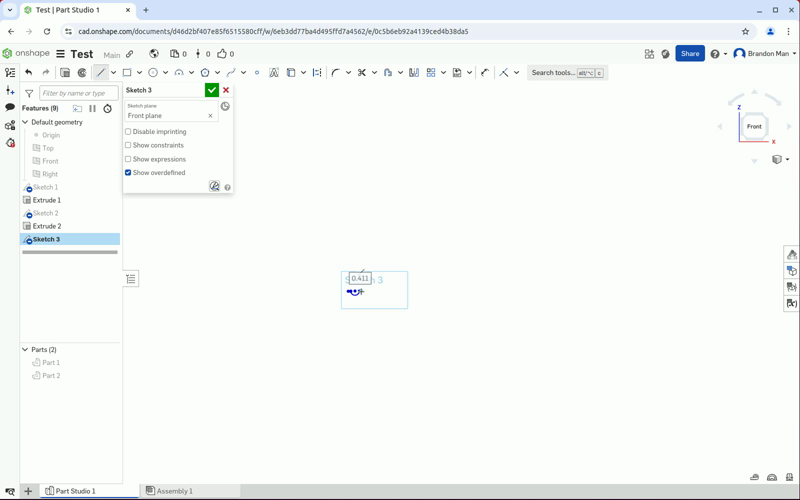
key_down(shift)
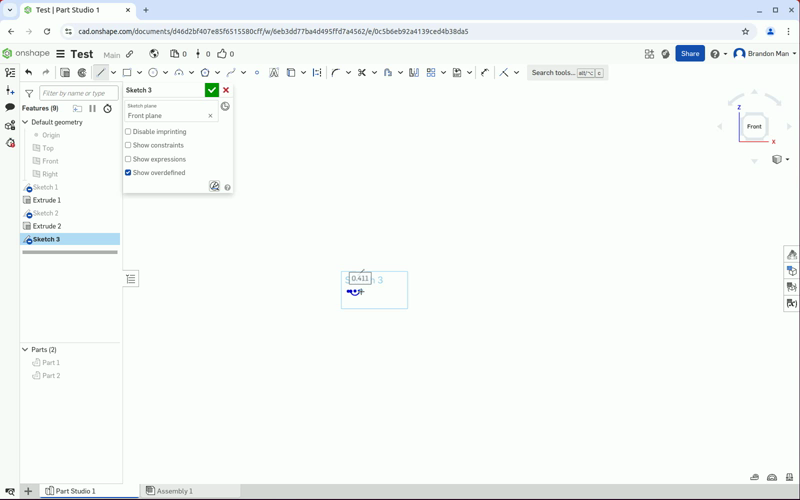
mouse_move(391, 291)
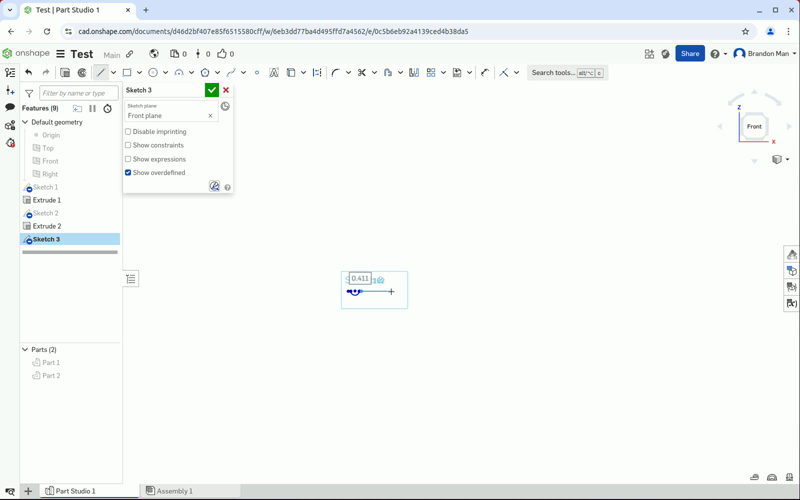
mouse_move(361, 282)
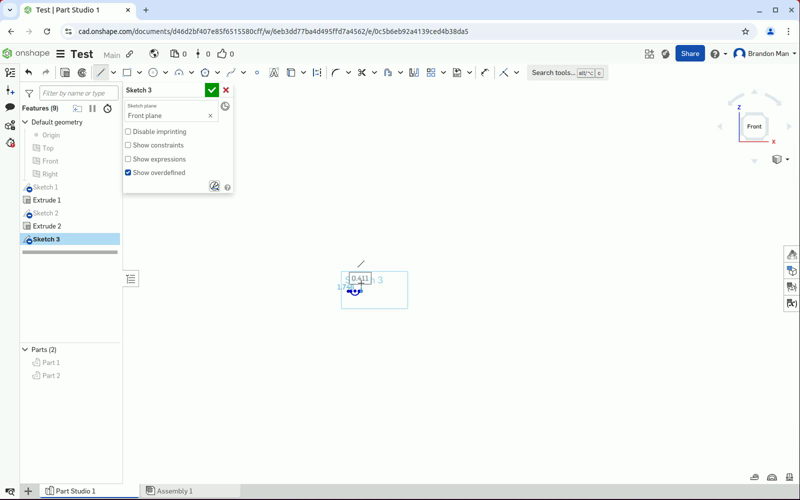
click(361, 282)
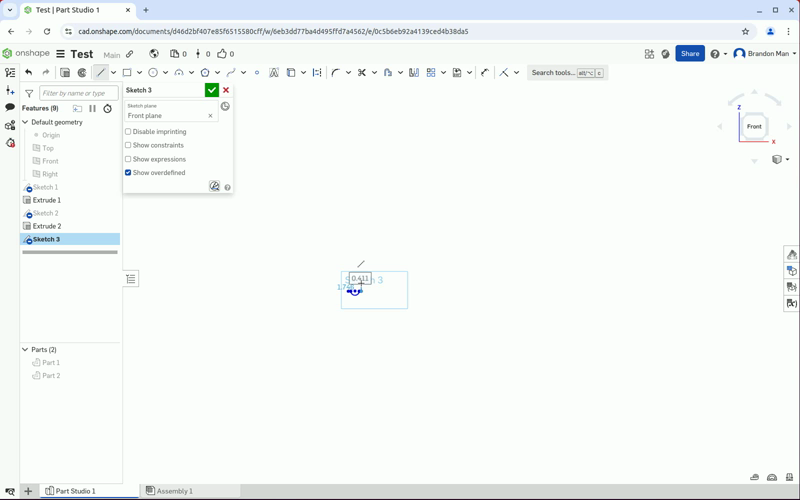
key_up(shift)
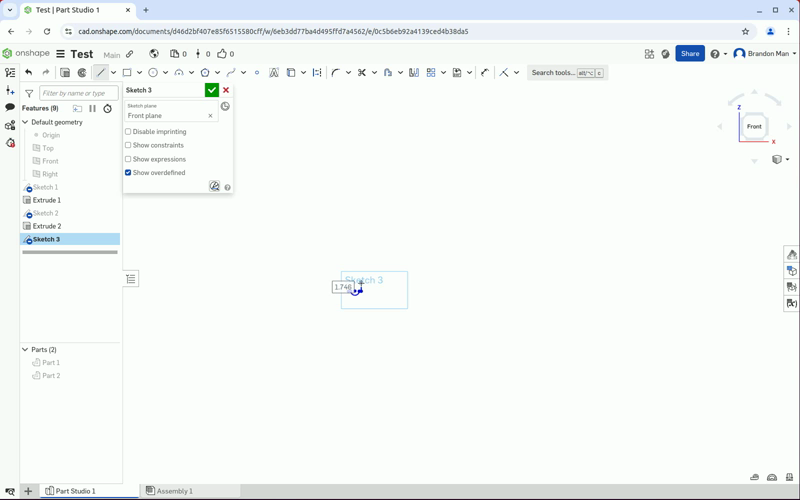
key(esc)
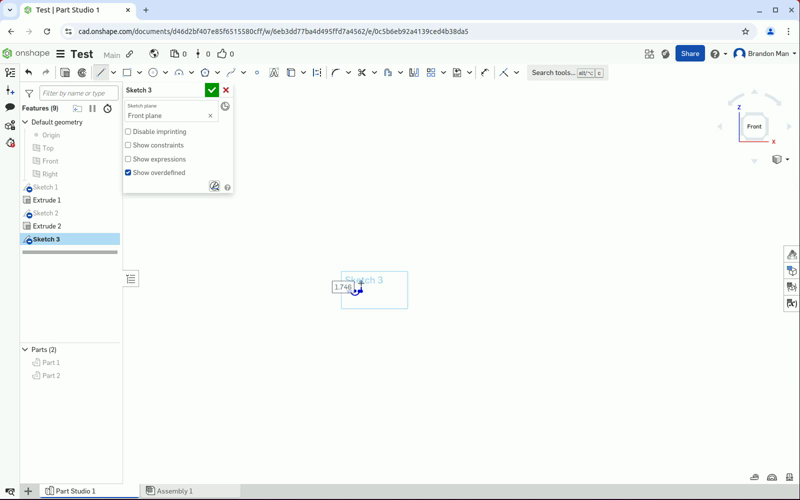
key(a)
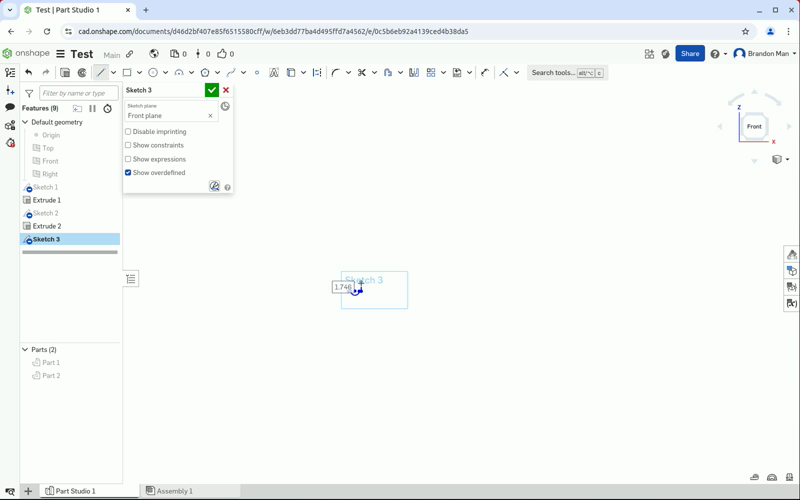
mouse_move(361, 282)
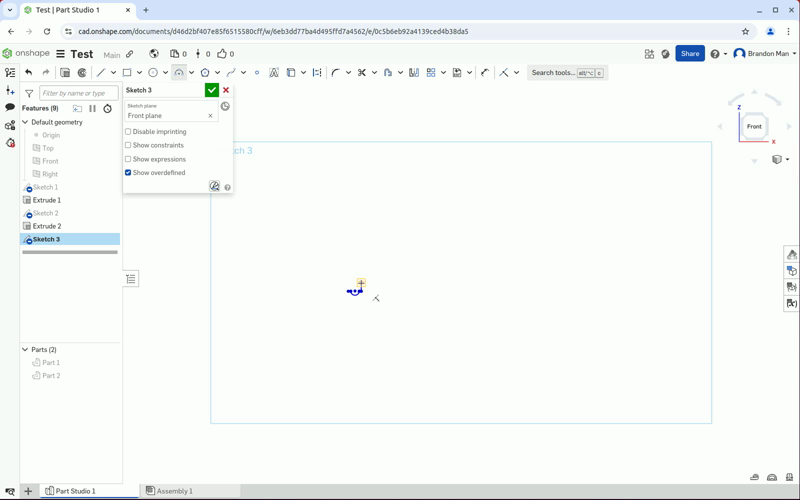
click(361, 282)
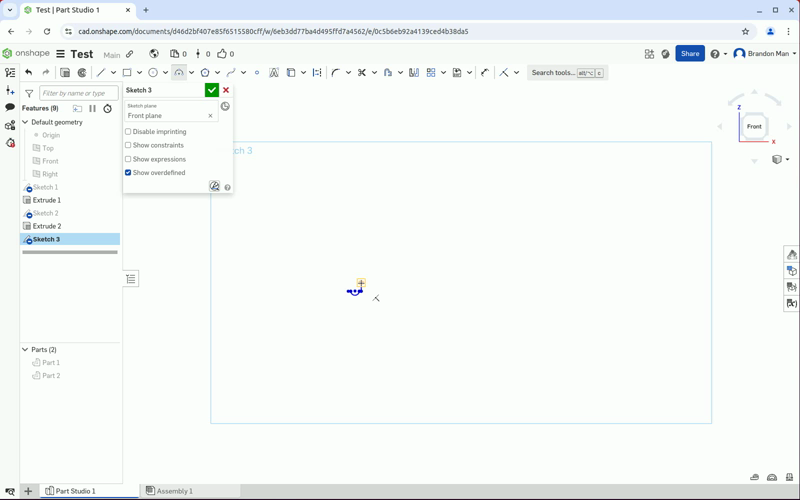
key_down(shift)
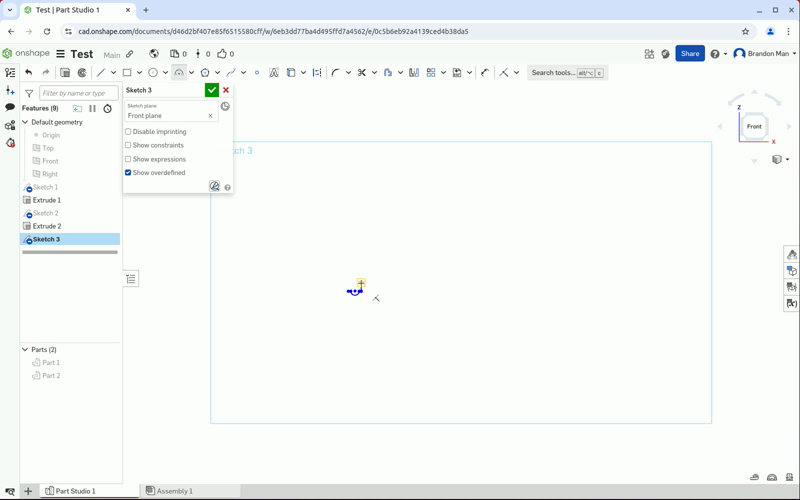
mouse_move(394, 252)
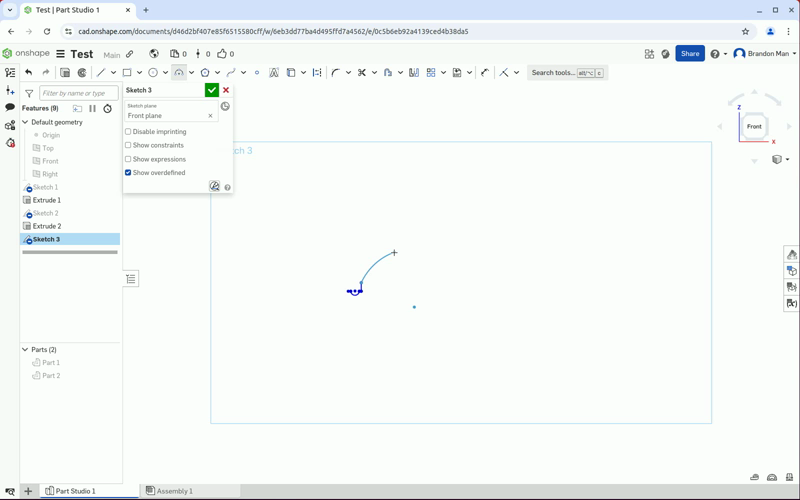
click(394, 252)
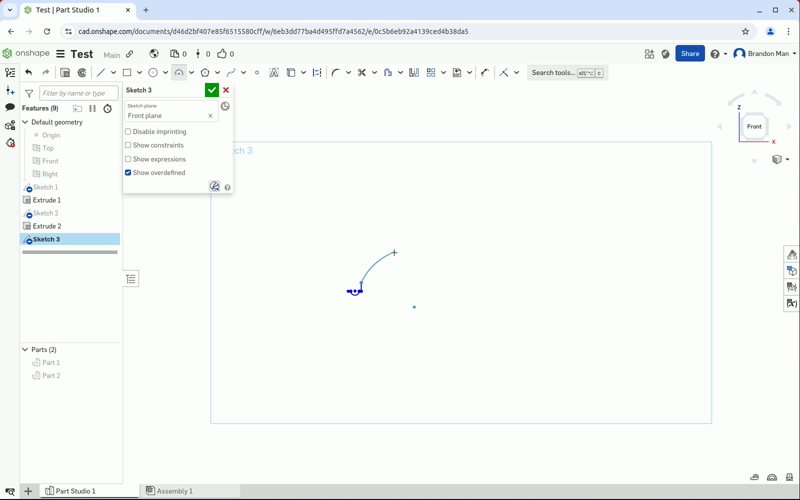
mouse_move(376, 265)
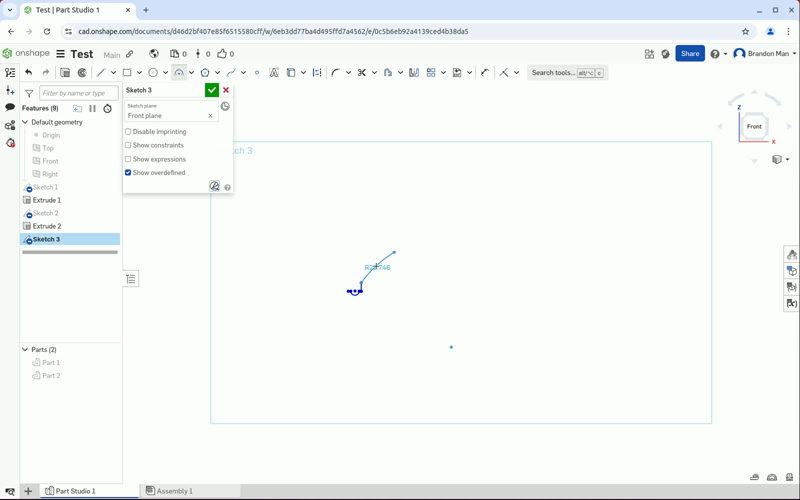
click(376, 265)
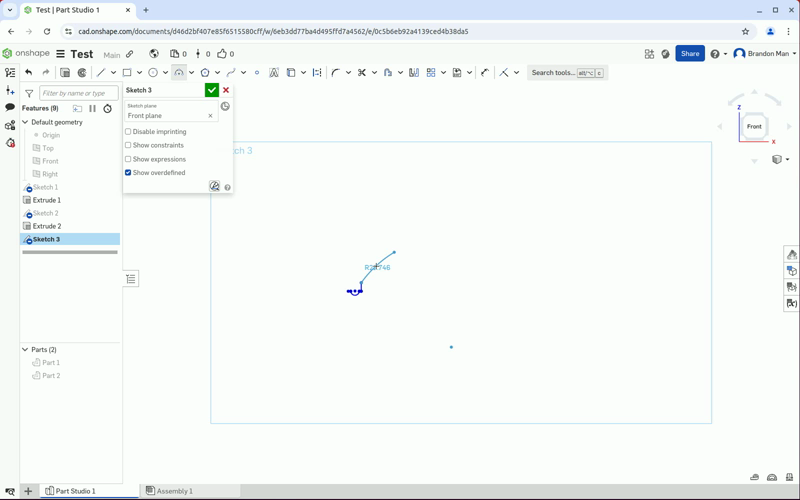
key_up(shift)
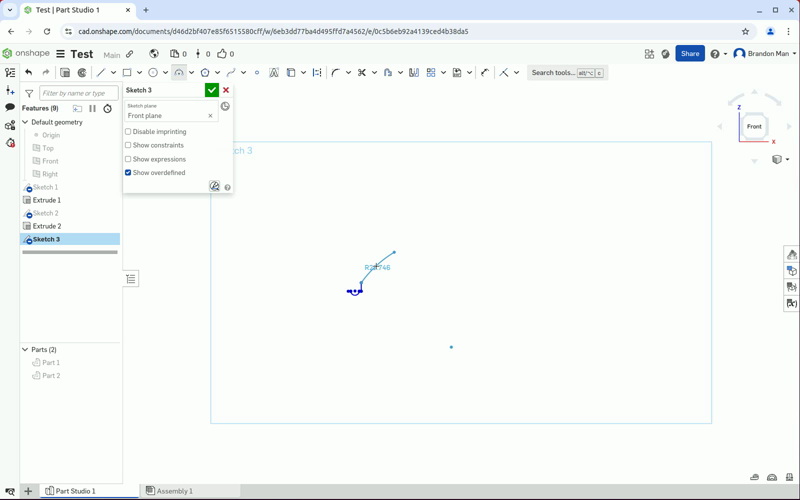
mouse_move(394, 252)
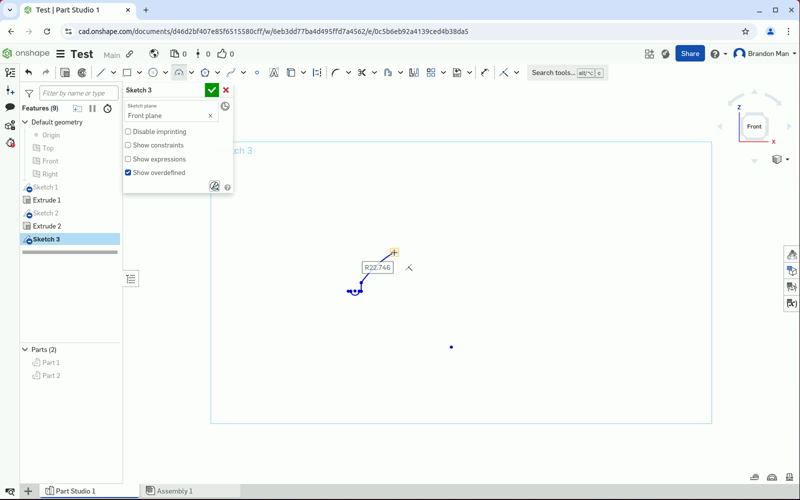
click(394, 252)
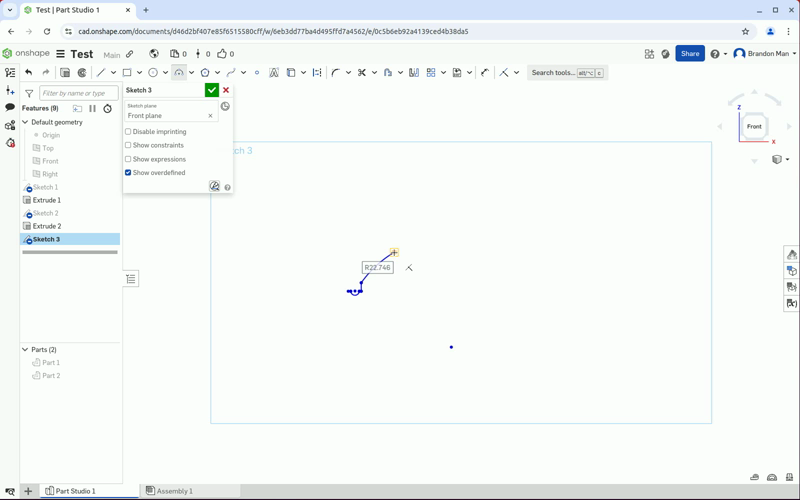
key_down(shift)
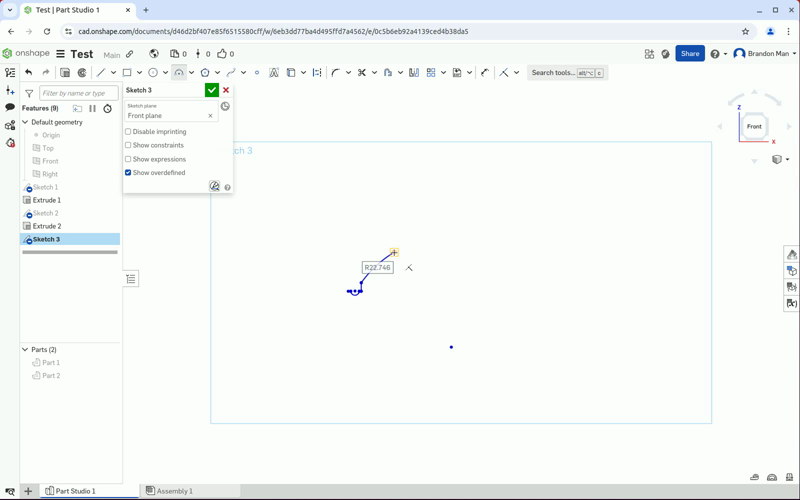
mouse_move(406, 248)
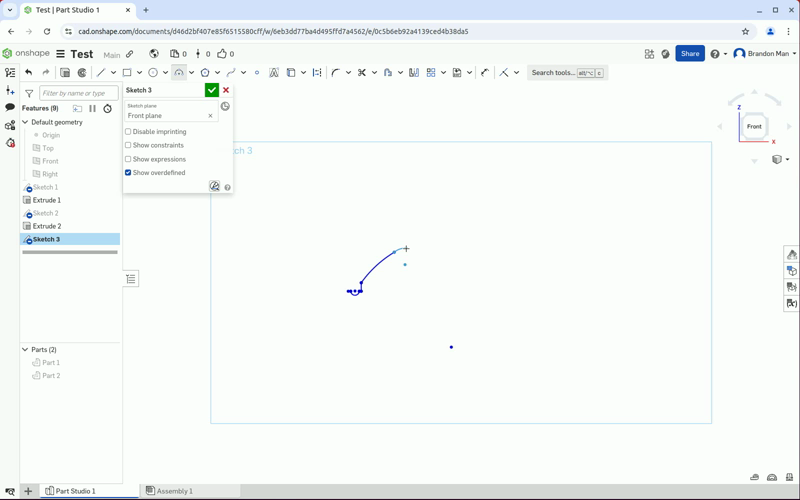
click(406, 248)
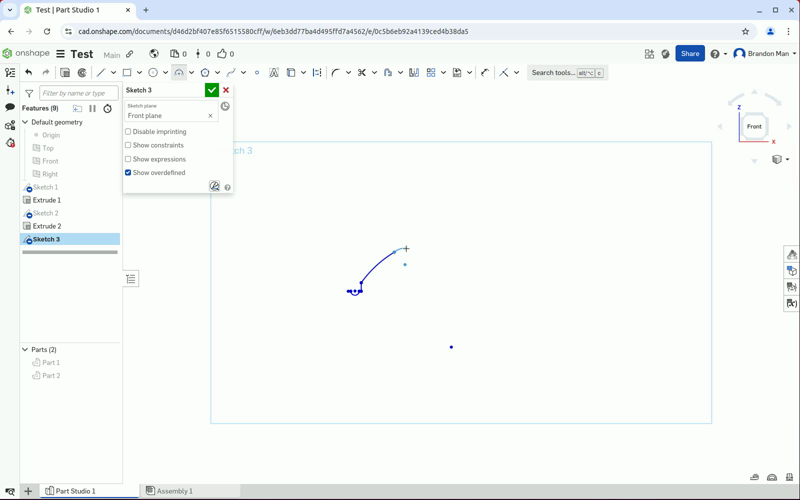
mouse_move(400, 249)
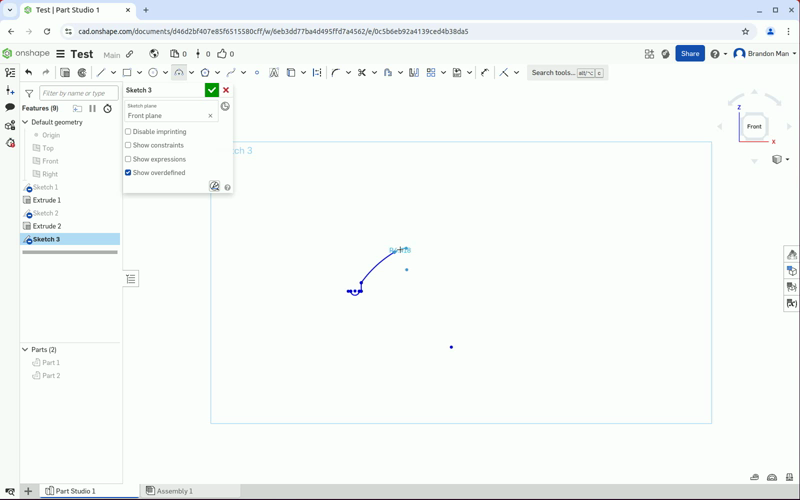
click(400, 249)
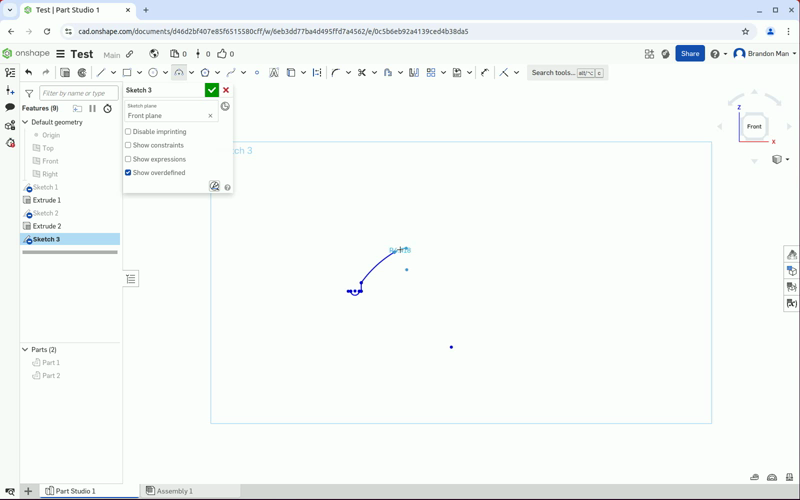
key_up(shift)
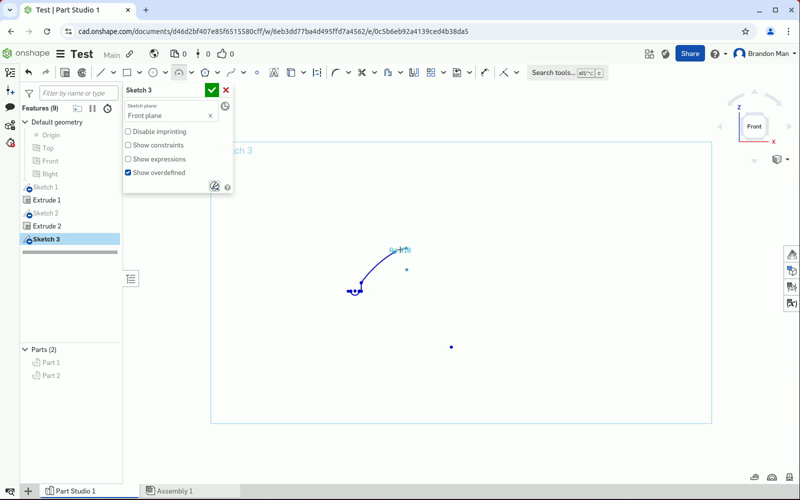
key(esc)
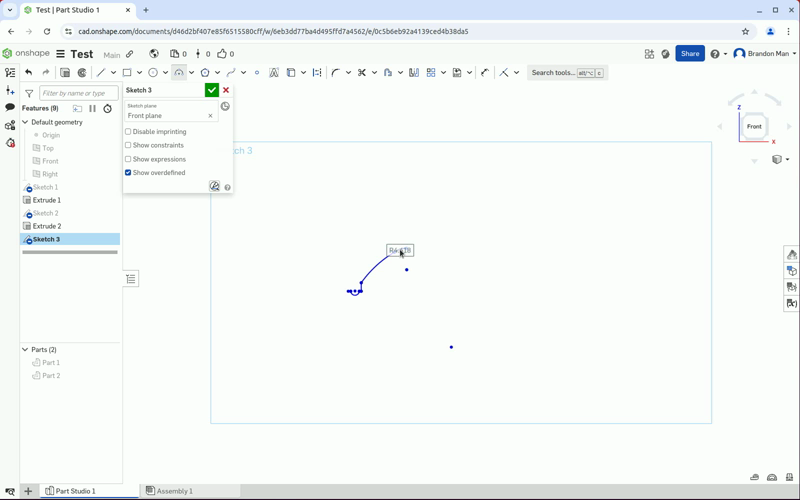
key(l)
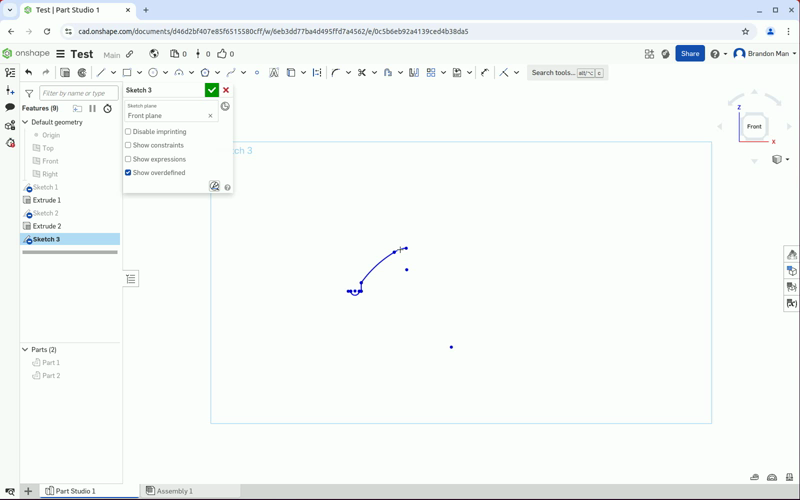
mouse_move(406, 248)
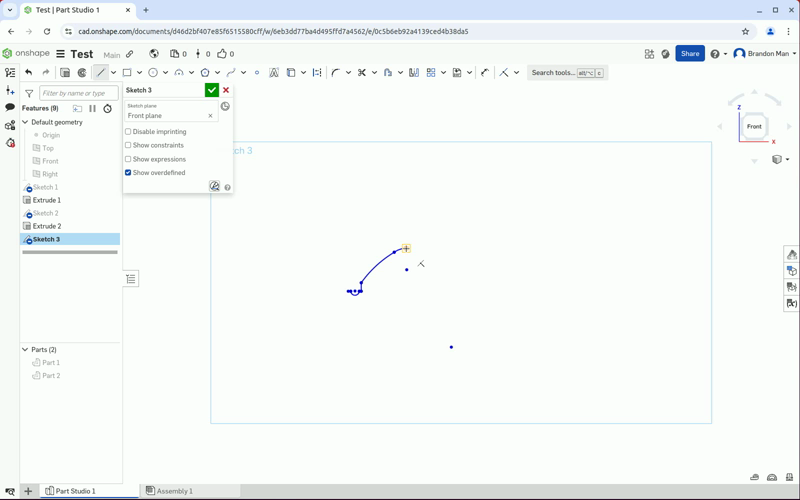
click(406, 248)
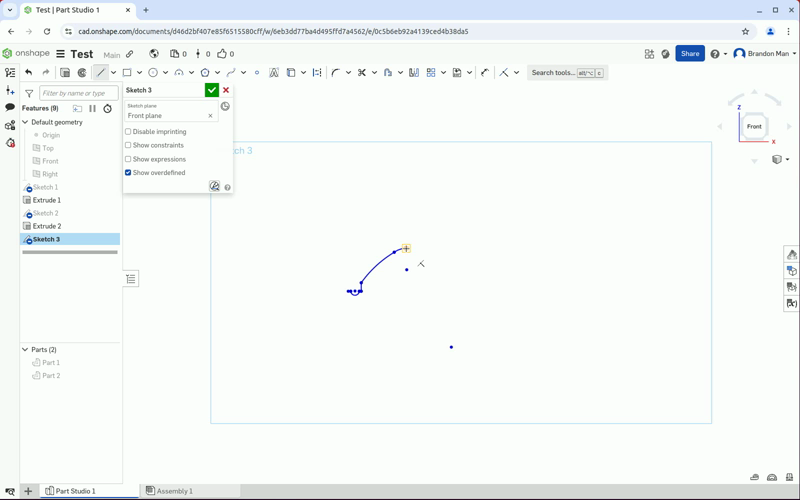
key_down(shift)
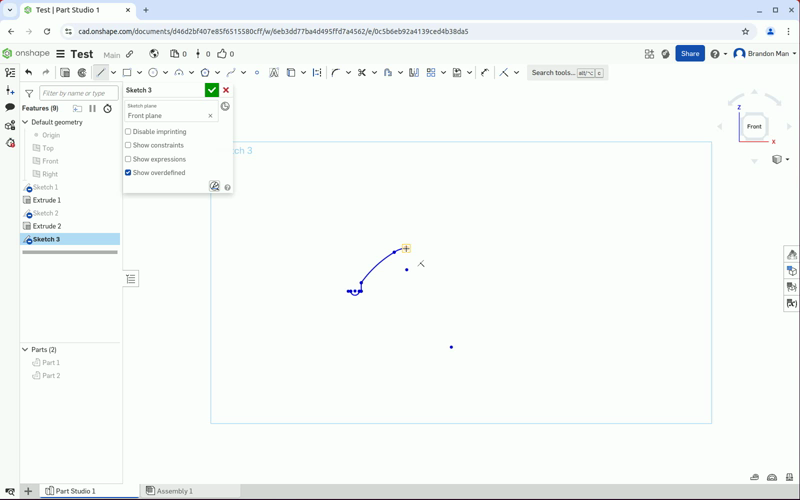
mouse_move(436, 248)
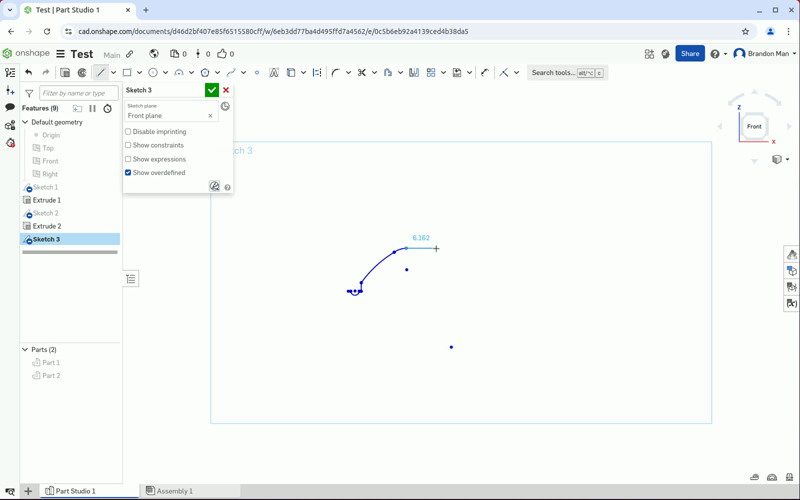
mouse_move(460, 248)
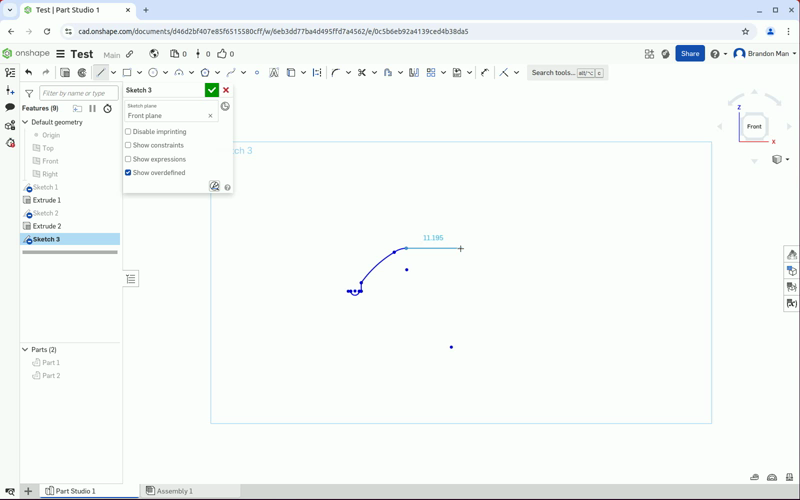
click(460, 248)
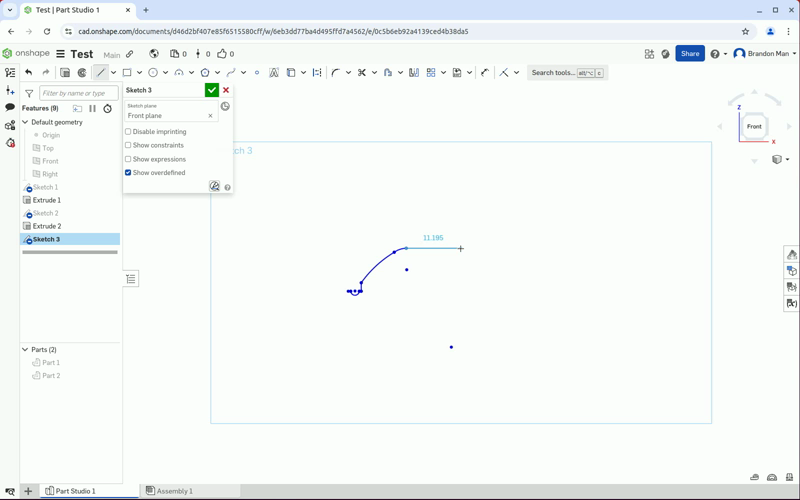
key_up(shift)
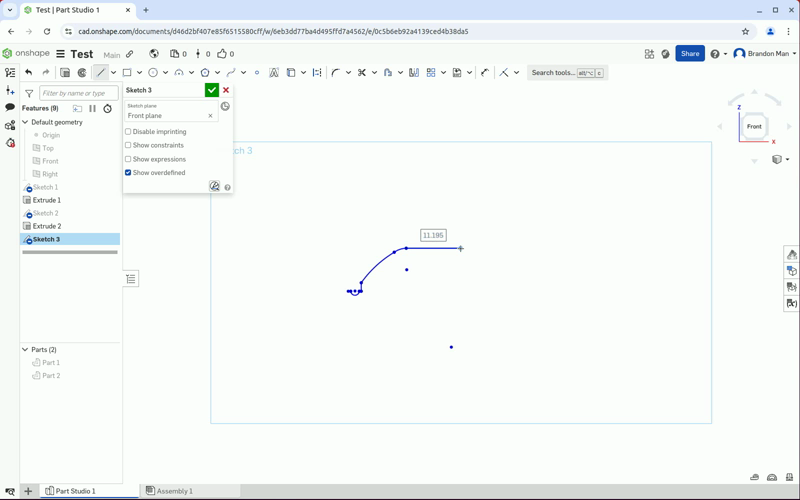
key_down(shift)
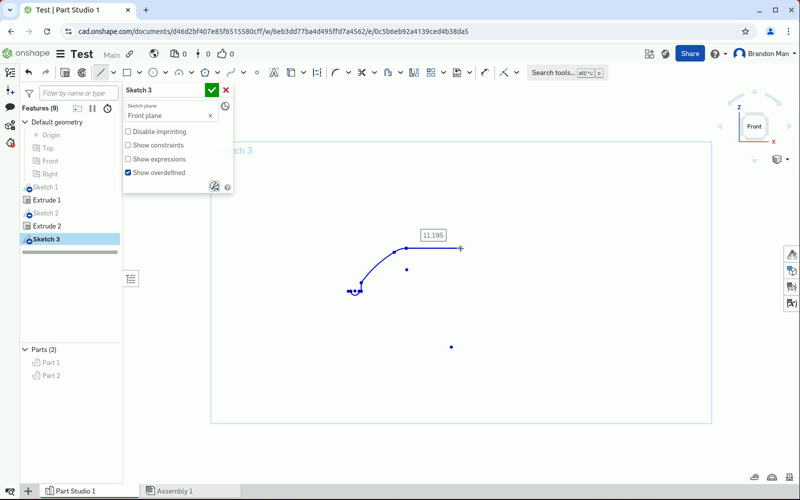
mouse_move(490, 248)
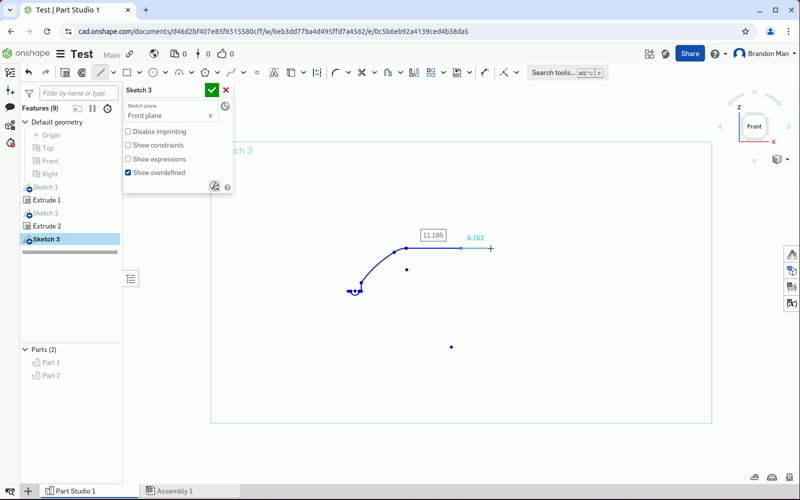
mouse_move(460, 236)
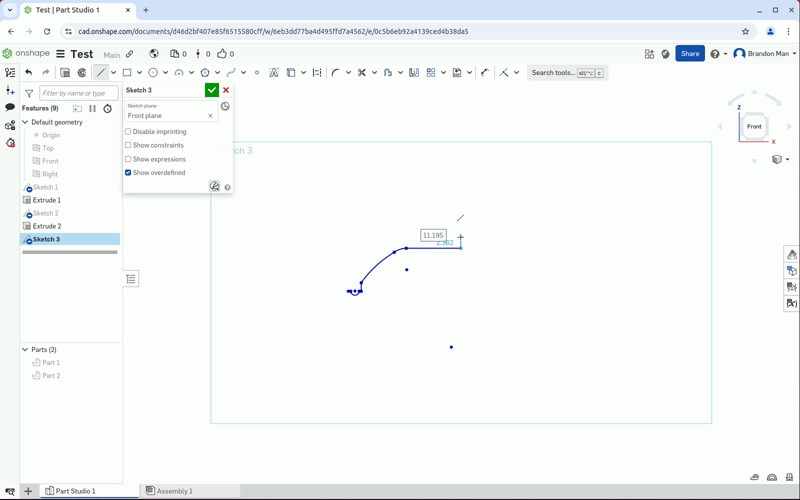
click(460, 236)
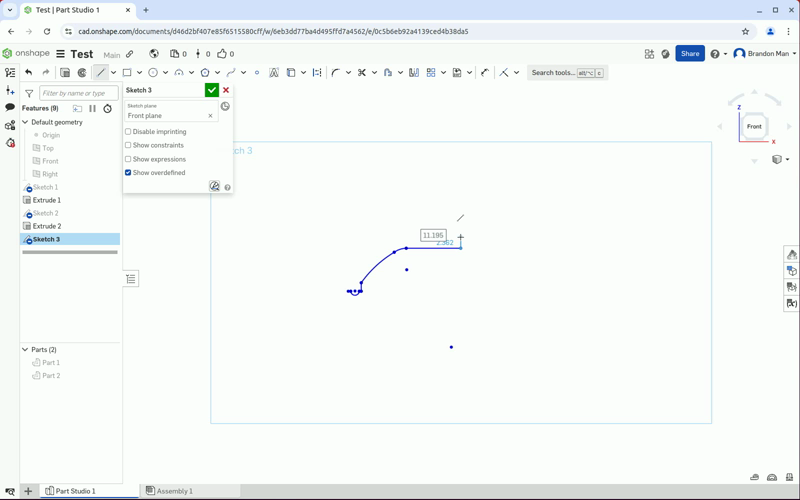
key_up(shift)
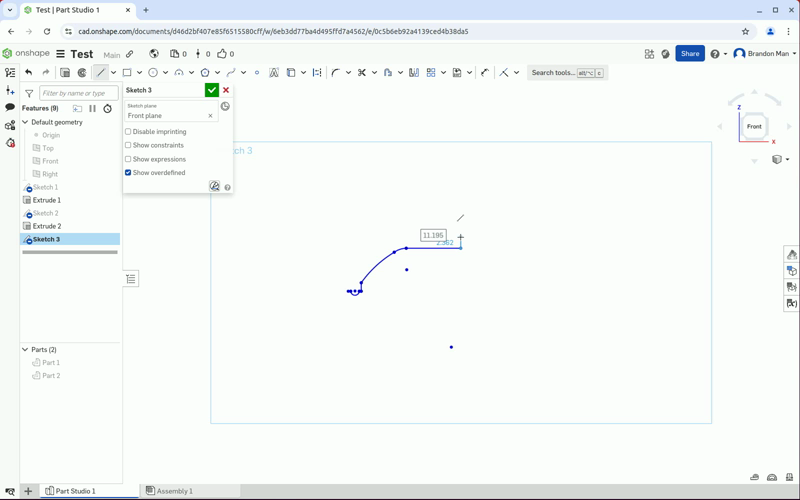
key_down(shift)
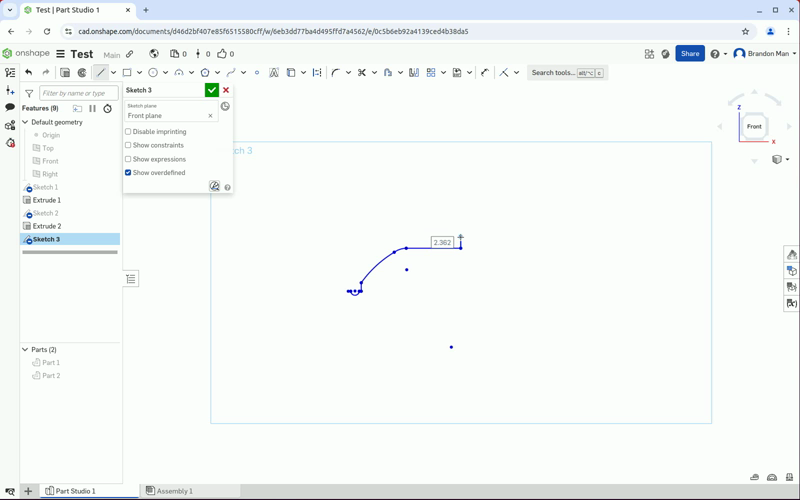
mouse_move(490, 236)
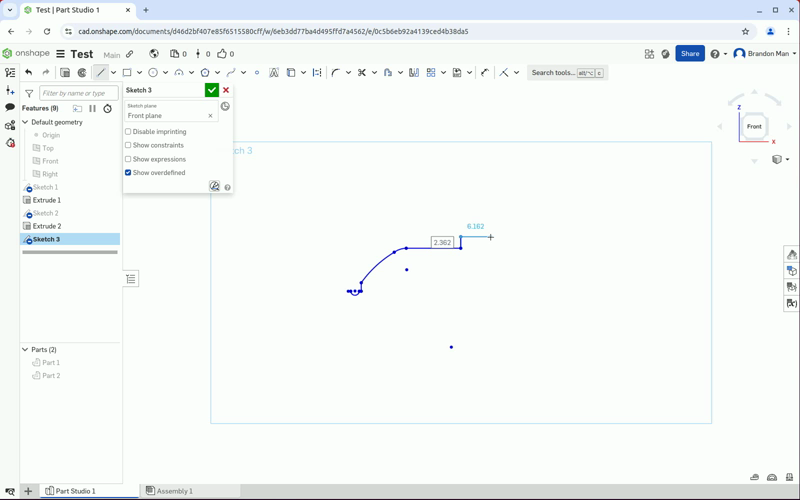
mouse_move(402, 236)
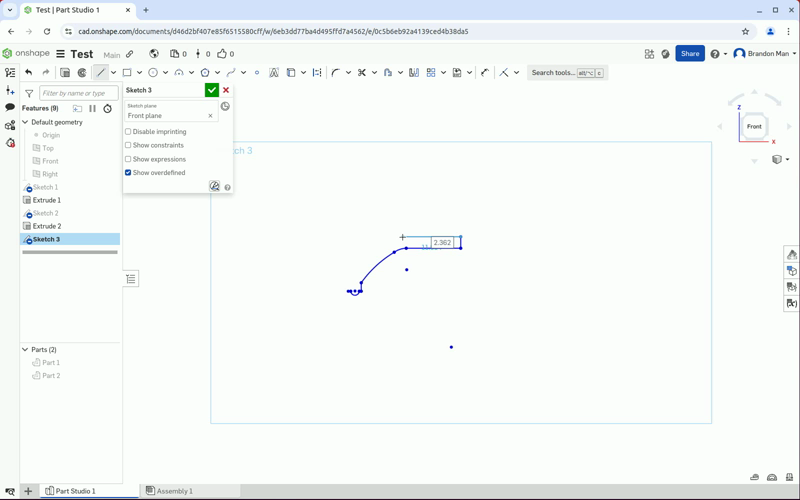
click(402, 236)
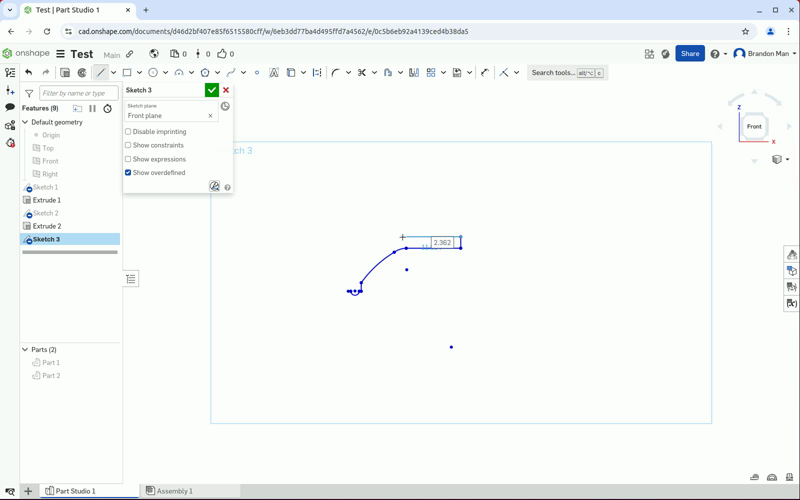
key_up(shift)
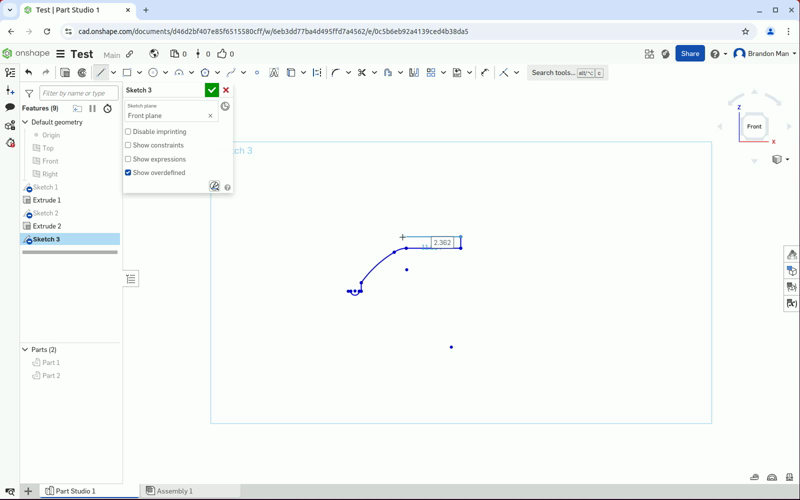
key(esc)
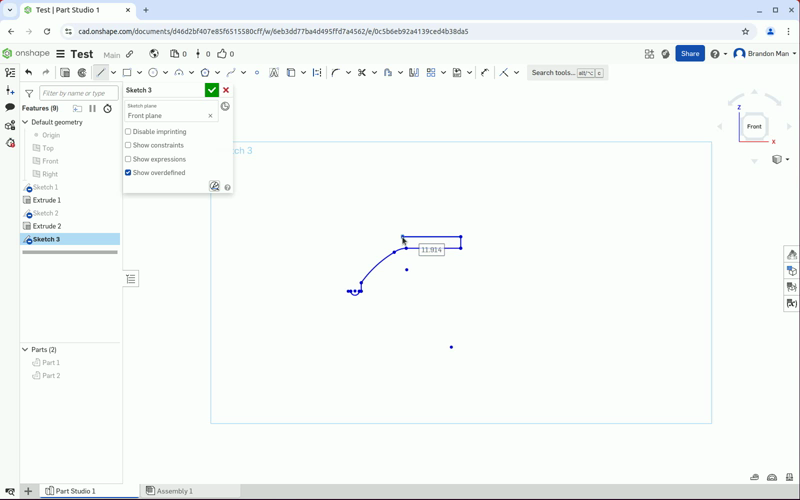
key(a)
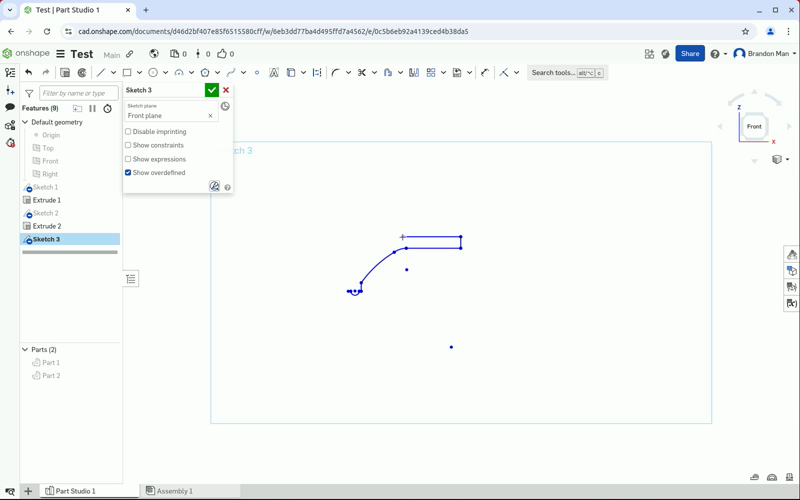
mouse_move(402, 236)
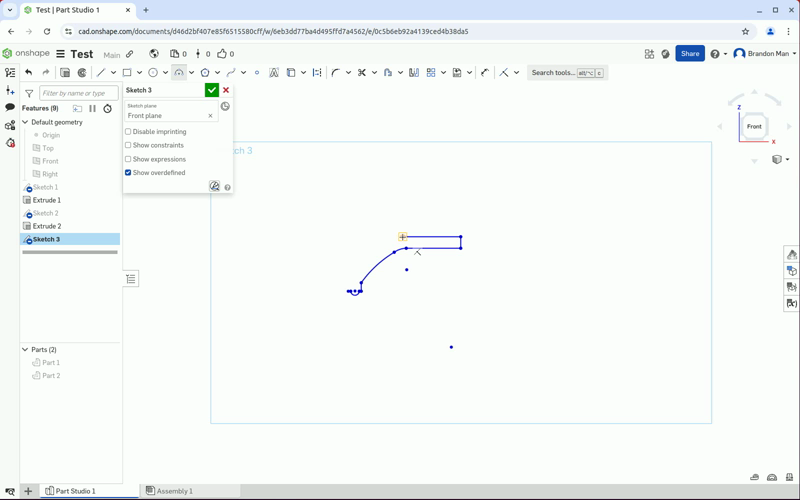
click(402, 236)
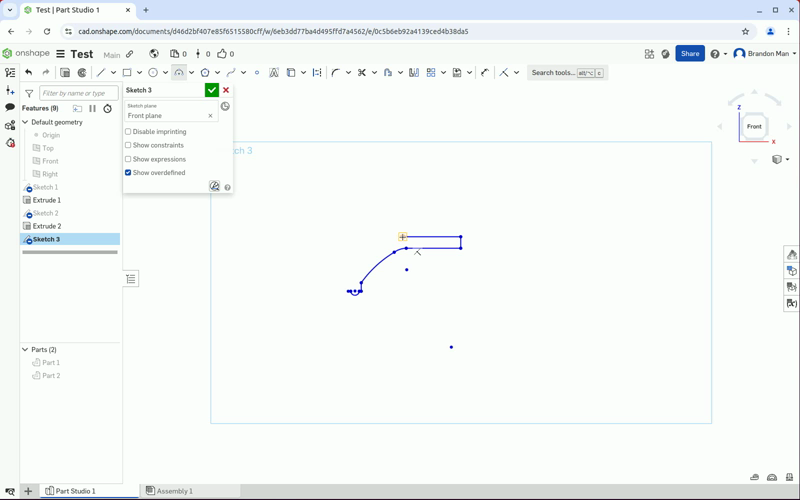
key_down(shift)
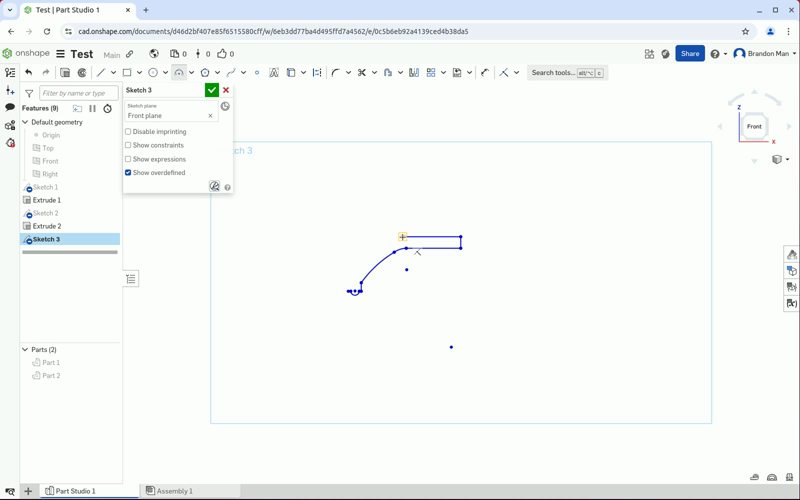
mouse_move(392, 240)
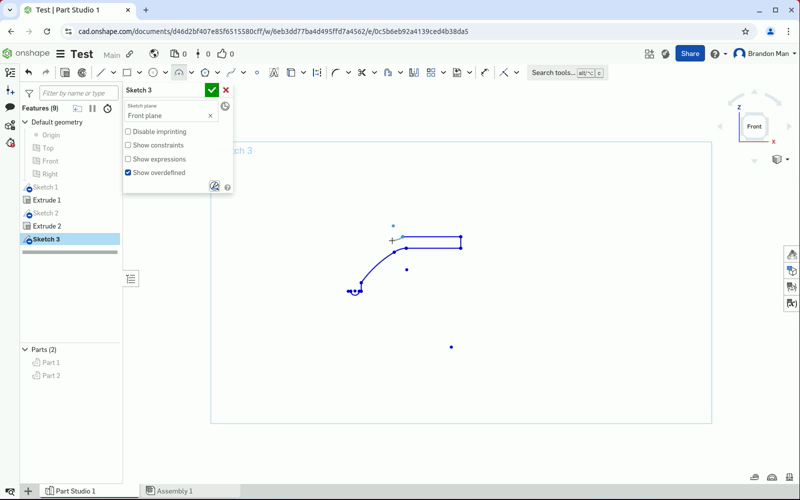
click(392, 240)
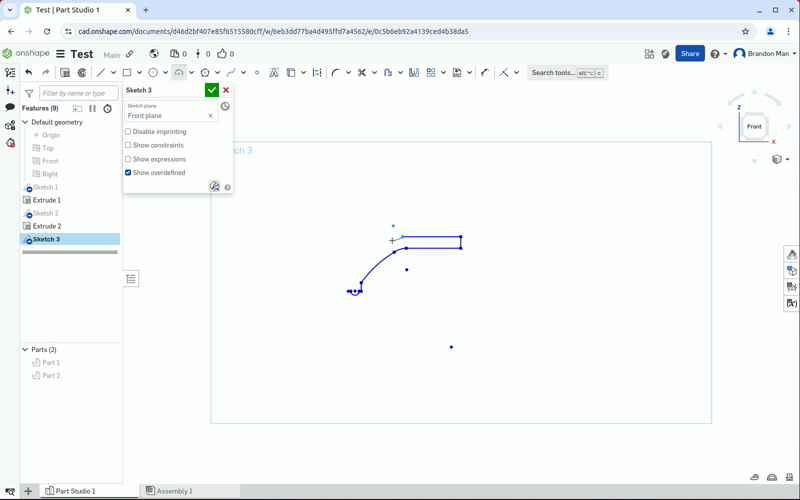
mouse_move(397, 237)
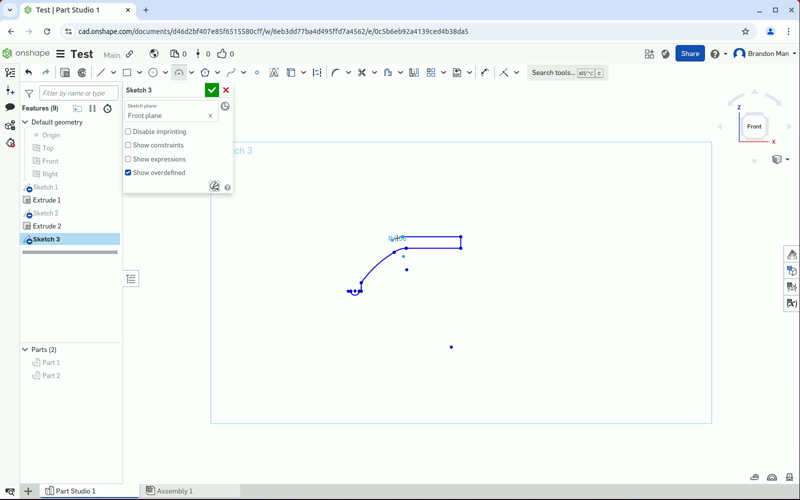
click(397, 237)
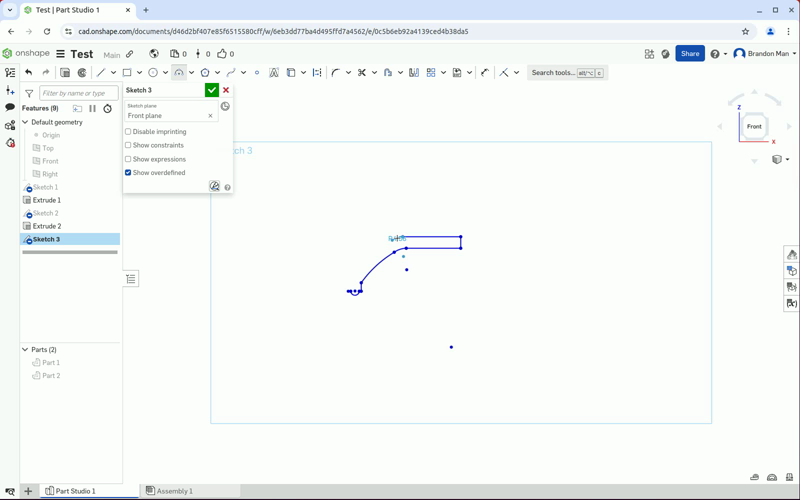
key_up(shift)
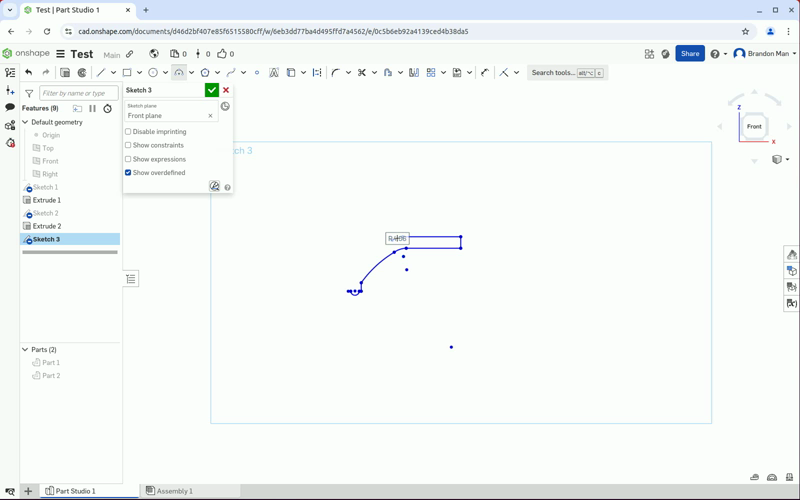
mouse_move(392, 240)
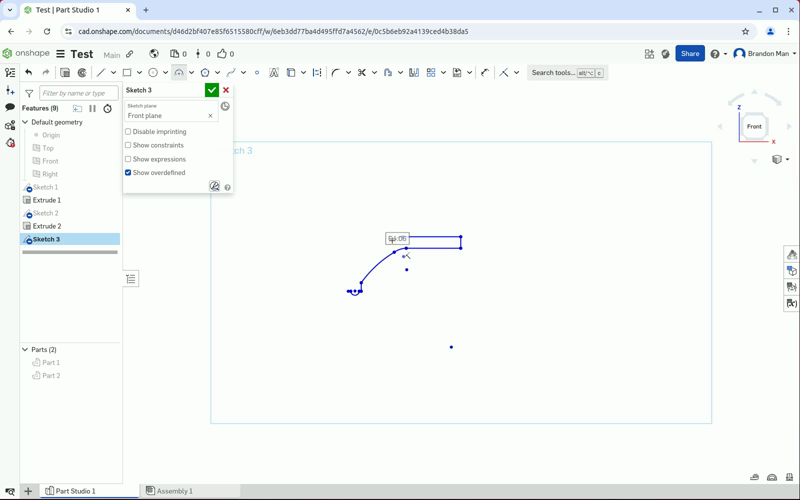
click(392, 240)
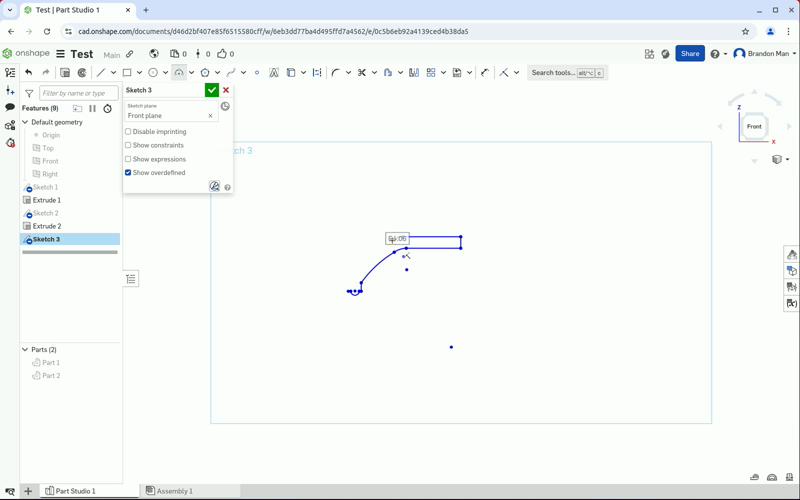
key_down(shift)
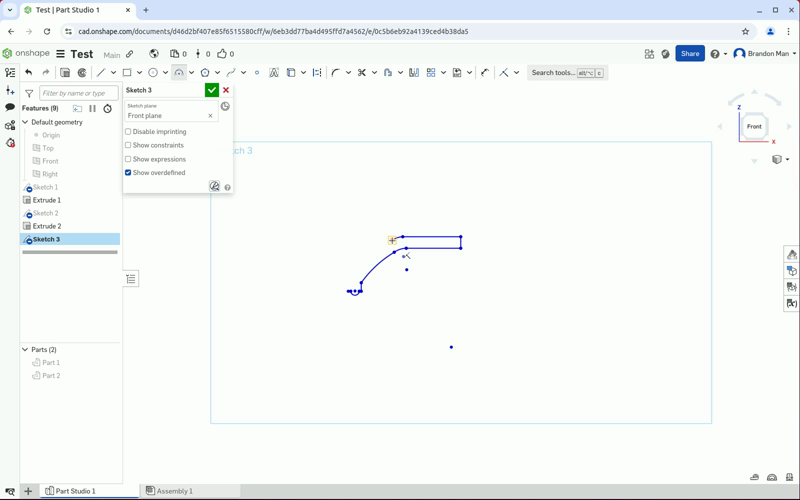
mouse_move(348, 282)
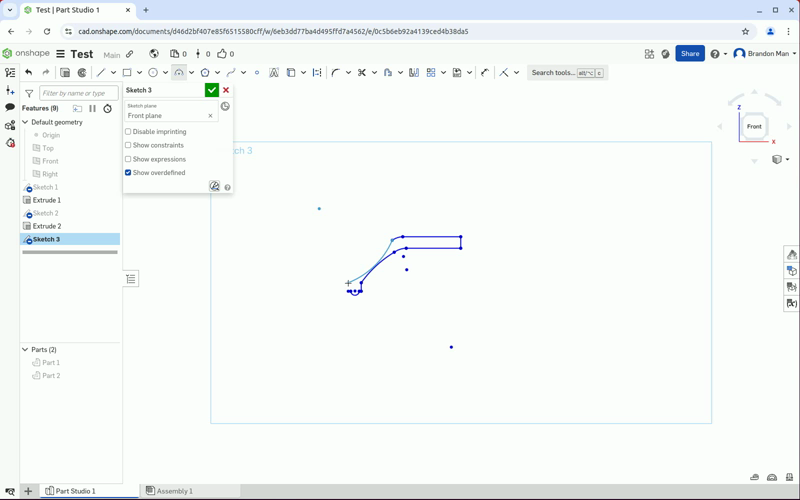
click(348, 282)
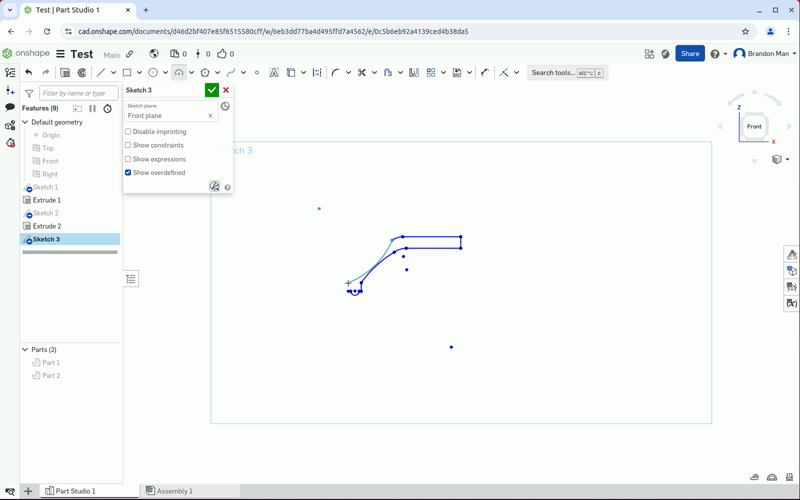
mouse_move(367, 258)
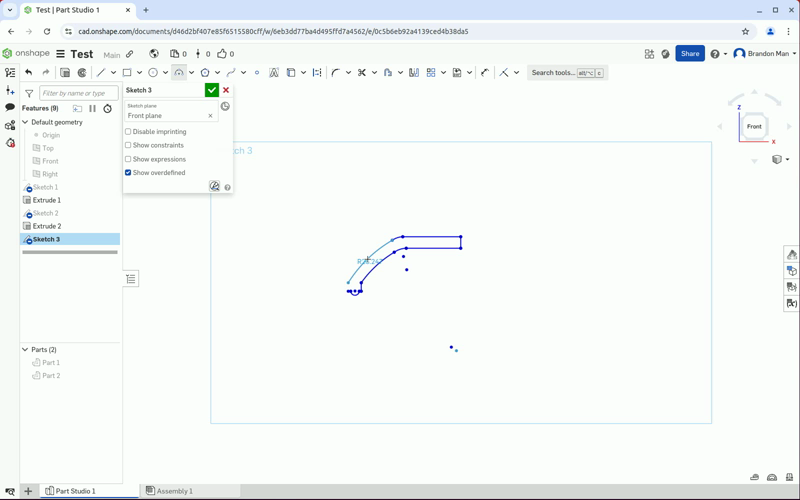
click(367, 258)
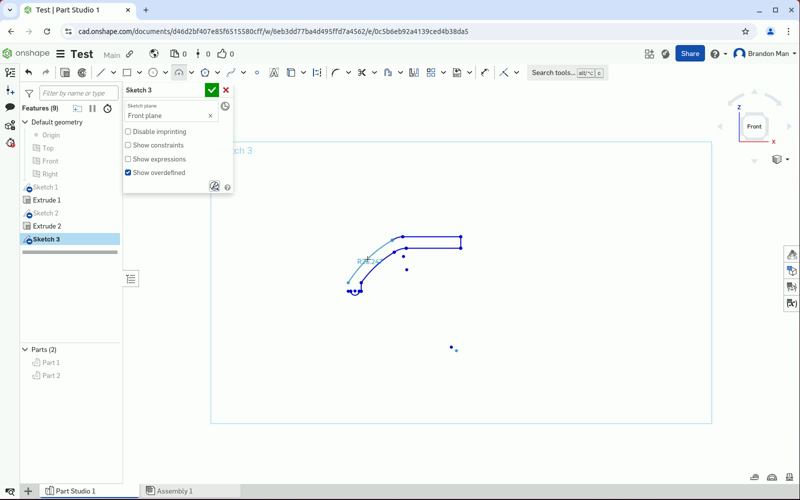
key_up(shift)
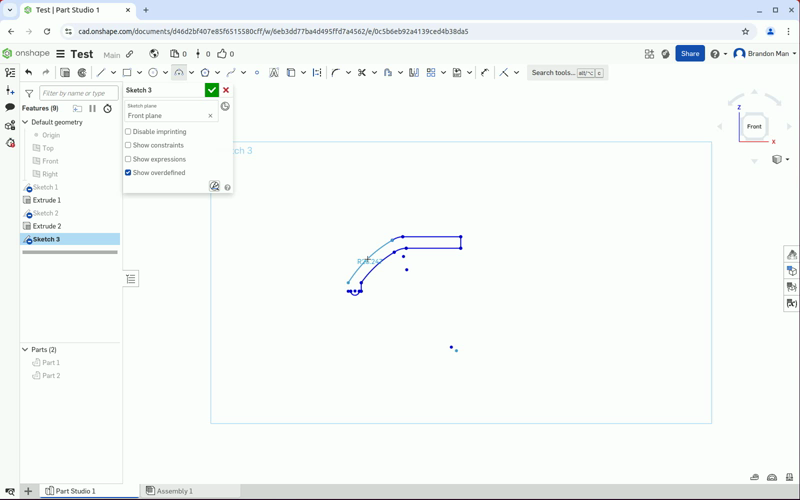
key(esc)
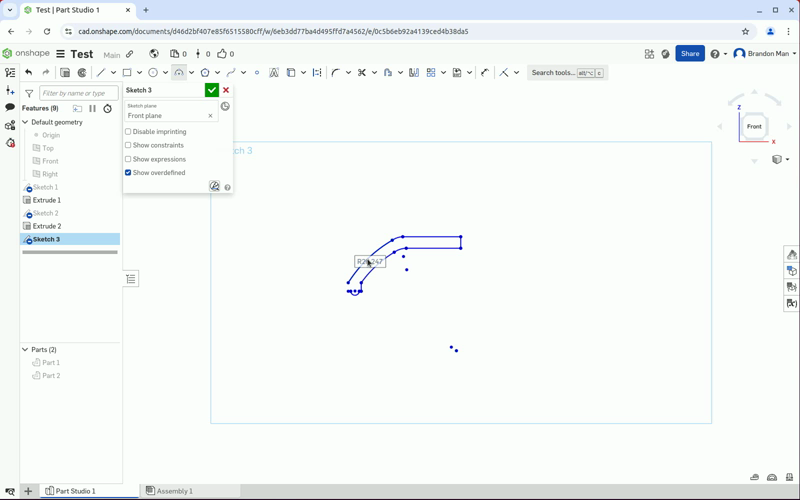
key(l)
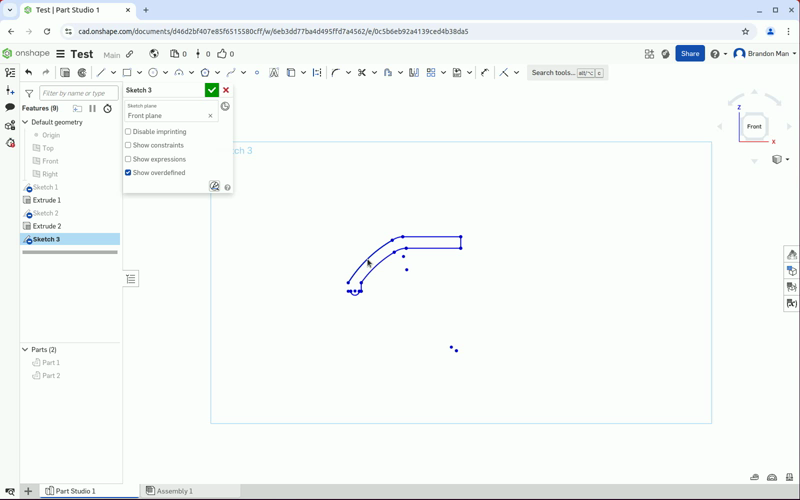
mouse_move(348, 282)
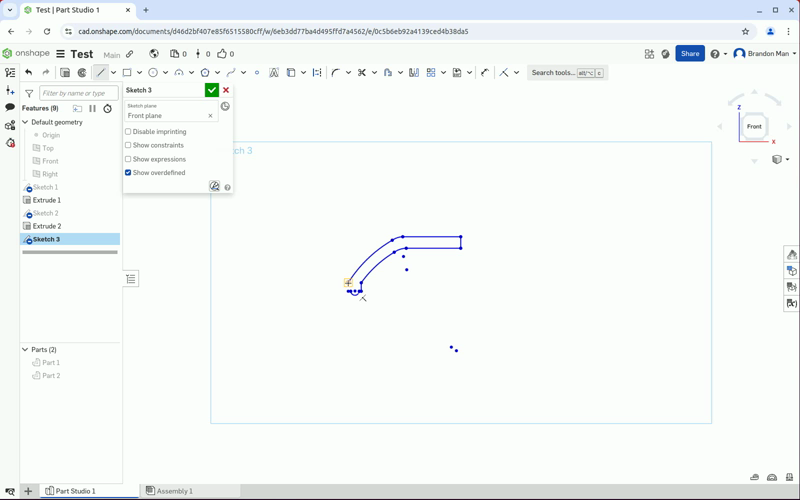
click(348, 282)
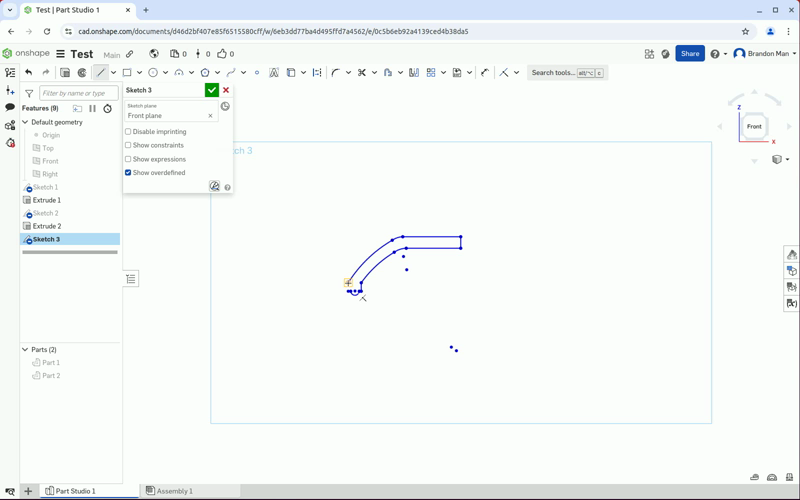
mouse_move(378, 282)
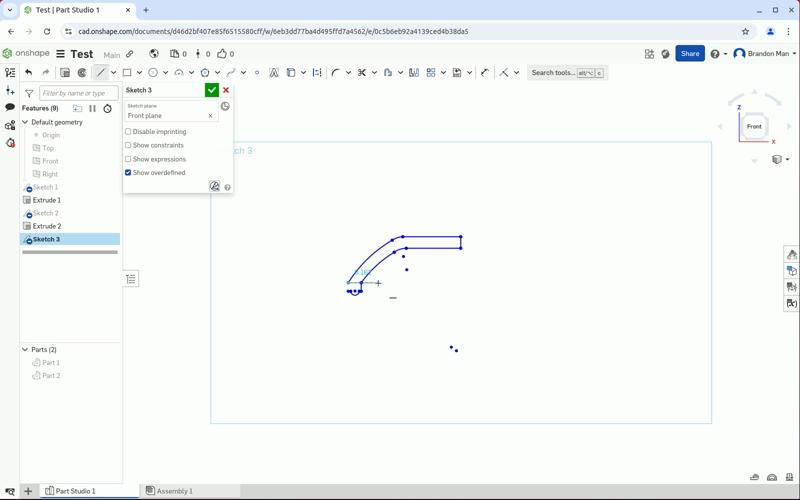
key_down(shift)
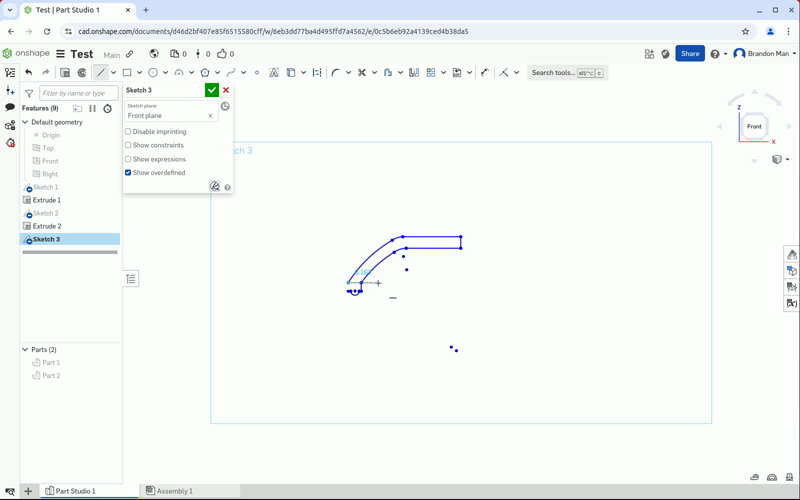
mouse_move(348, 291)
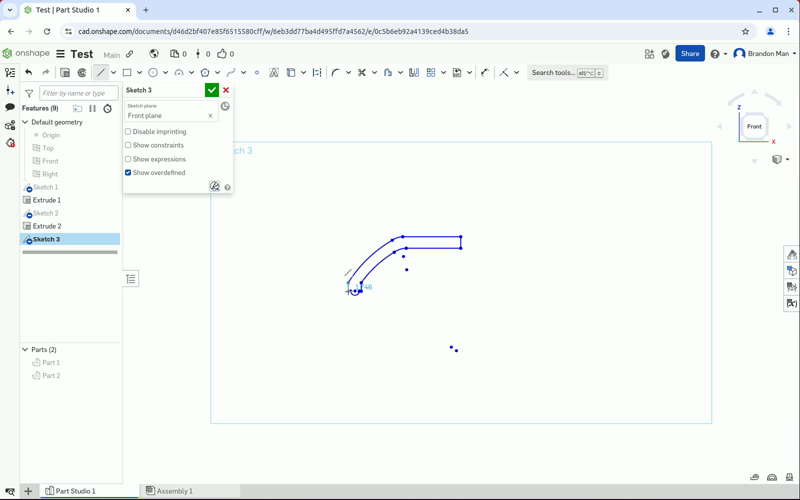
scroll(6)
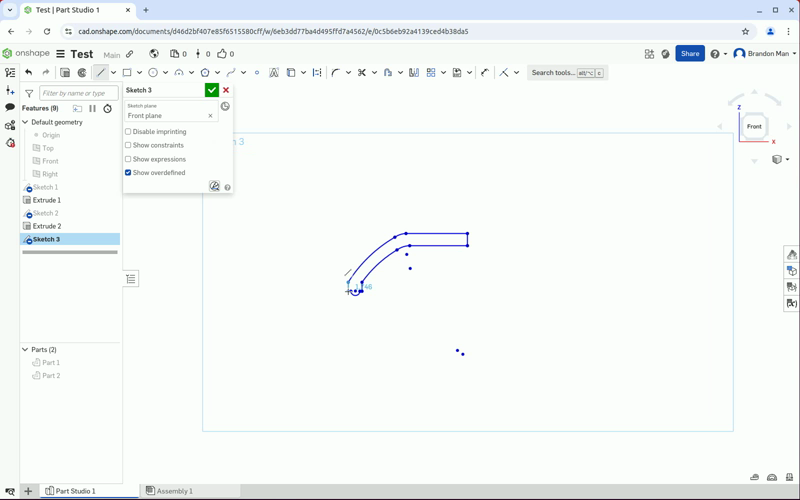
scroll(6)
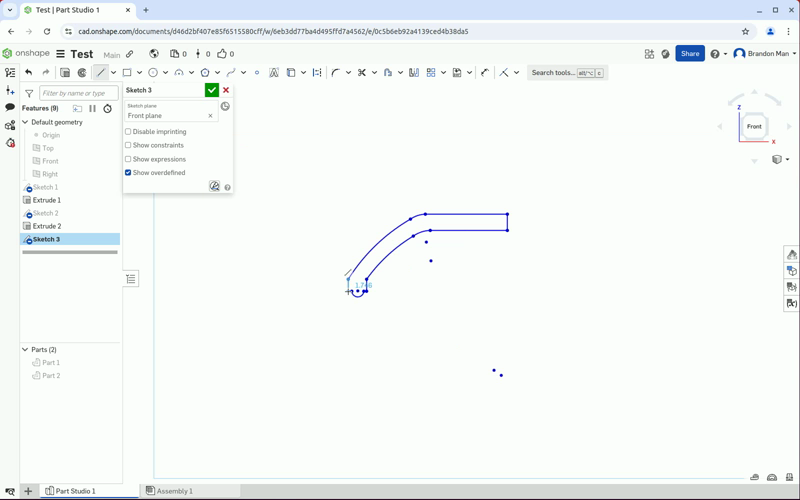
scroll(6)
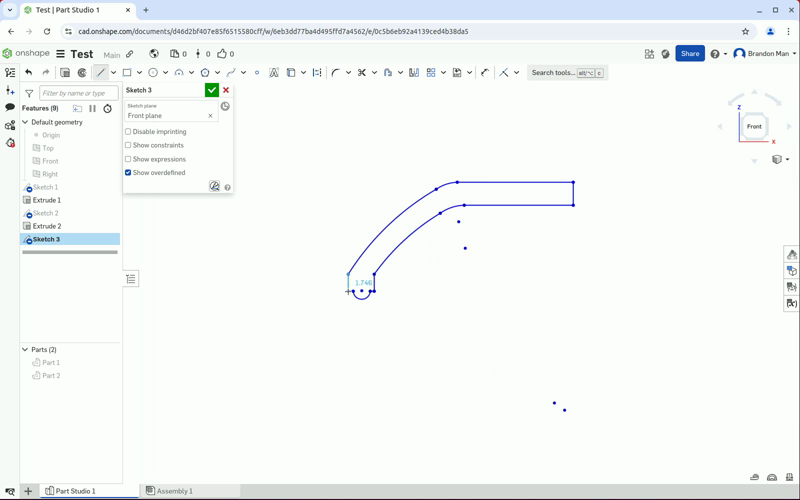
scroll(6)
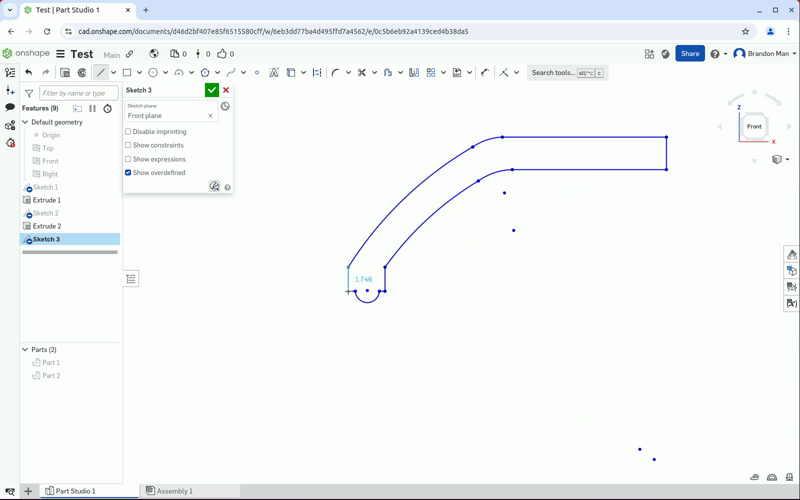
scroll(6)
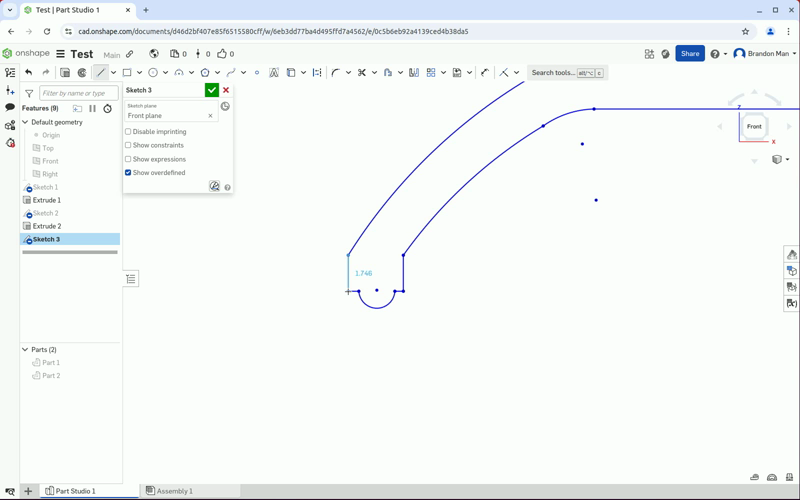
scroll(6)
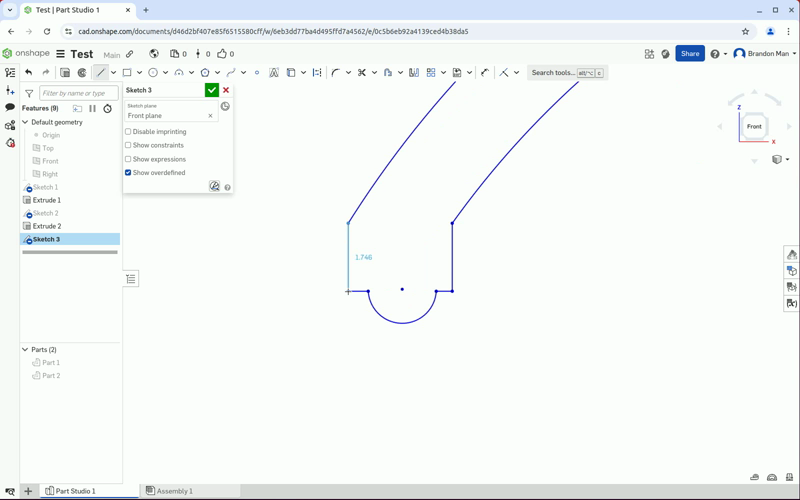
scroll(6)
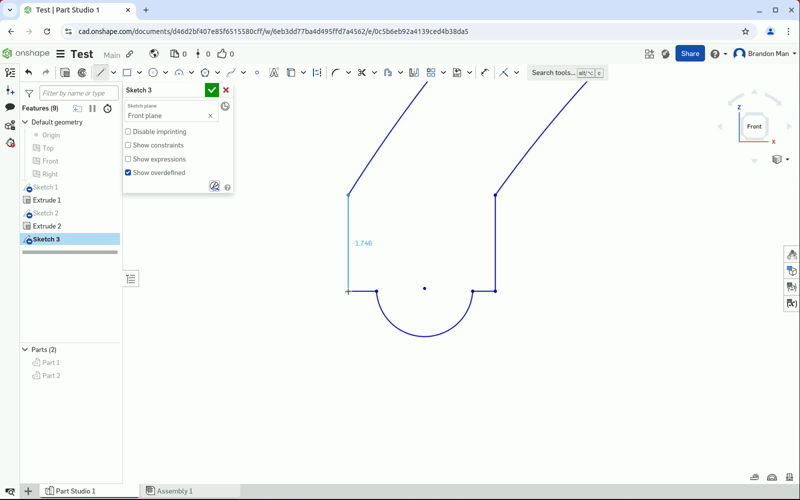
key_up(shift)
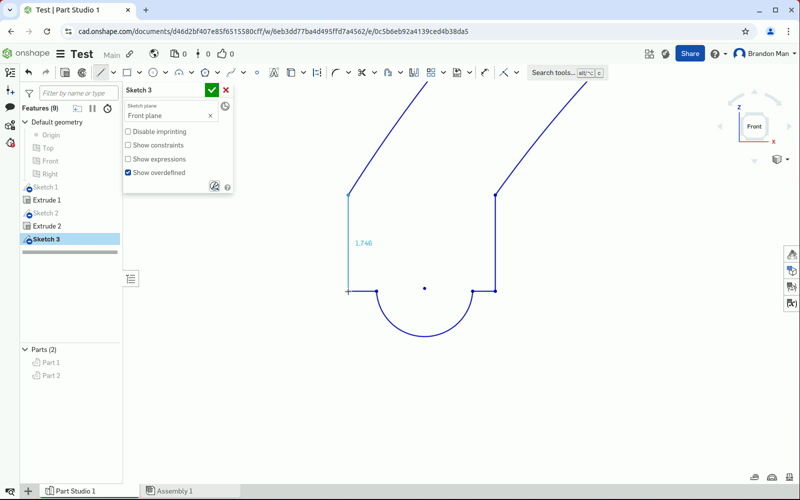
click(348, 291)
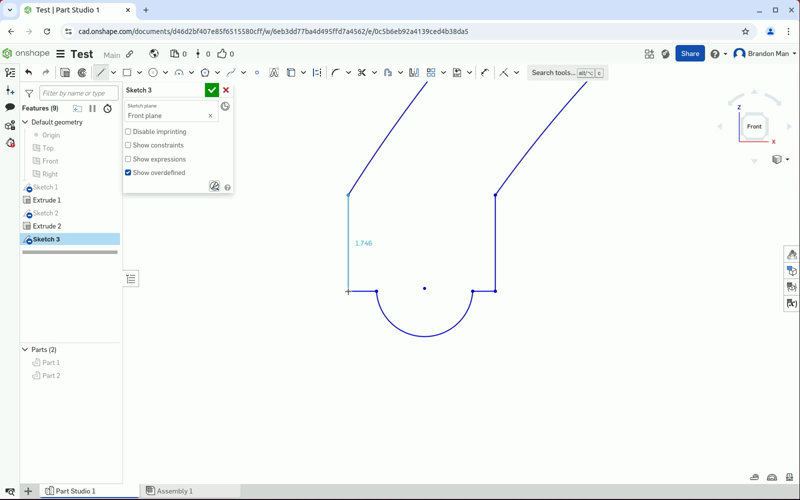
scroll(-6)
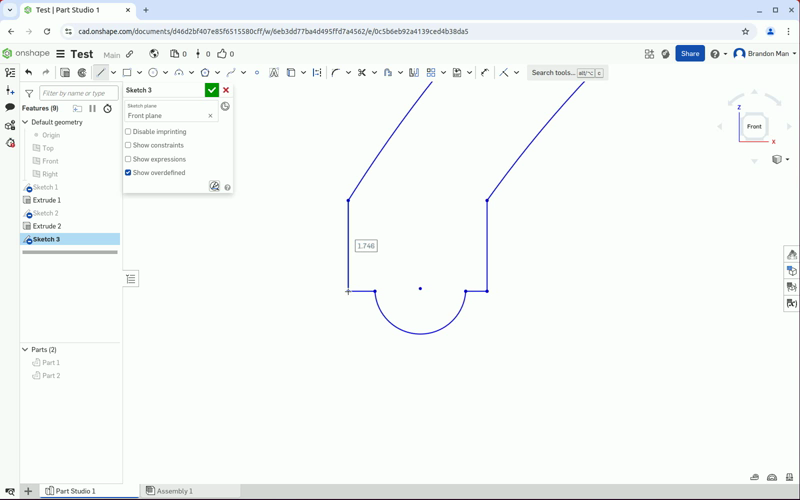
scroll(-6)
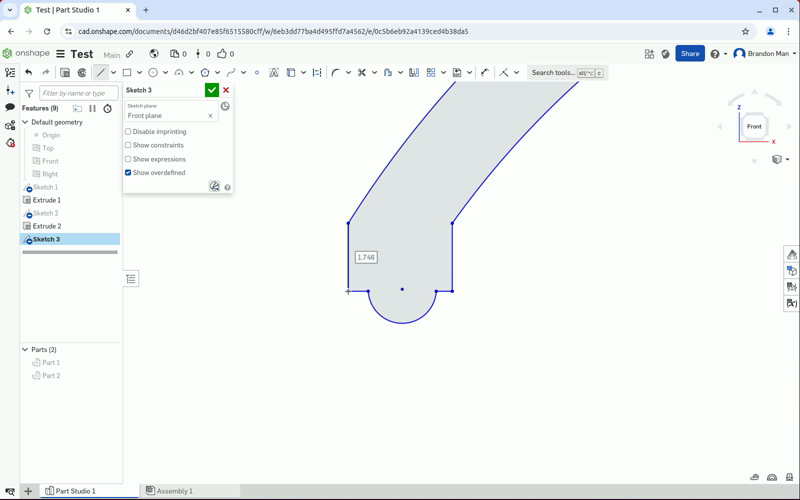
scroll(-6)
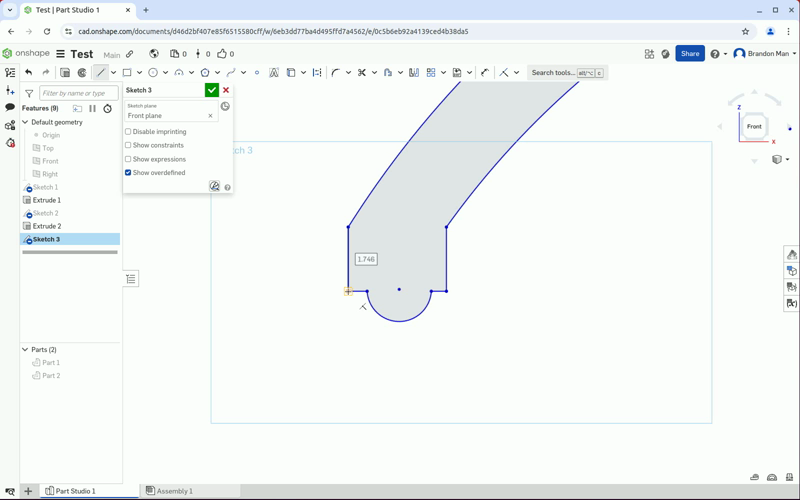
scroll(-6)
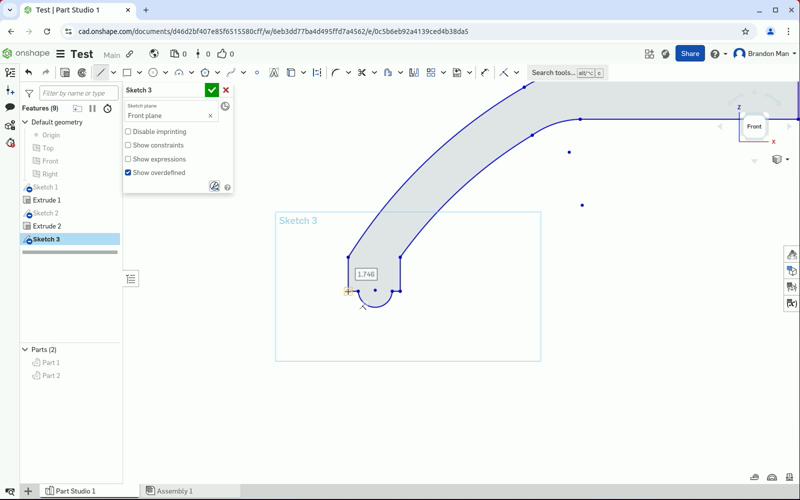
scroll(-6)
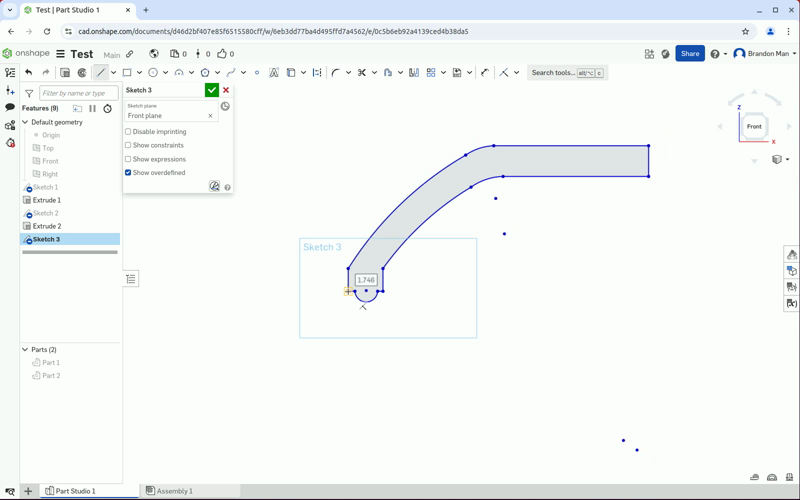
scroll(-6)
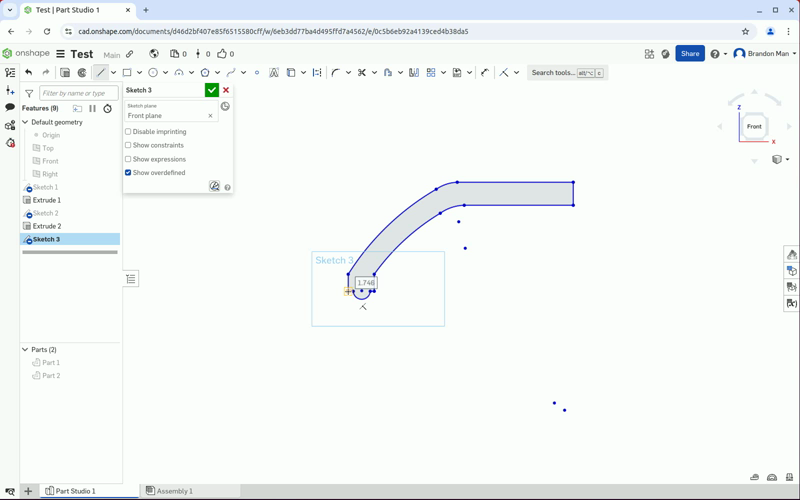
scroll(-6)
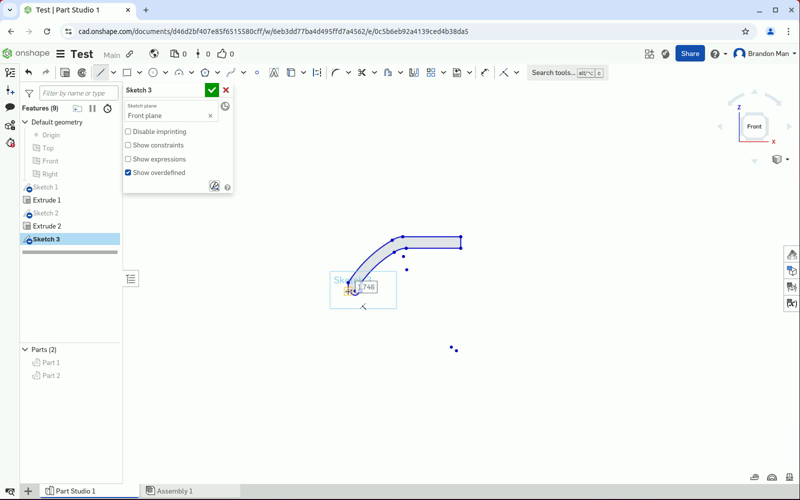
key(esc)
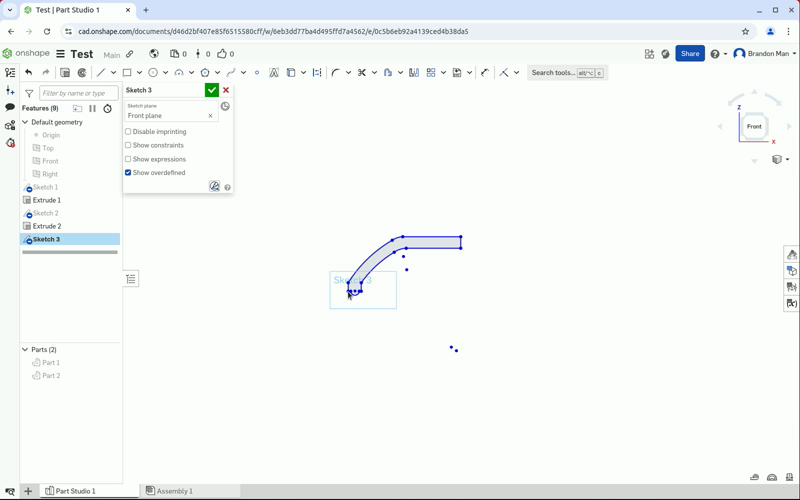
key(c)
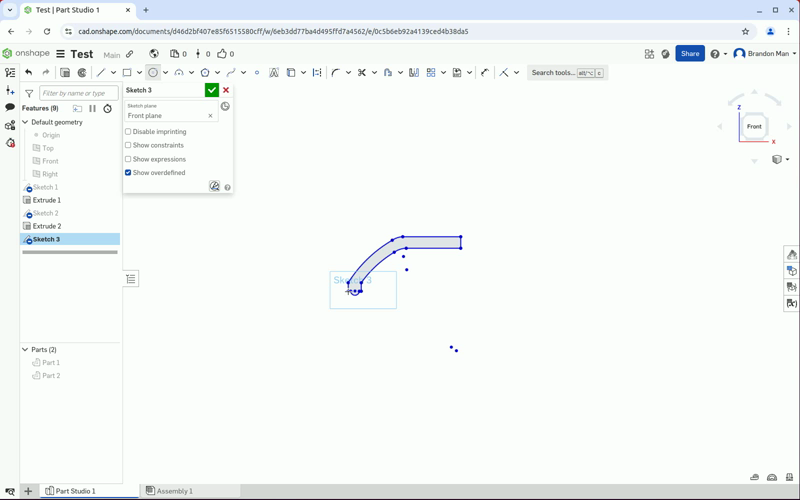
key_down(shift)
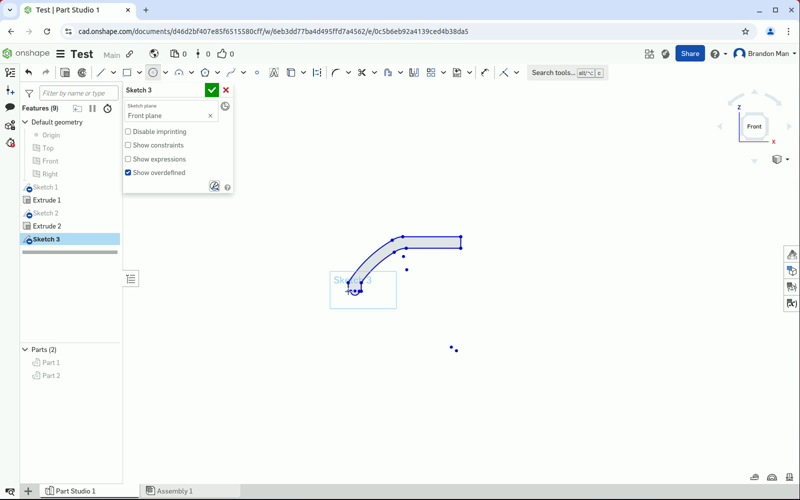
mouse_move(383, 252)
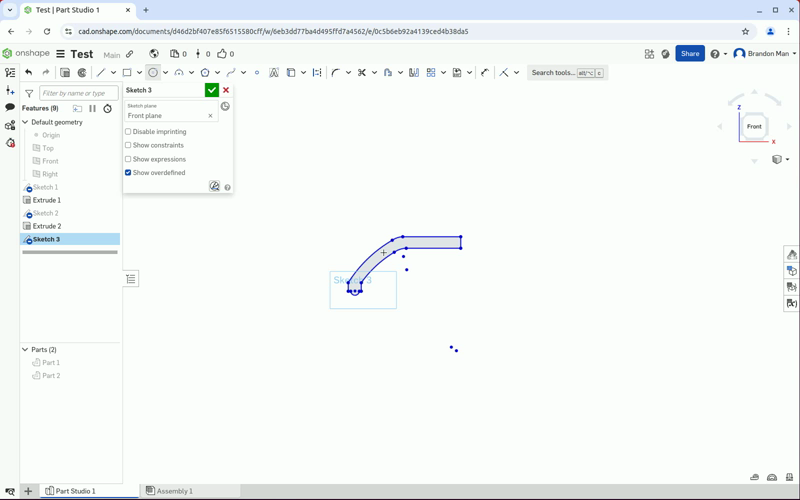
click(383, 252)
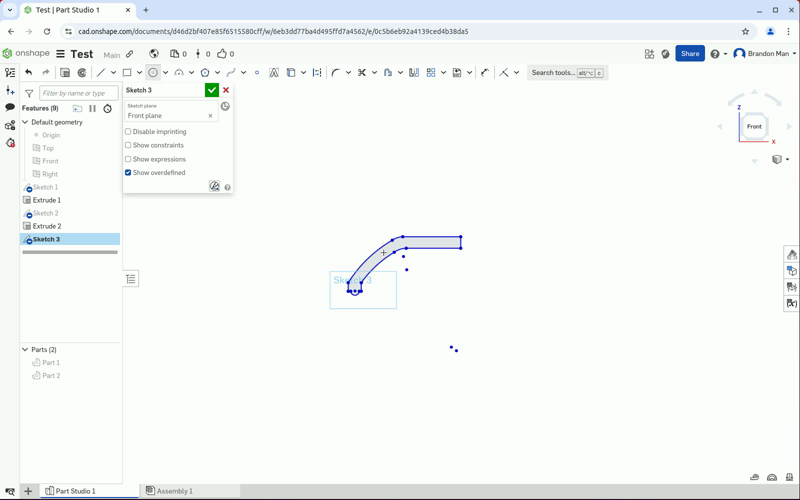
key_up(shift)
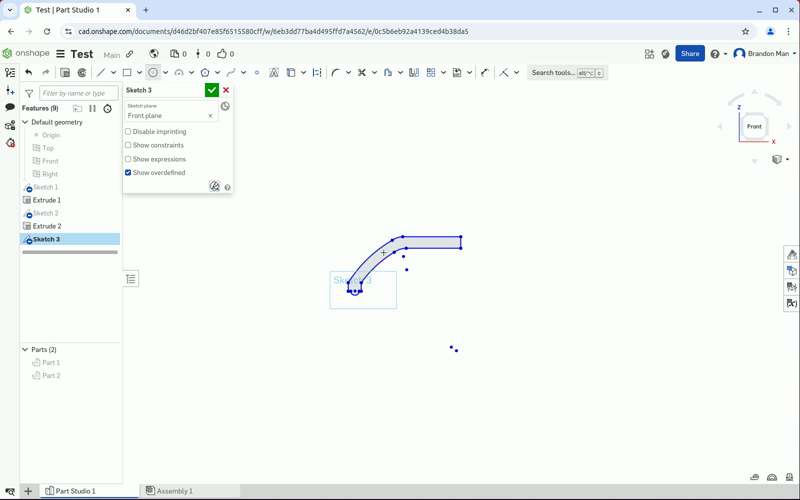
mouse_move(387, 252)
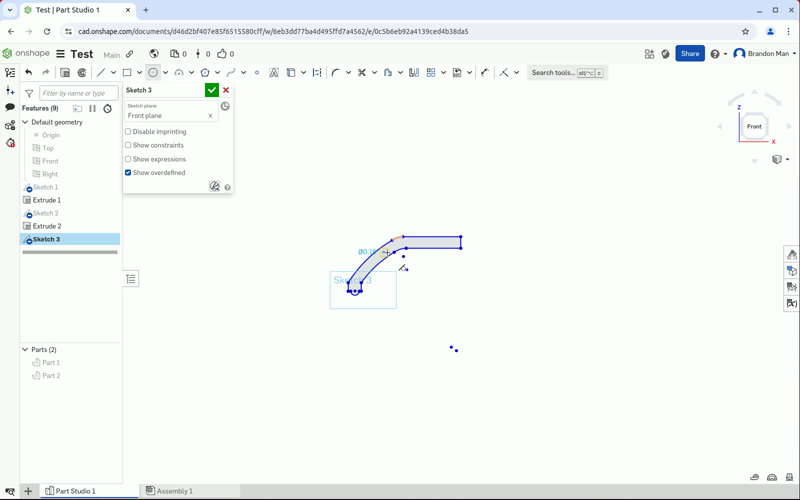
click(387, 252)
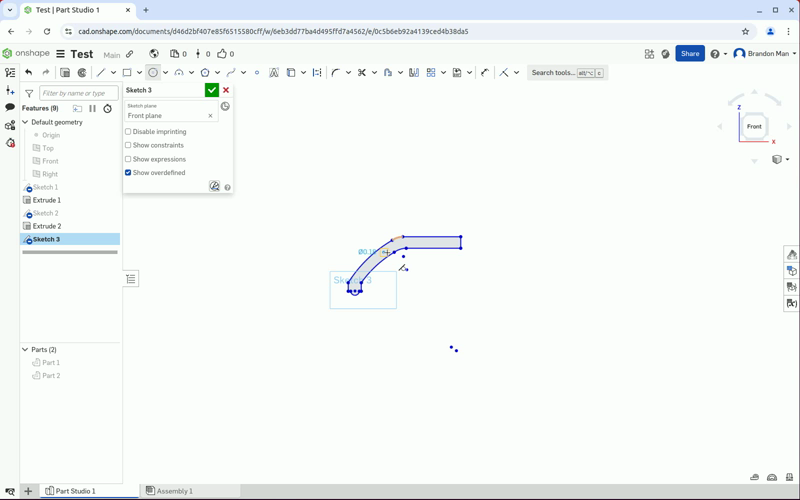
key(esc)
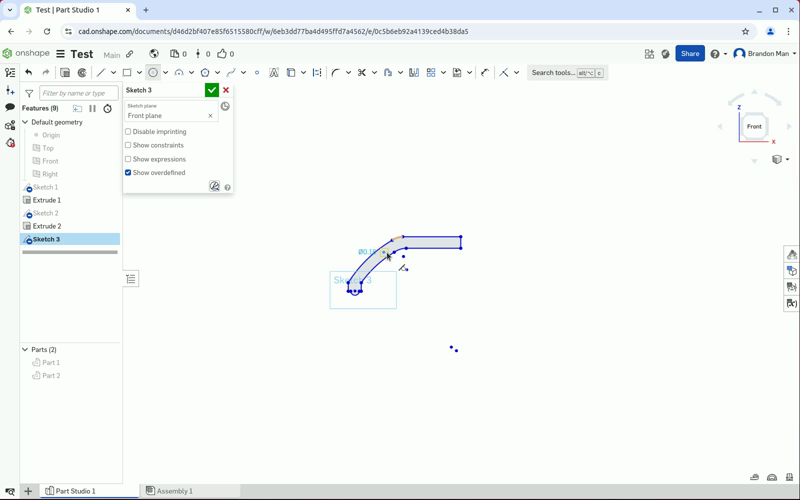
key(c)
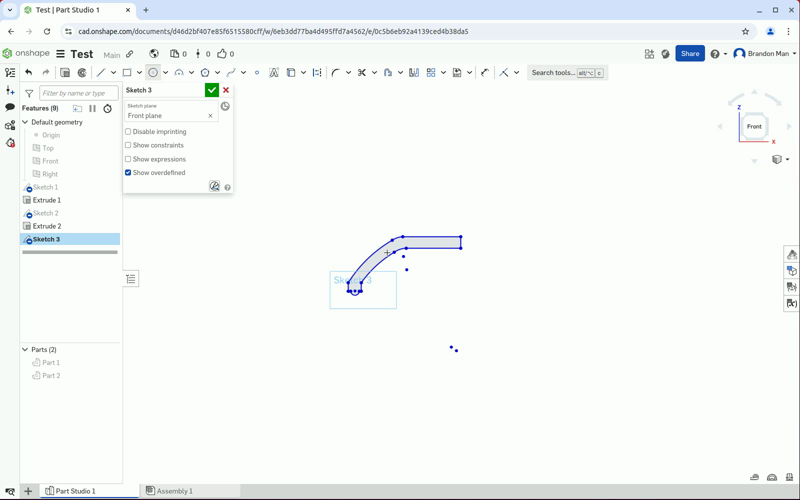
key_down(shift)
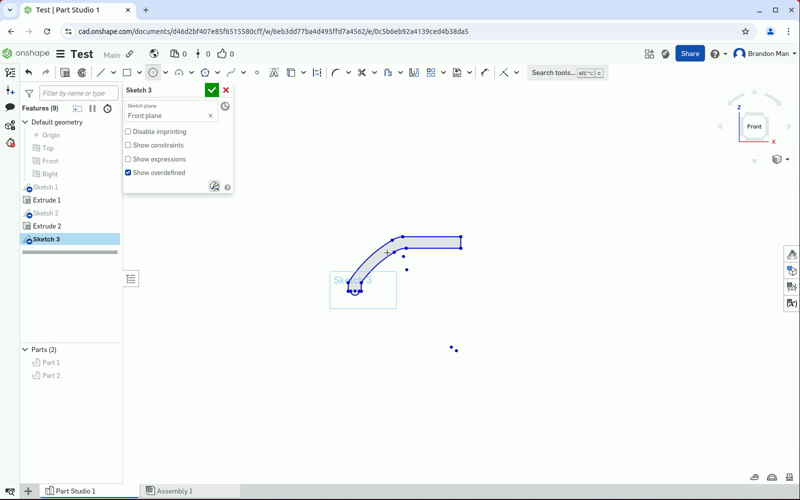
mouse_move(438, 242)
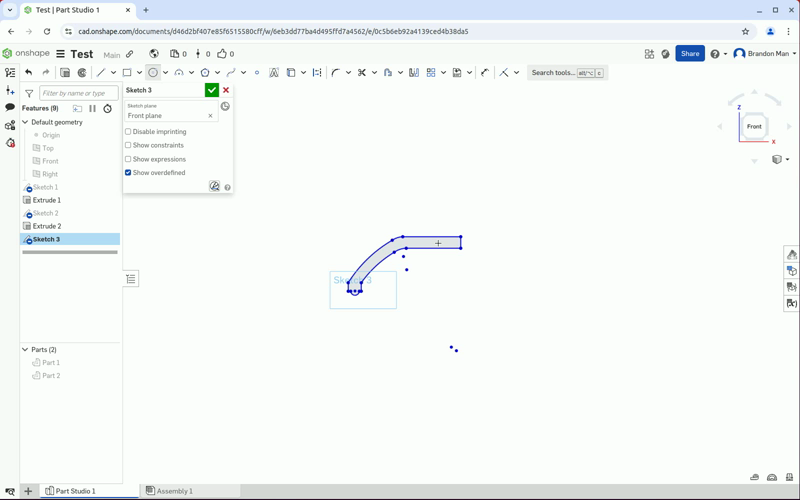
click(438, 242)
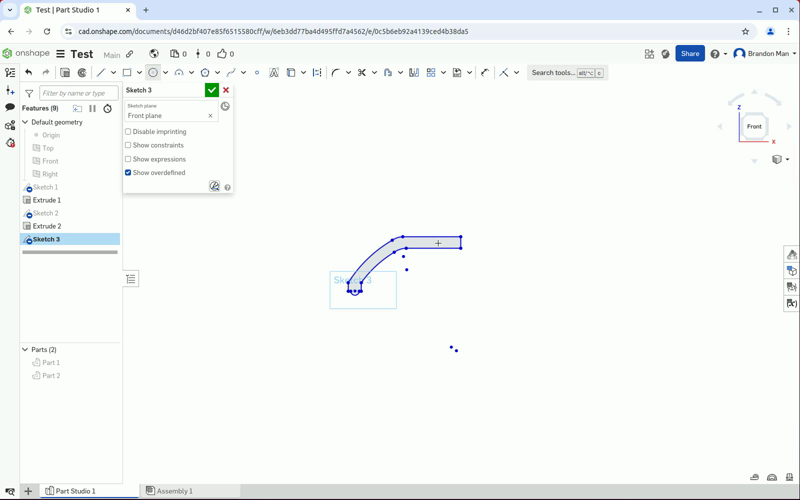
key_up(shift)
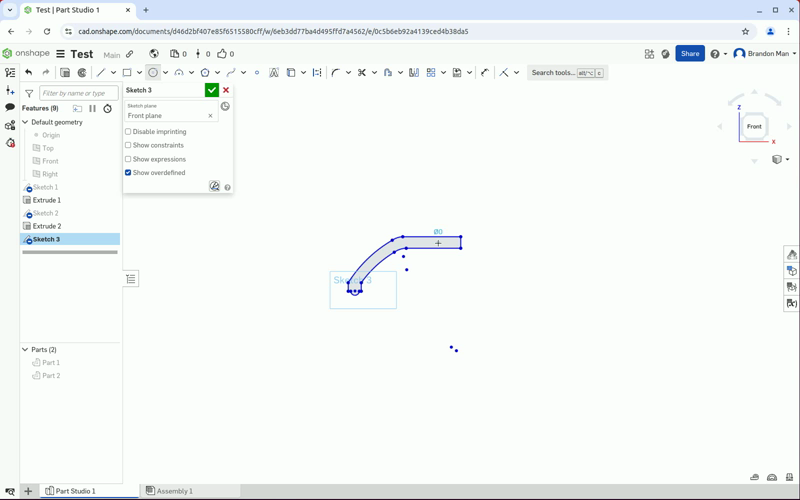
mouse_move(441, 242)
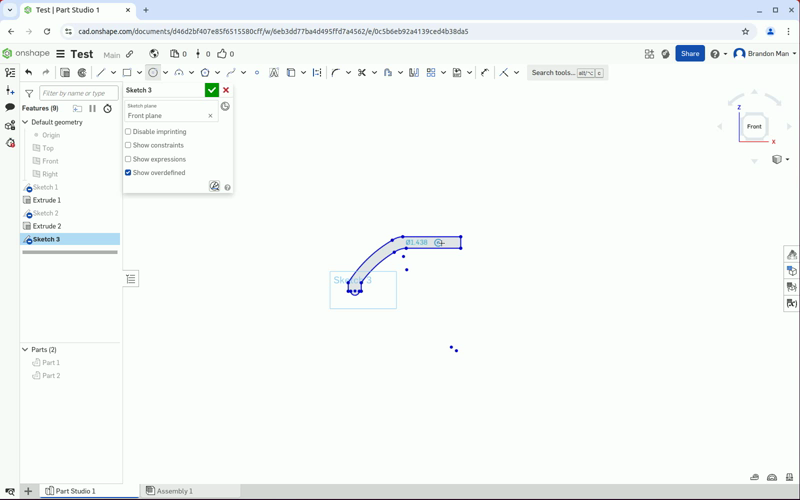
click(441, 242)
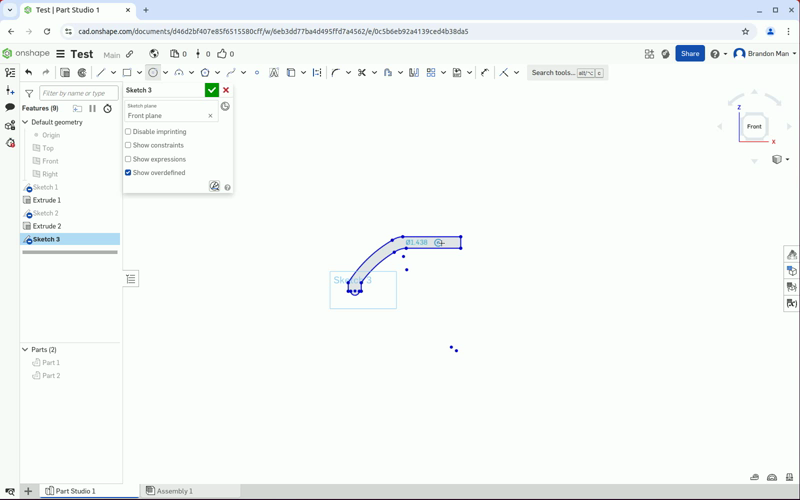
key(esc)
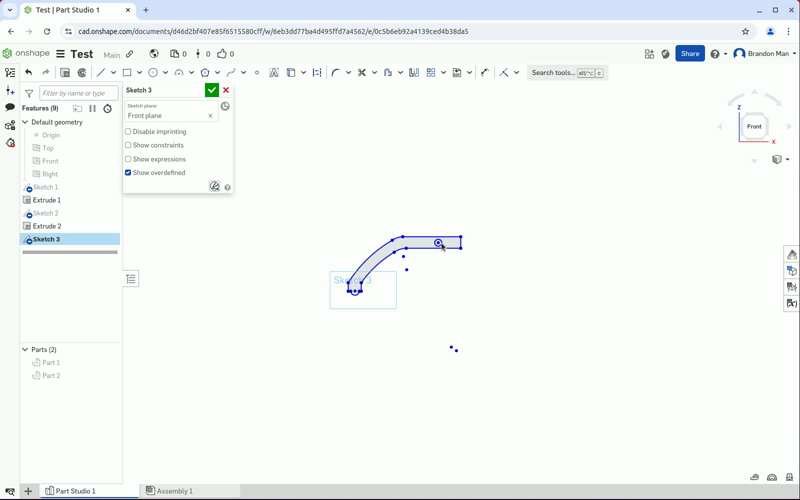
mouse_move(445, 239)
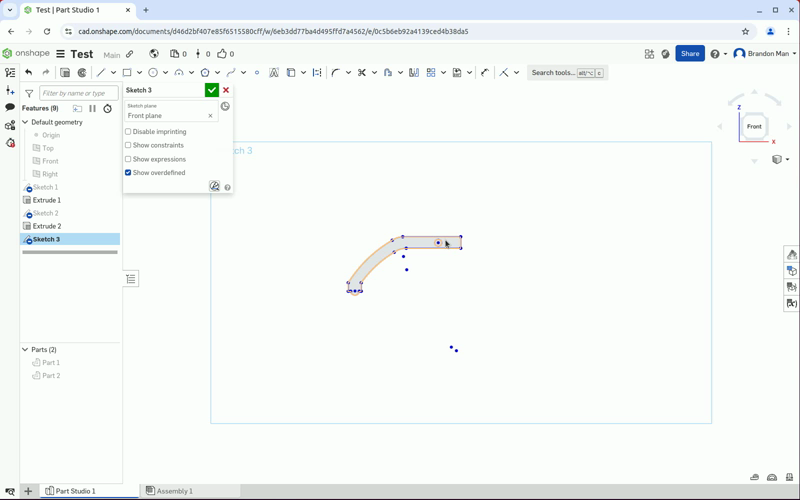
scroll(6)
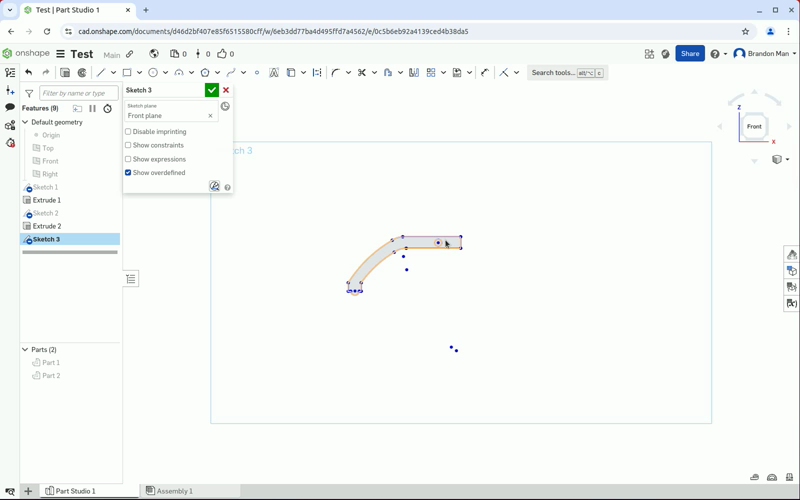
scroll(6)
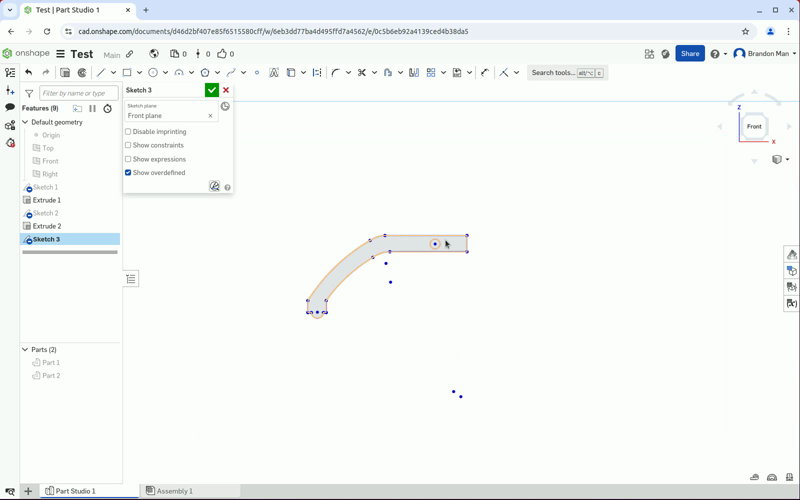
scroll(6)
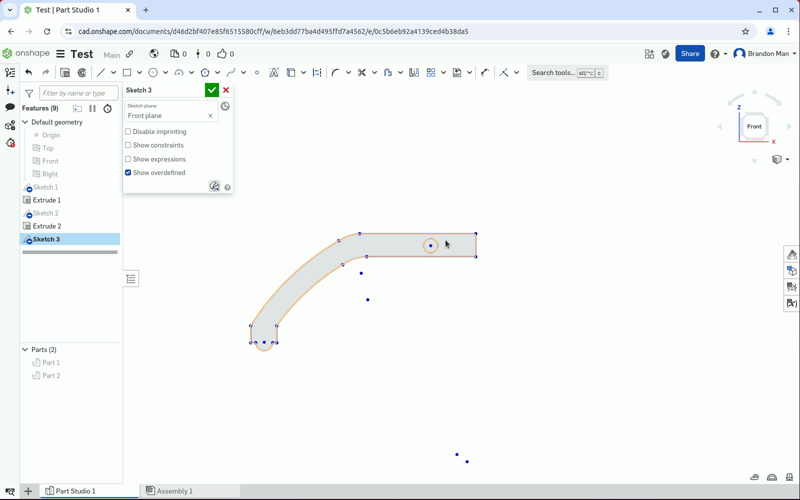
scroll(6)
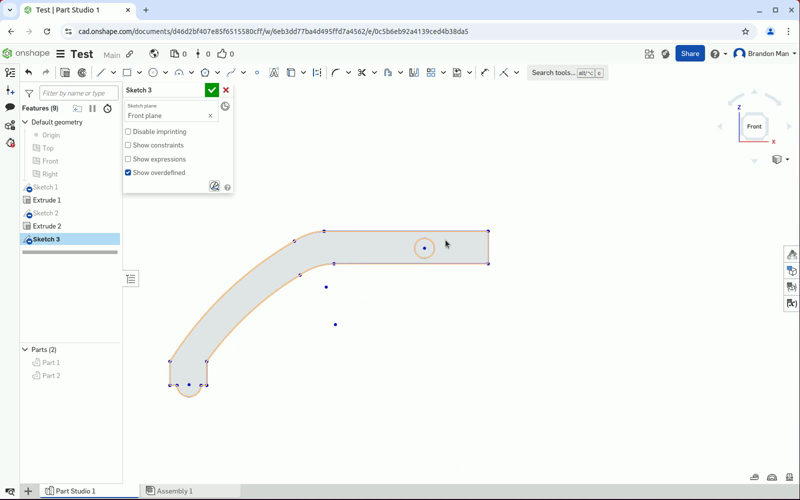
scroll(6)
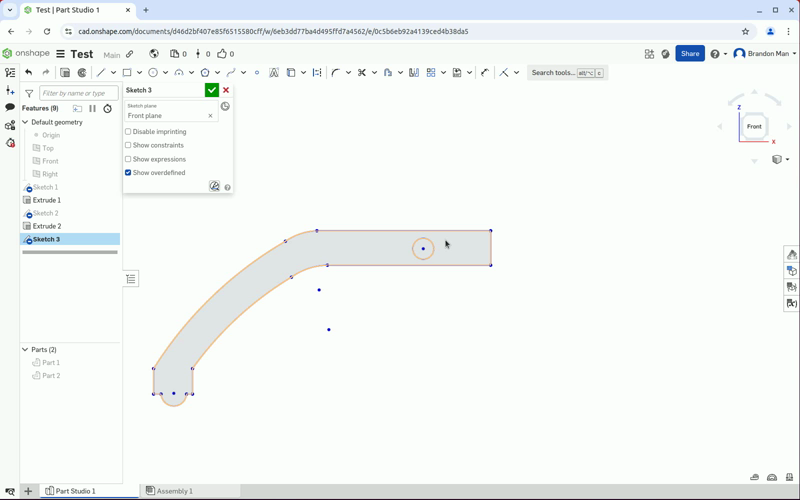
scroll(6)
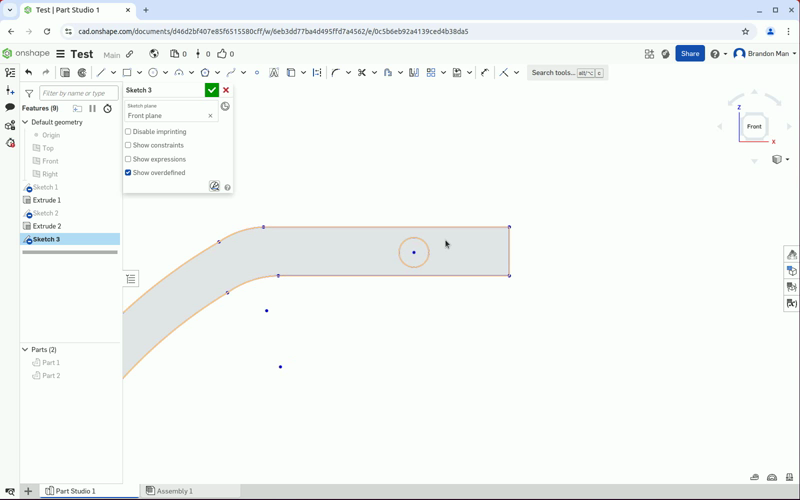
scroll(6)
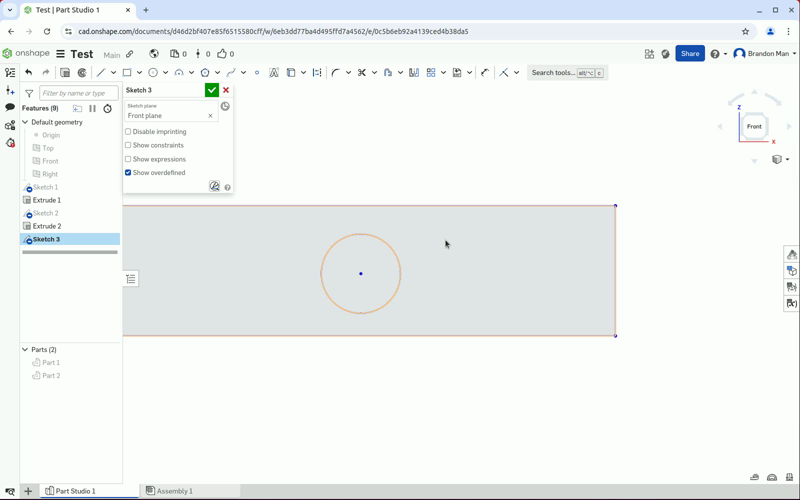
click(445, 239)
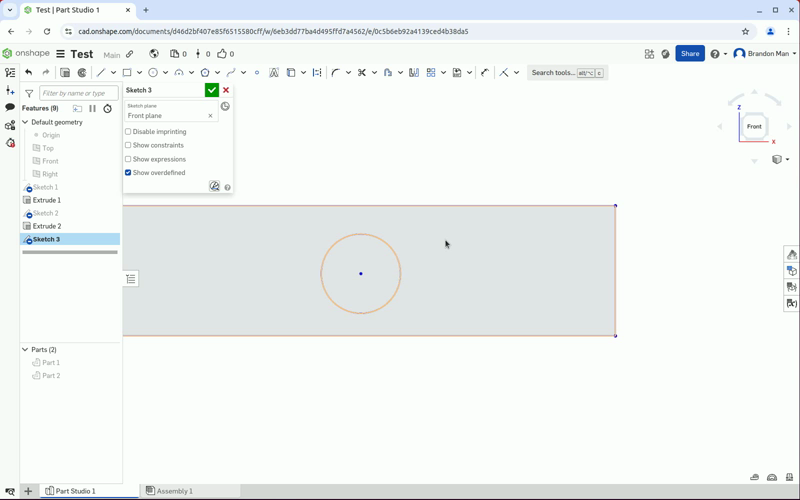
scroll(-6)
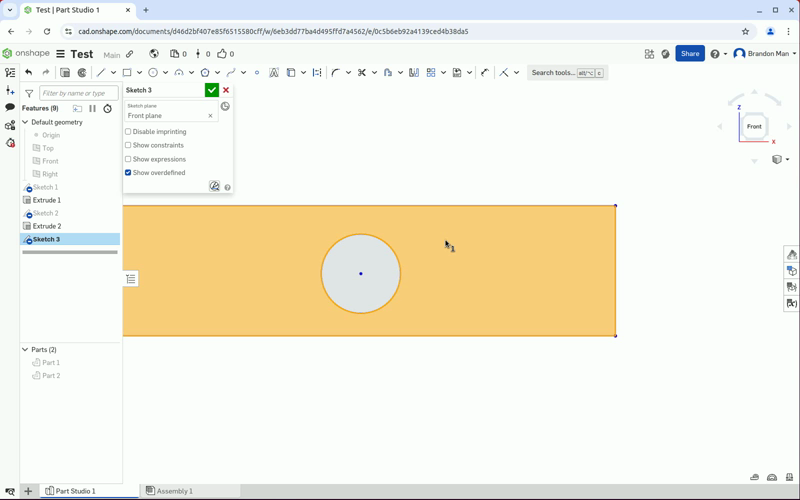
scroll(-6)
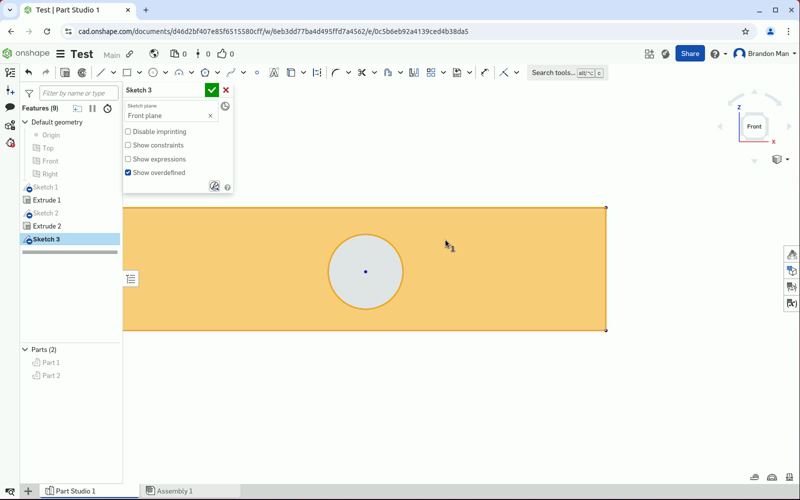
scroll(-6)
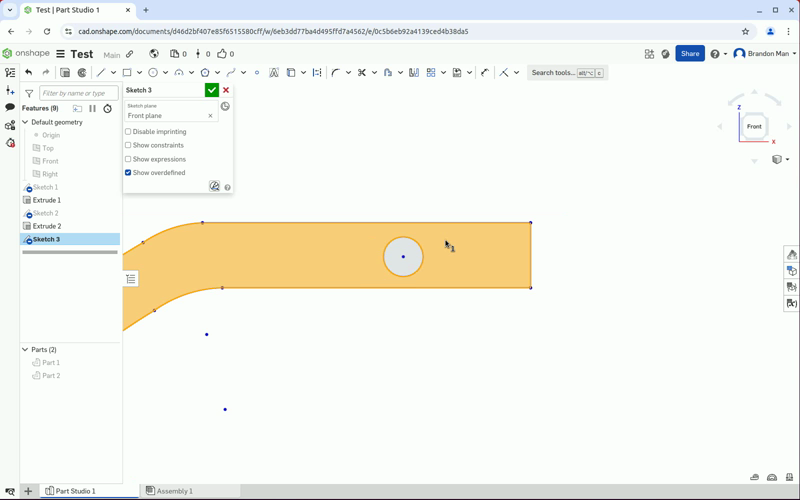
scroll(-6)
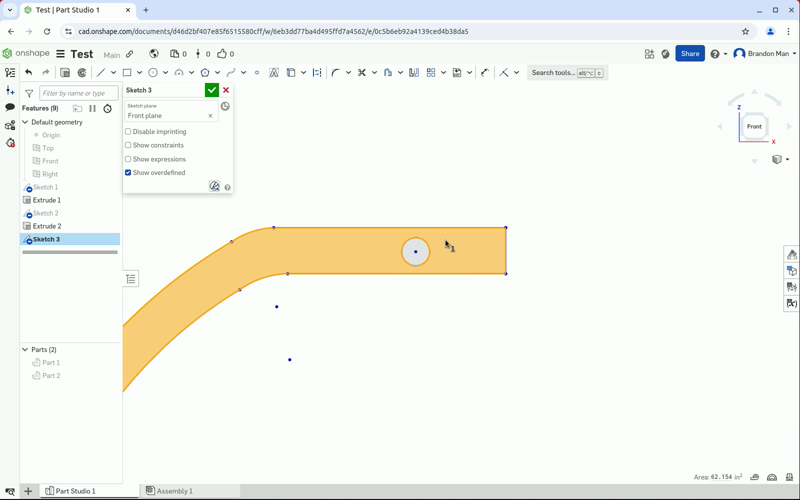
scroll(-6)
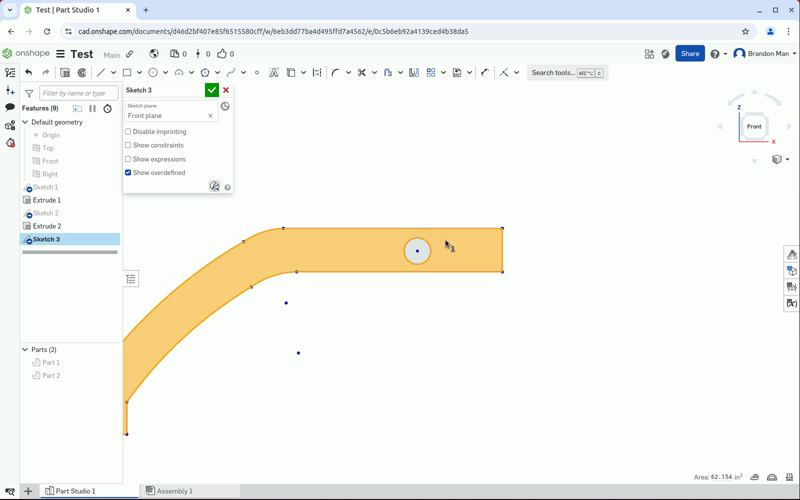
scroll(-6)
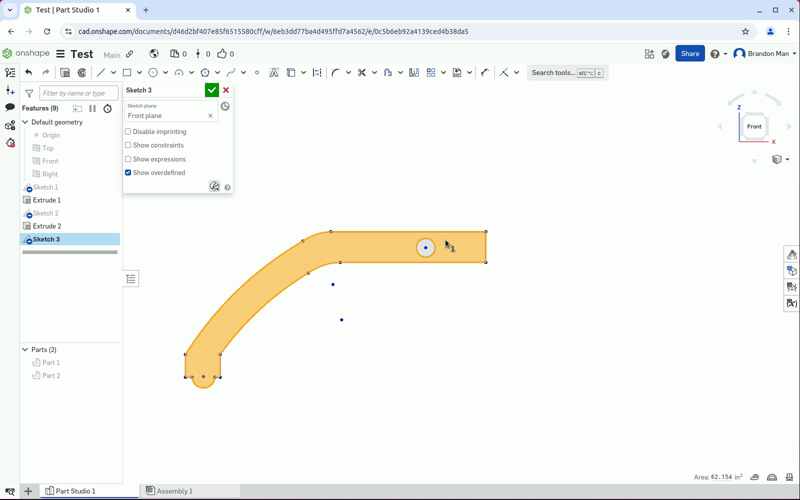
scroll(-6)
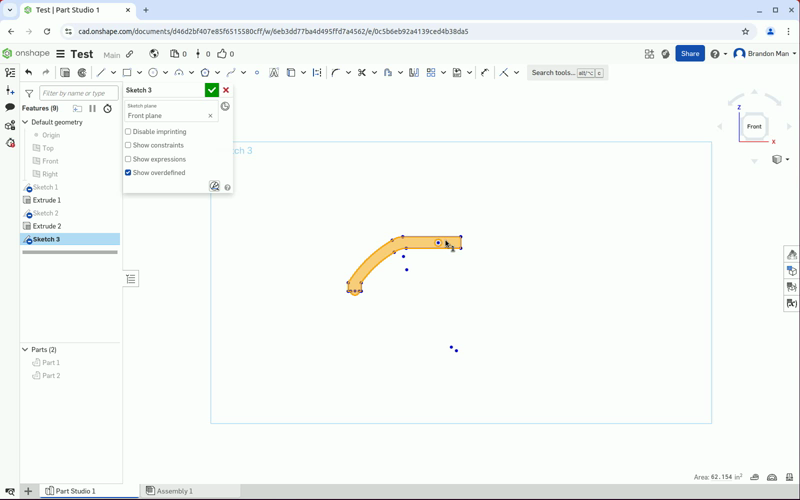
mouse_move(73, 352)
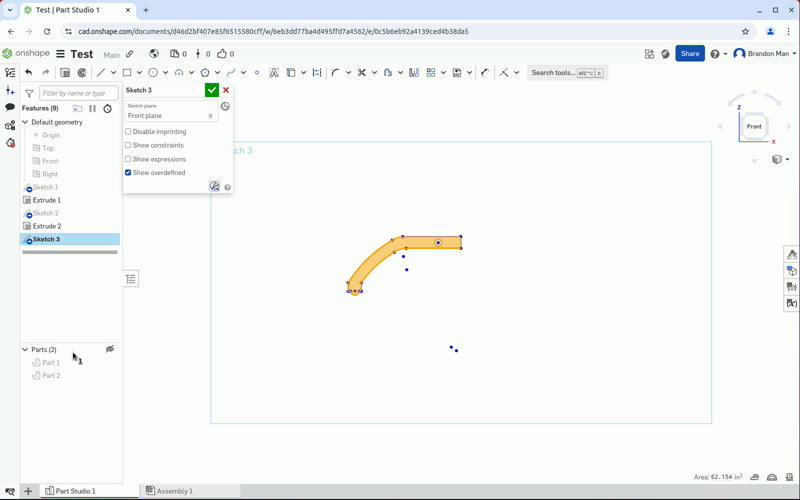
key(shift+y)
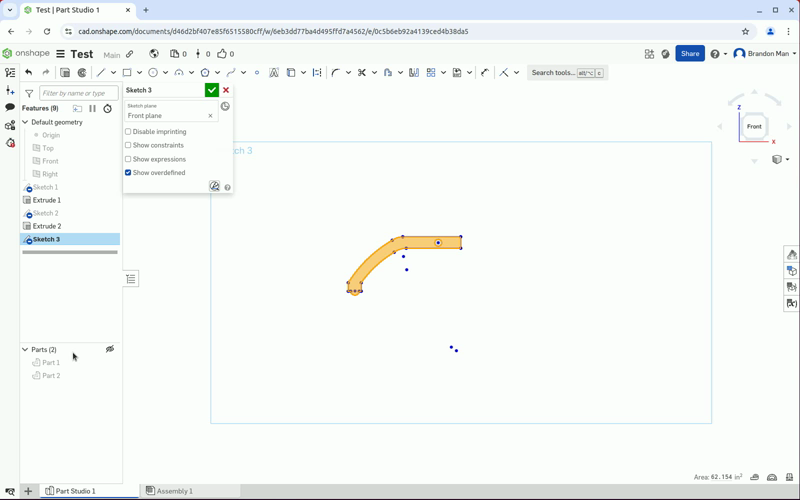
key(shift+e)
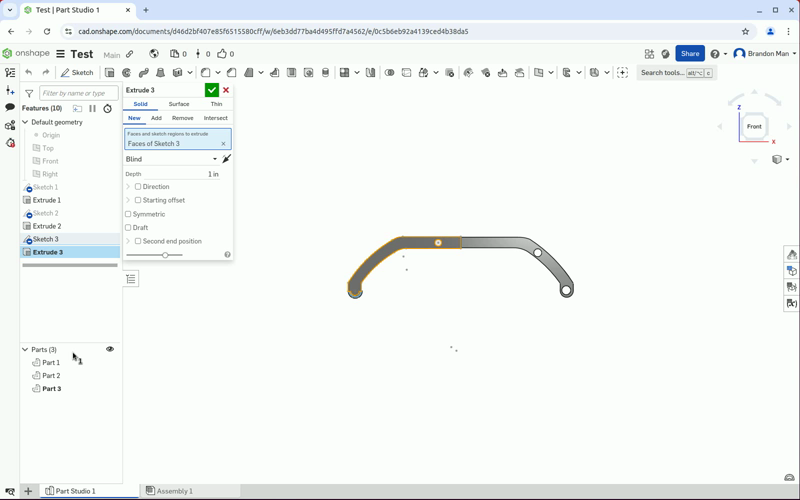
mouse_move(143, 106)
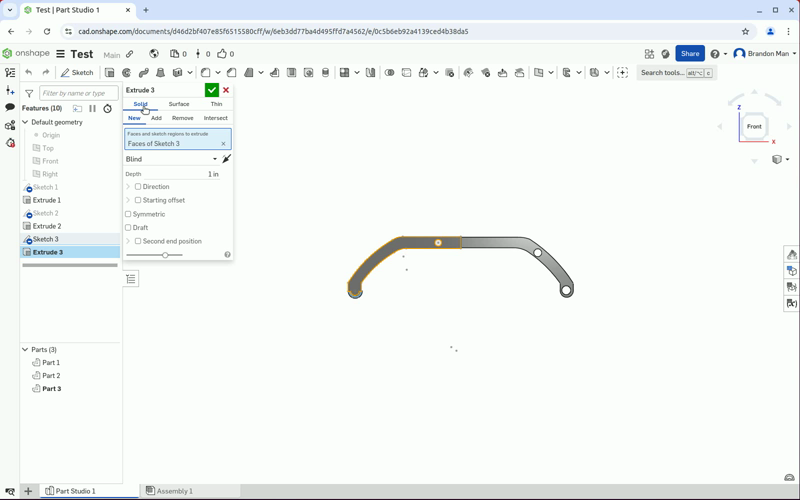
click(143, 106)
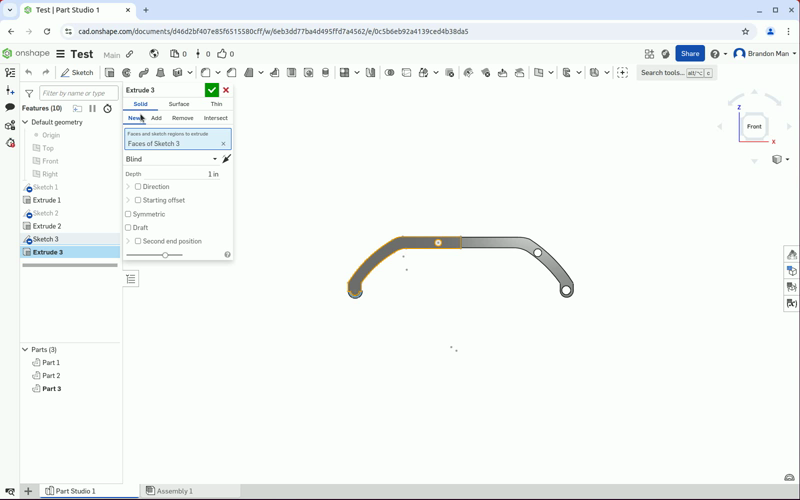
mouse_move(137, 120)
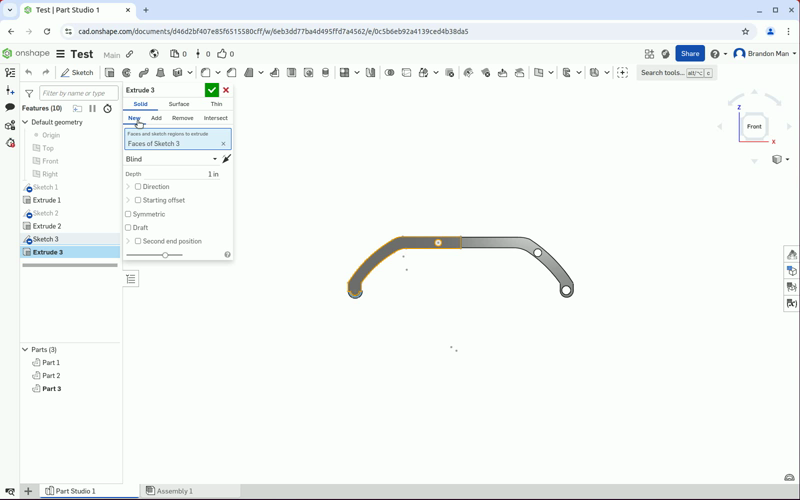
click(137, 120)
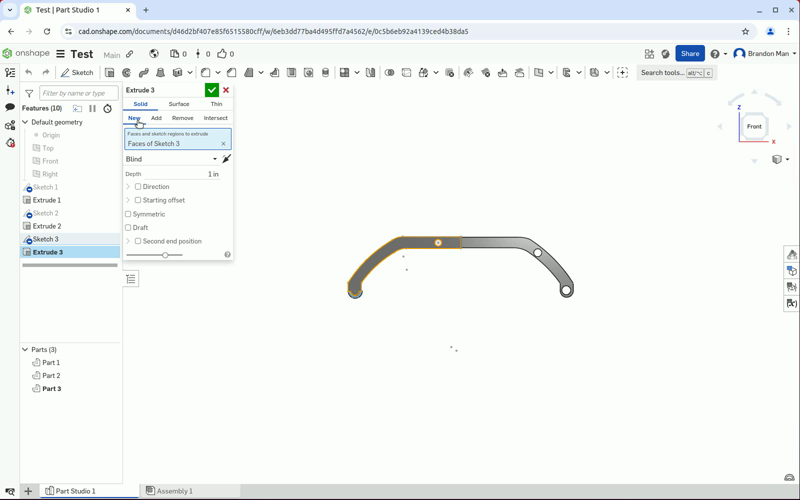
key(tab, 4)
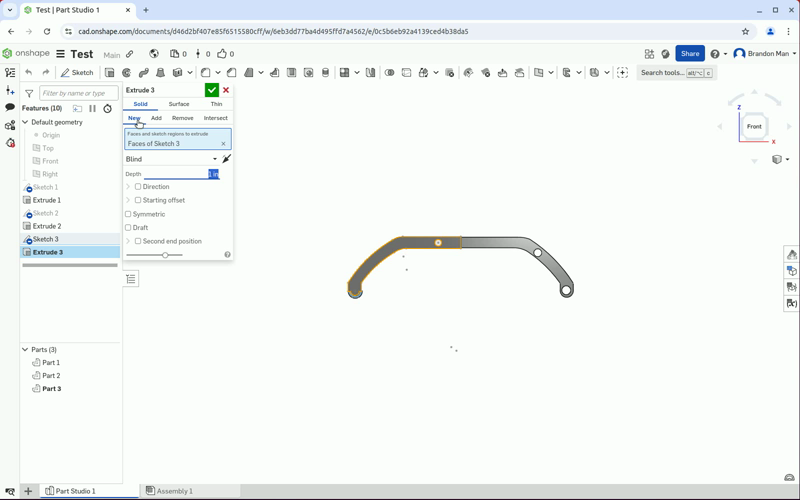
text(0.963)
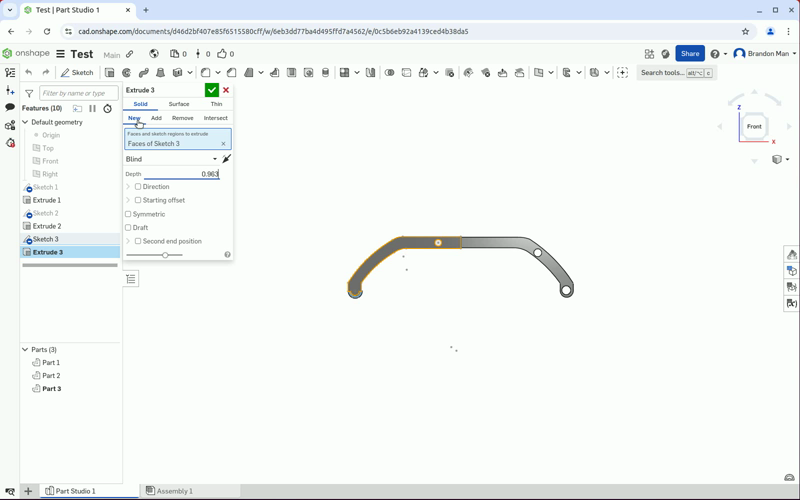
key(enter)
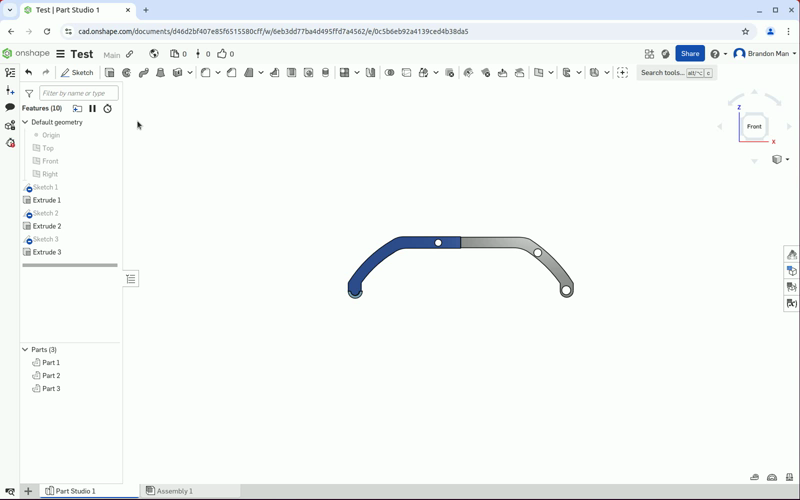
key(shift+h)
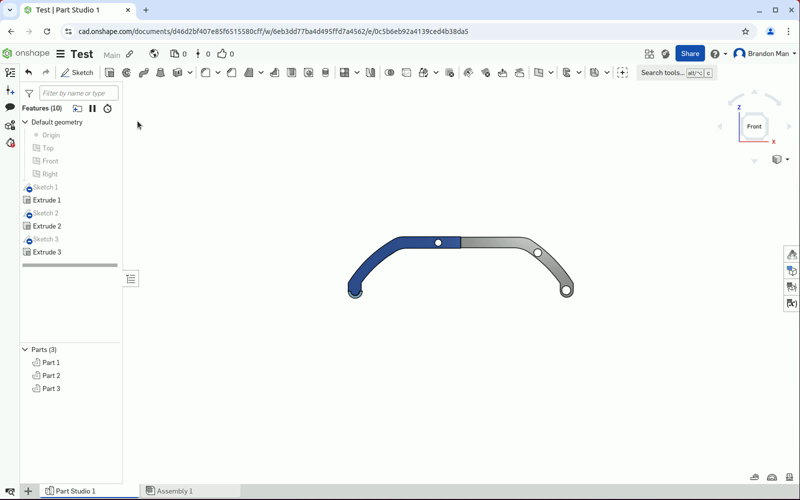
key(shift+h)
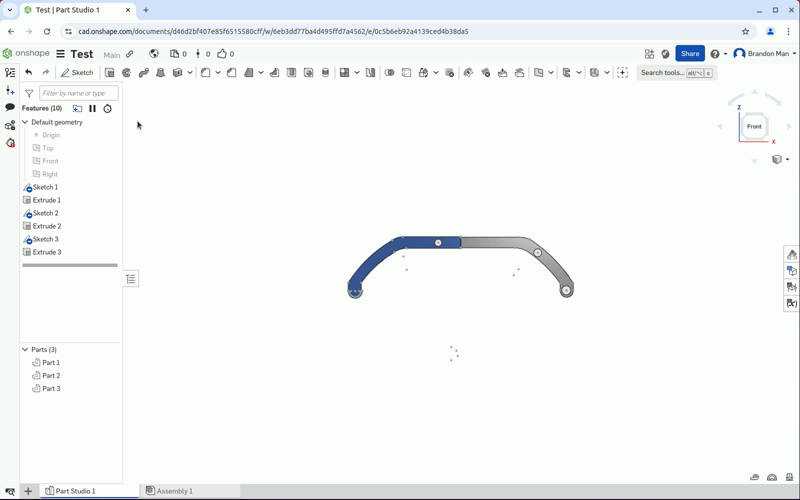
key(shift+7)
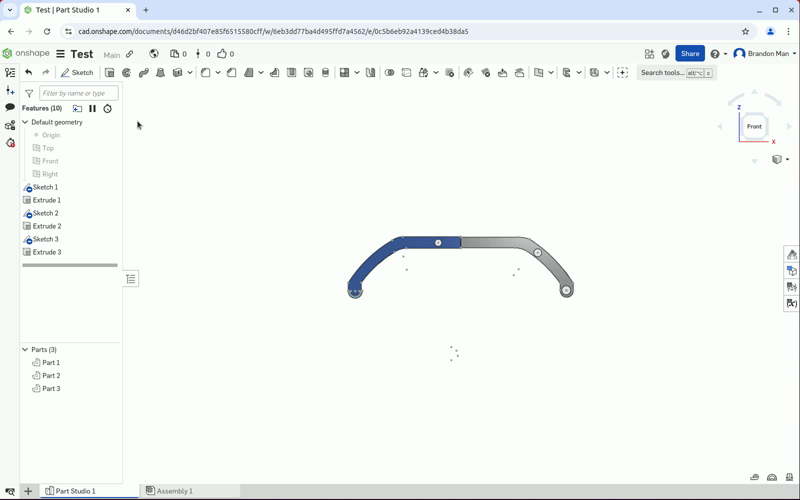
key(left, 2)
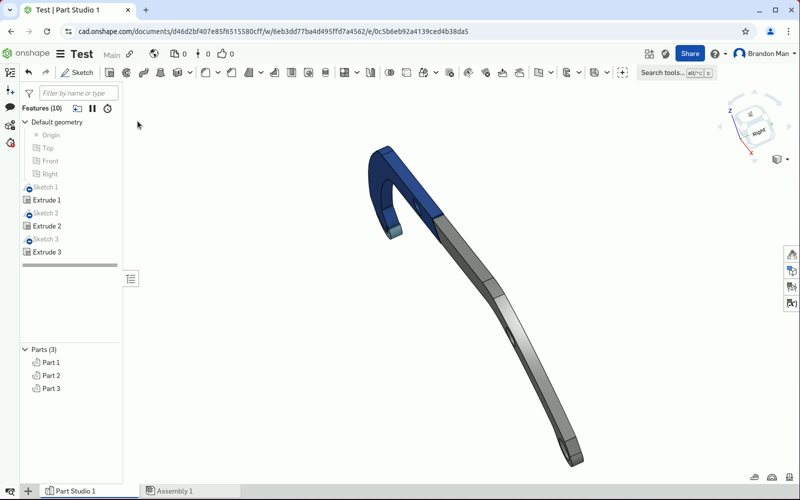
key(down, 2)
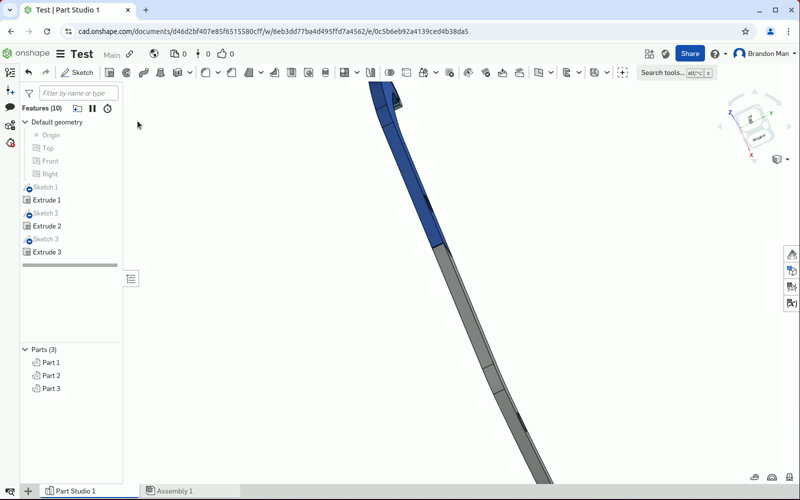
key(up, 2)
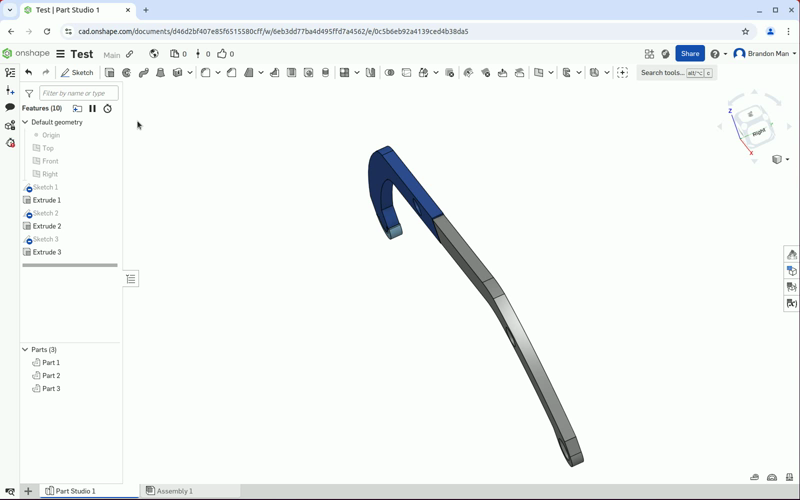
key(right, 2)
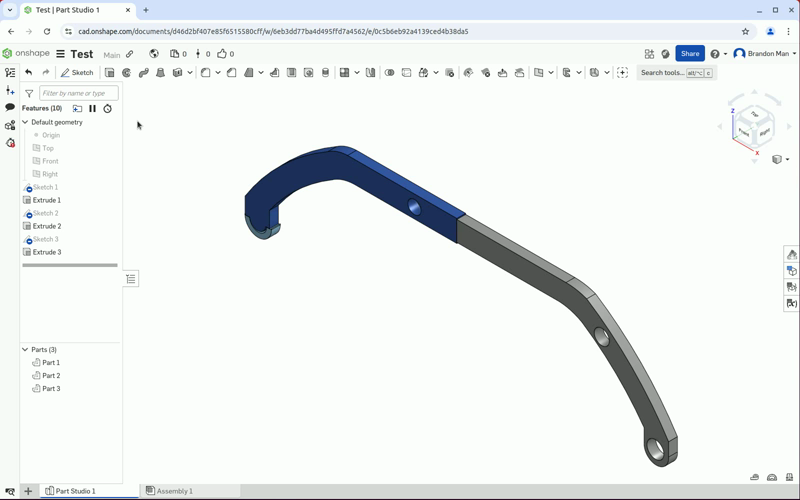
mouse_move(73, 189)
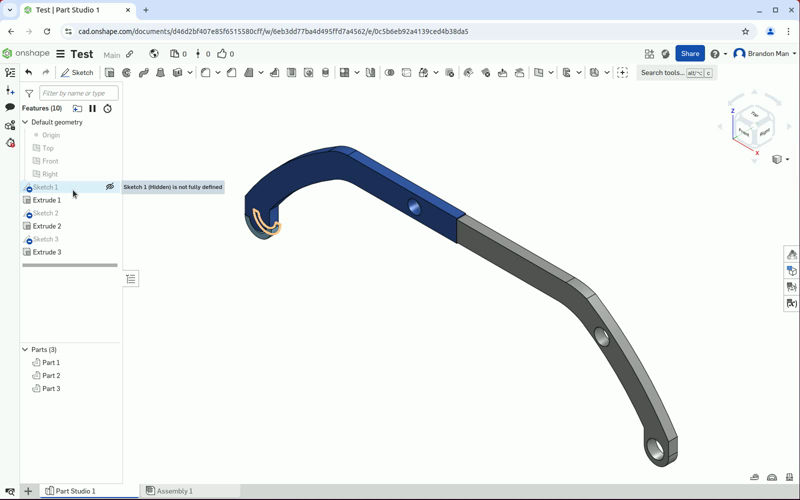
click(73, 189)